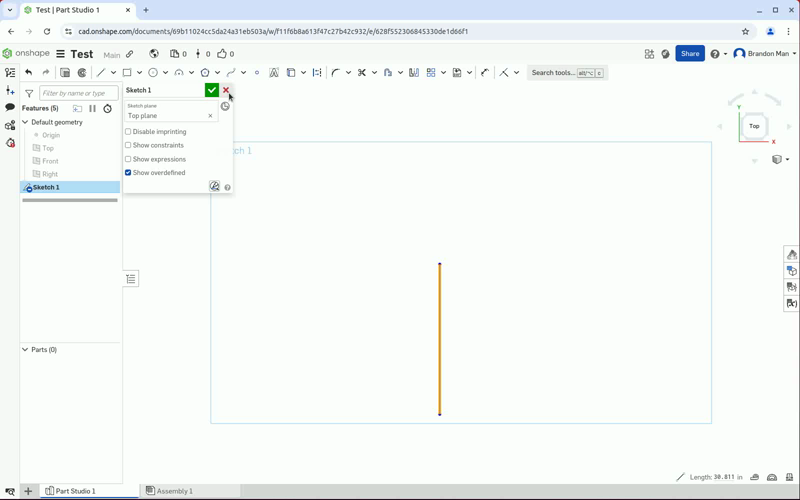
key(shift+h)
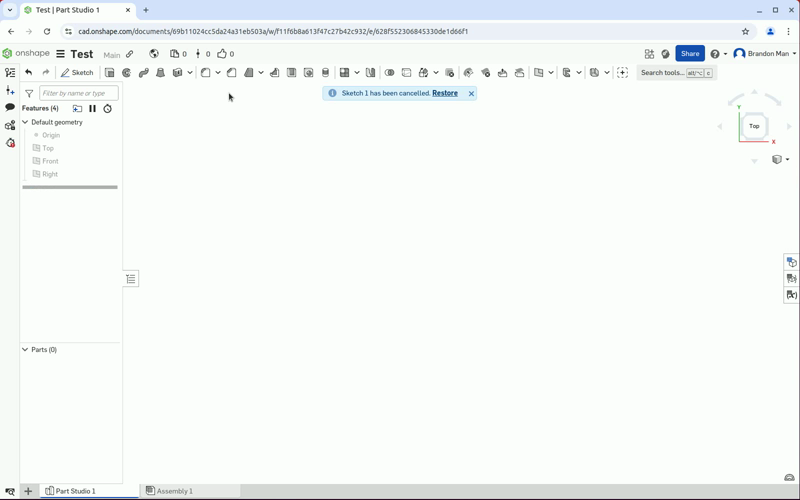
mouse_move(73, 352)
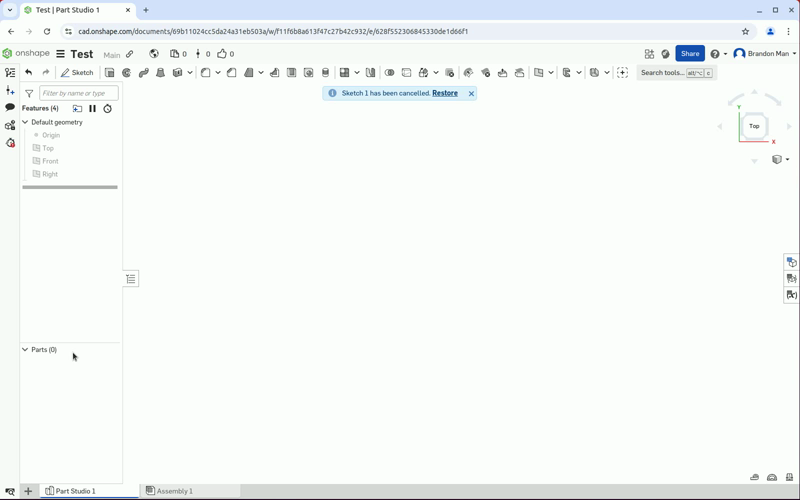
key(y)
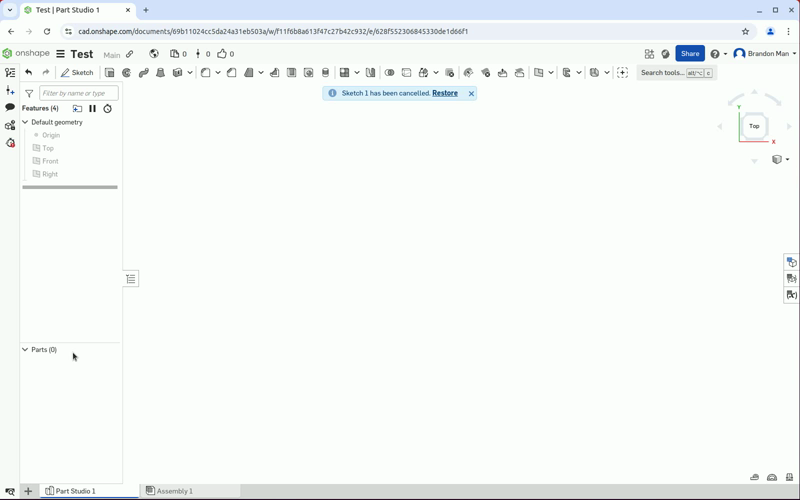
key(shift+p)
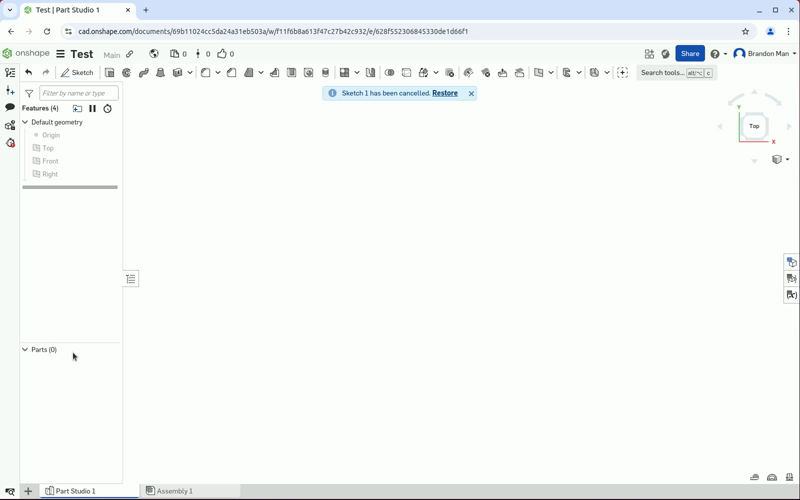
key(space)
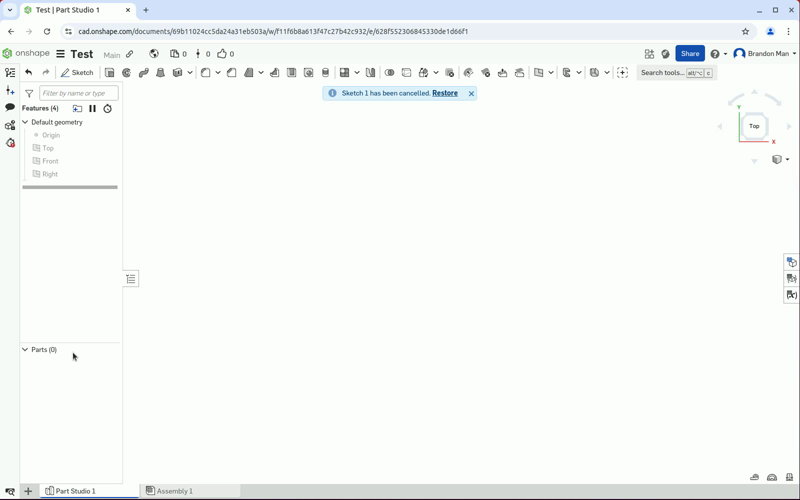
key_down(shift)
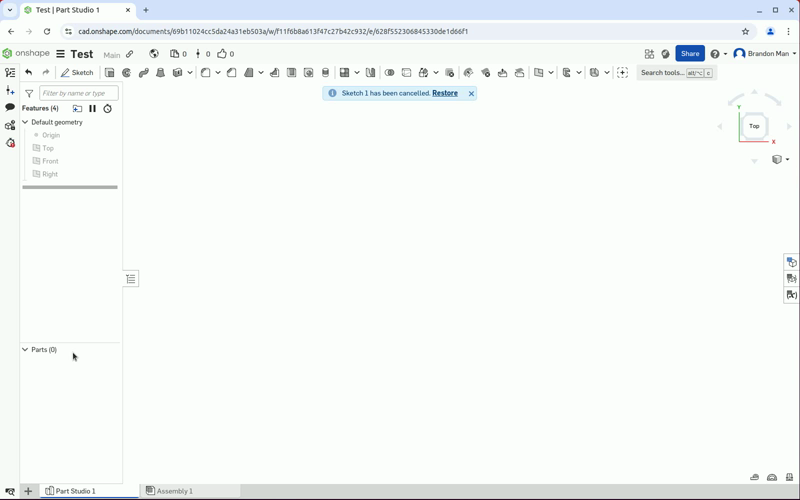
key(up)
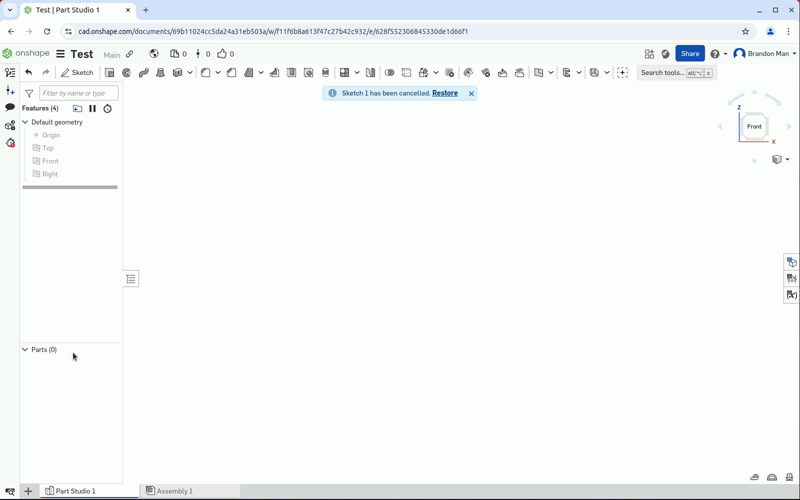
key_up(shift)
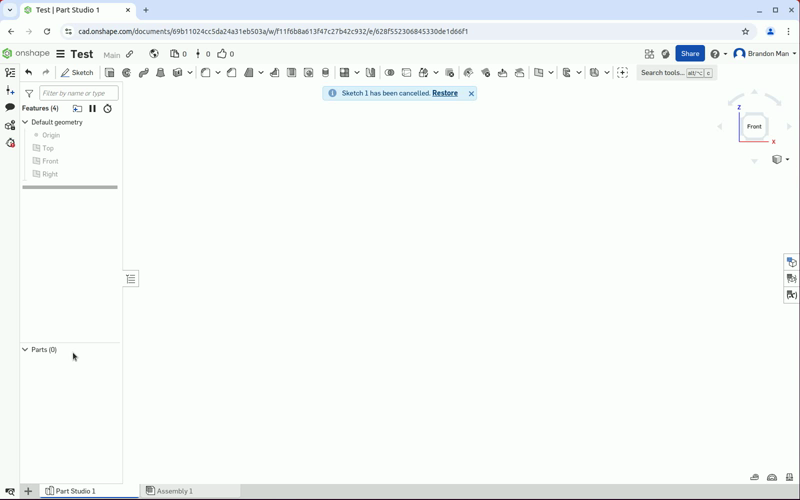
mouse_move(73, 352)
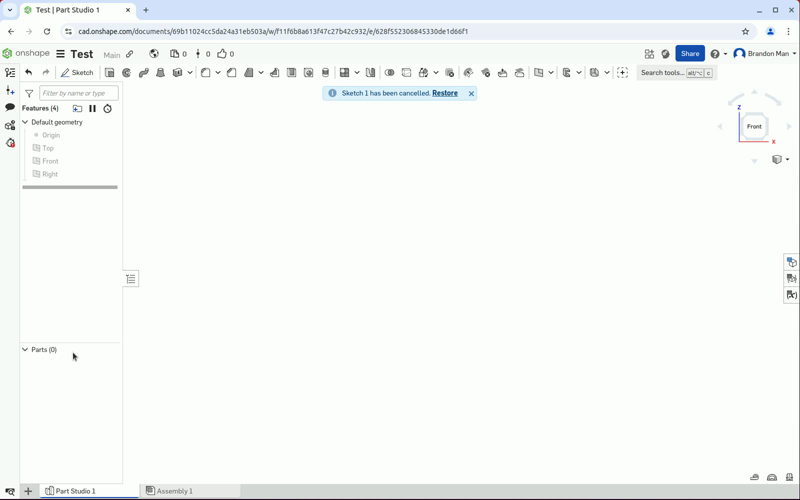
key(shift+y)
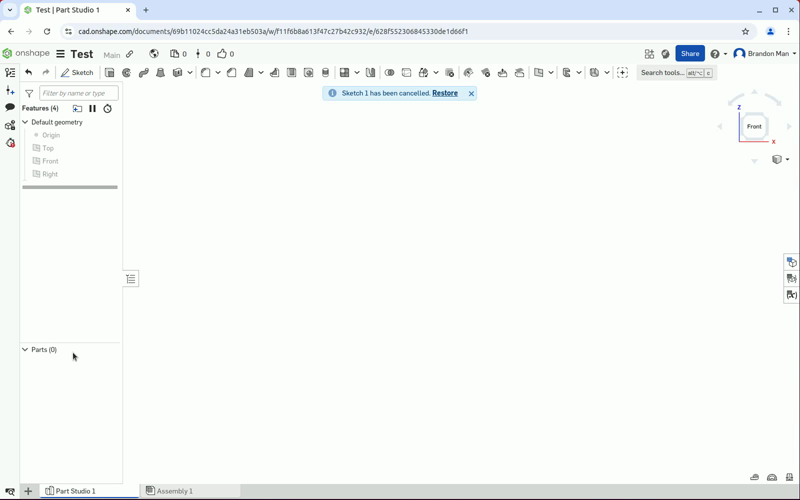
key(shift+s)
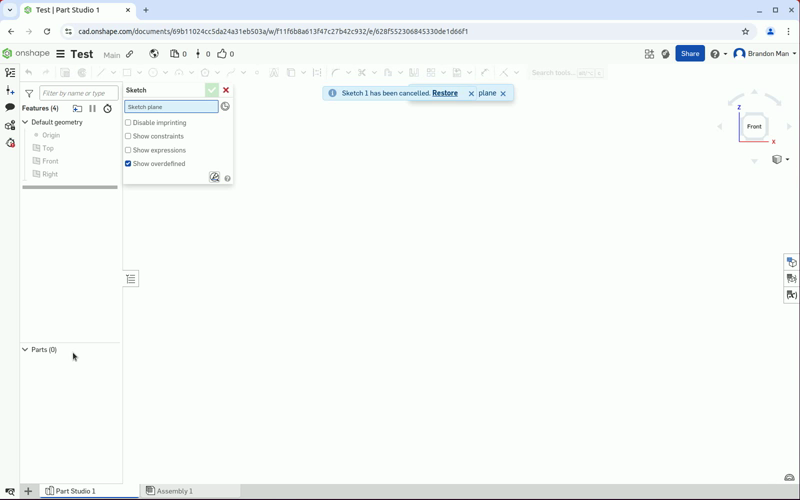
mouse_move(73, 163)
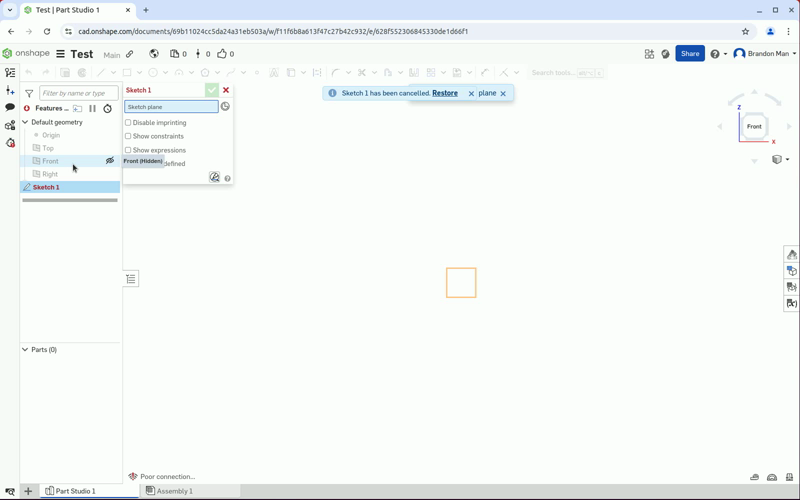
click(73, 163)
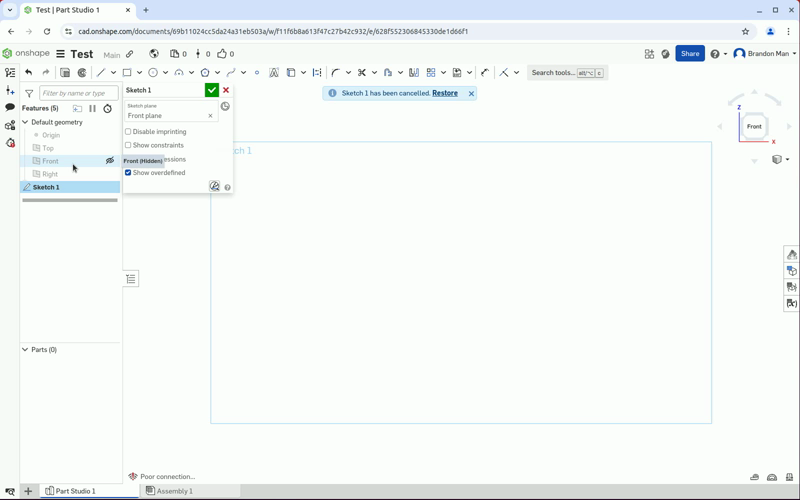
mouse_move(73, 352)
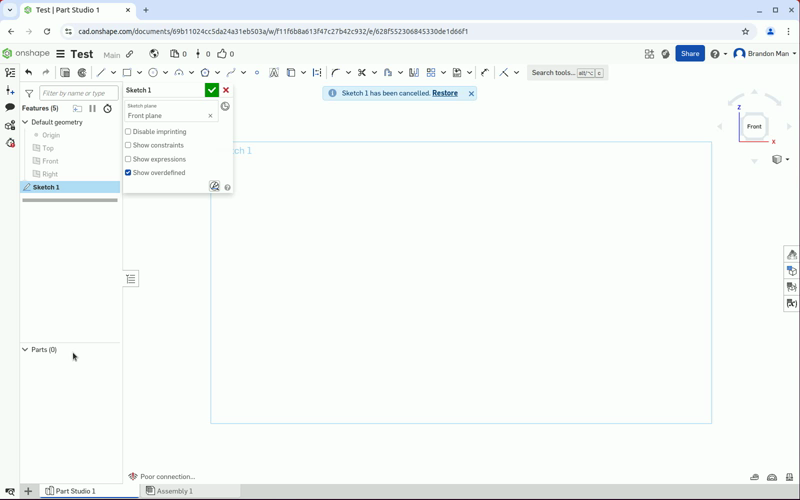
key(y)
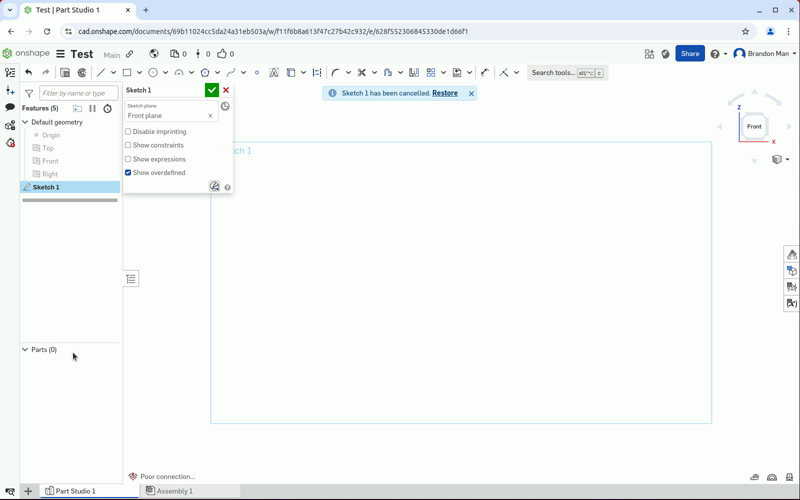
key(l)
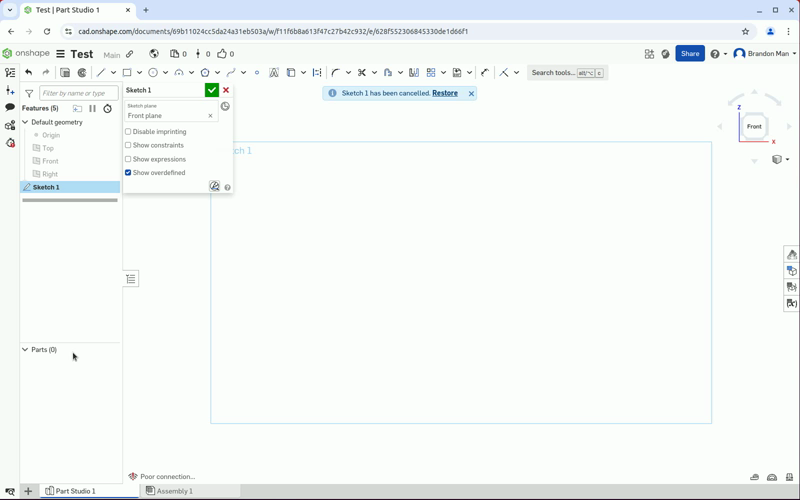
key_down(shift)
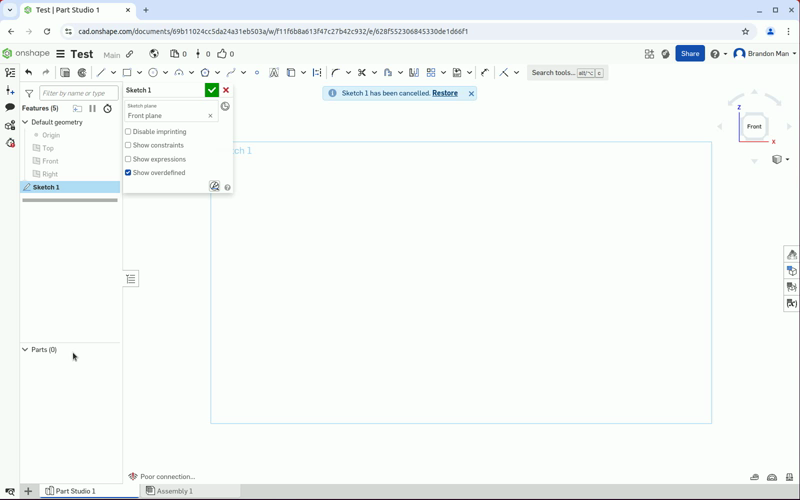
mouse_move(375, 325)
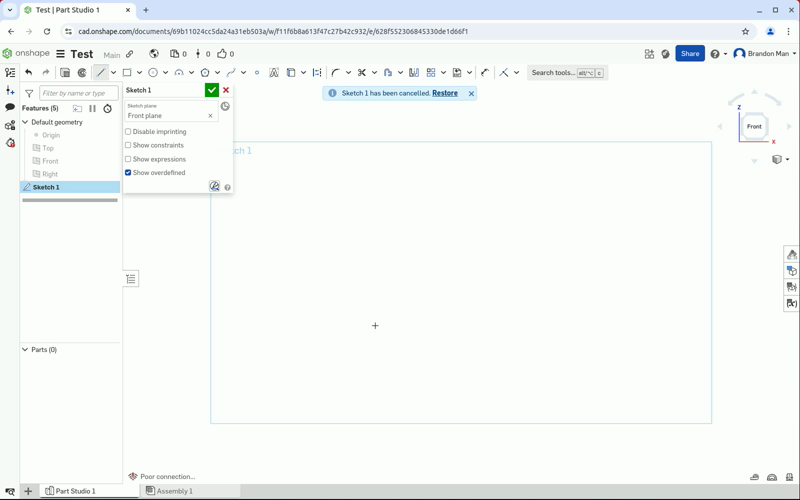
click(375, 325)
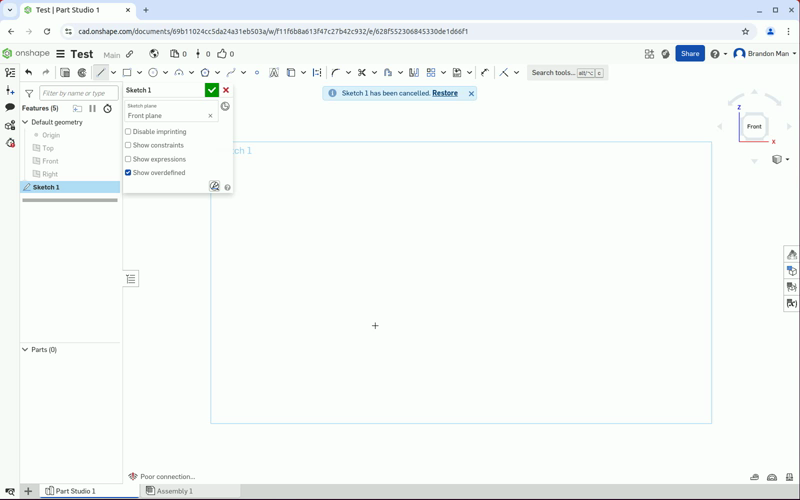
key_up(shift)
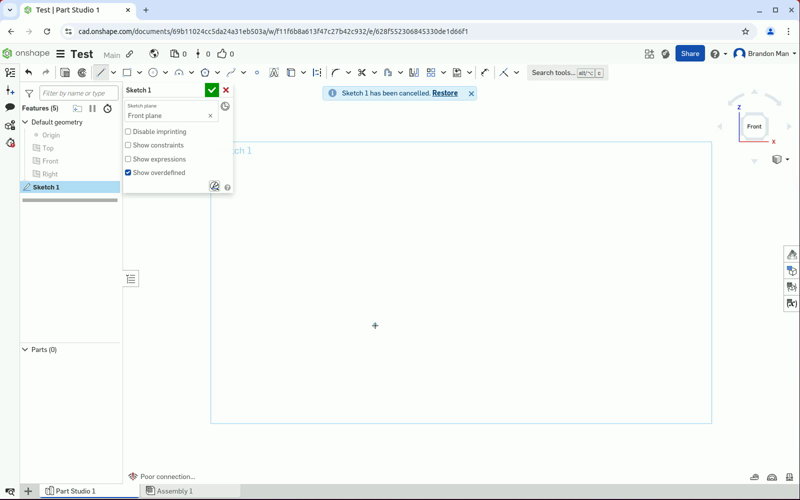
key_down(shift)
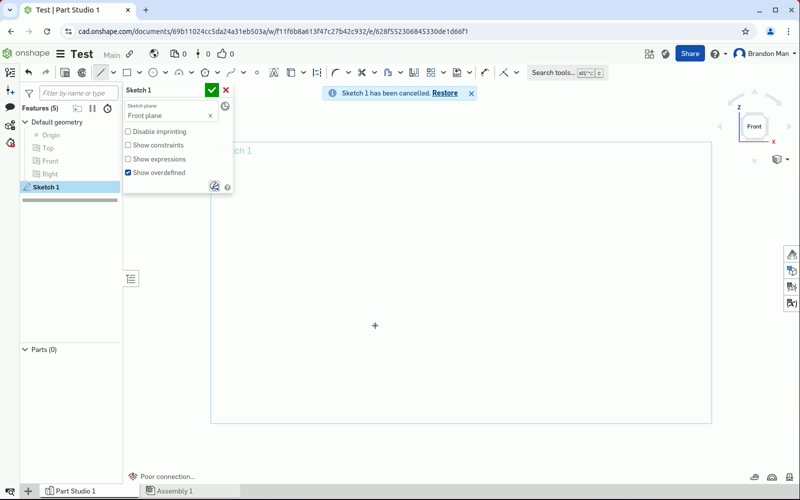
mouse_move(461, 325)
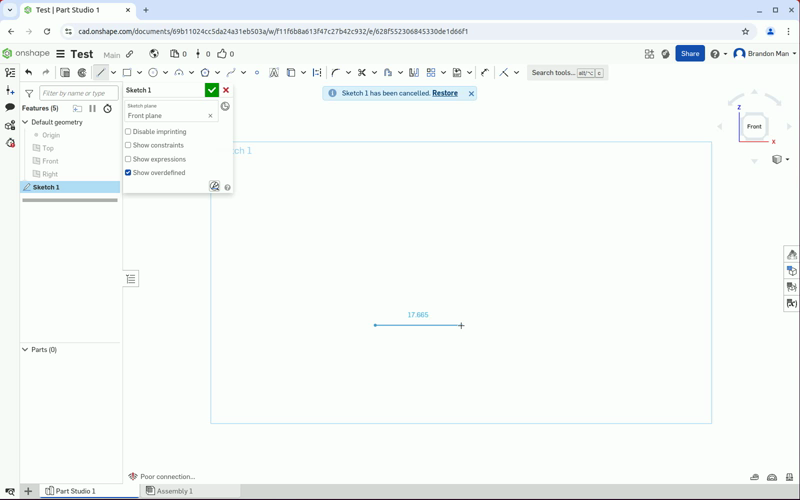
click(461, 325)
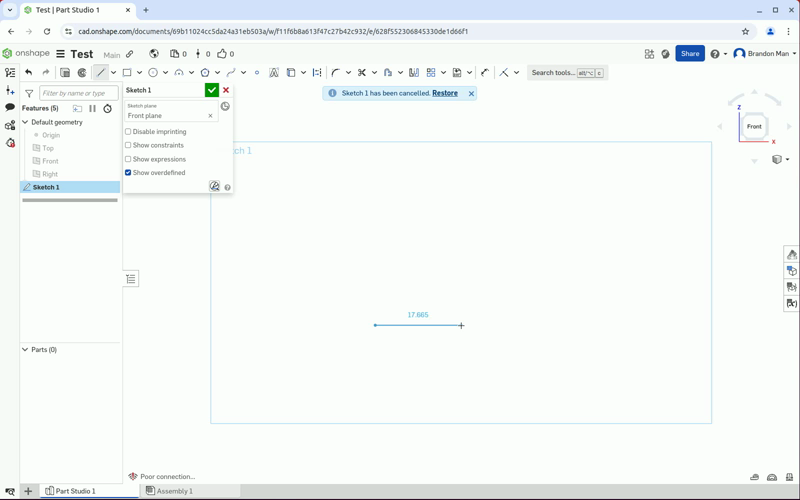
key_up(shift)
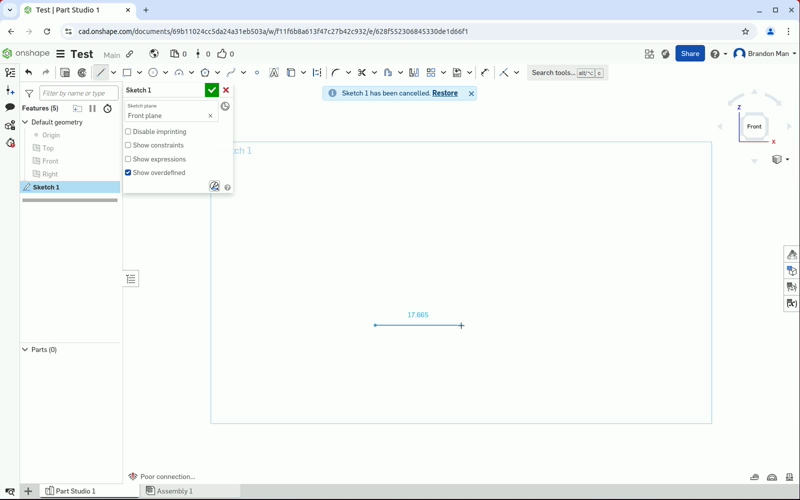
key(esc)
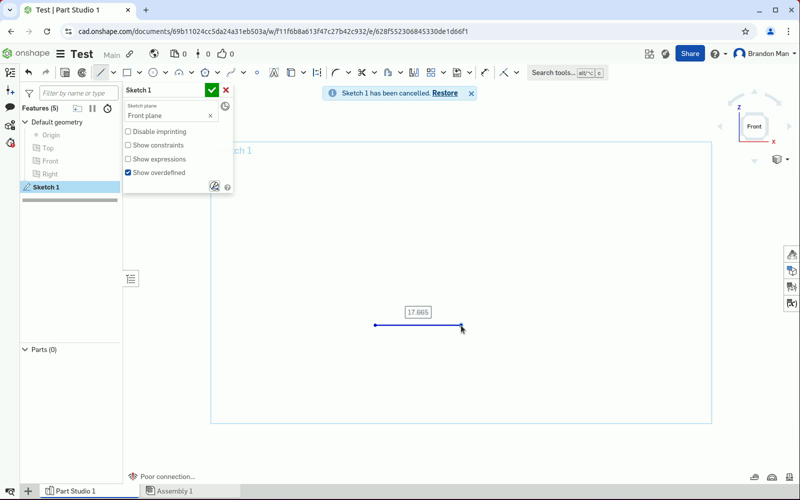
key(a)
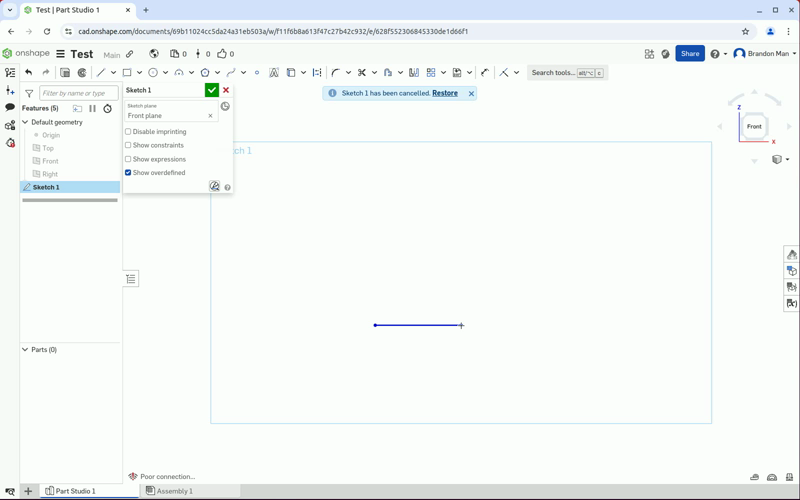
mouse_move(461, 325)
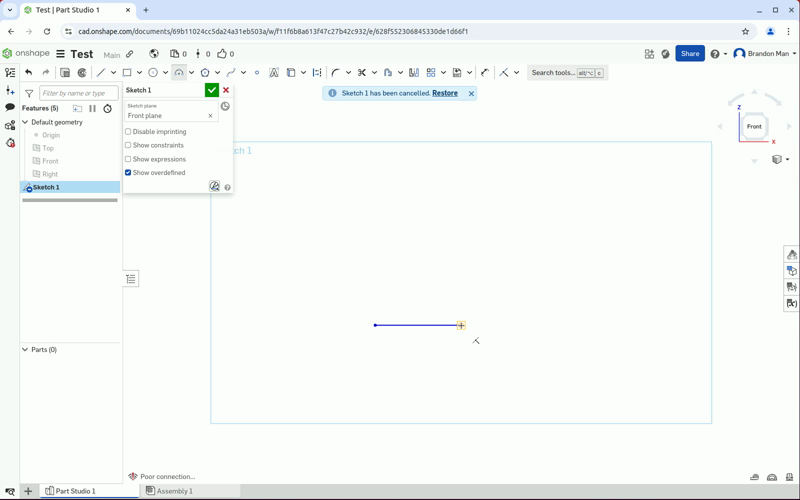
click(461, 325)
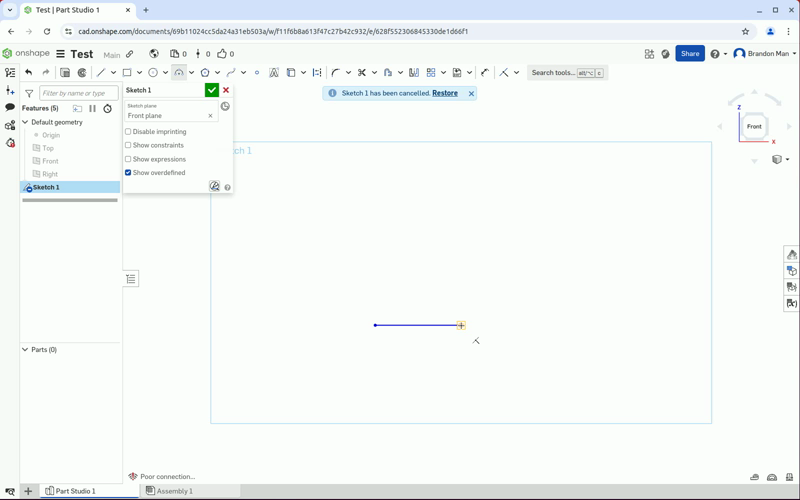
key_down(shift)
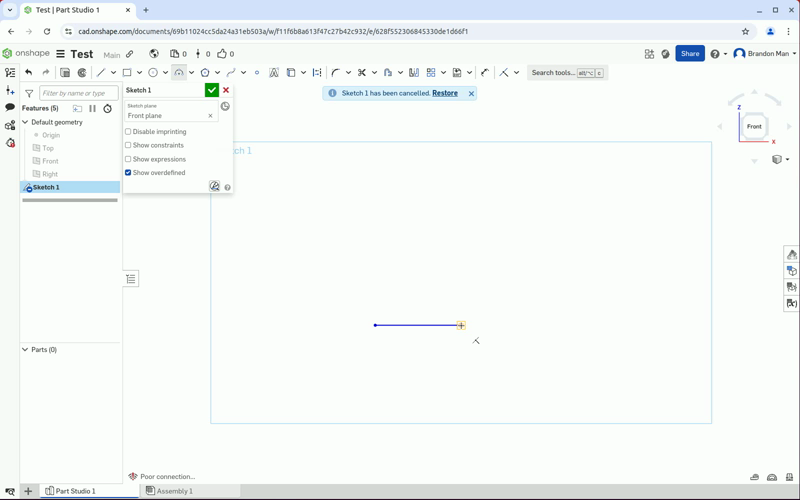
mouse_move(419, 283)
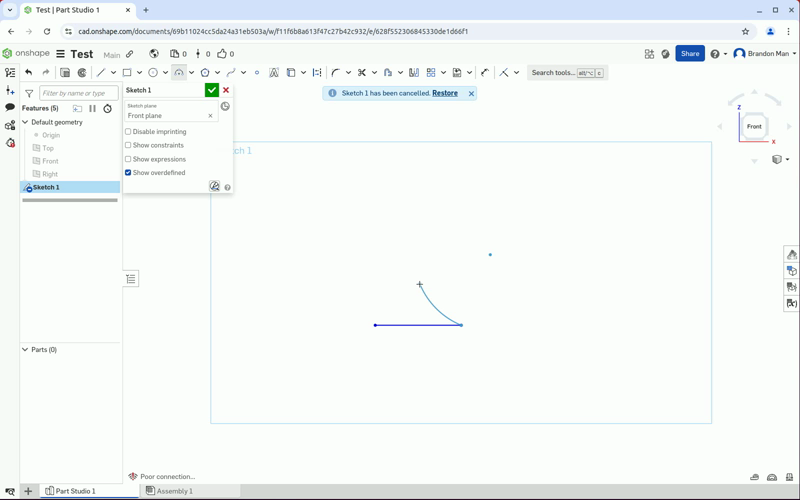
click(419, 283)
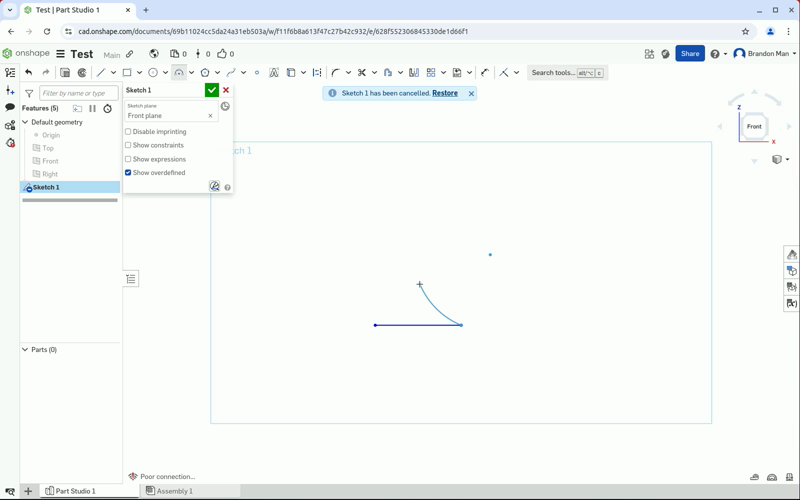
mouse_move(431, 312)
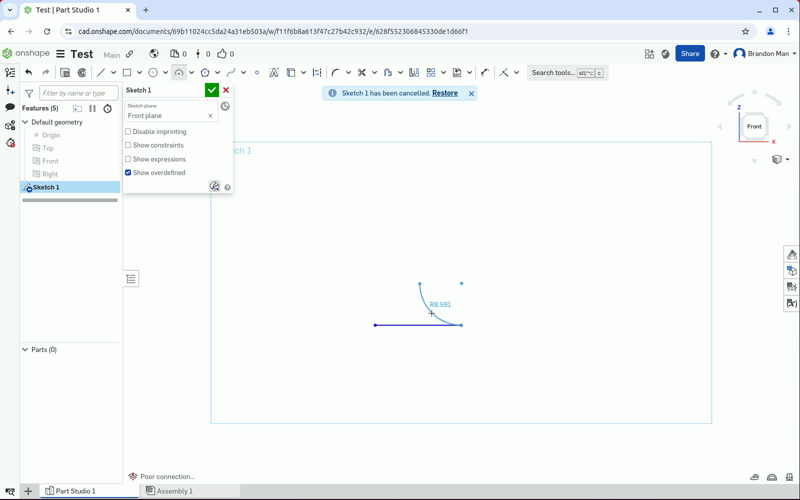
click(431, 312)
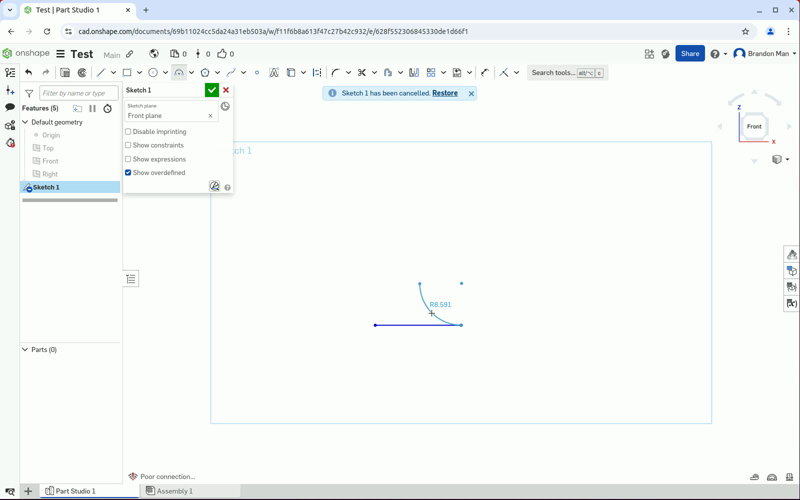
key_up(shift)
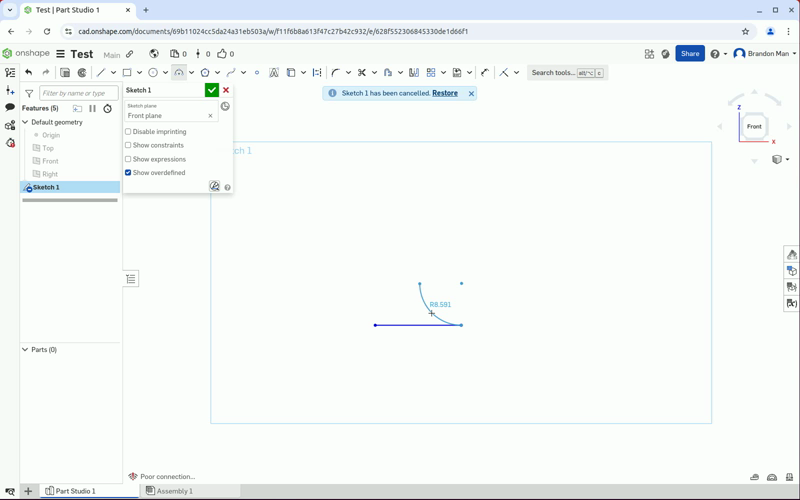
key(esc)
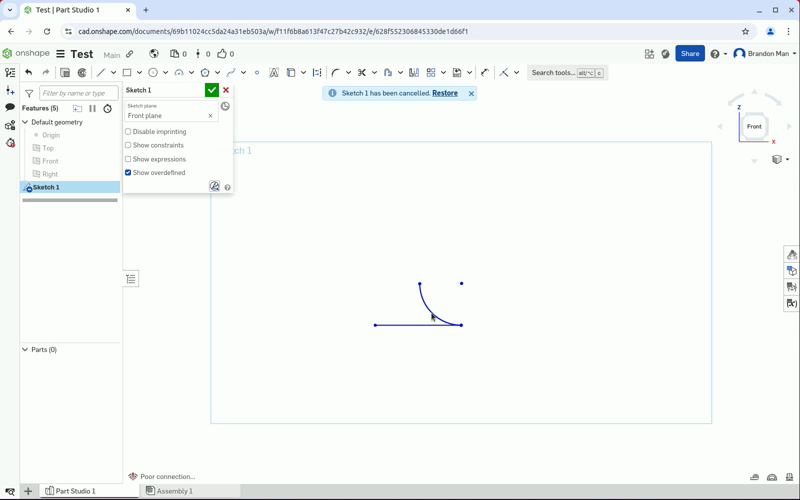
key(l)
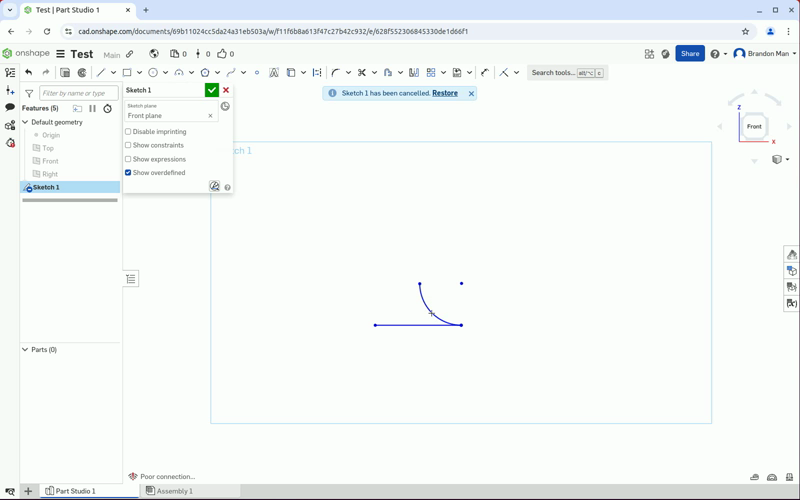
mouse_move(419, 283)
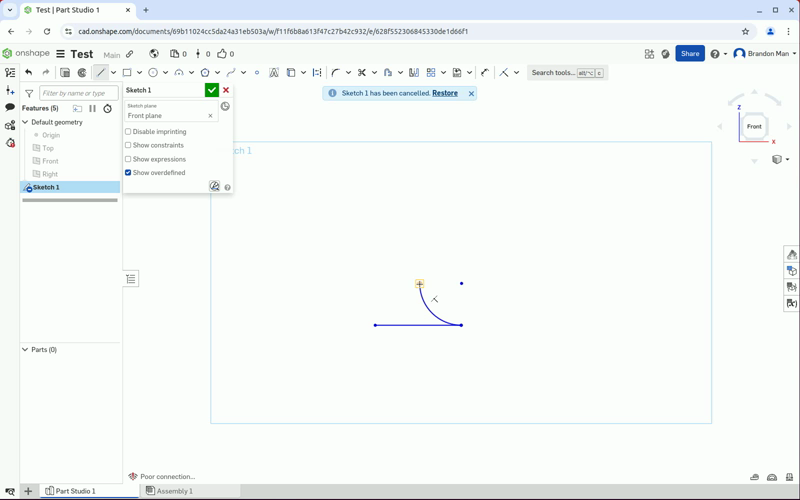
click(419, 283)
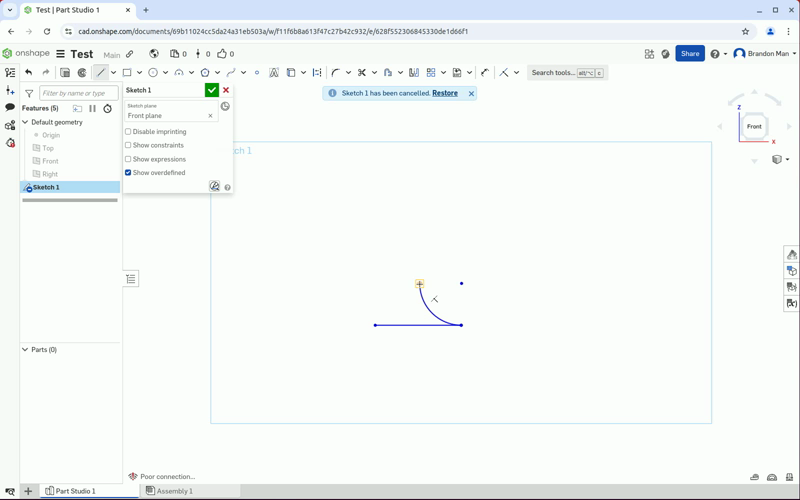
key_down(shift)
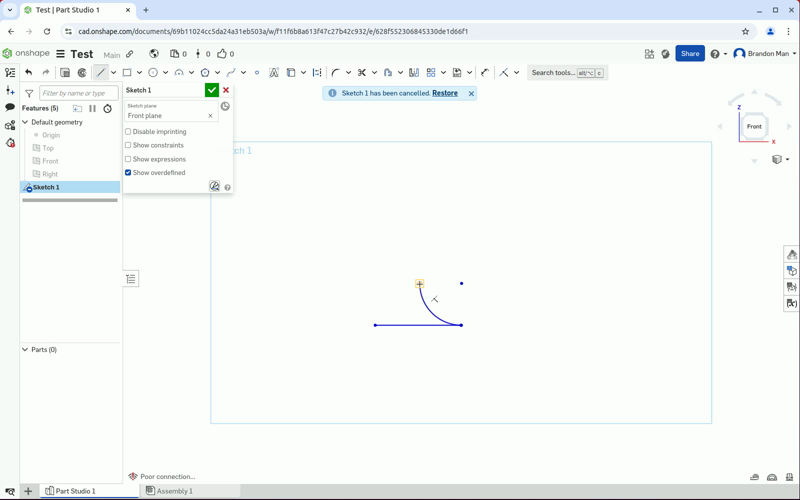
mouse_move(449, 283)
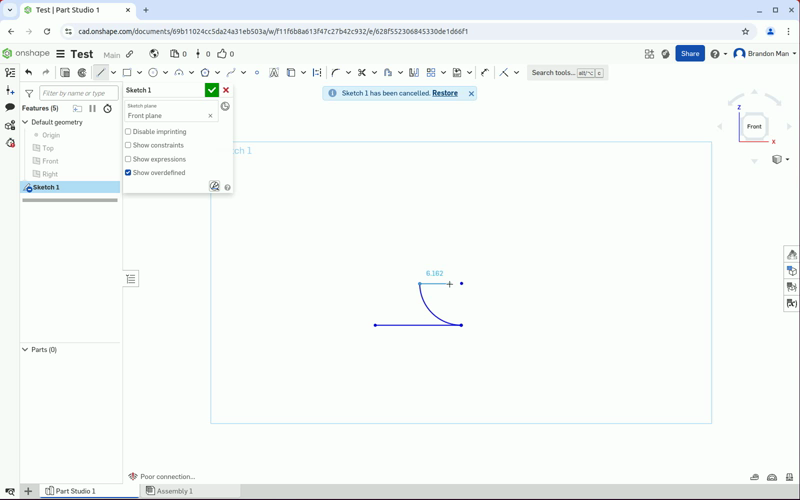
mouse_move(419, 297)
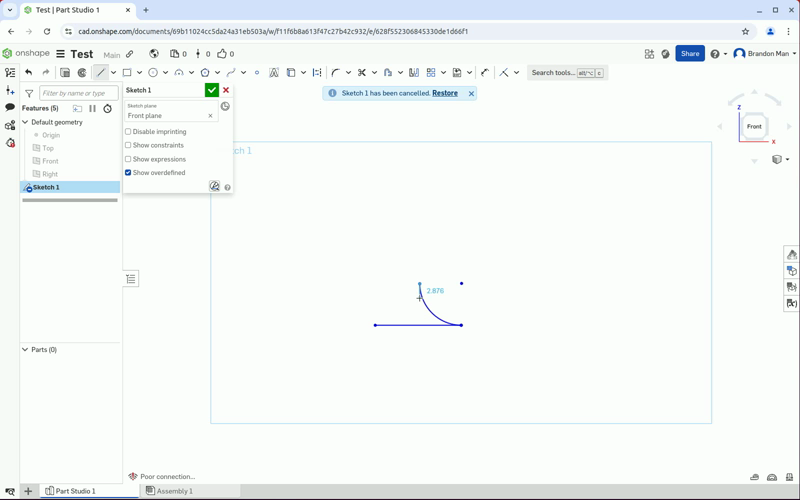
click(419, 297)
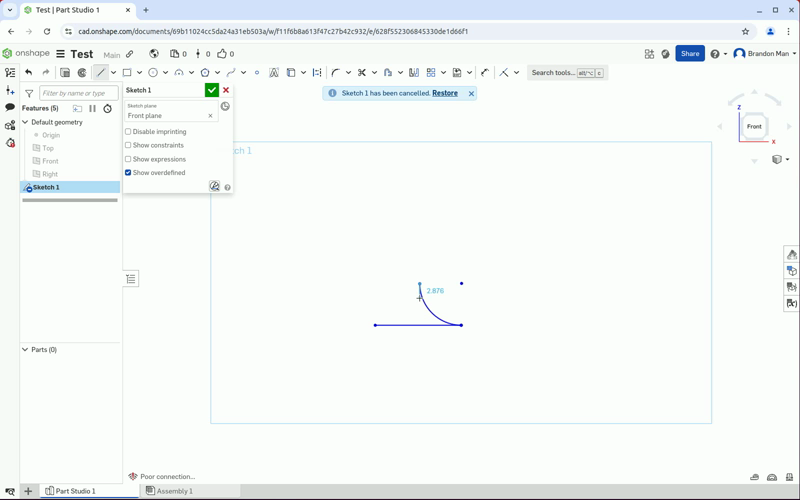
key_up(shift)
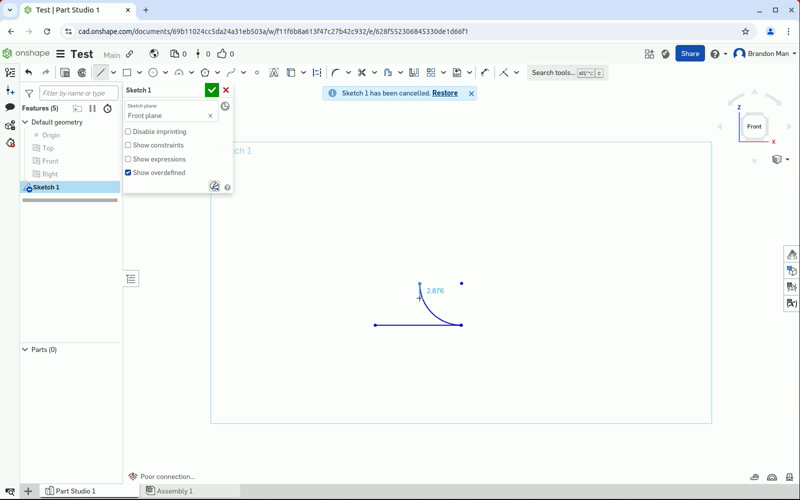
key(esc)
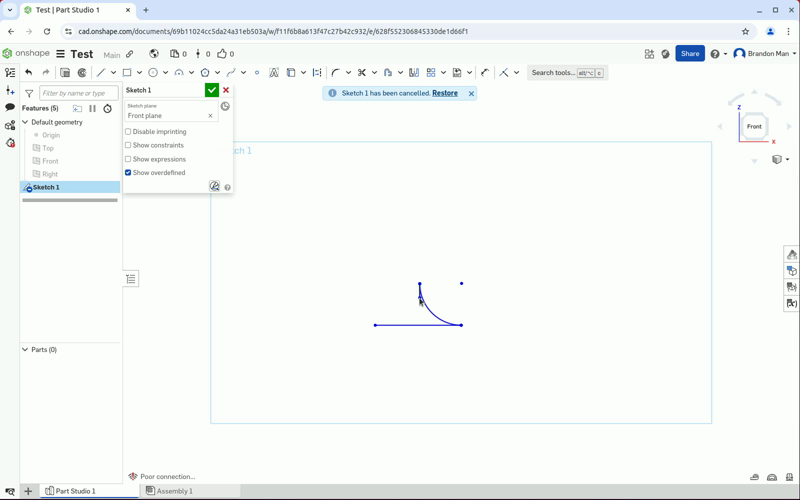
key(a)
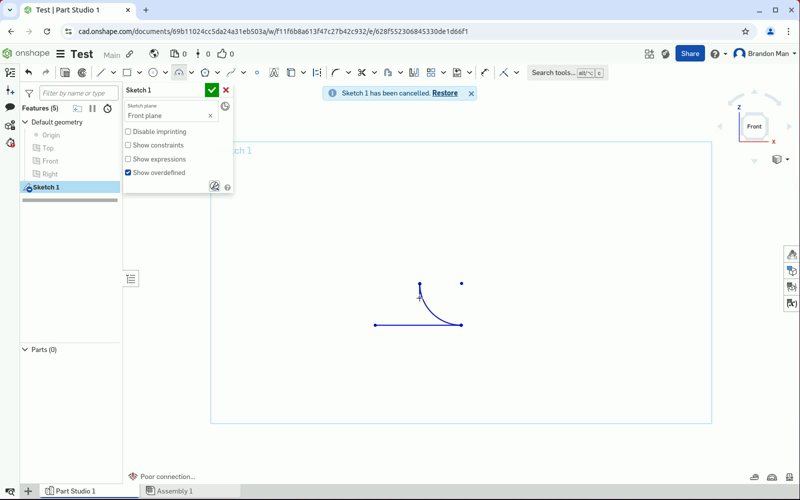
mouse_move(419, 297)
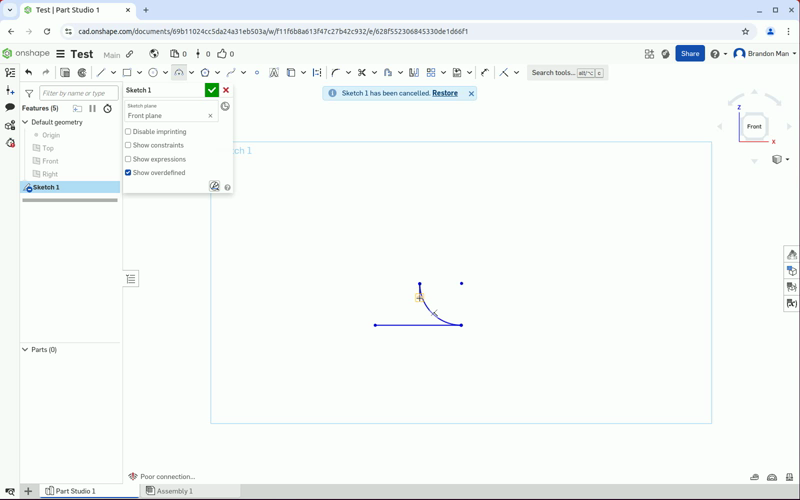
click(419, 297)
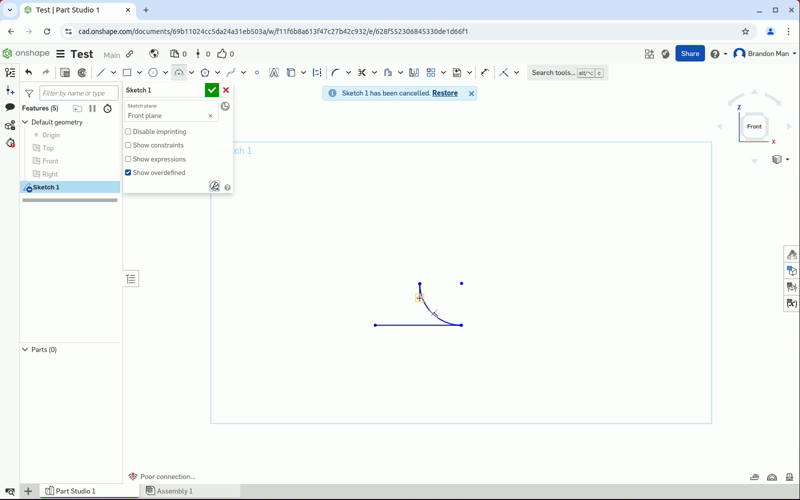
key_down(shift)
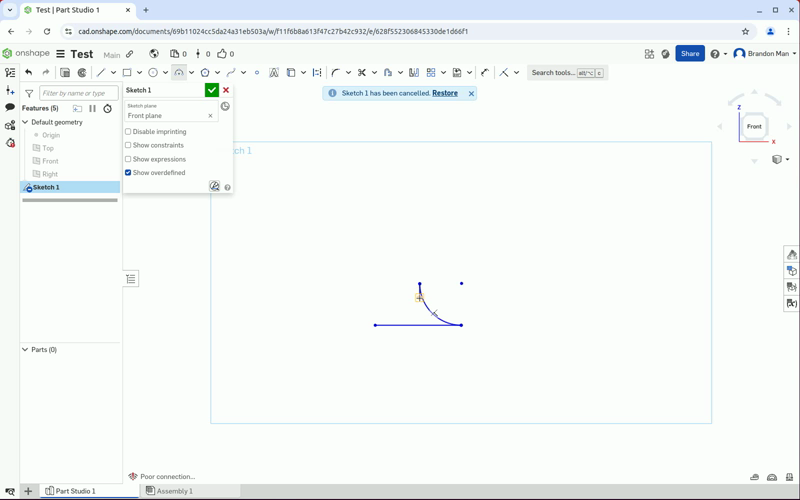
mouse_move(403, 314)
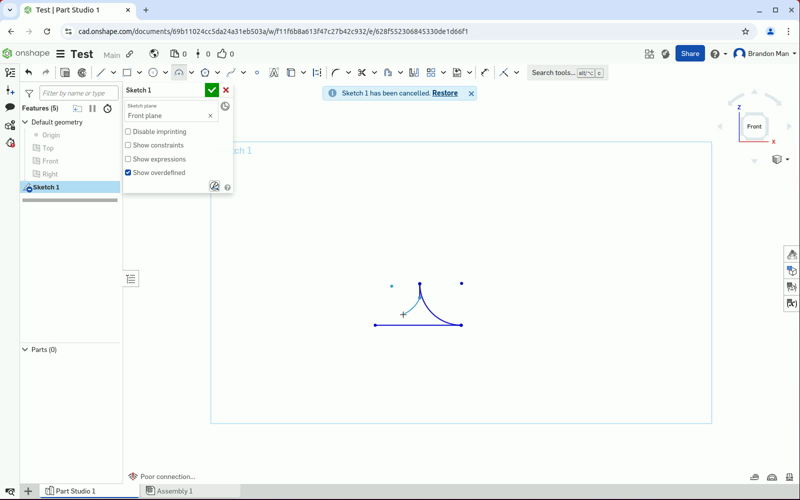
click(403, 314)
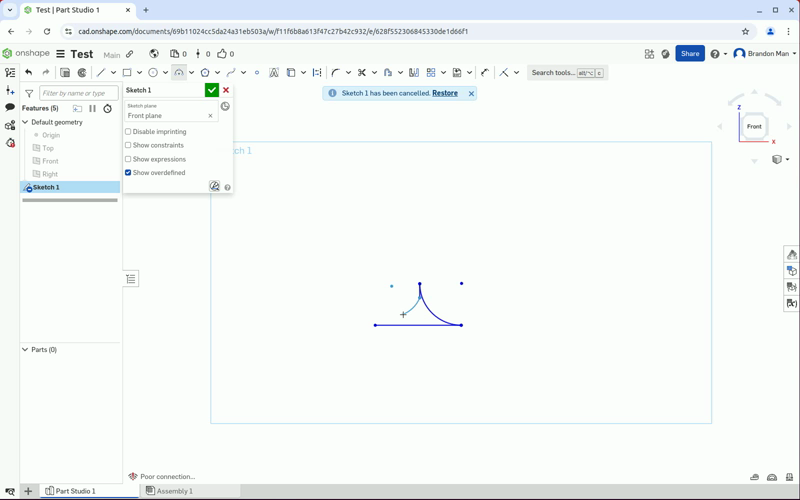
mouse_move(414, 309)
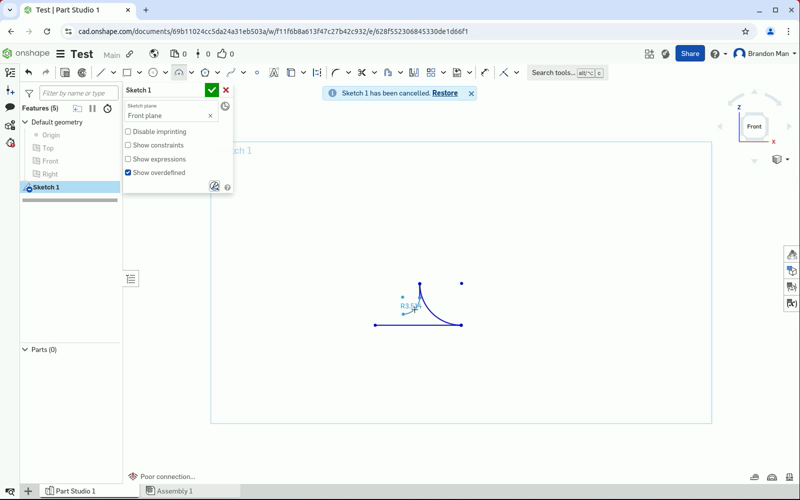
click(414, 309)
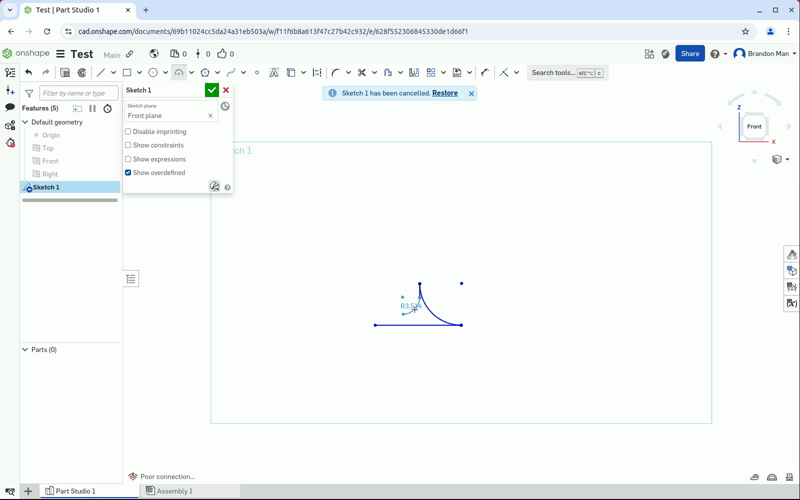
key_up(shift)
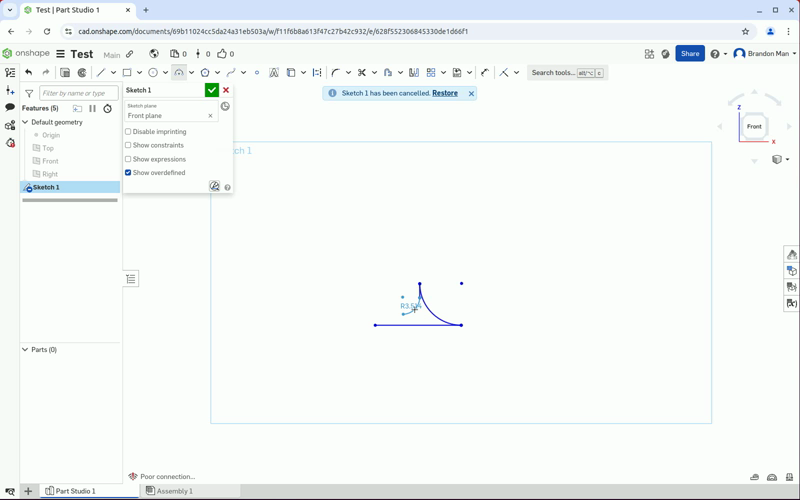
key(esc)
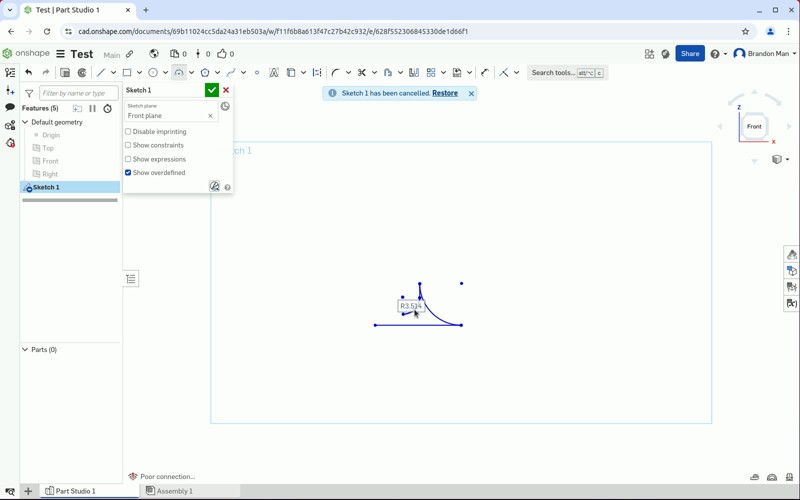
key(l)
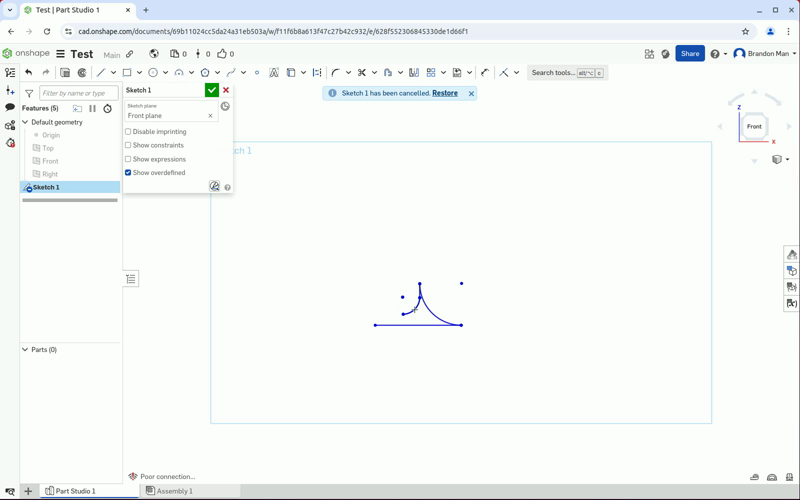
mouse_move(403, 314)
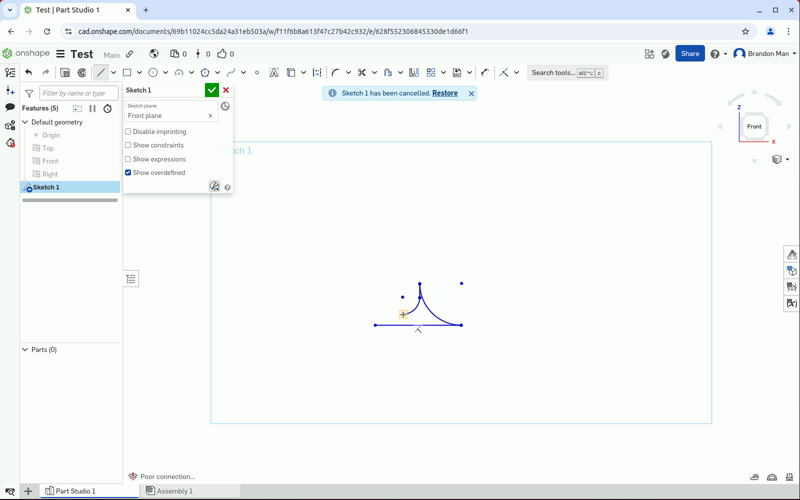
click(403, 314)
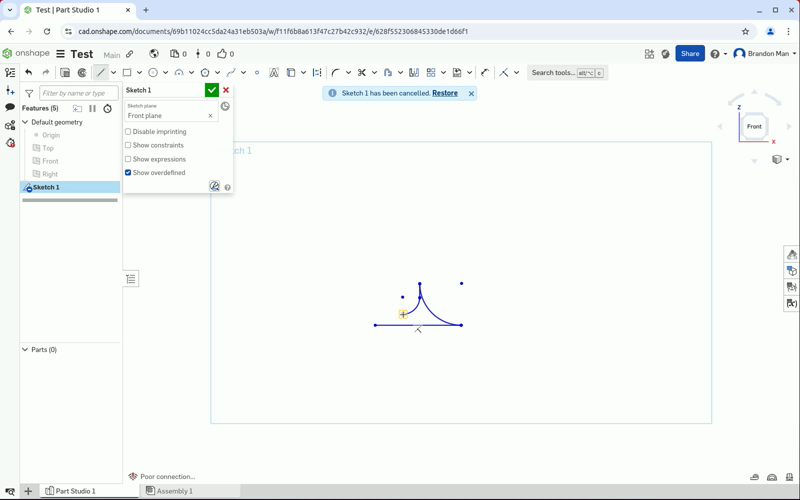
key_down(shift)
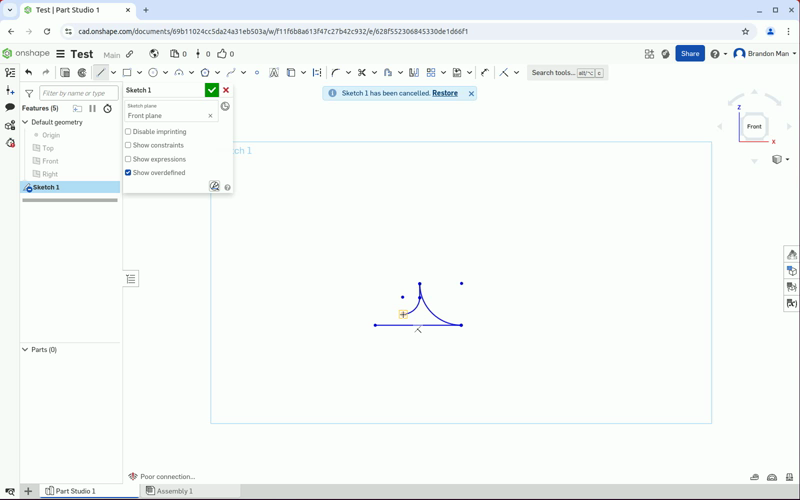
mouse_move(433, 314)
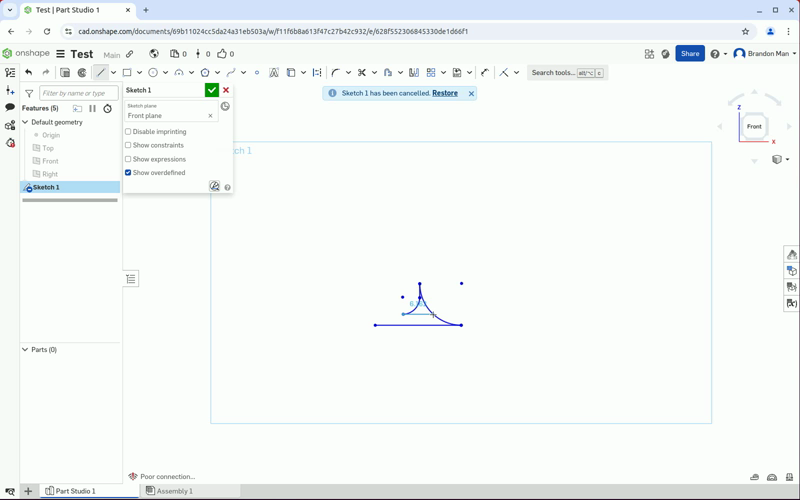
mouse_move(375, 314)
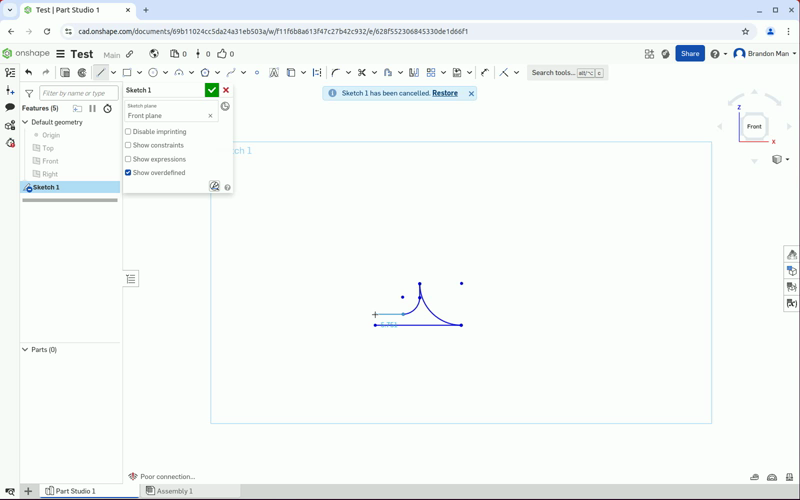
click(375, 314)
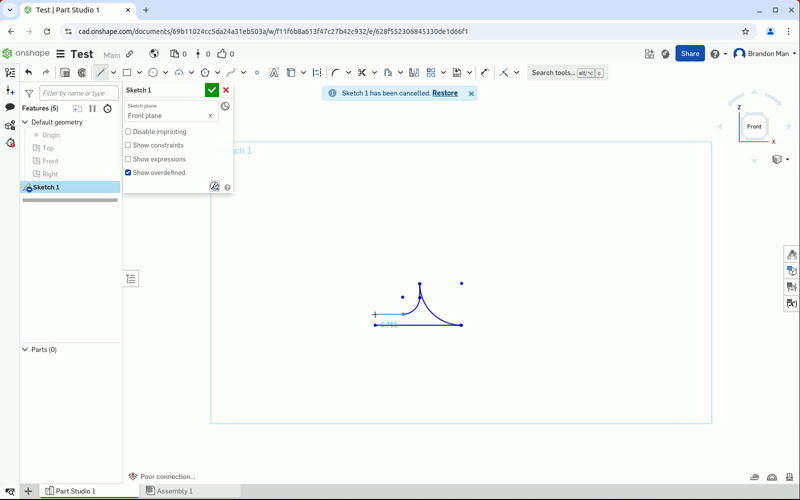
key_up(shift)
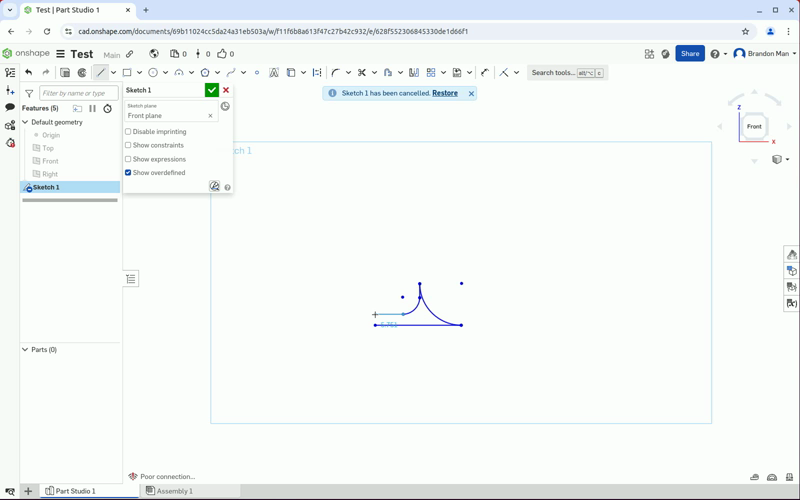
mouse_move(405, 314)
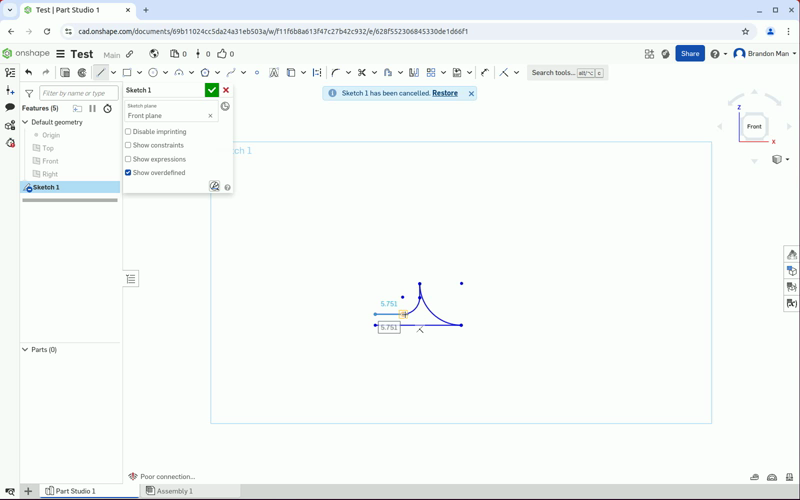
key_down(shift)
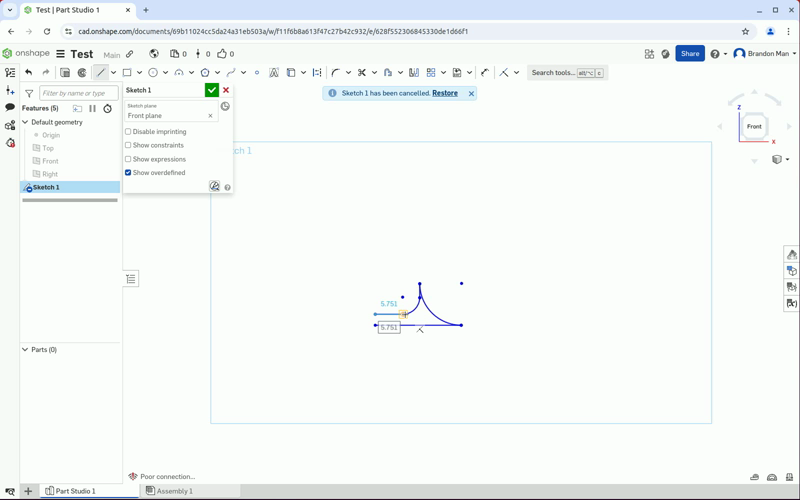
mouse_move(375, 325)
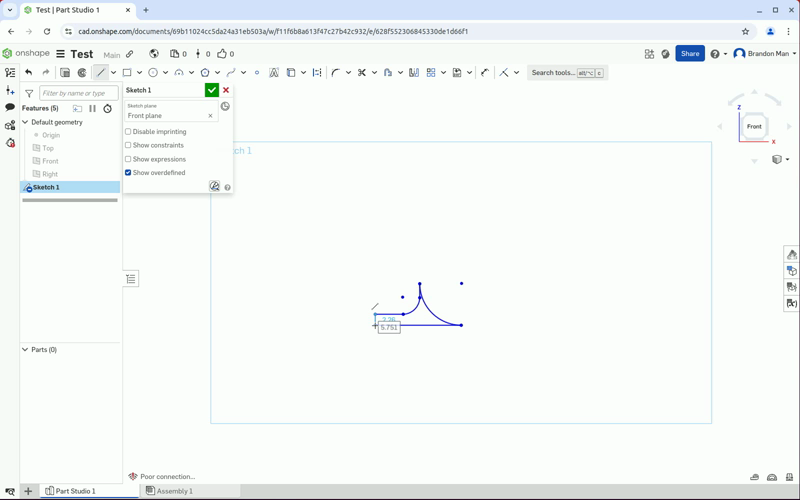
key_up(shift)
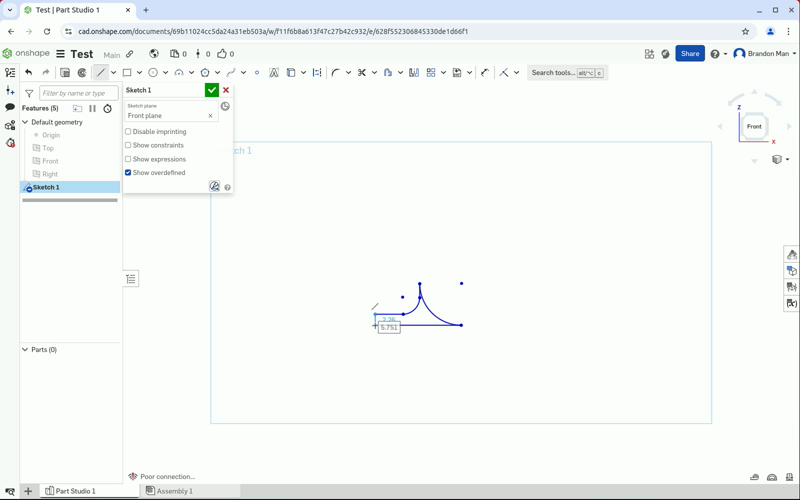
click(375, 325)
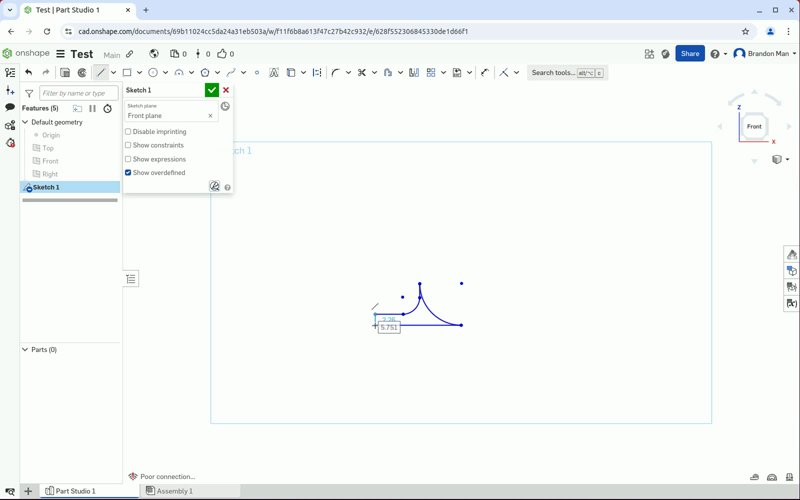
key(esc)
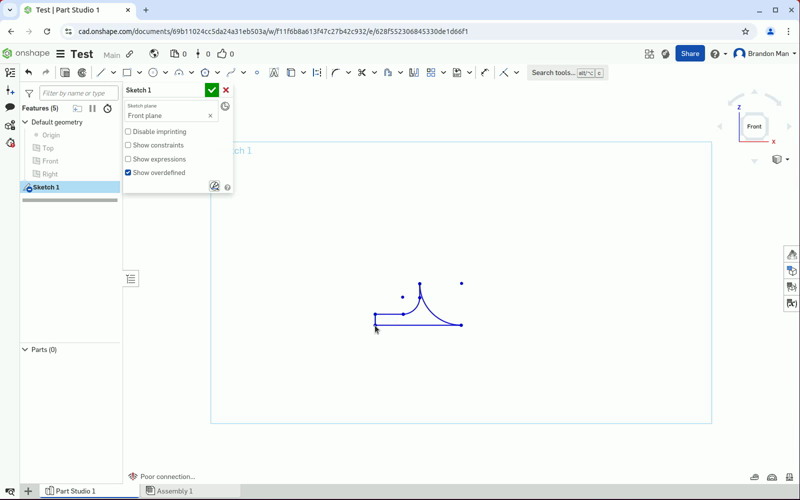
mouse_move(422, 309)
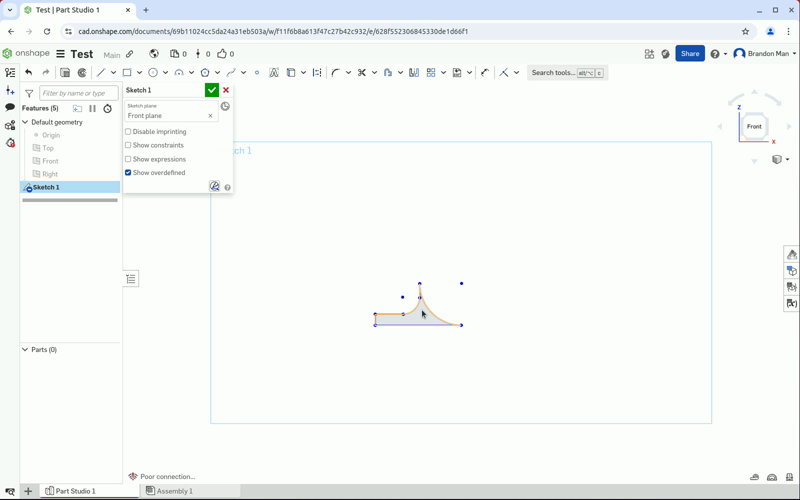
scroll(6)
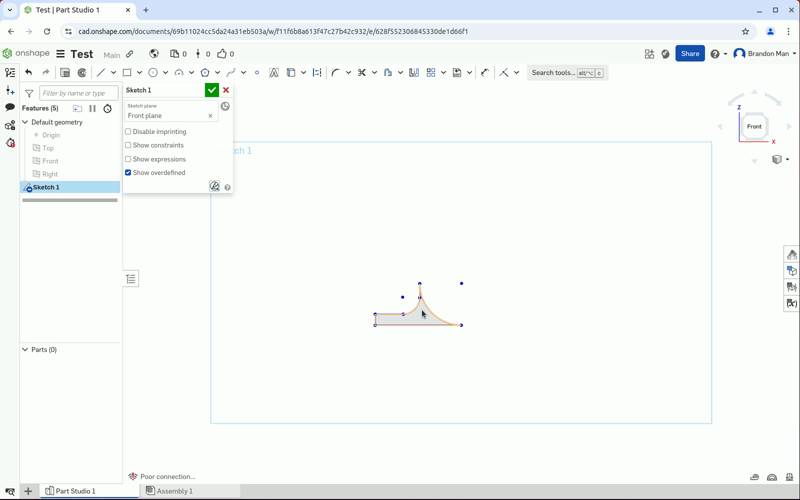
scroll(6)
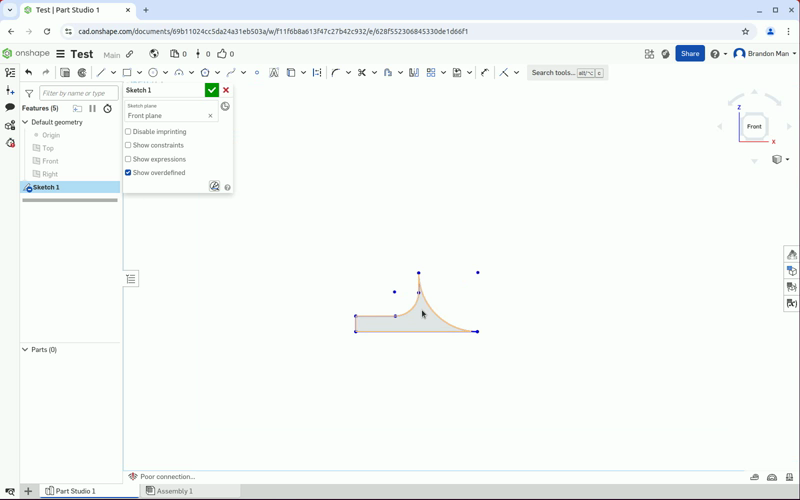
scroll(6)
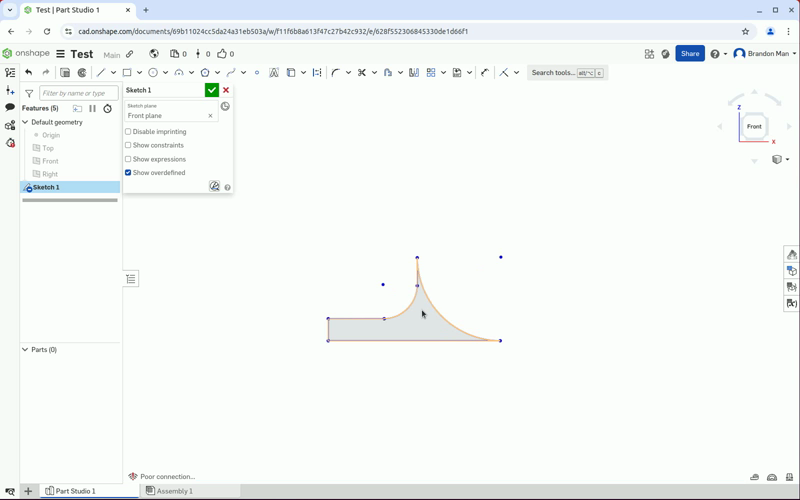
scroll(6)
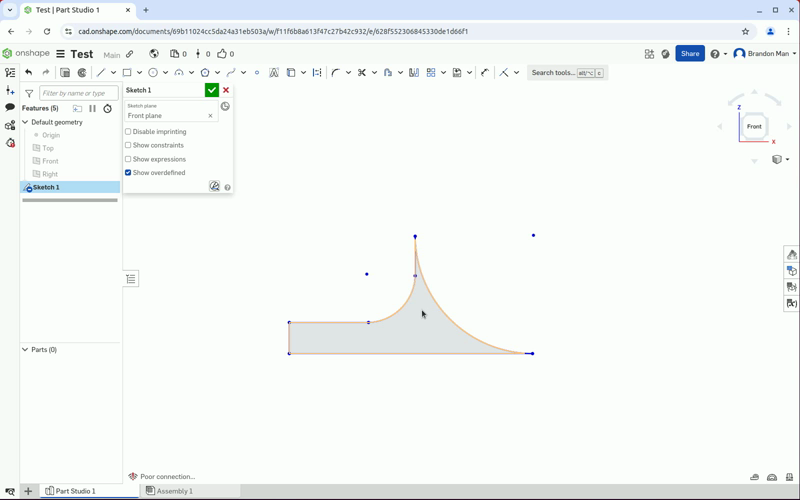
scroll(6)
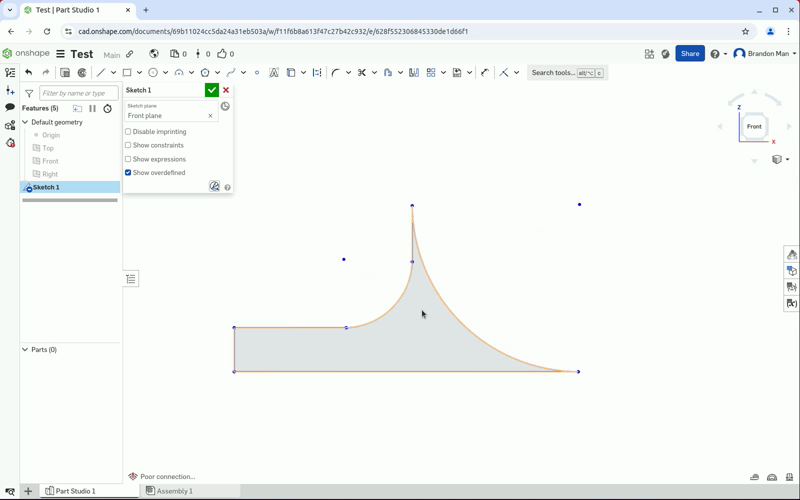
scroll(6)
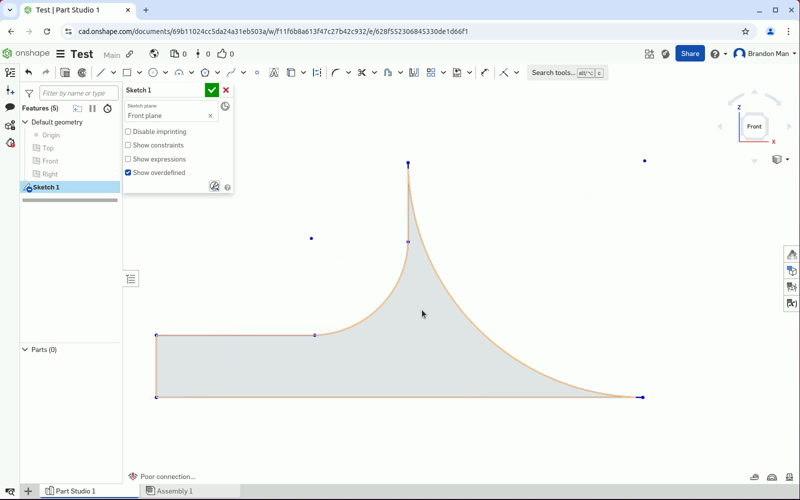
scroll(6)
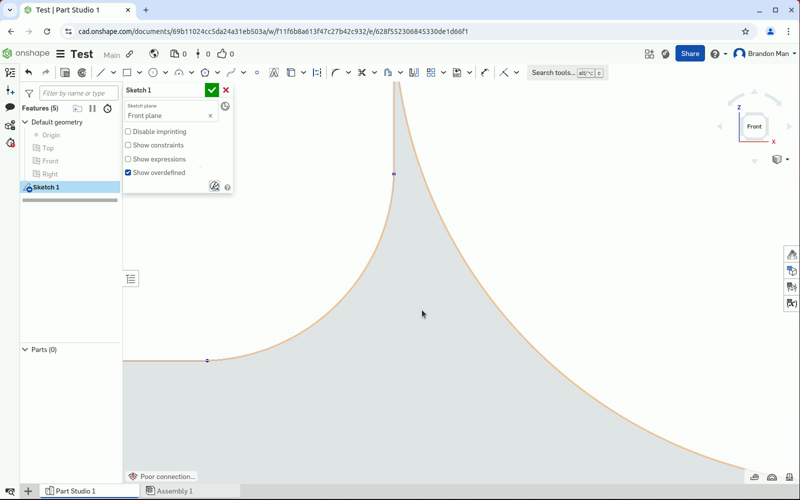
click(422, 309)
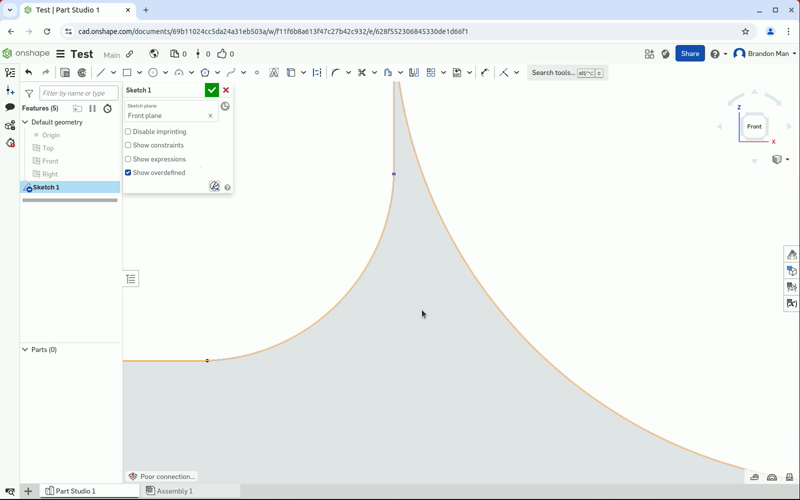
scroll(-6)
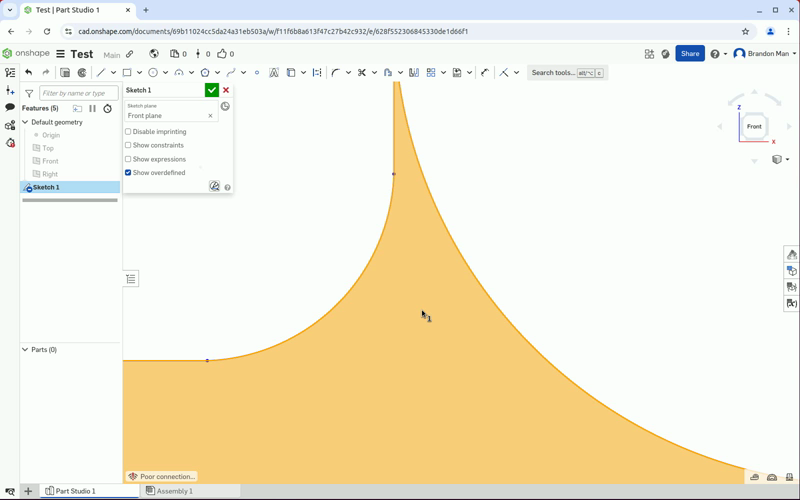
scroll(-6)
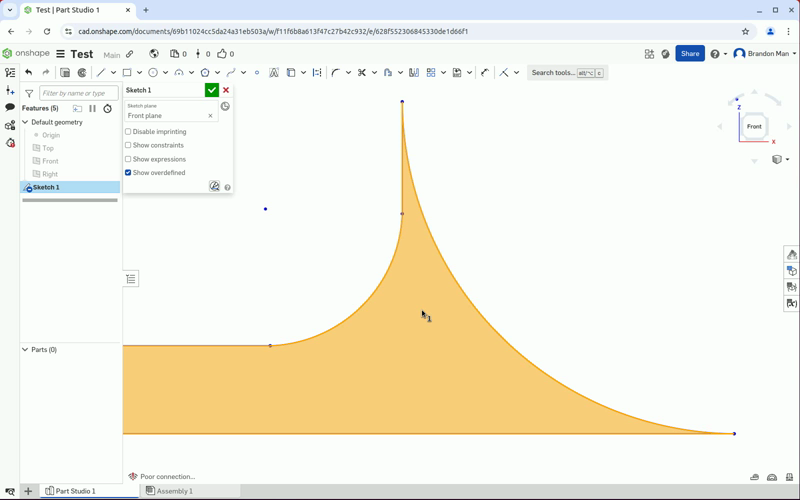
scroll(-6)
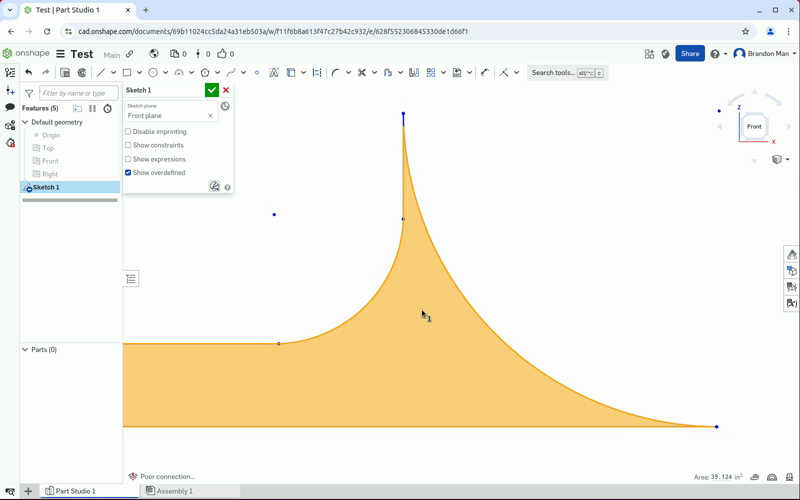
scroll(-6)
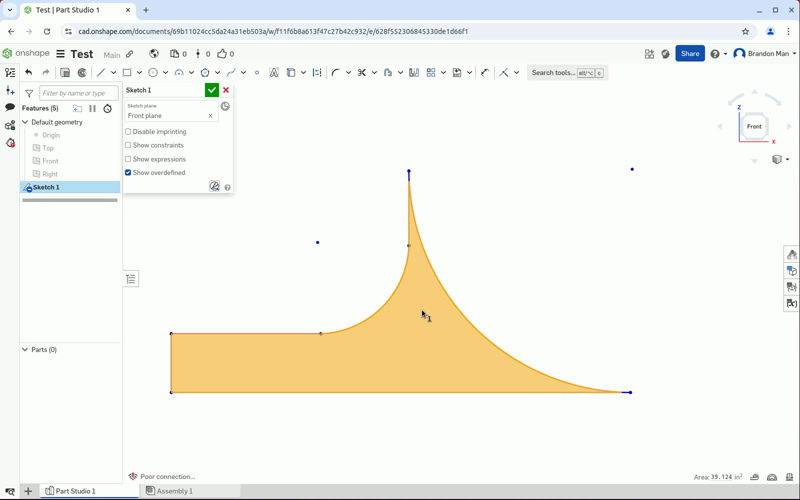
scroll(-6)
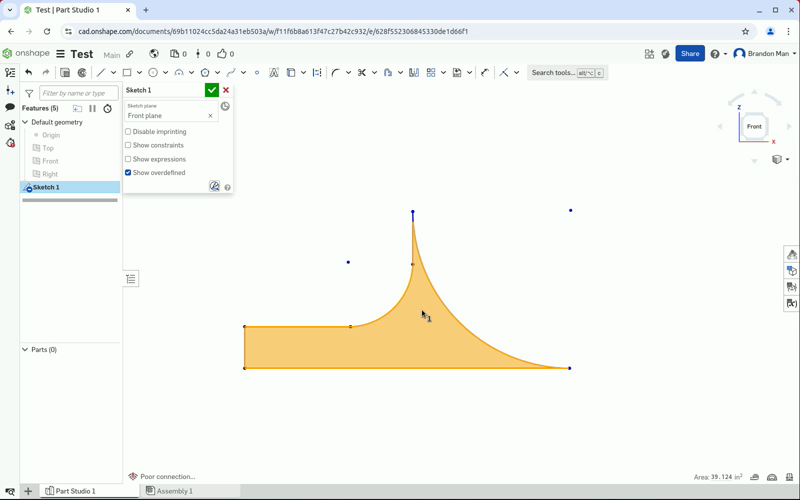
scroll(-6)
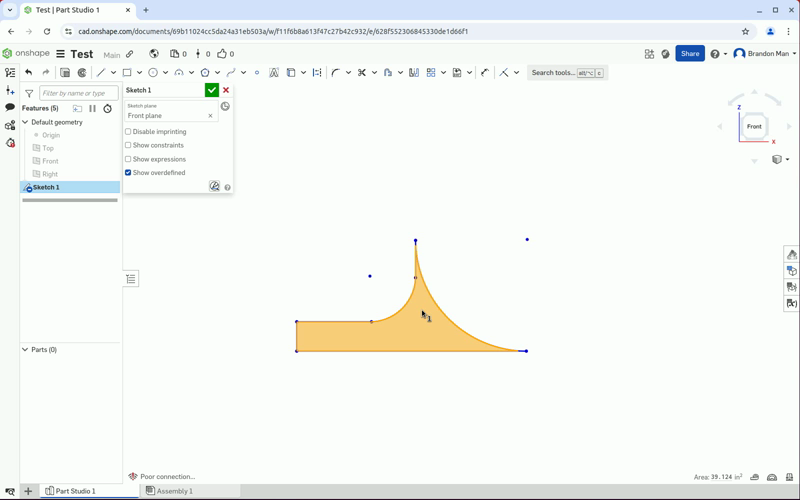
scroll(-6)
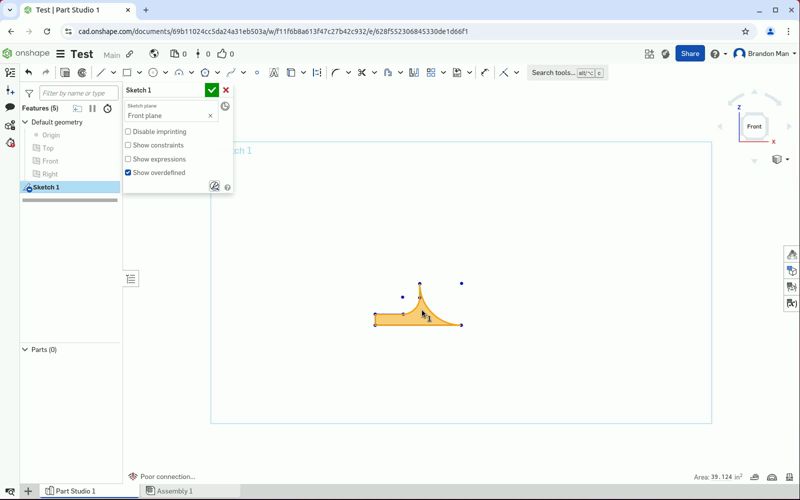
mouse_move(73, 352)
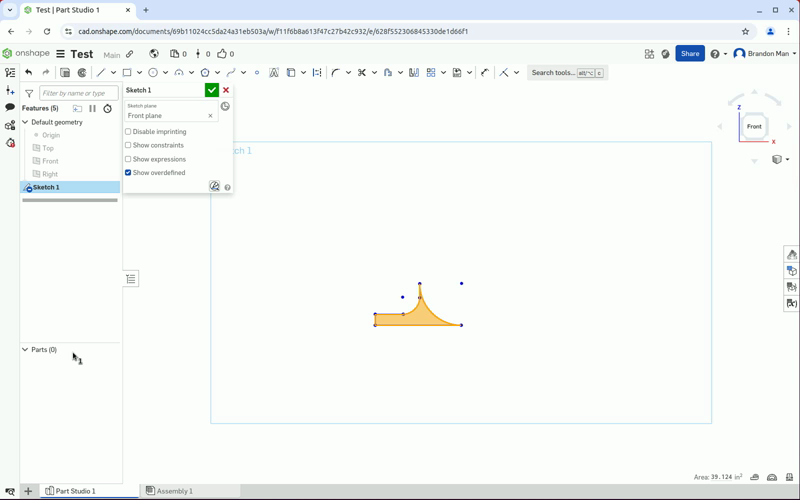
key(shift+y)
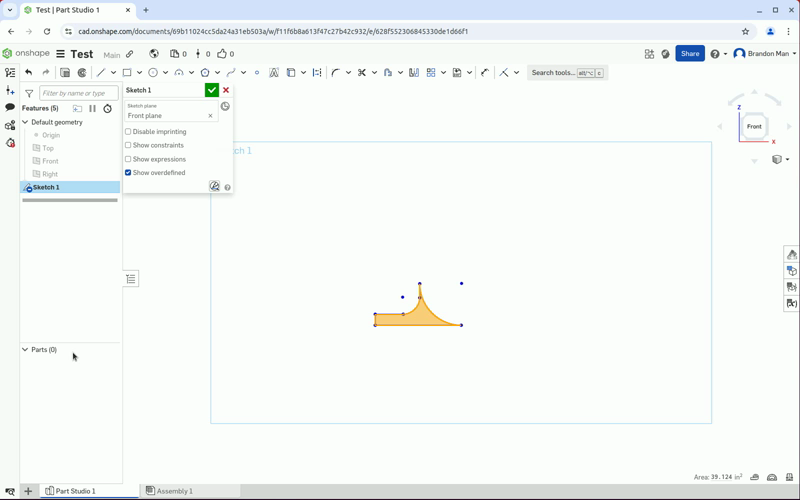
key(shift+e)
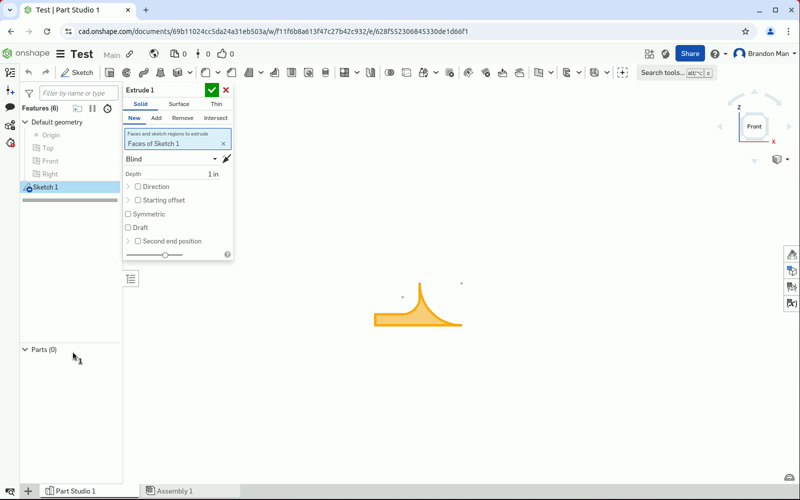
mouse_move(143, 106)
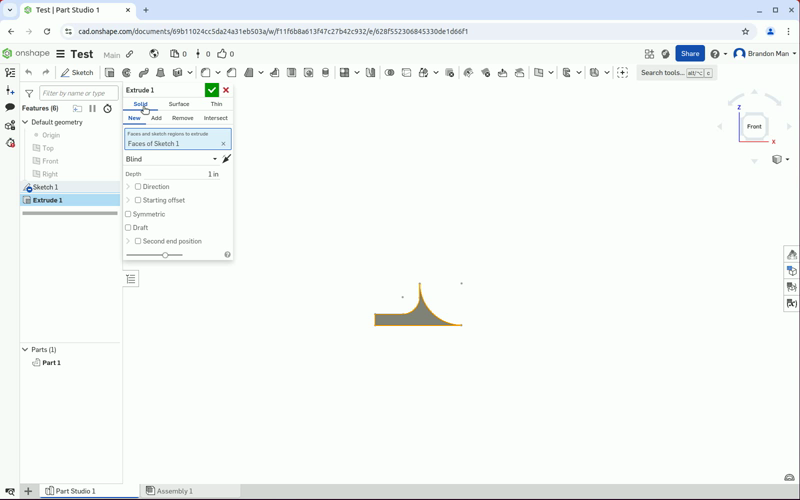
click(143, 106)
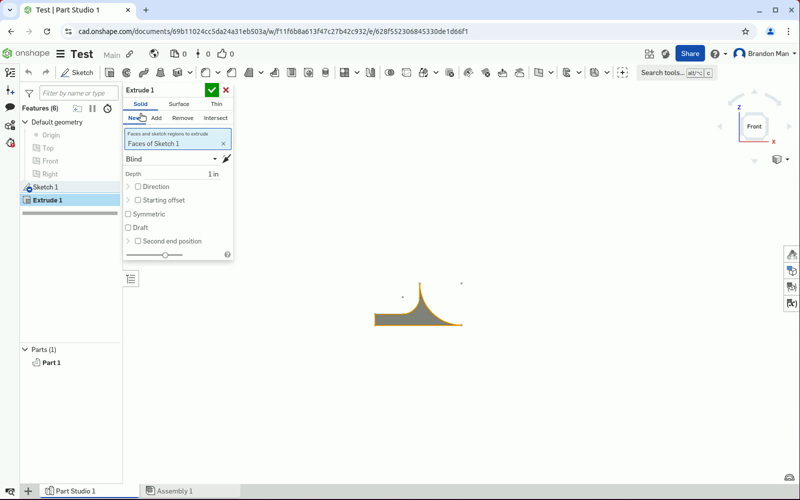
mouse_move(137, 120)
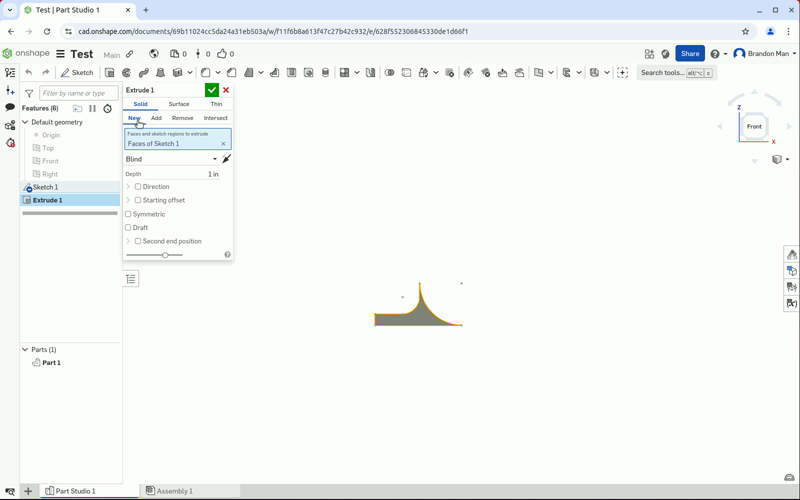
click(137, 120)
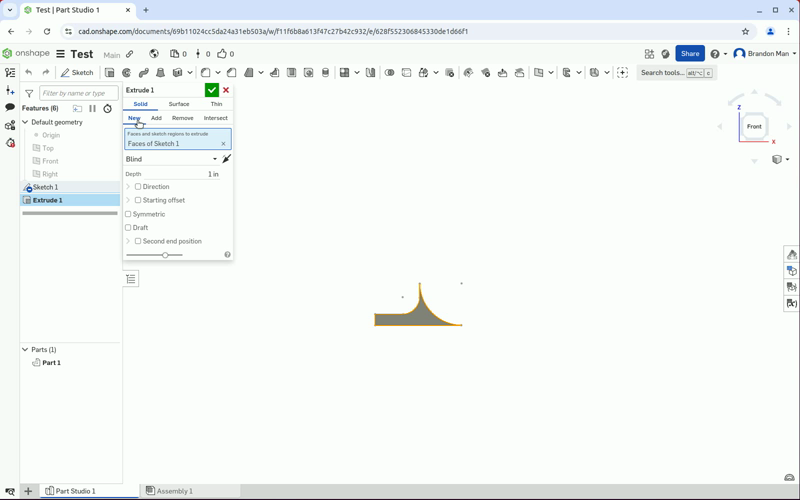
key(tab, 4)
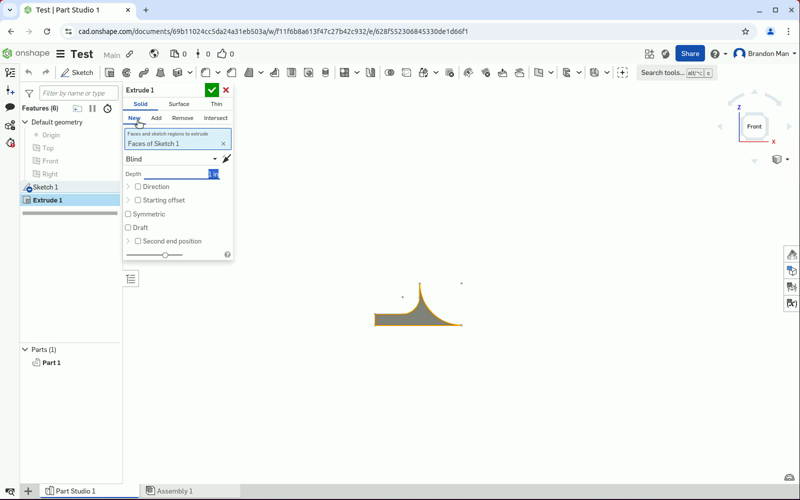
text(9.147)
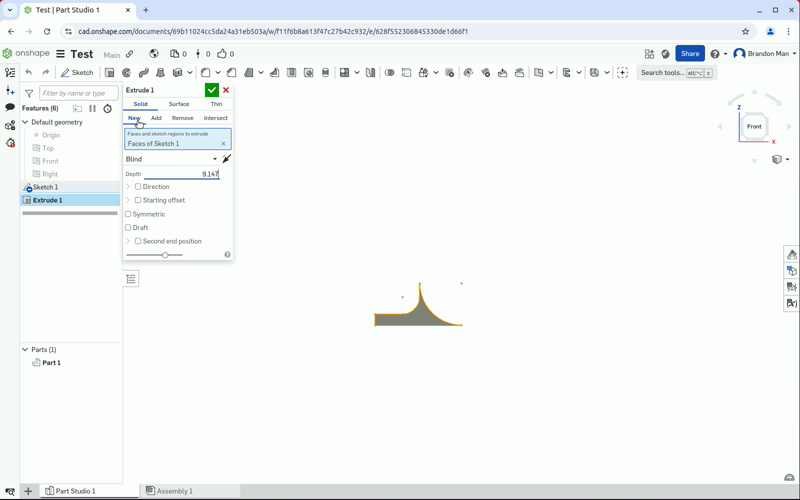
key(enter)
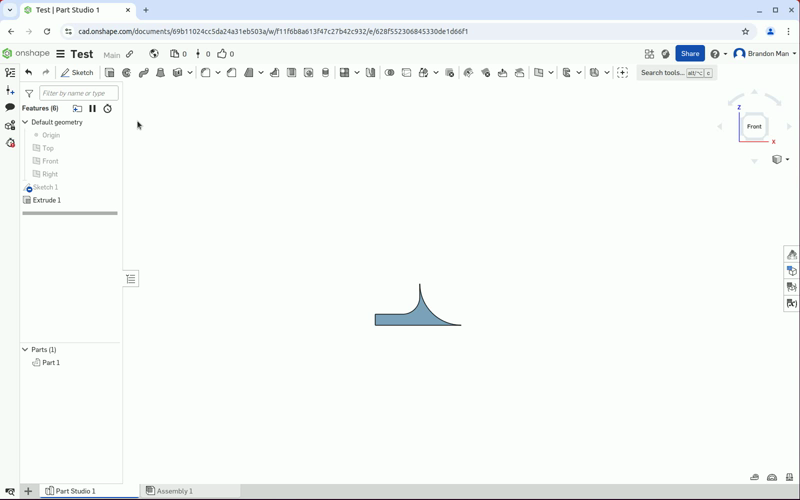
key(shift+h)
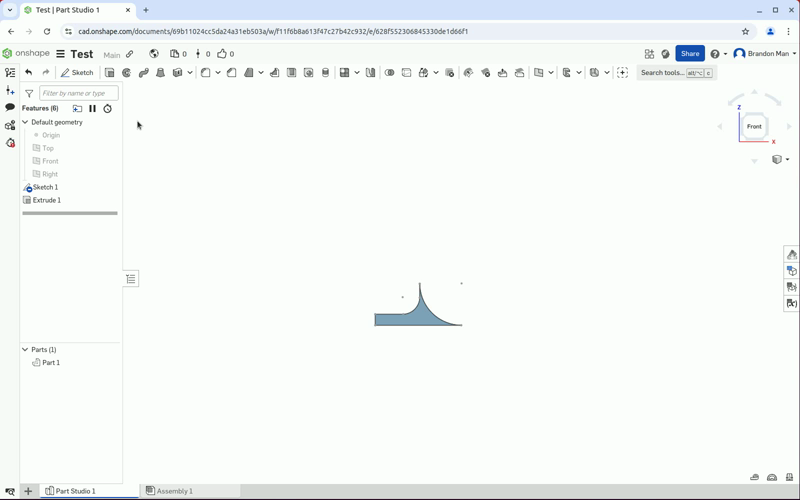
key(shift+h)
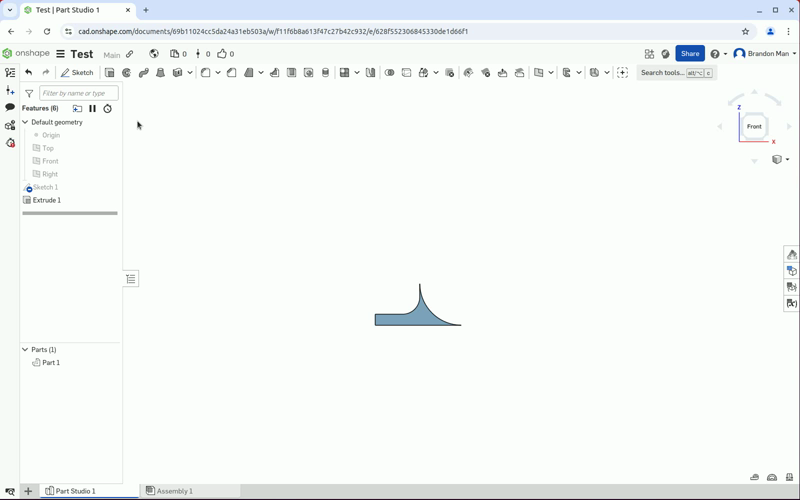
mouse_move(73, 189)
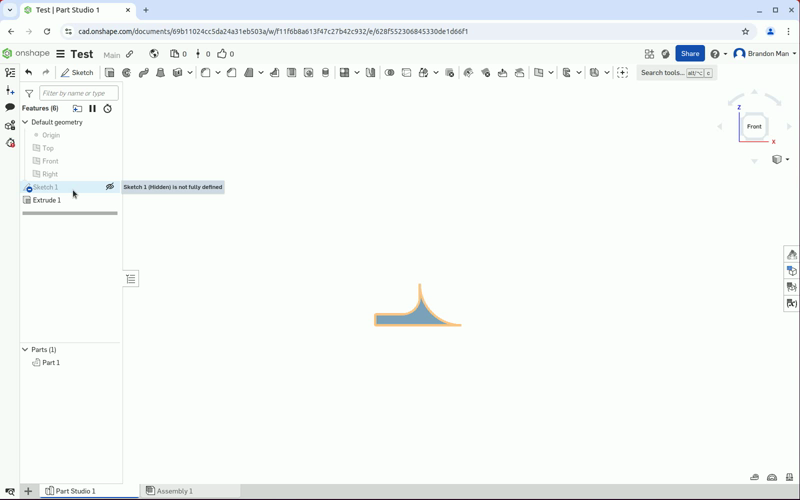
click(73, 189)
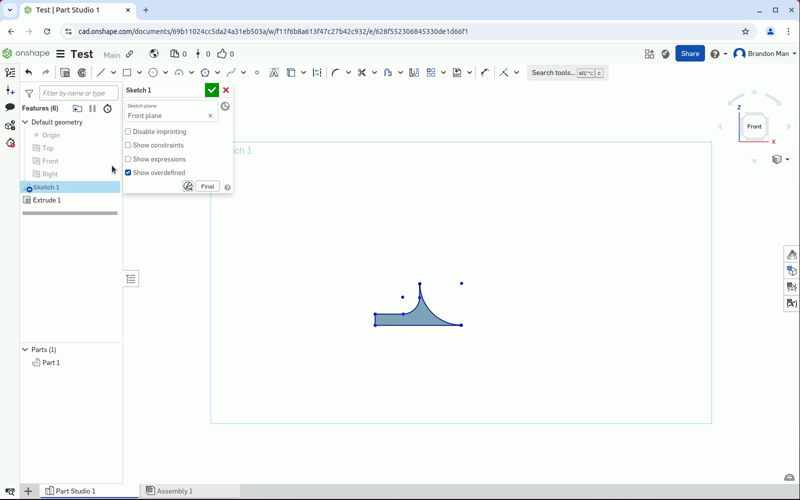
mouse_move(229, 92)
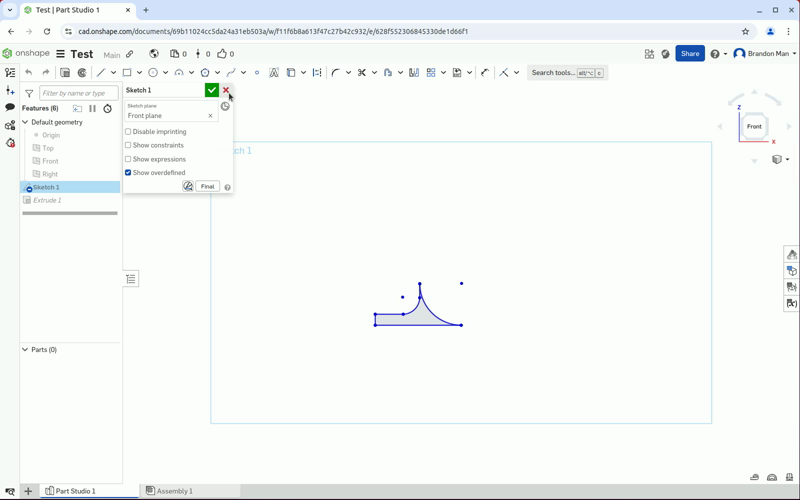
click(229, 92)
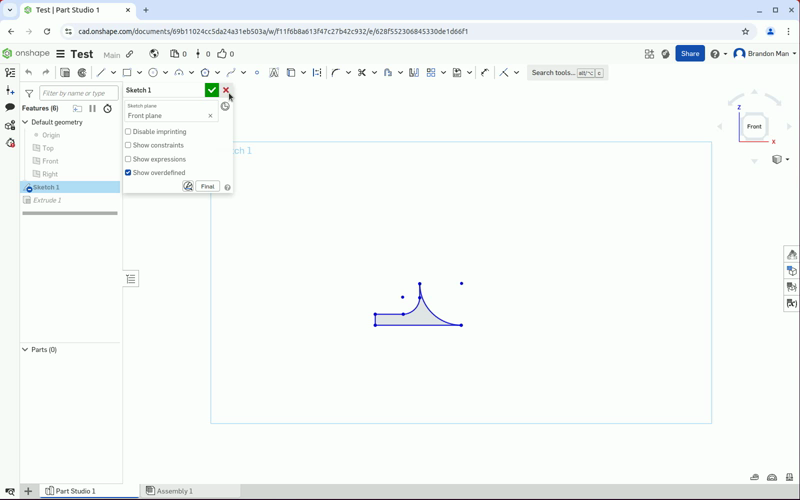
key(shift+s)
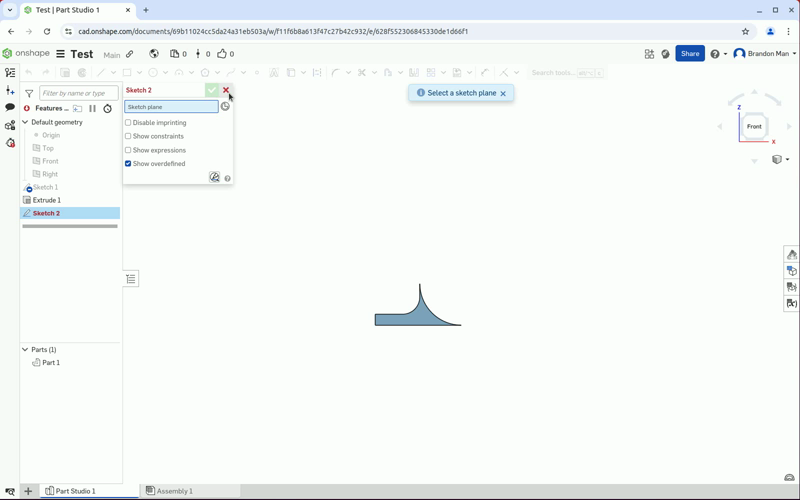
mouse_move(73, 163)
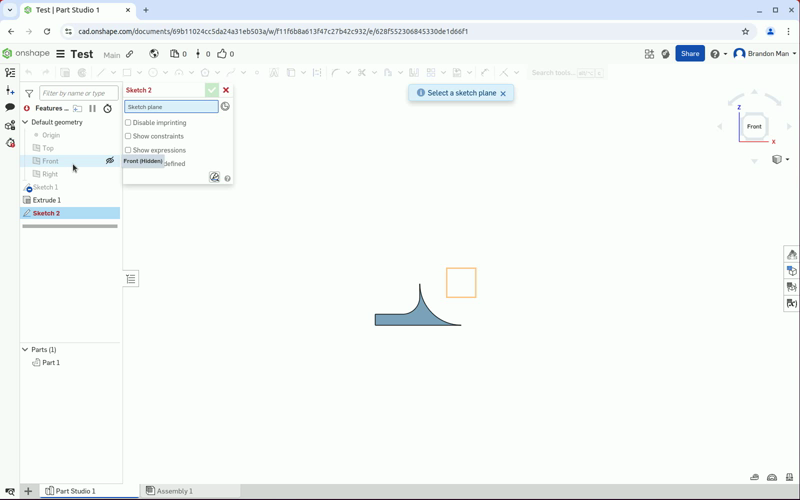
click(73, 163)
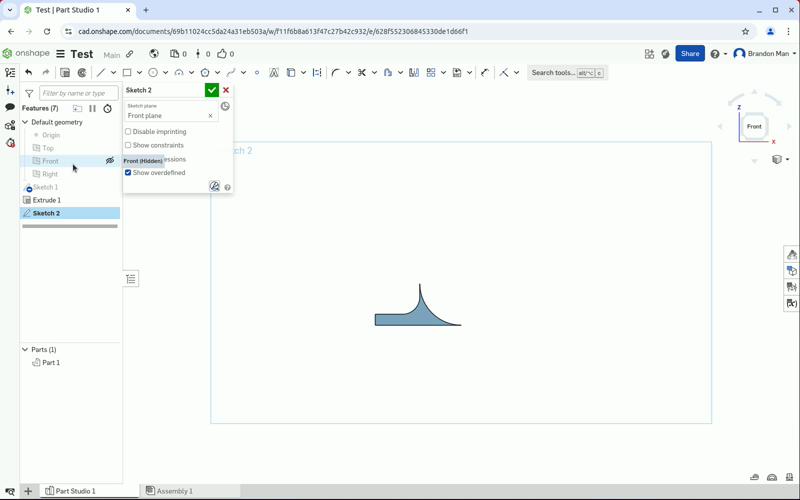
mouse_move(73, 352)
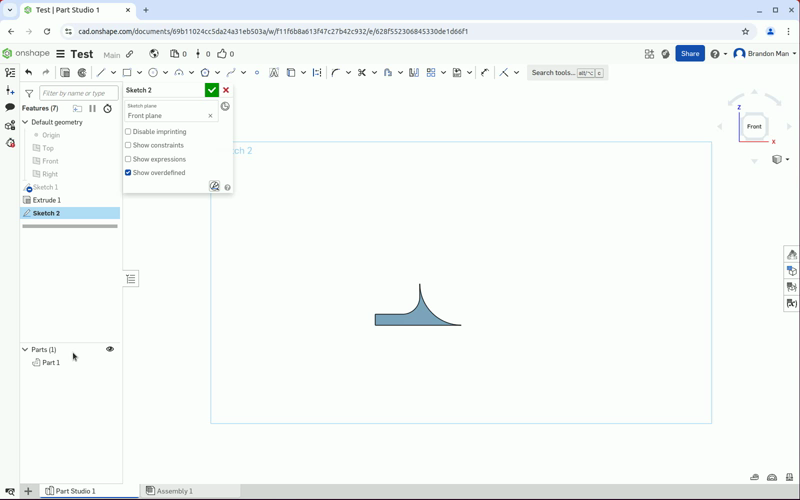
key(y)
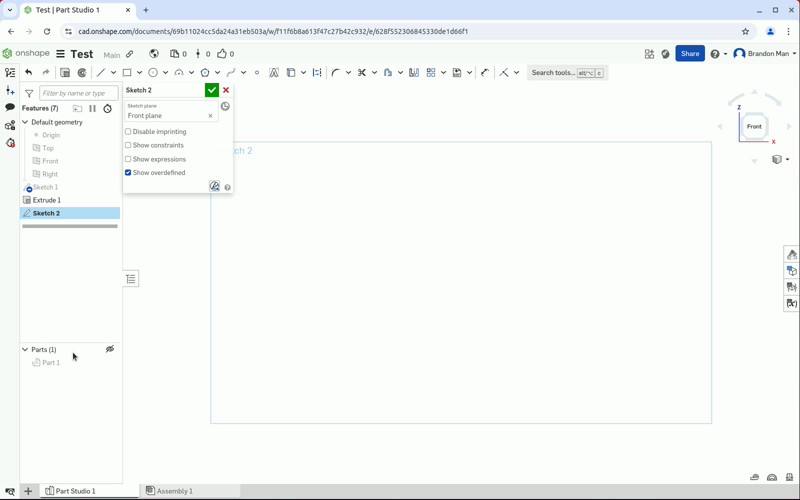
key(c)
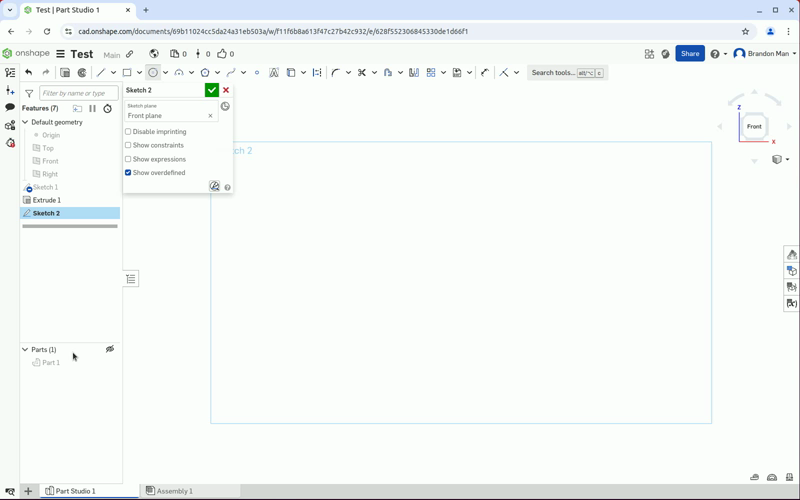
key_down(shift)
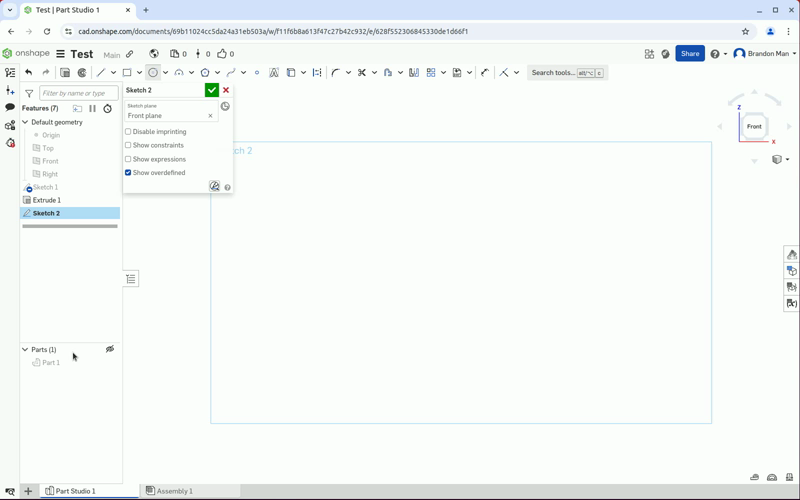
mouse_move(460, 282)
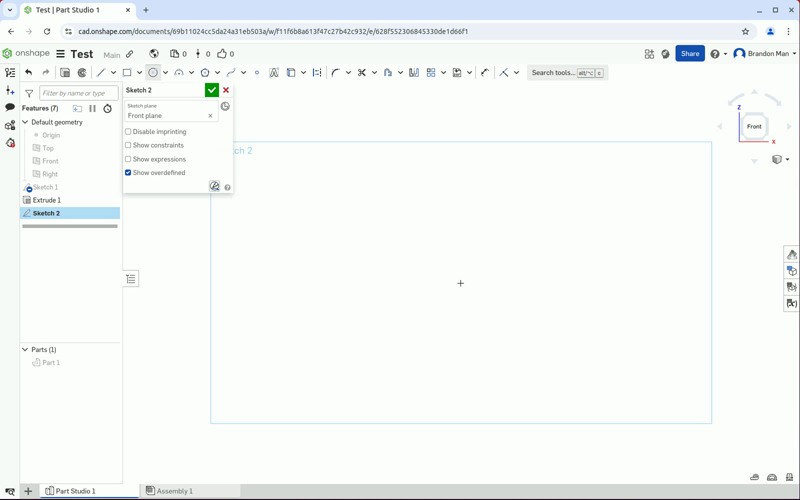
click(460, 282)
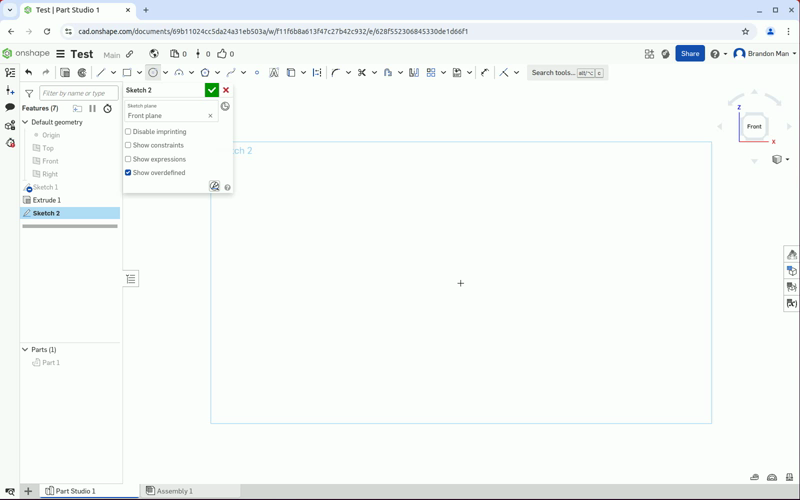
key_up(shift)
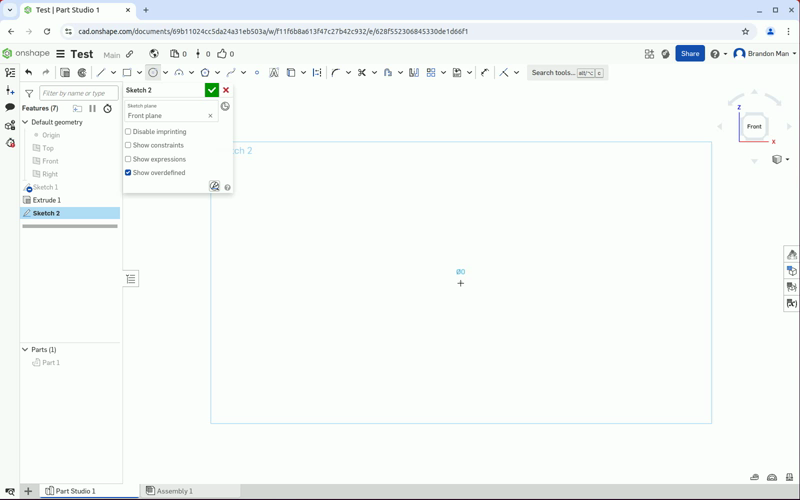
mouse_move(502, 282)
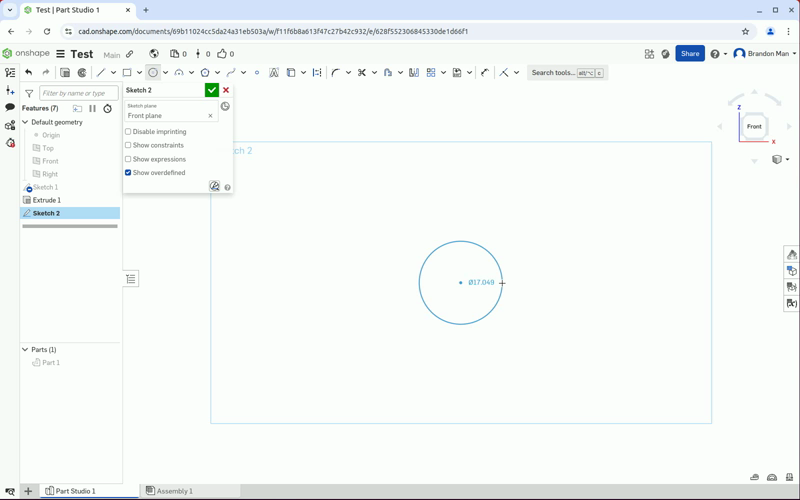
click(502, 282)
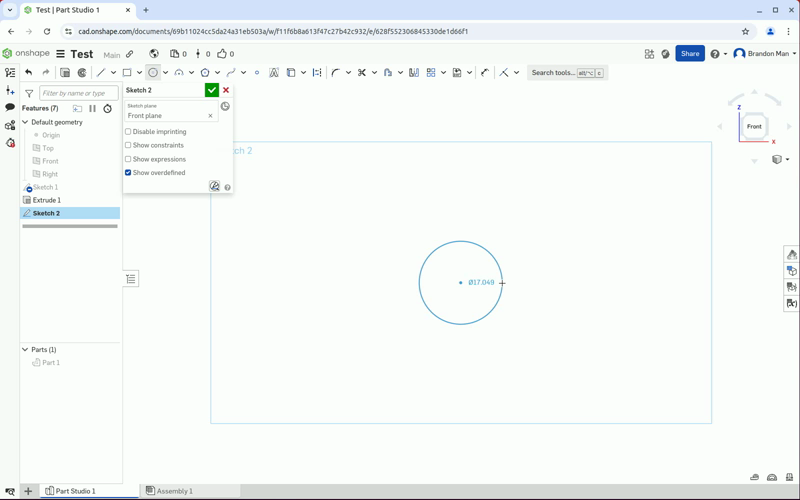
key(esc)
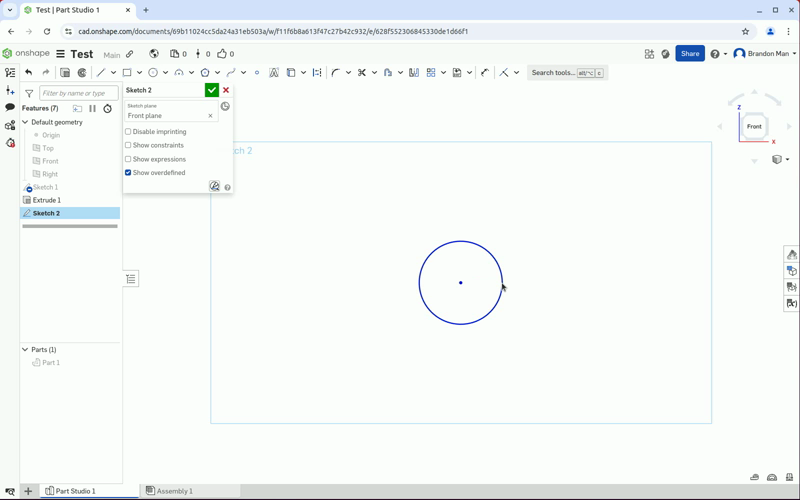
key(c)
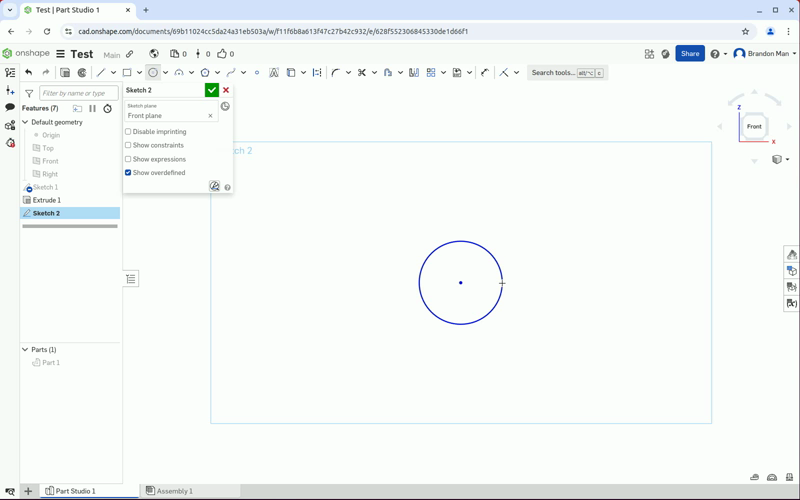
key_down(shift)
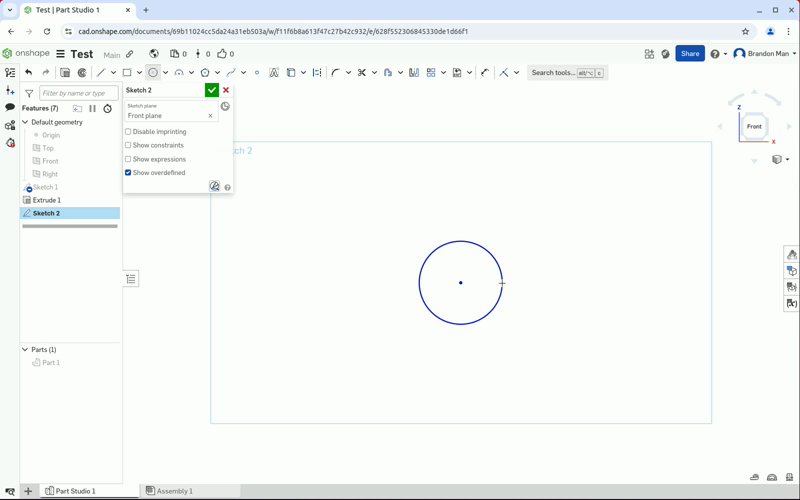
mouse_move(460, 282)
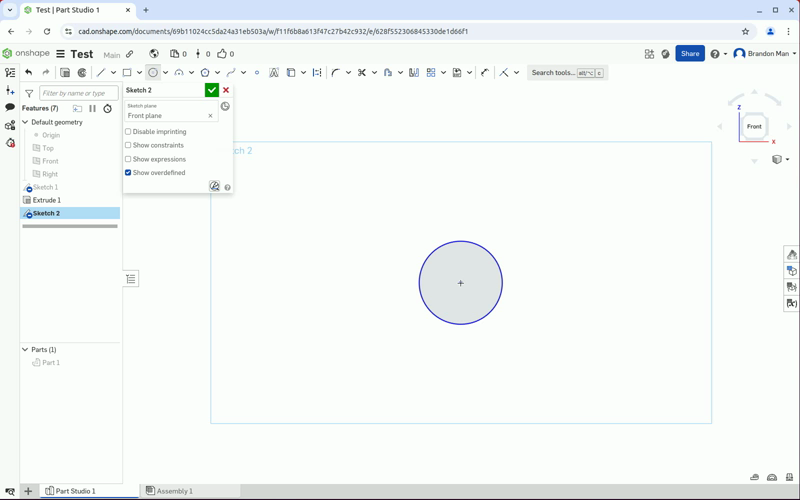
click(460, 282)
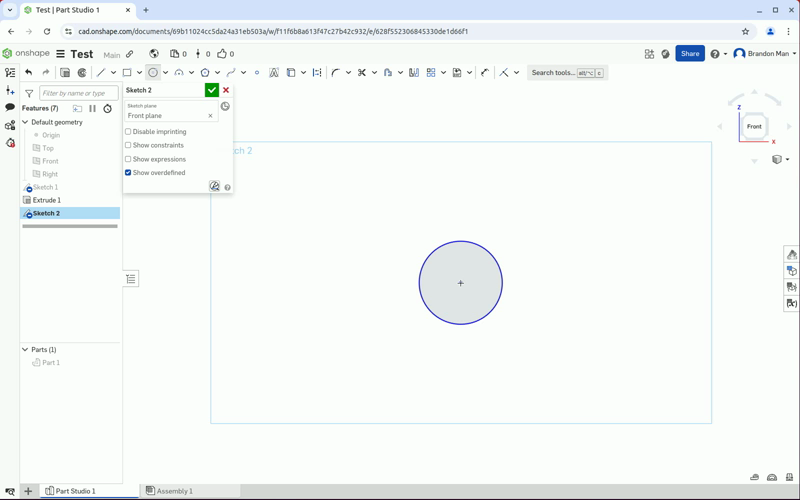
key_up(shift)
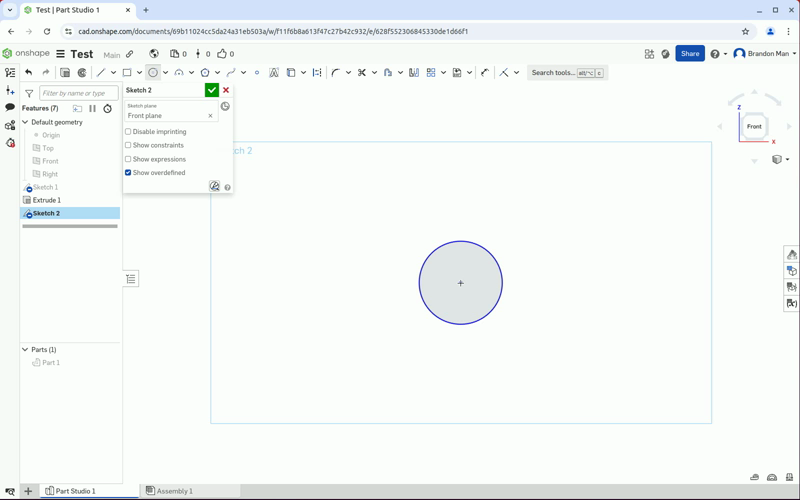
mouse_move(494, 282)
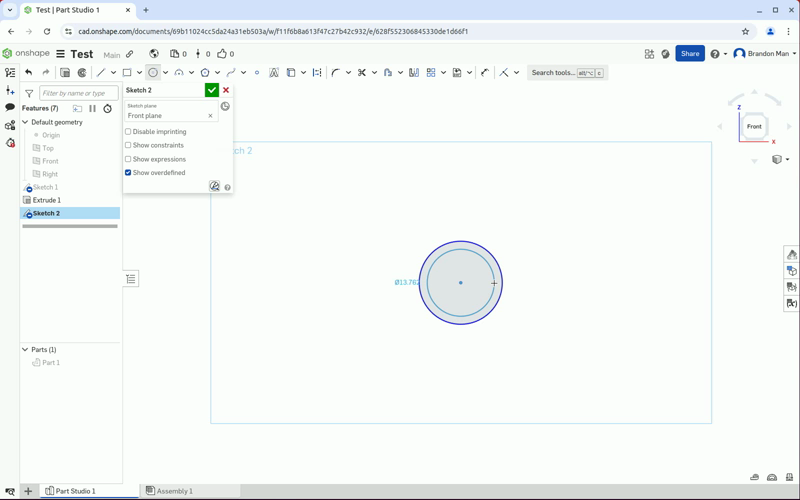
click(494, 282)
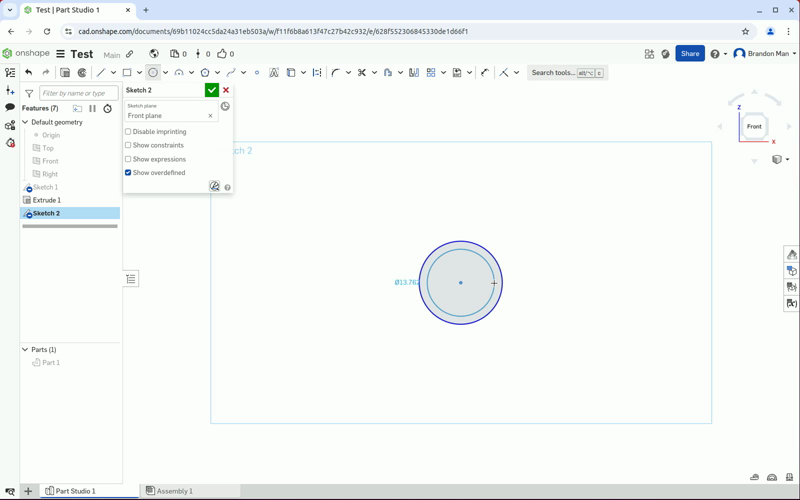
key(esc)
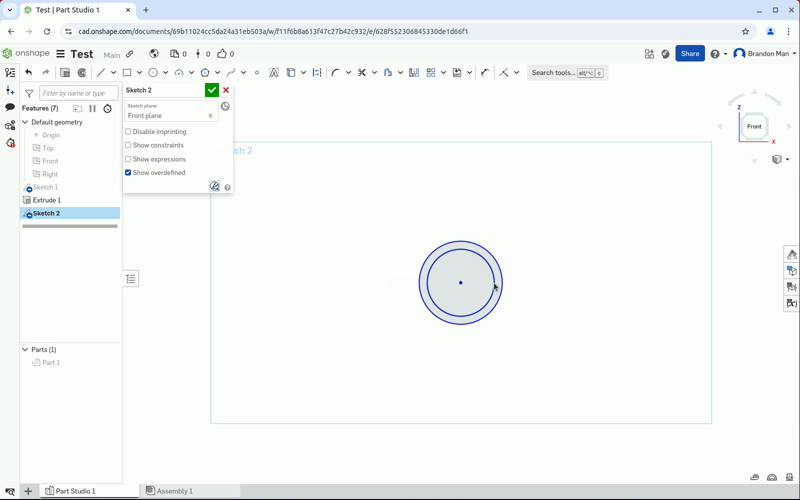
mouse_move(422, 273)
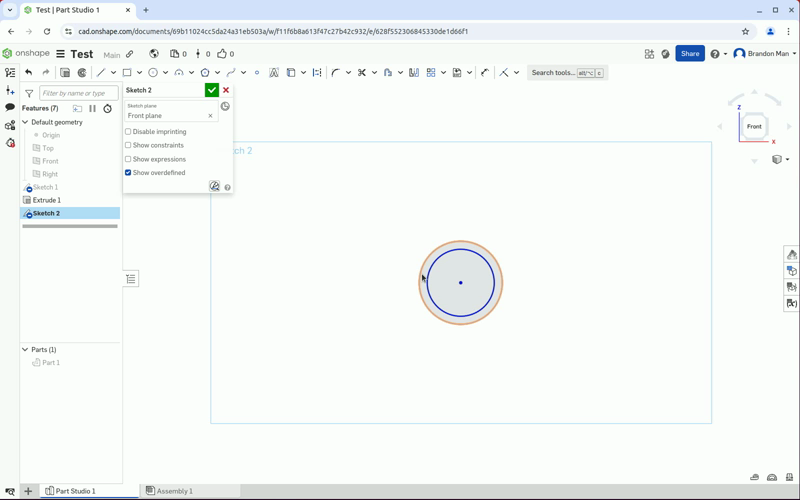
click(422, 273)
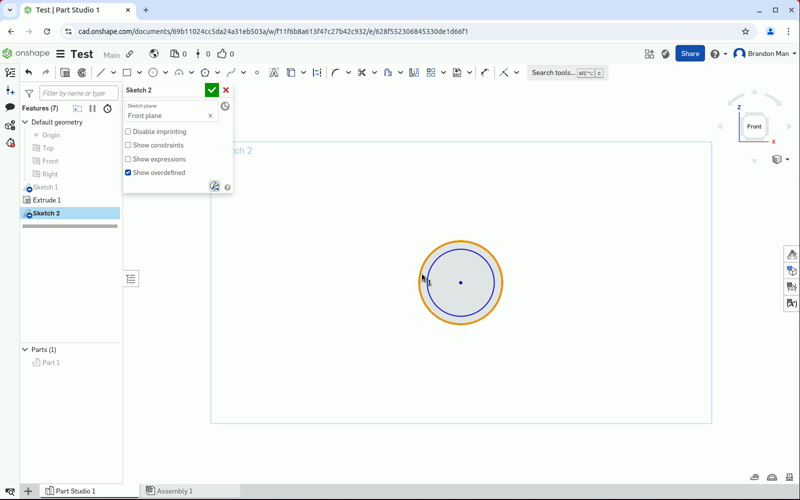
mouse_move(73, 352)
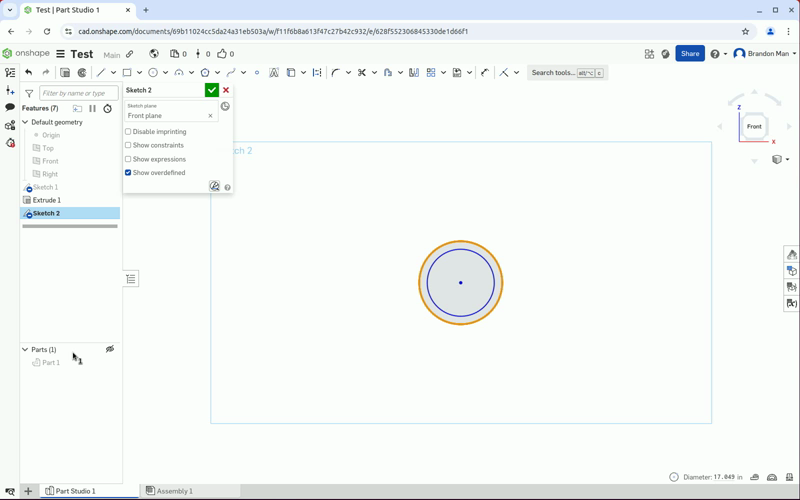
key(shift+y)
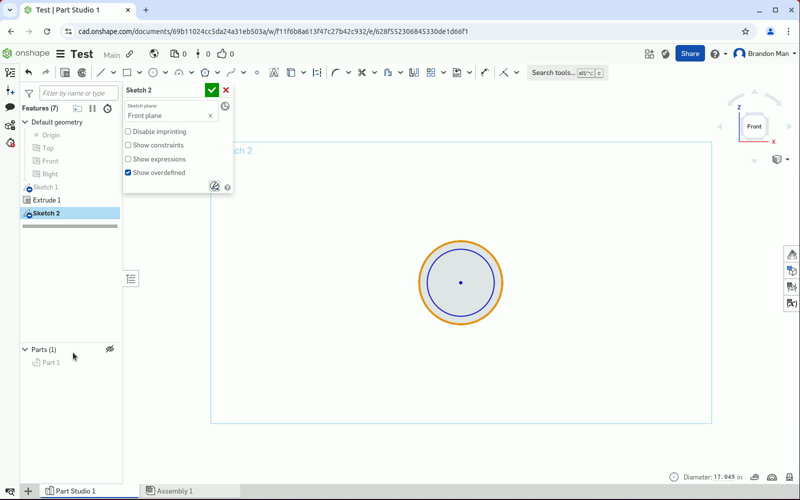
key(shift+e)
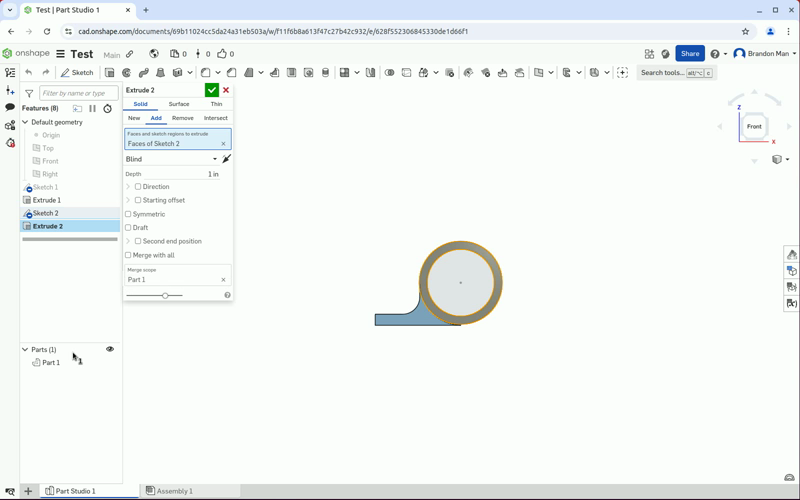
mouse_move(143, 106)
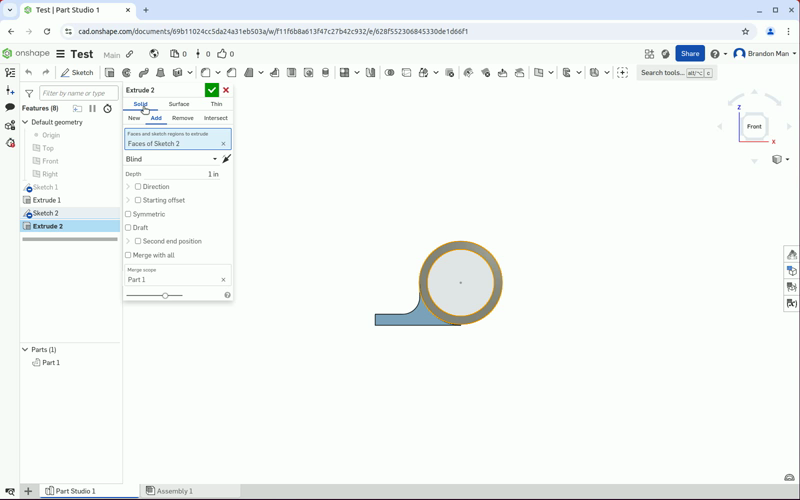
click(143, 106)
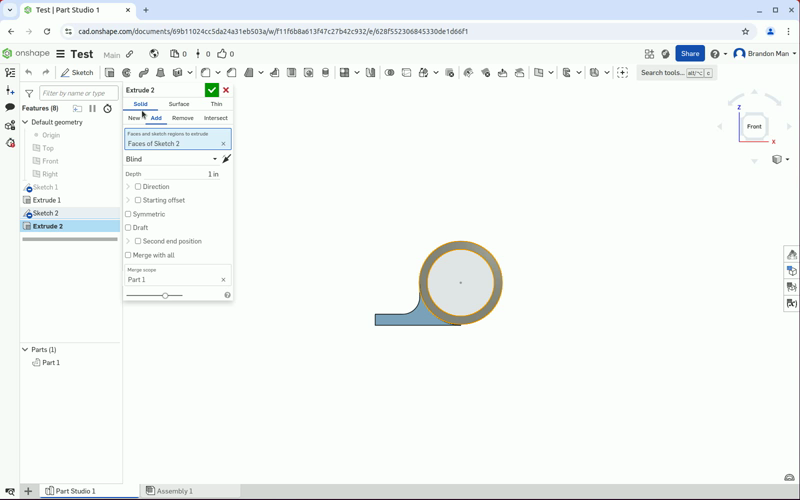
mouse_move(137, 120)
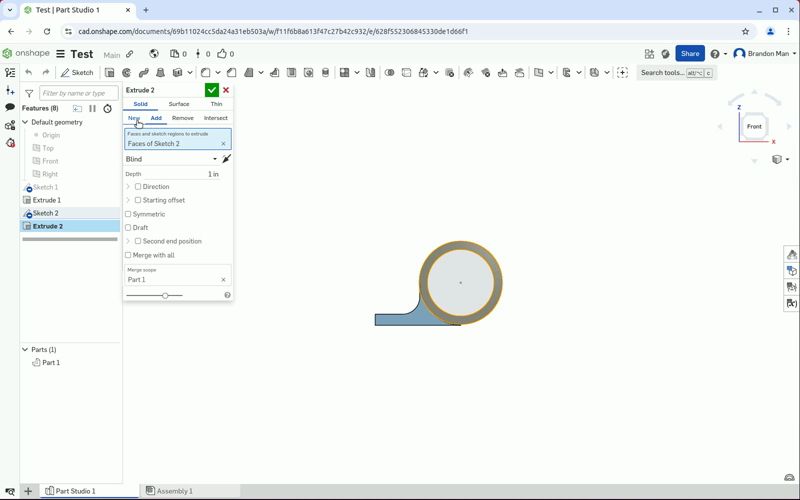
click(137, 120)
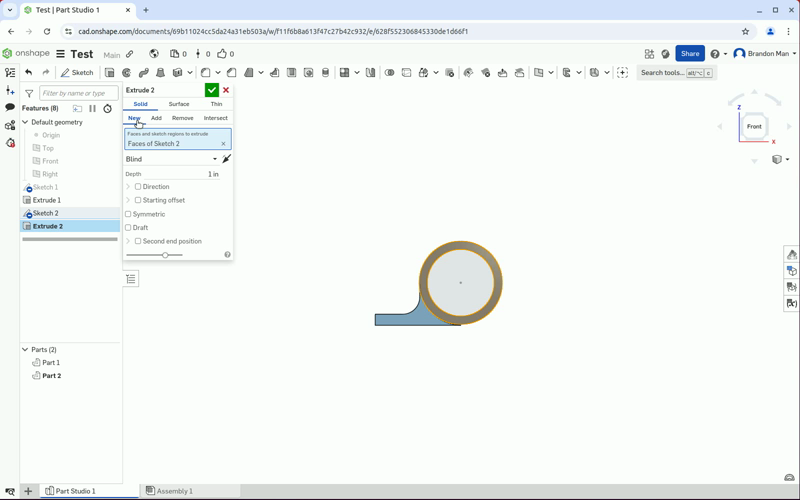
key(tab, 4)
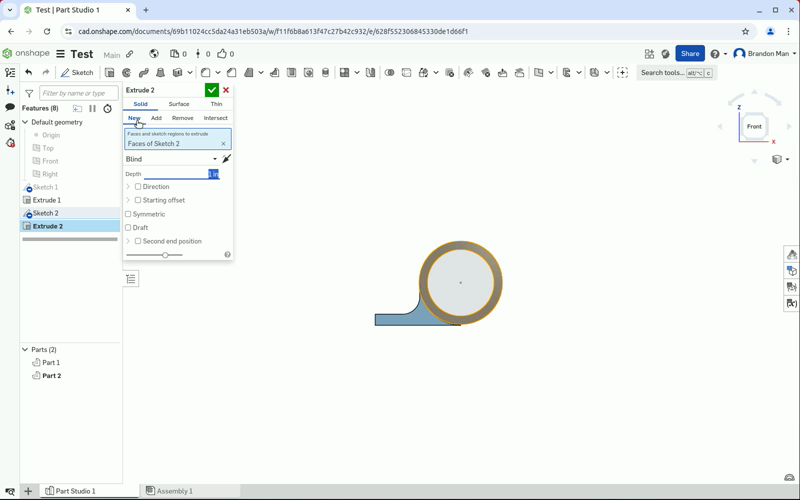
text(9.147)
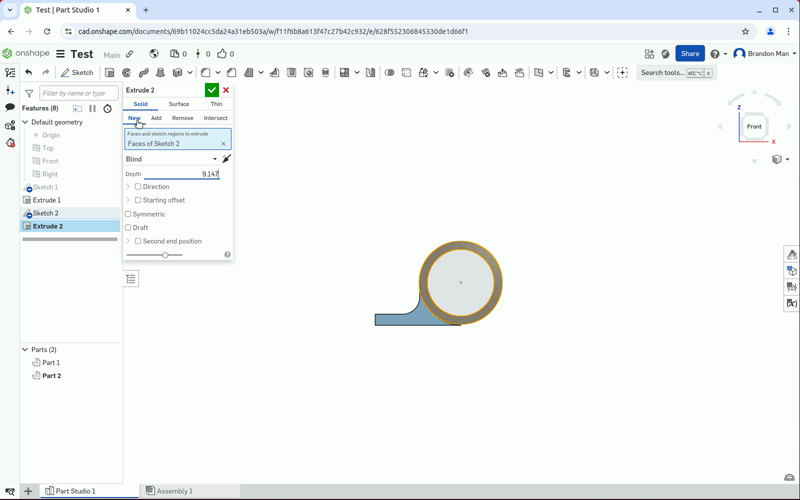
key(enter)
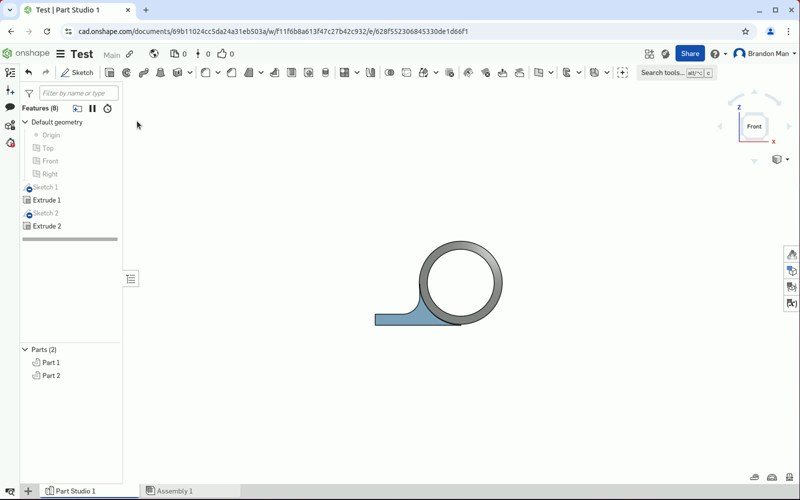
key(shift+h)
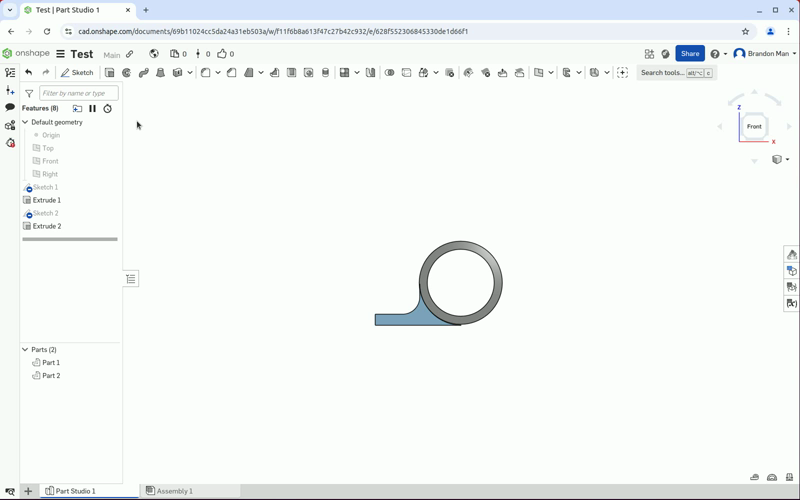
key(shift+h)
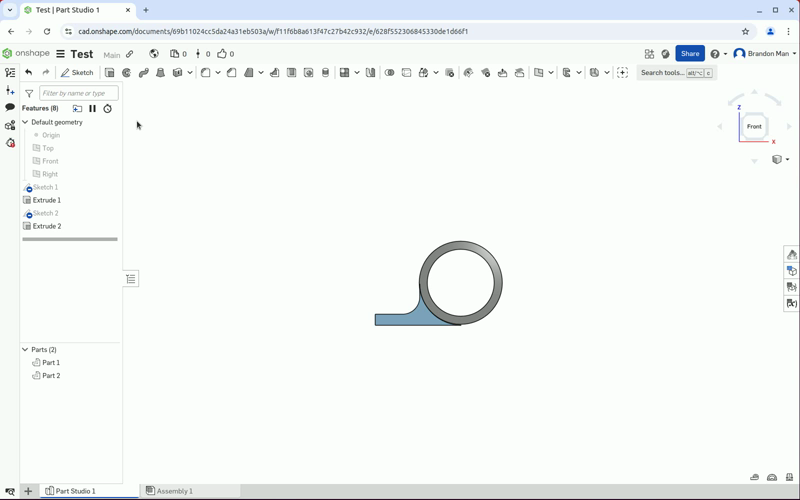
mouse_move(73, 189)
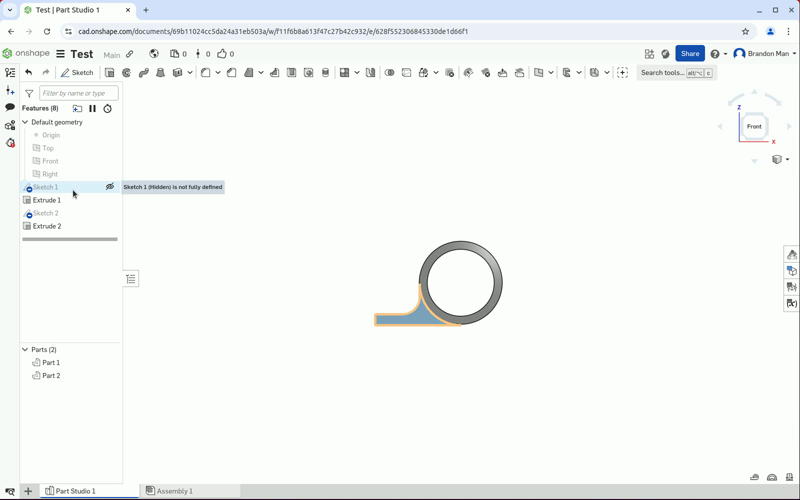
click(73, 189)
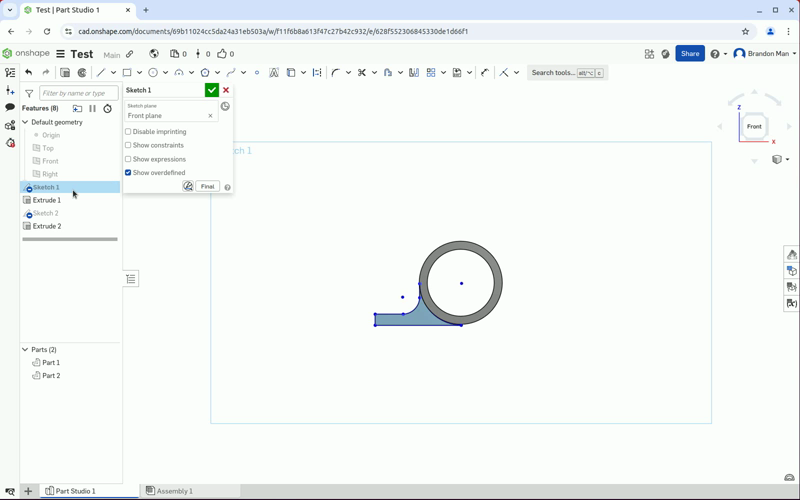
mouse_move(229, 92)
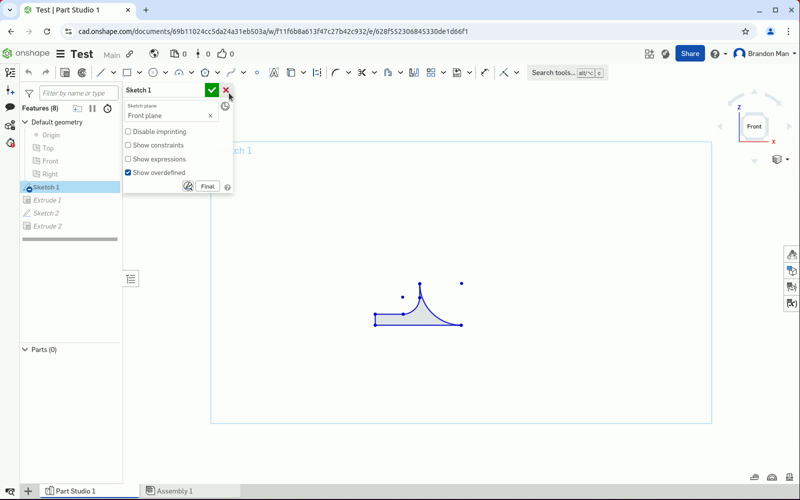
click(229, 92)
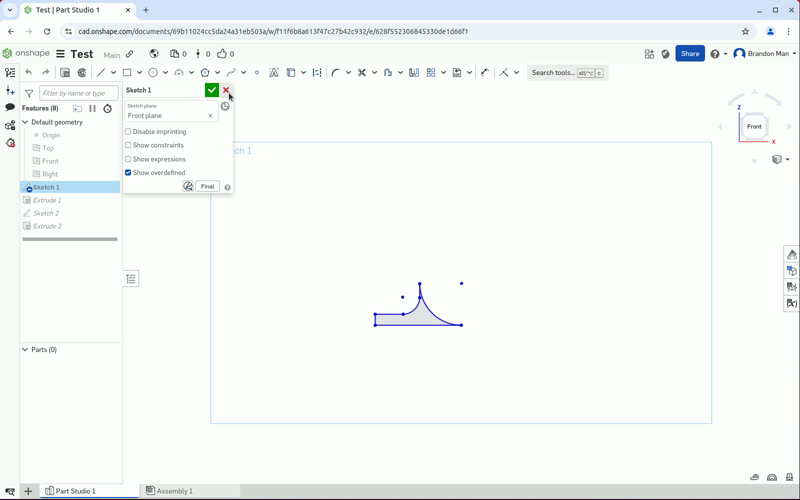
key(shift+s)
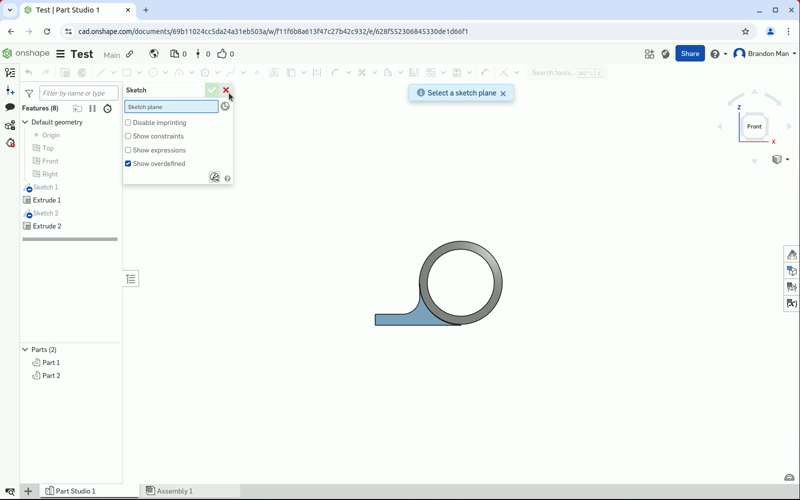
mouse_move(73, 163)
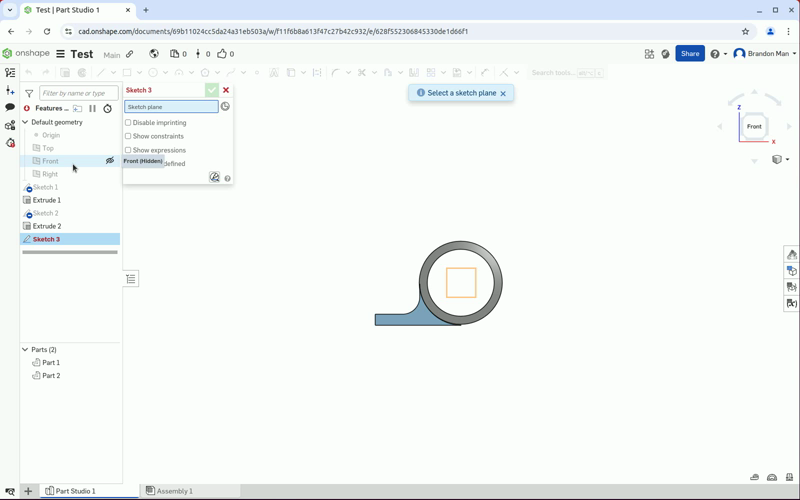
click(73, 163)
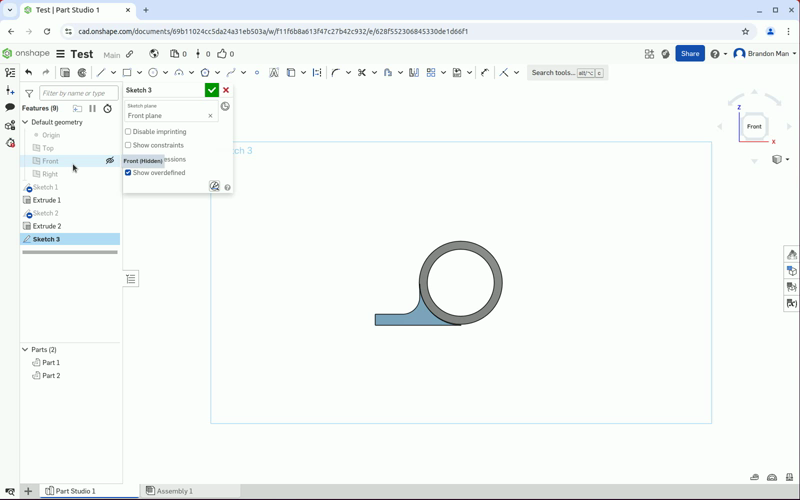
mouse_move(73, 352)
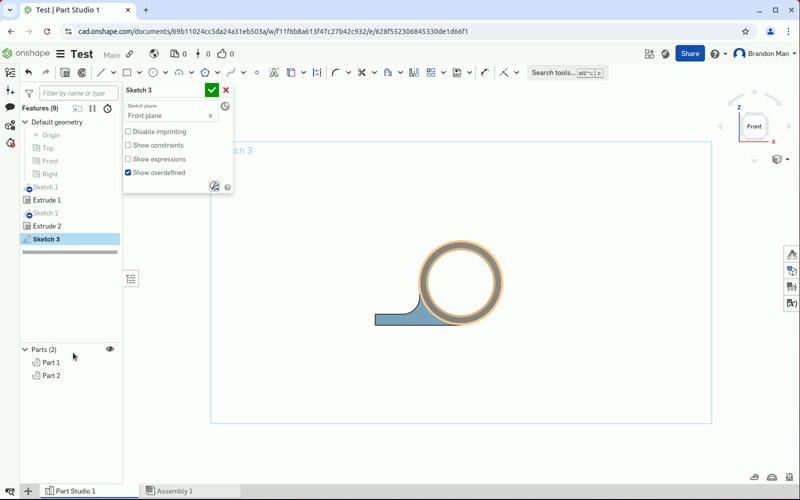
key(y)
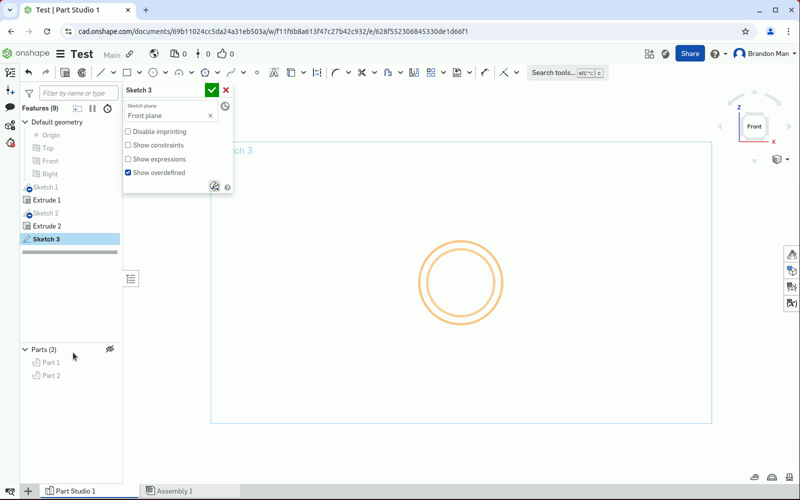
key(l)
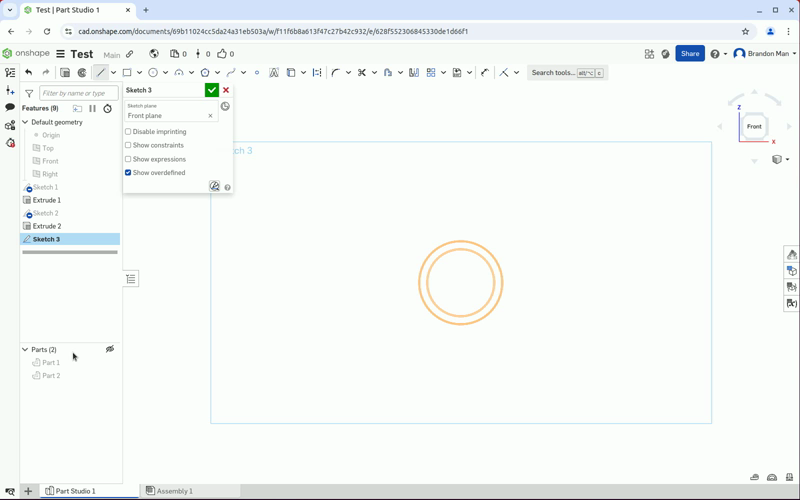
key_down(shift)
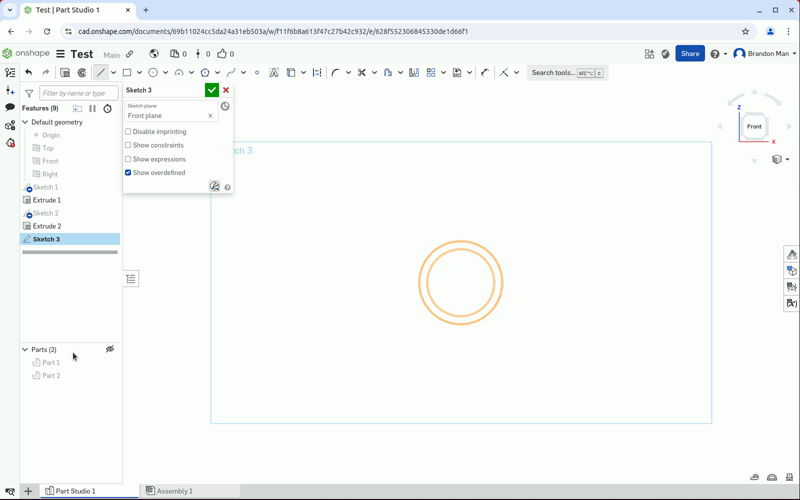
mouse_move(460, 325)
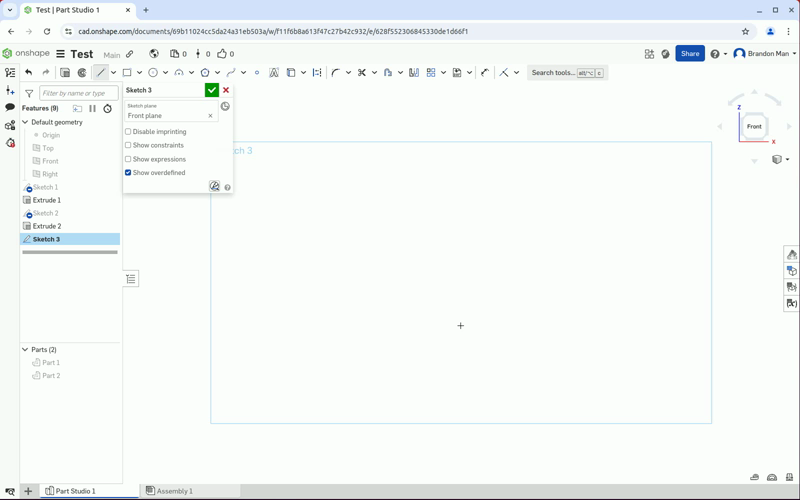
click(460, 325)
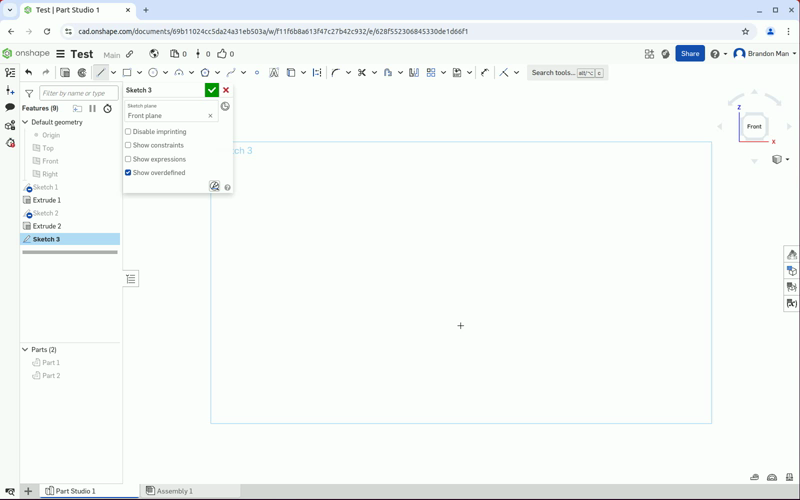
key_up(shift)
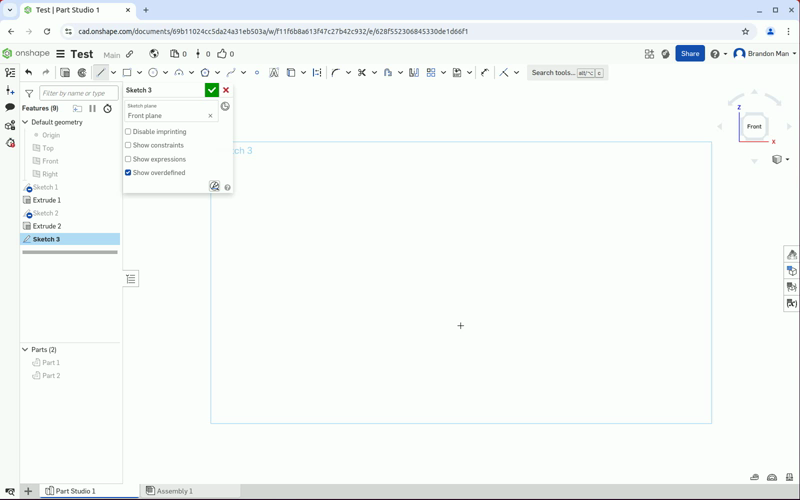
key_down(shift)
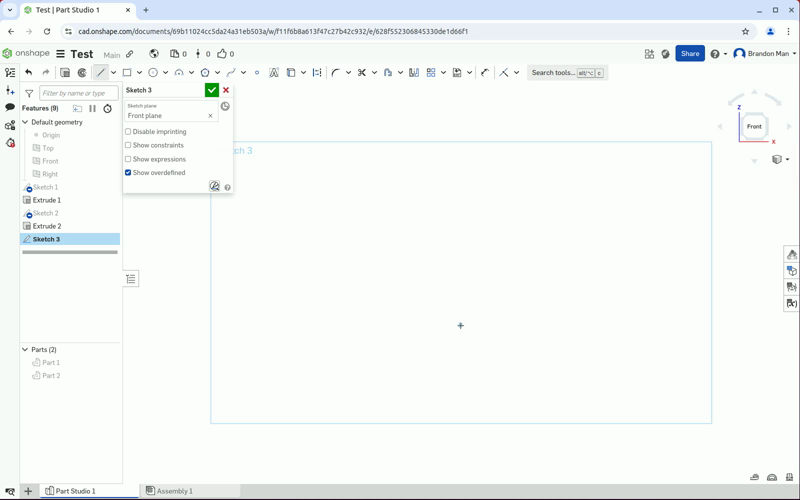
mouse_move(546, 325)
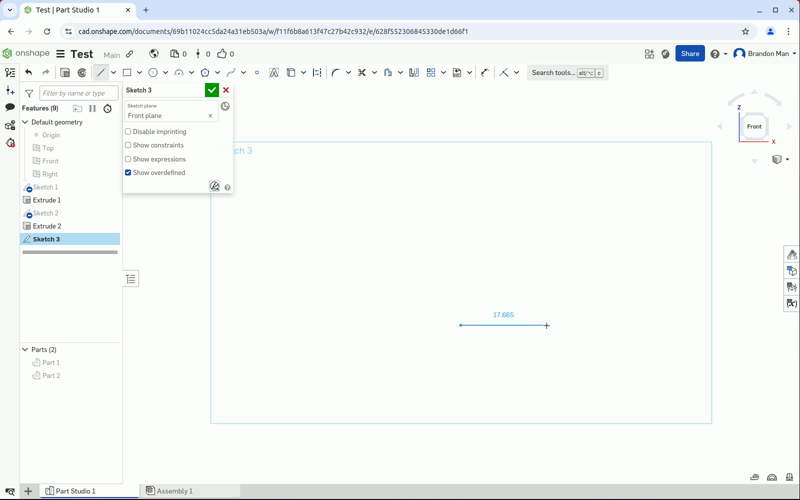
click(546, 325)
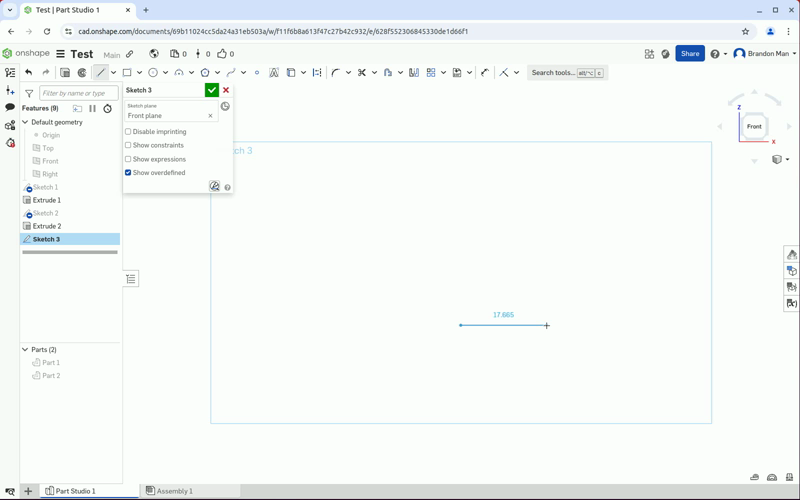
key_up(shift)
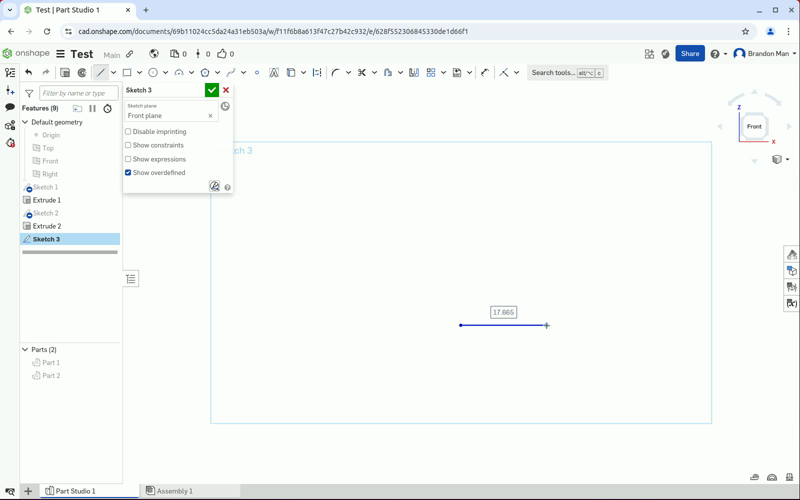
key_down(shift)
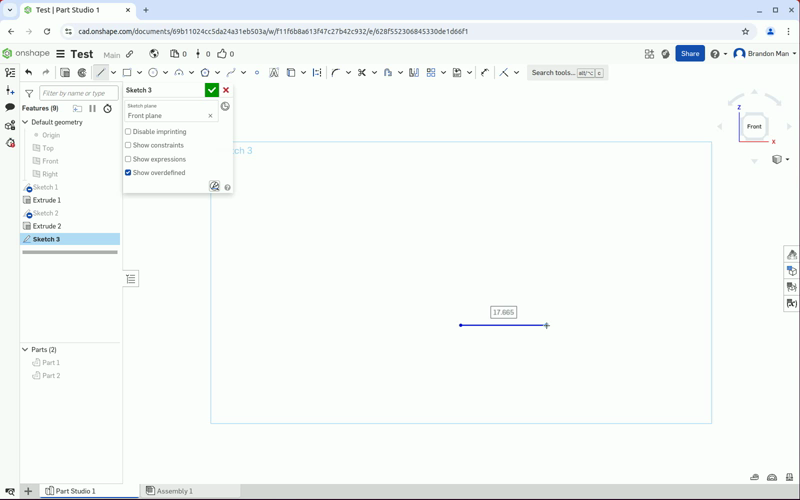
mouse_move(576, 325)
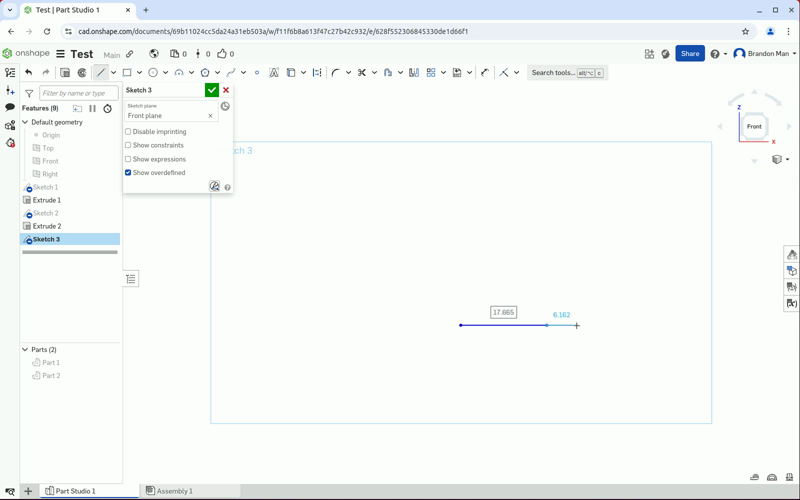
mouse_move(546, 314)
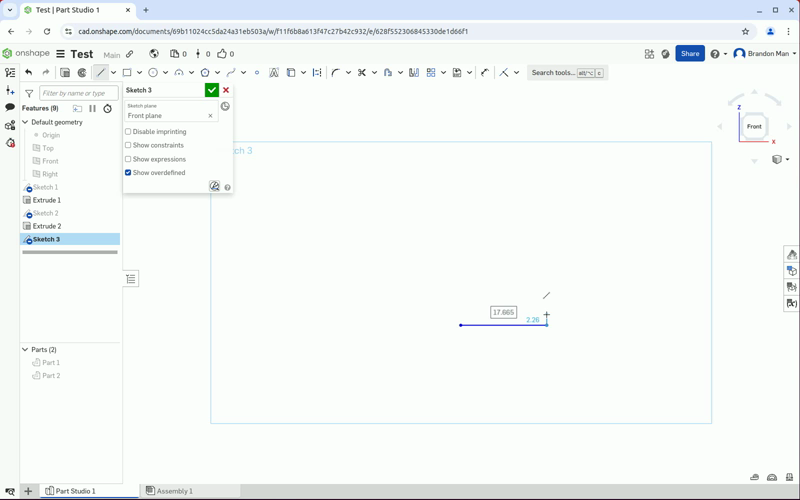
click(546, 314)
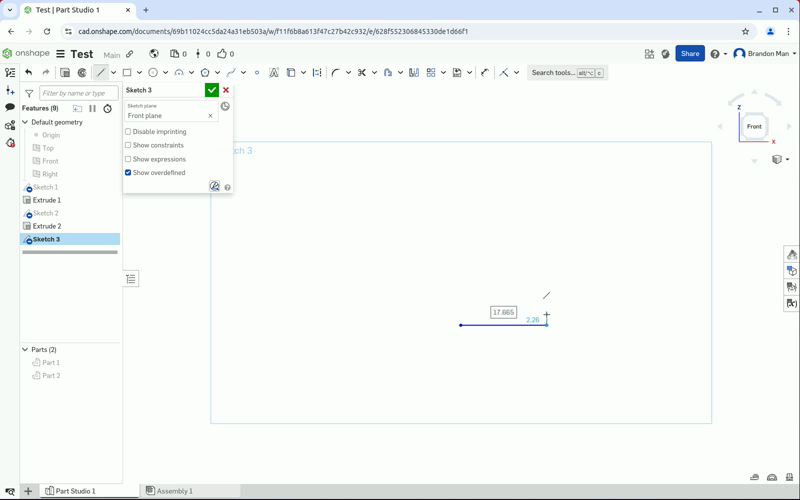
key_up(shift)
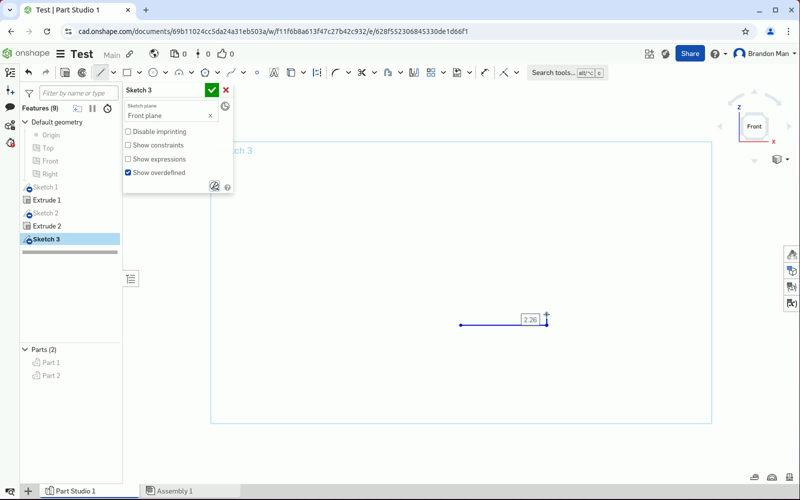
key_down(shift)
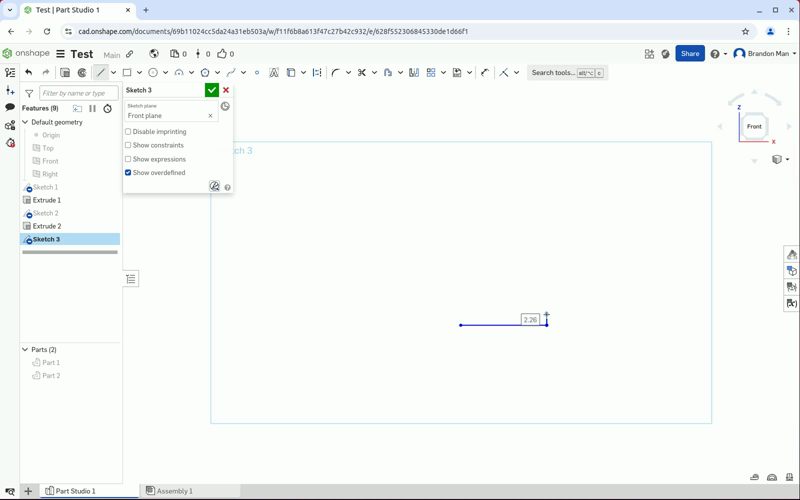
mouse_move(576, 314)
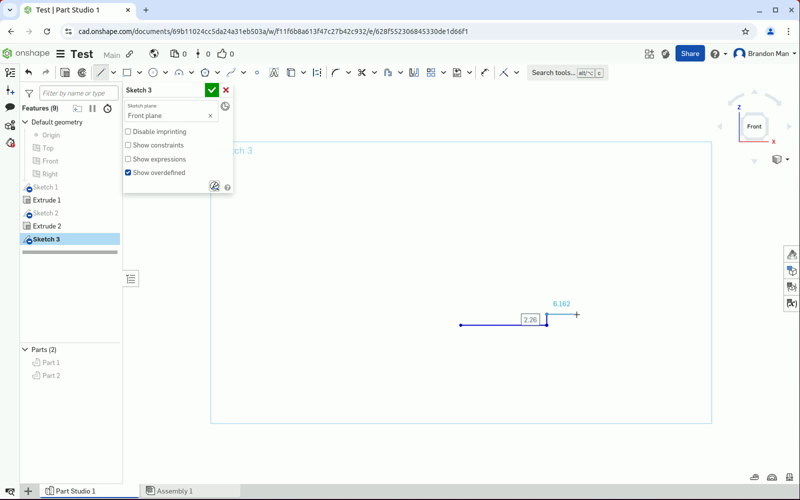
mouse_move(518, 314)
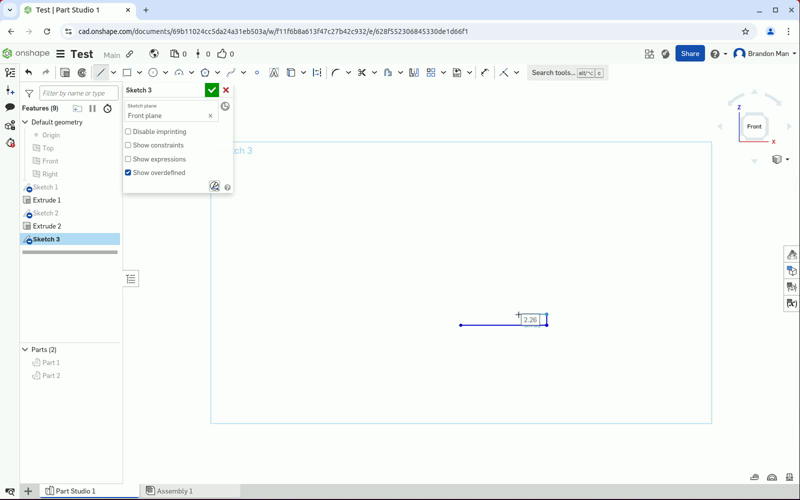
click(518, 314)
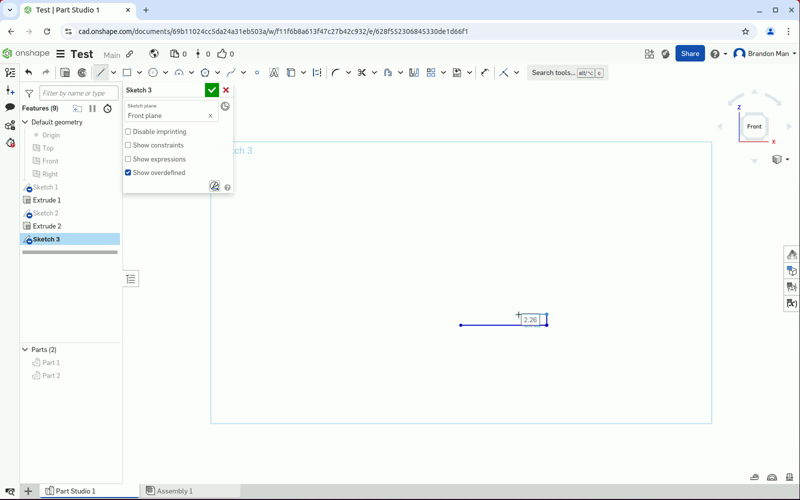
key_up(shift)
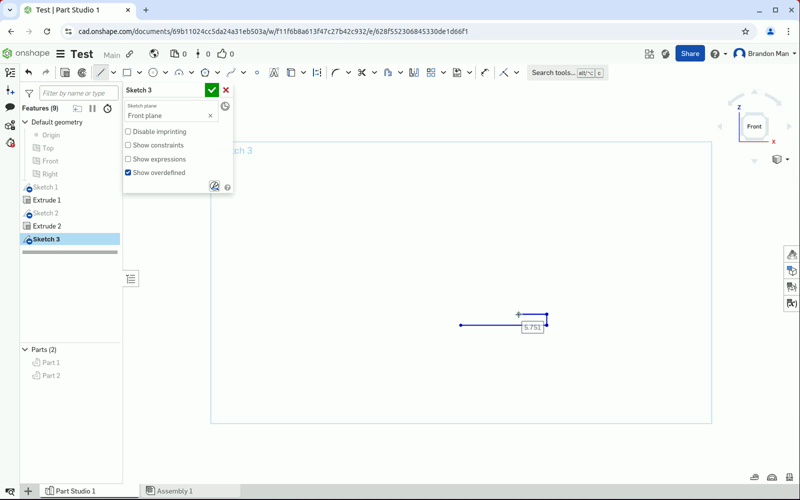
key(esc)
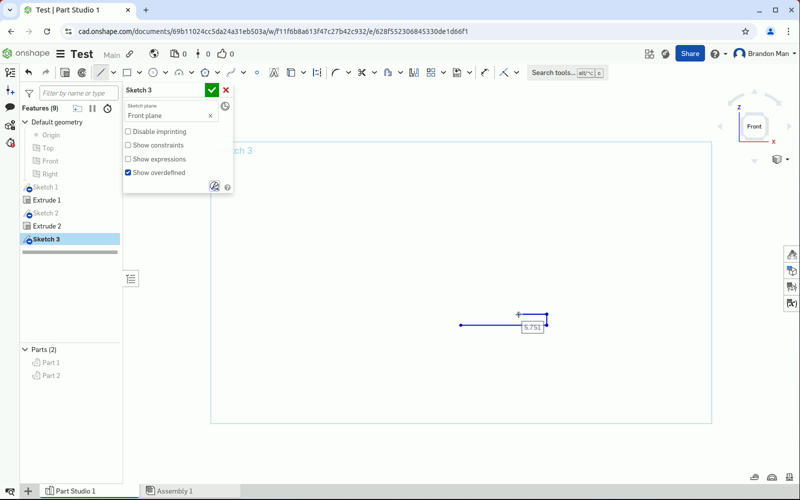
key(a)
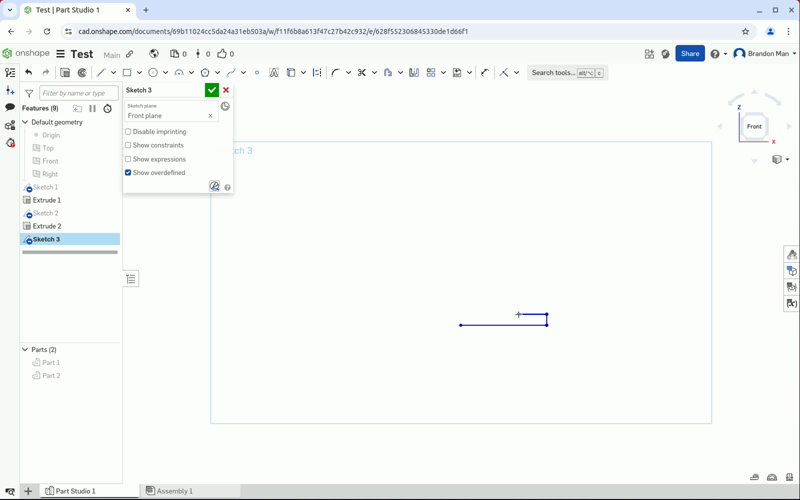
mouse_move(518, 314)
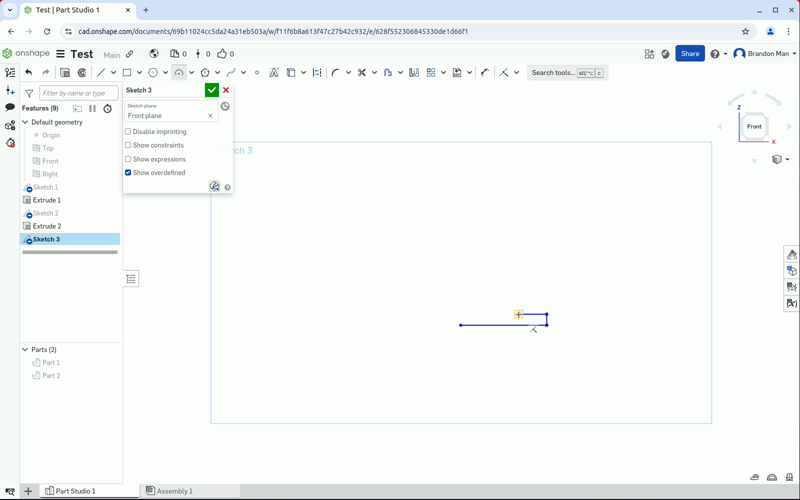
click(518, 314)
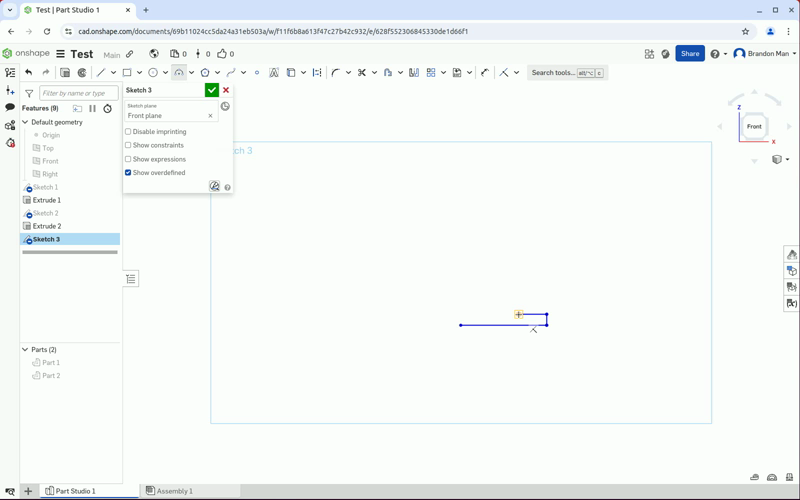
key_down(shift)
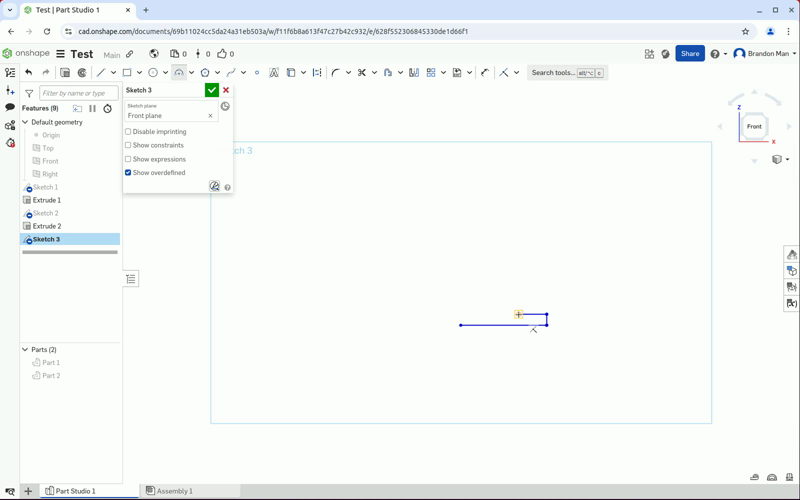
mouse_move(502, 297)
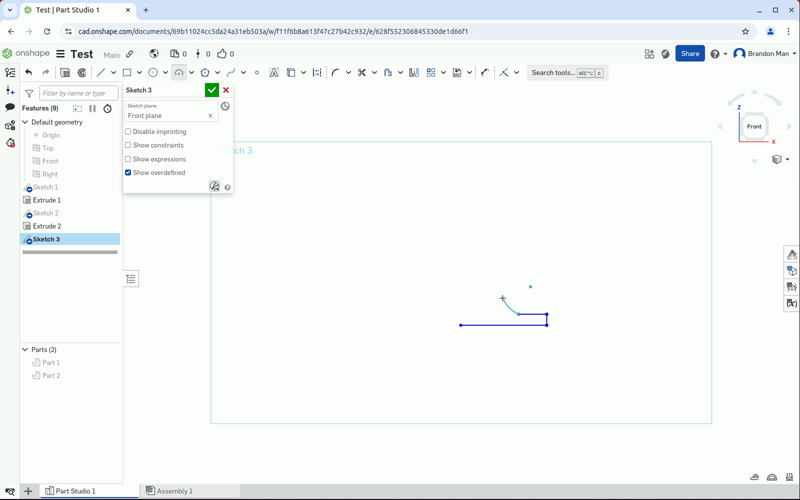
click(502, 297)
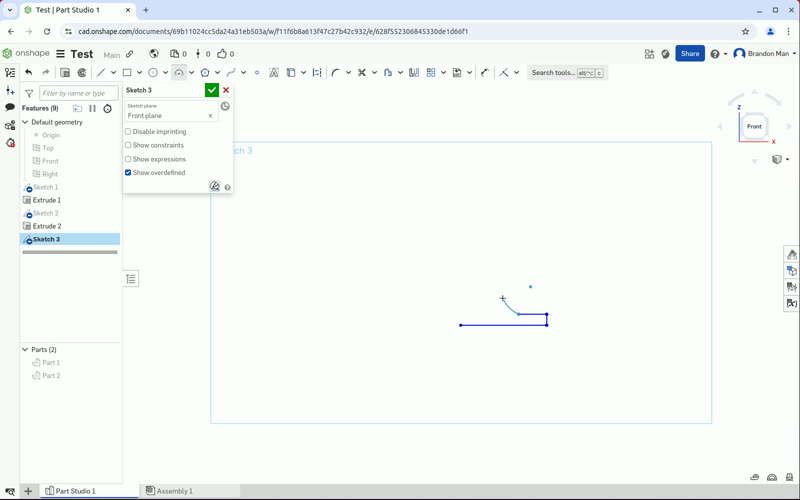
mouse_move(507, 309)
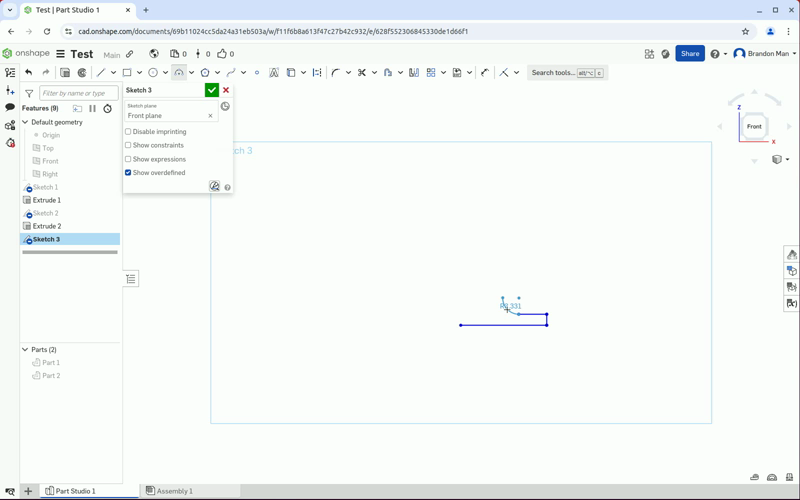
click(507, 309)
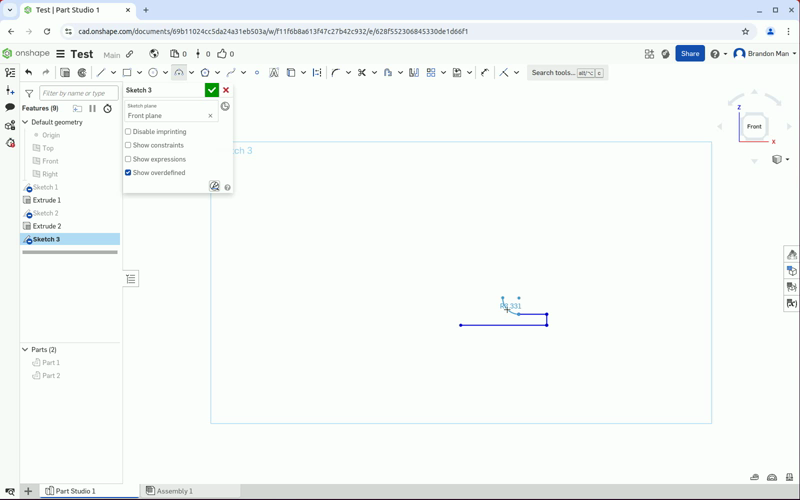
key_up(shift)
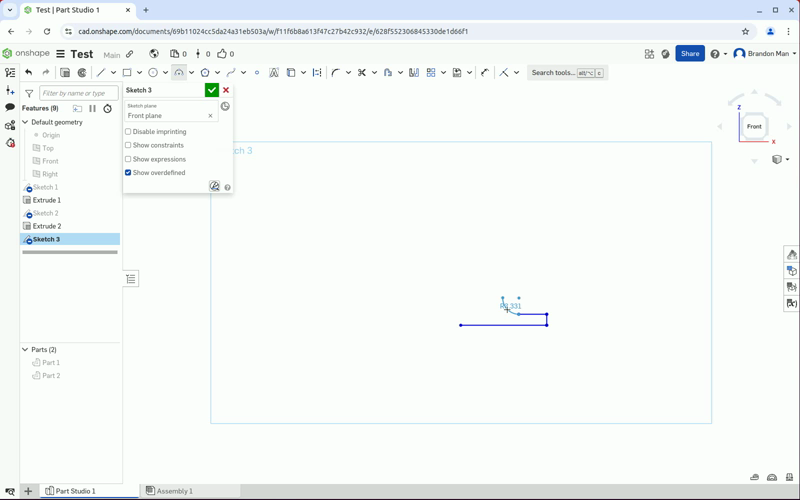
key(esc)
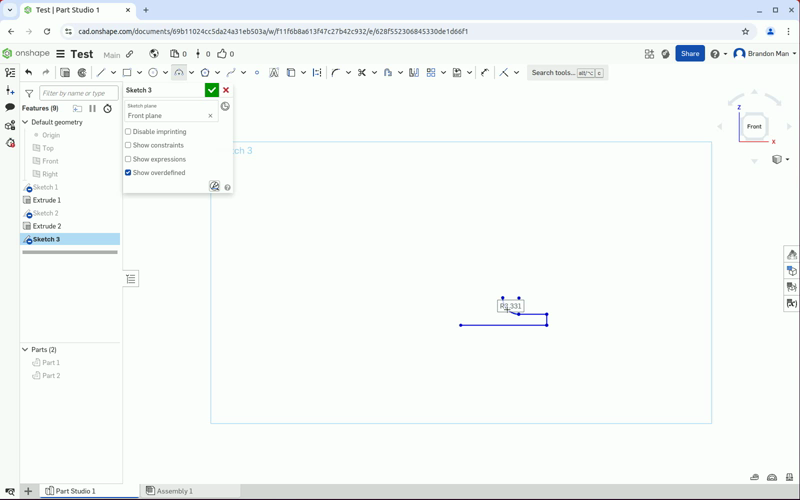
key(l)
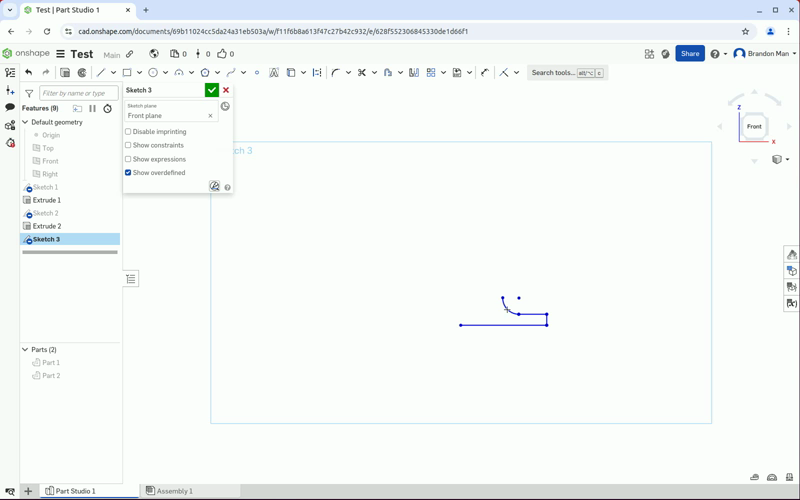
mouse_move(502, 297)
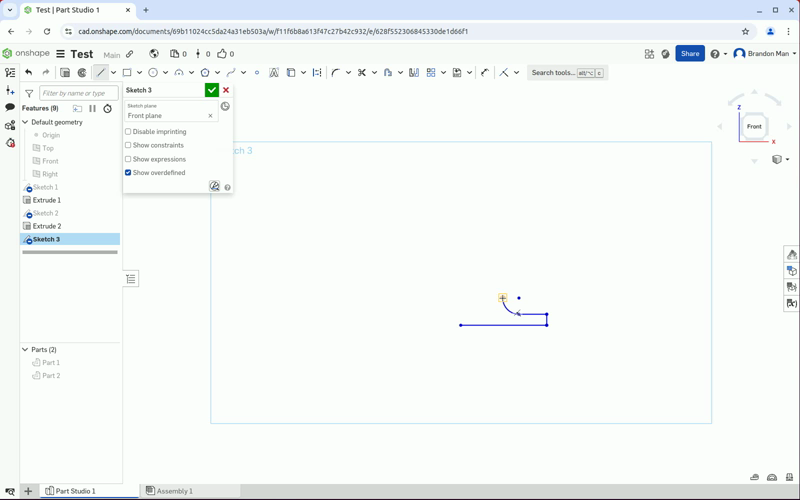
click(502, 297)
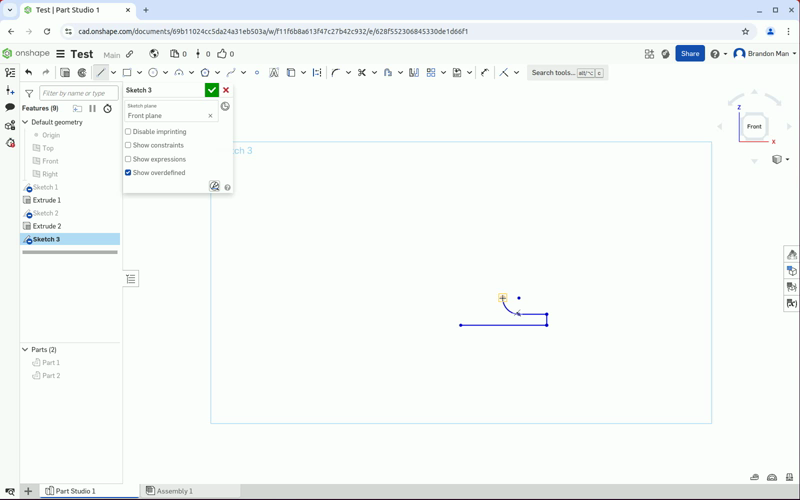
key_down(shift)
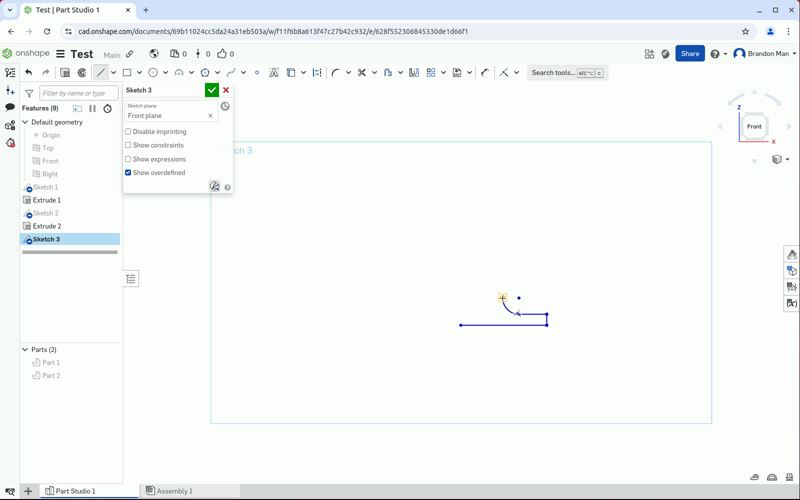
mouse_move(532, 297)
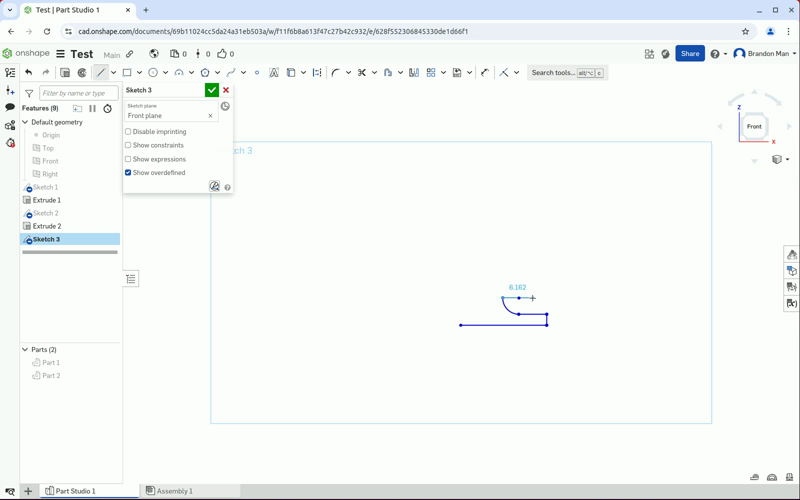
mouse_move(502, 283)
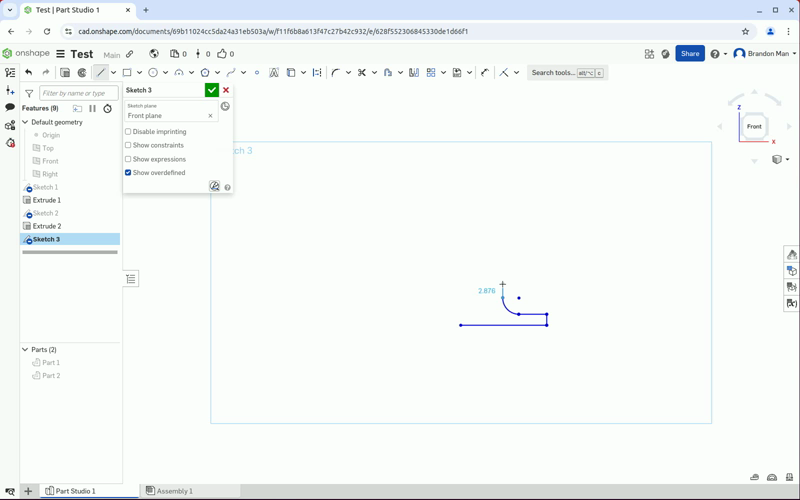
click(502, 283)
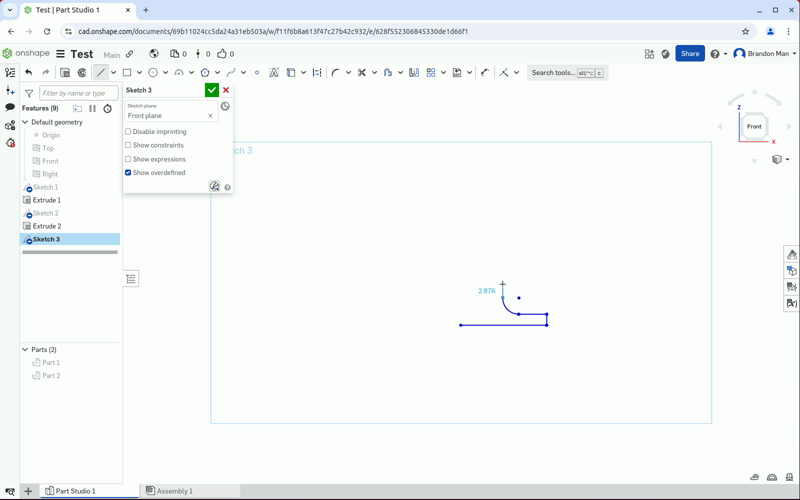
key_up(shift)
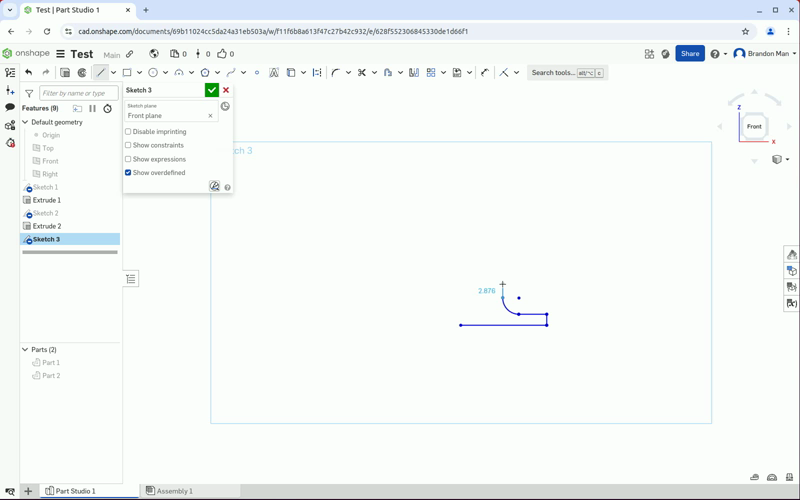
key(esc)
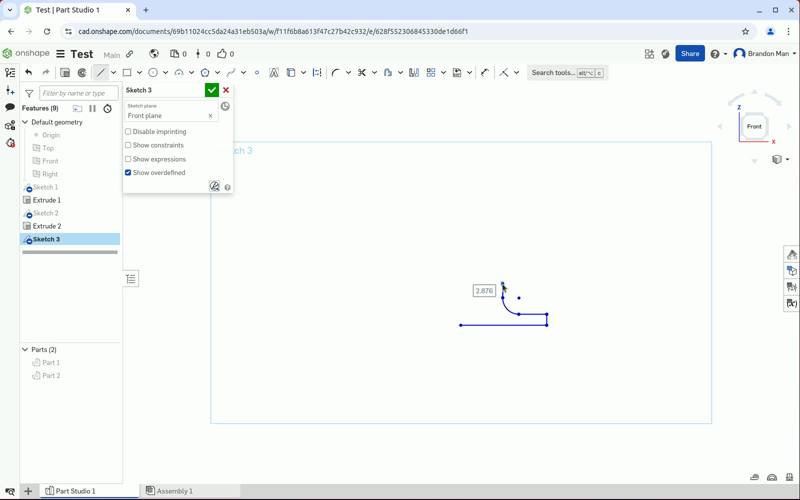
key(a)
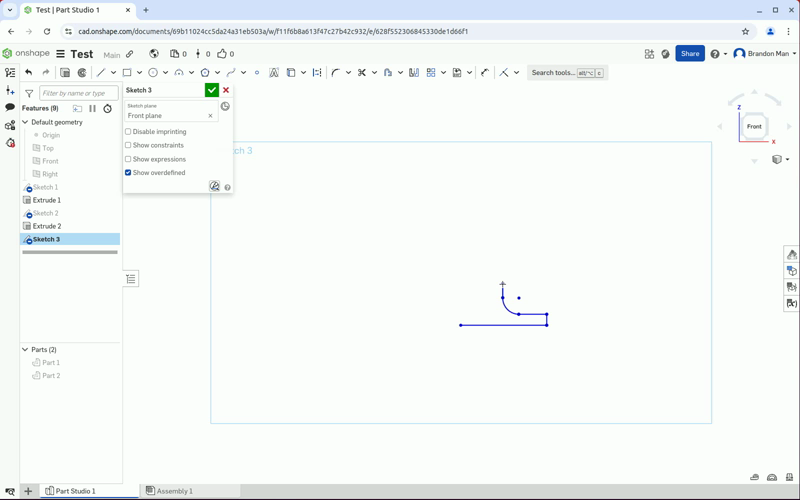
mouse_move(502, 283)
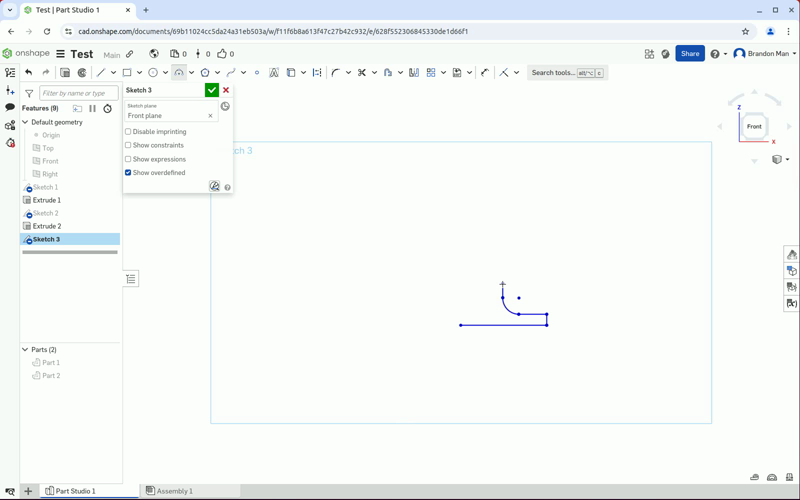
click(502, 283)
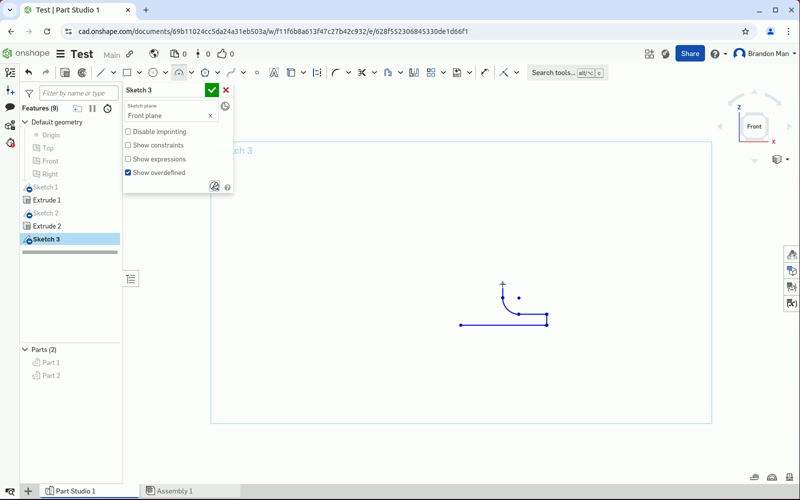
mouse_move(460, 325)
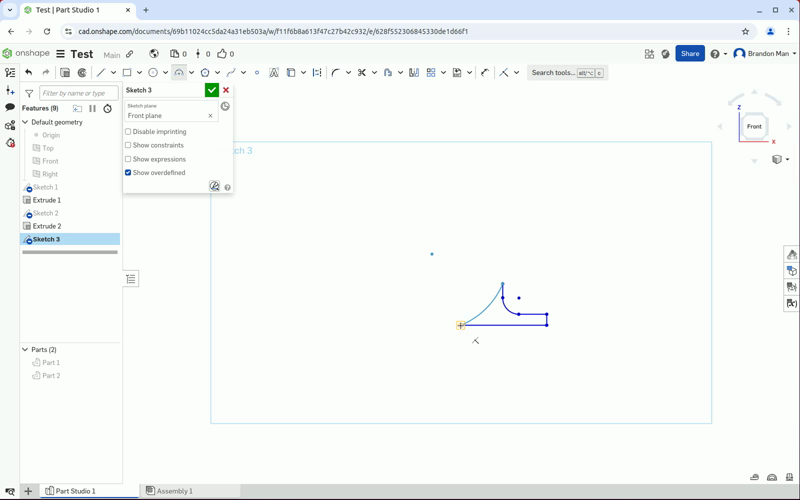
click(460, 325)
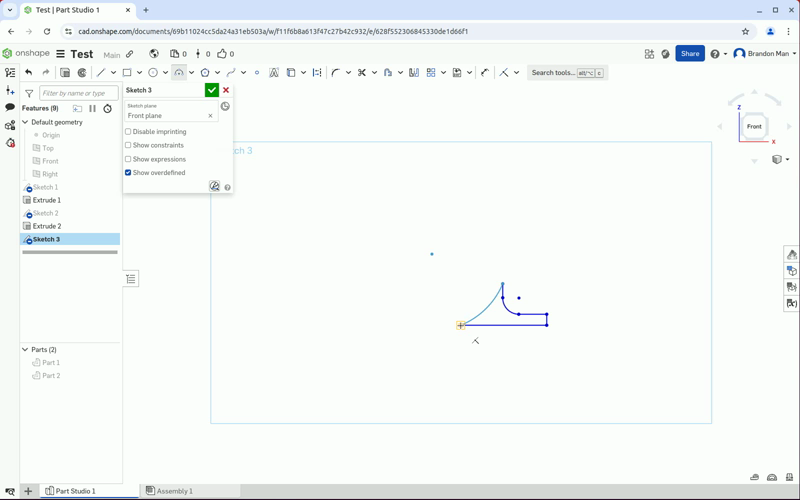
key_down(shift)
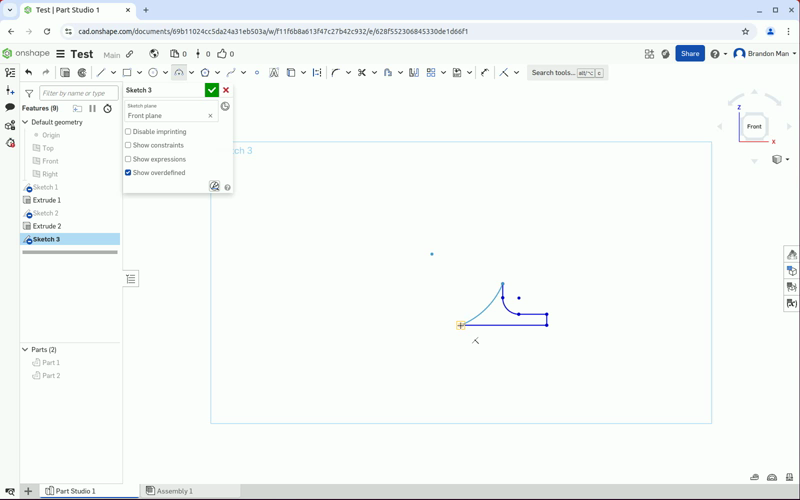
mouse_move(490, 312)
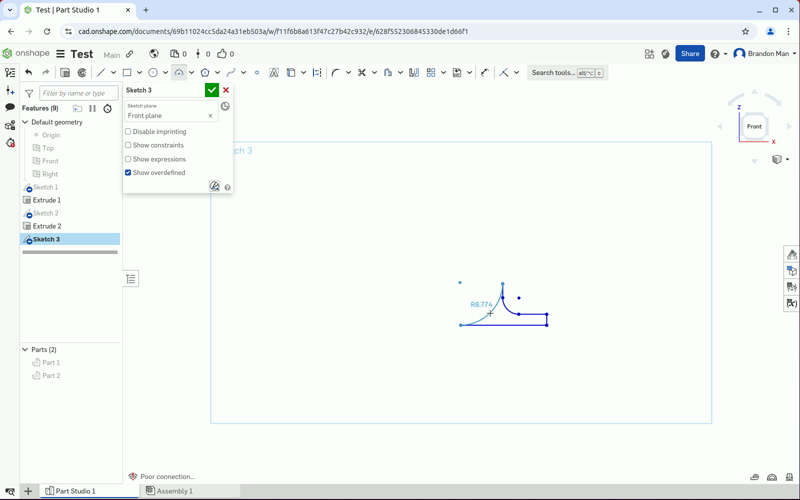
click(490, 312)
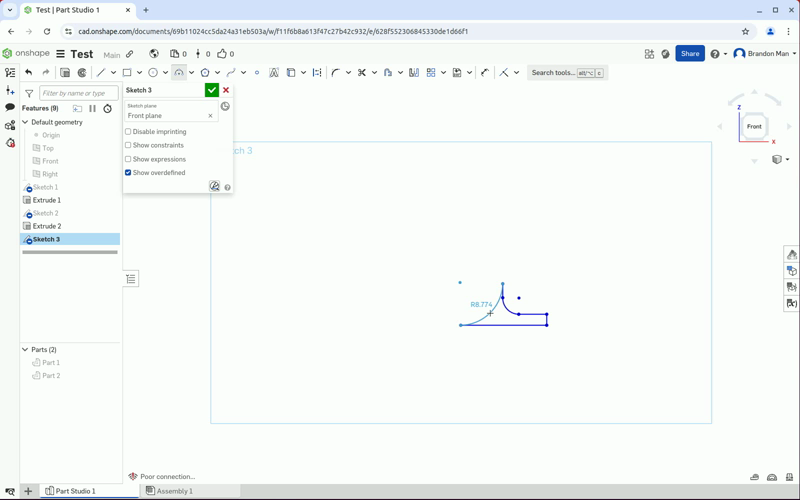
key_up(shift)
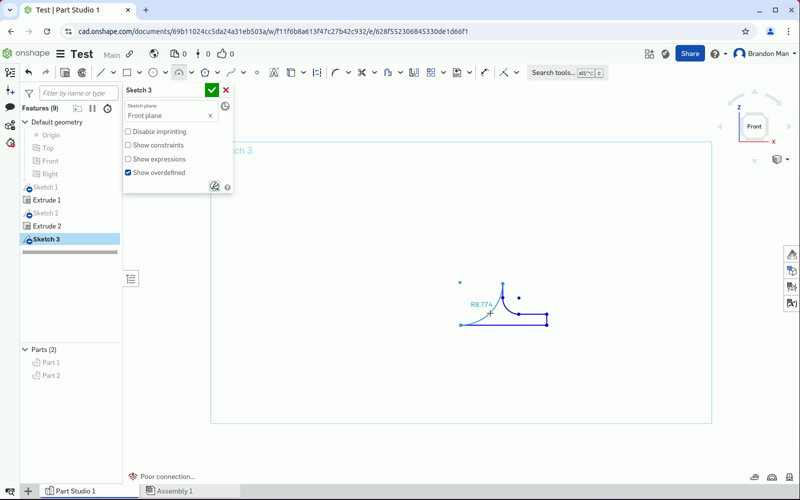
key(esc)
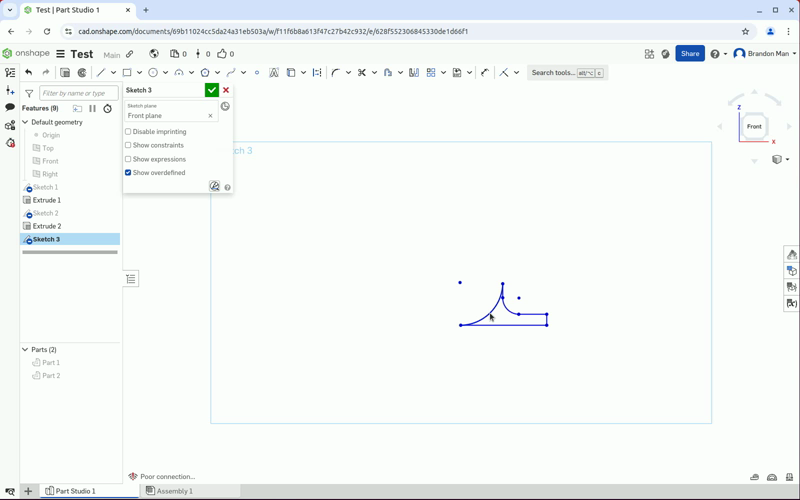
mouse_move(495, 320)
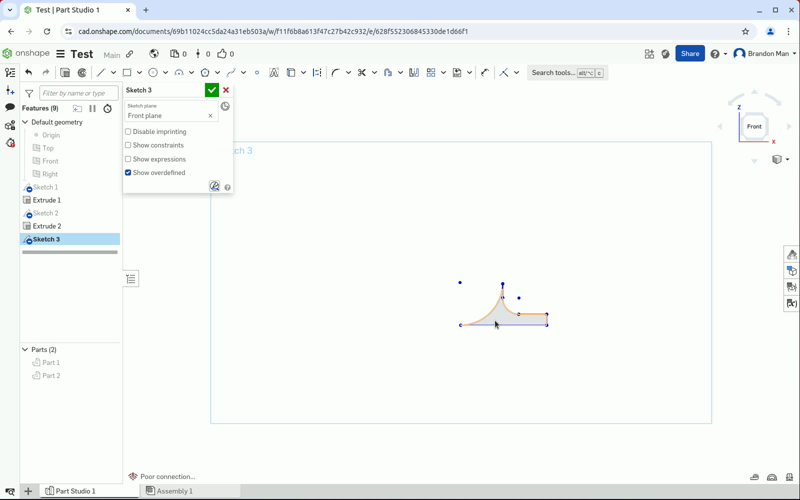
scroll(6)
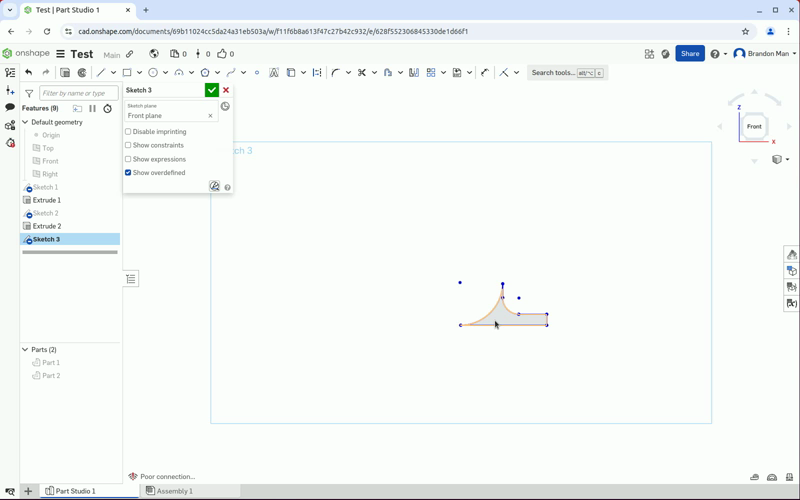
scroll(6)
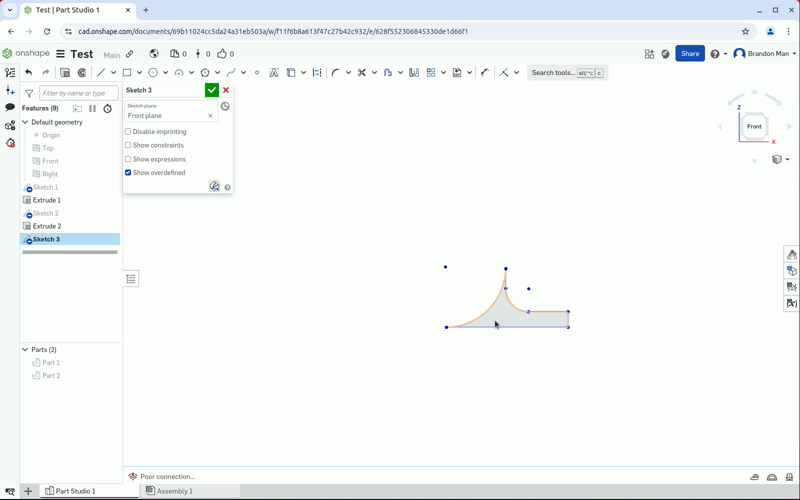
scroll(6)
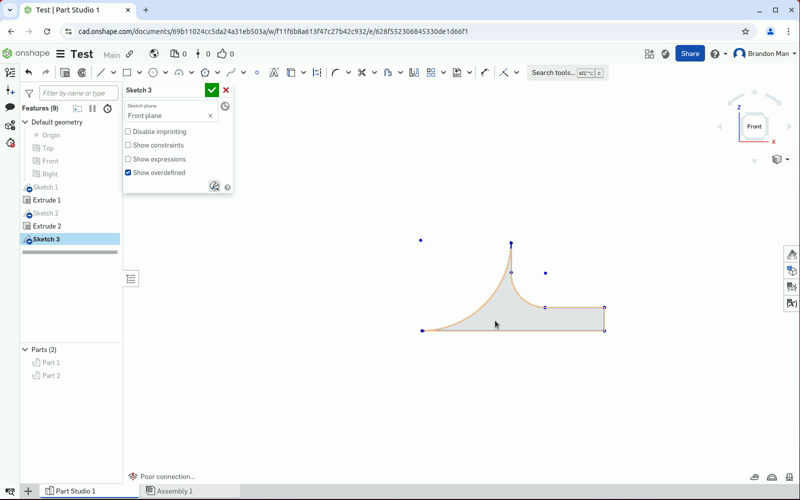
scroll(6)
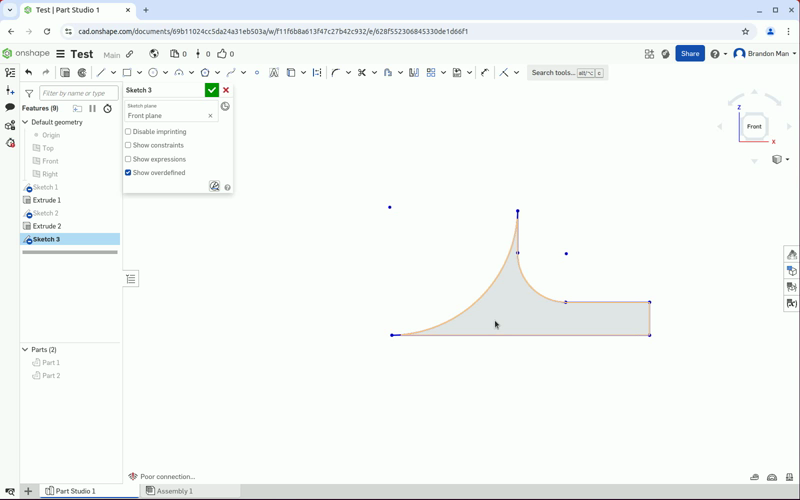
scroll(6)
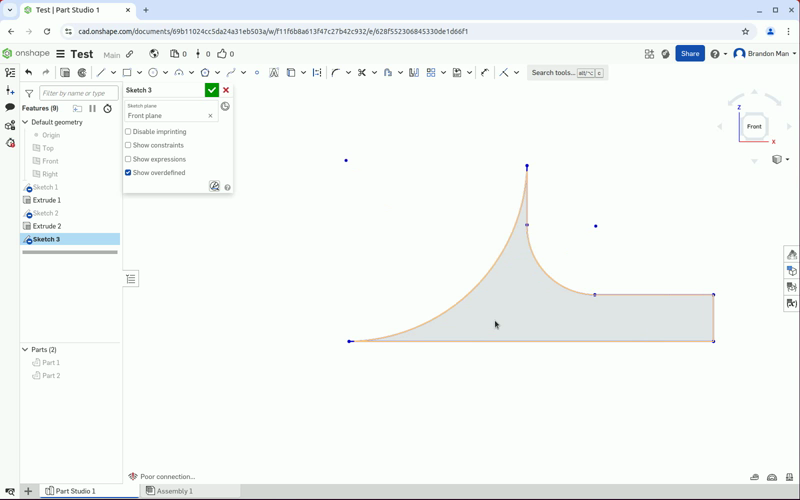
scroll(6)
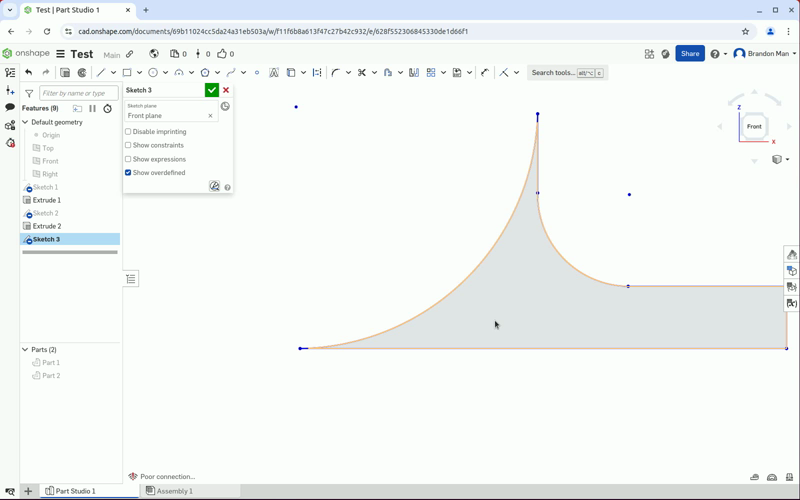
scroll(6)
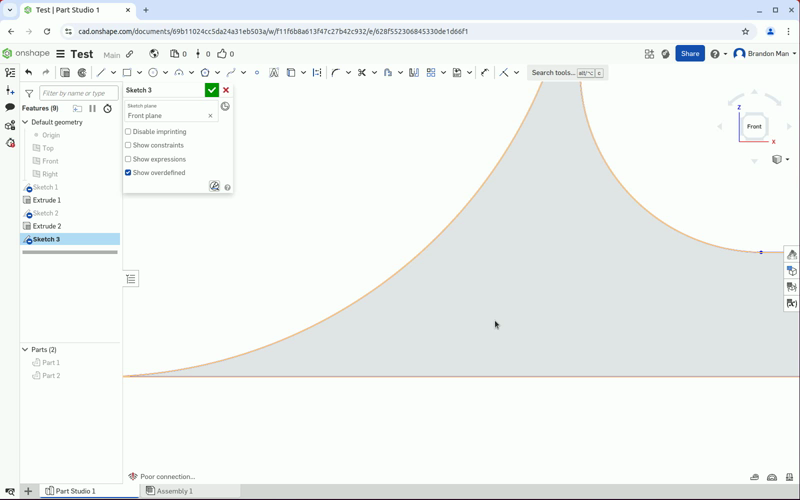
click(495, 320)
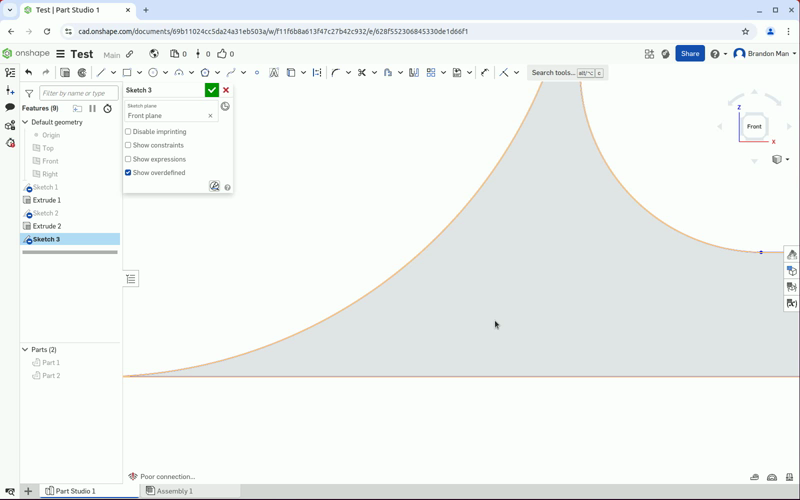
scroll(-6)
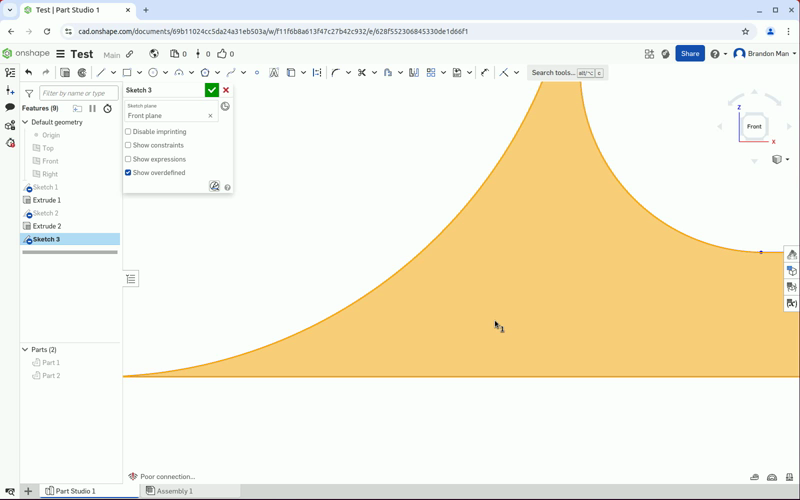
scroll(-6)
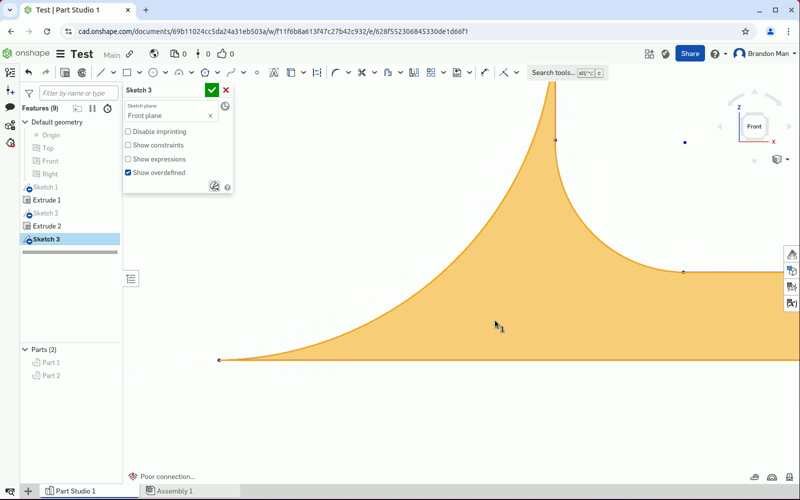
scroll(-6)
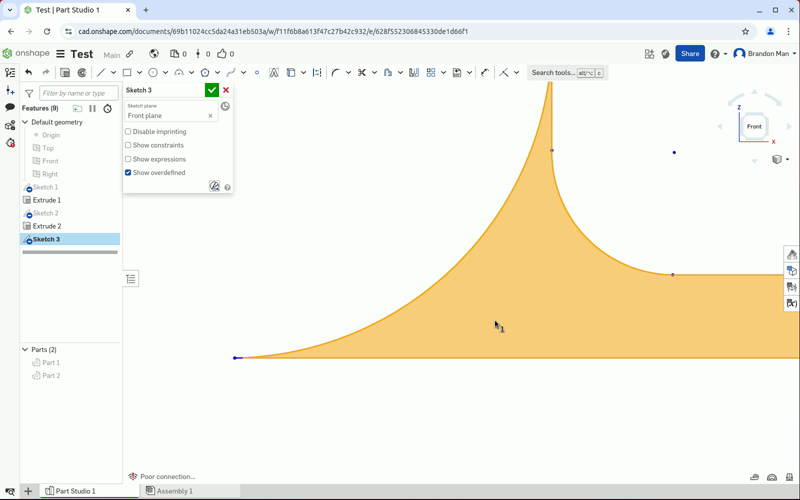
scroll(-6)
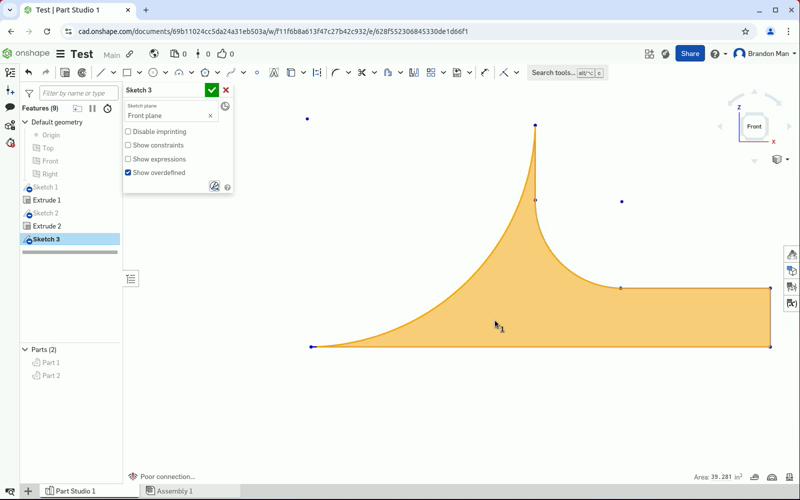
scroll(-6)
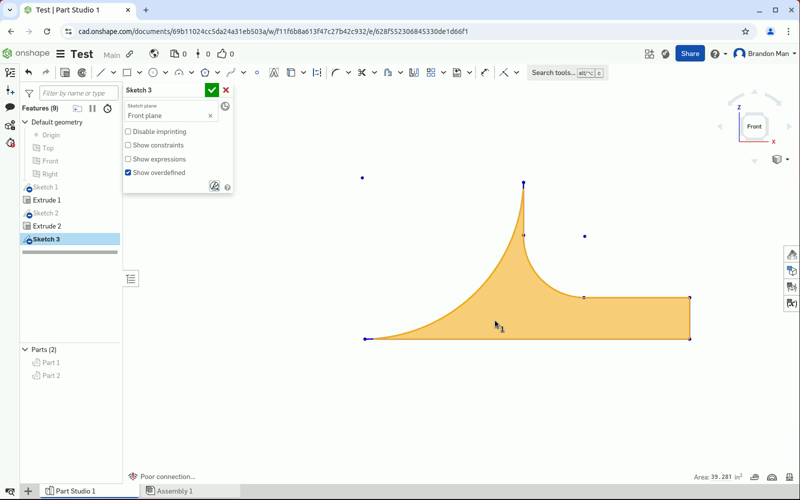
scroll(-6)
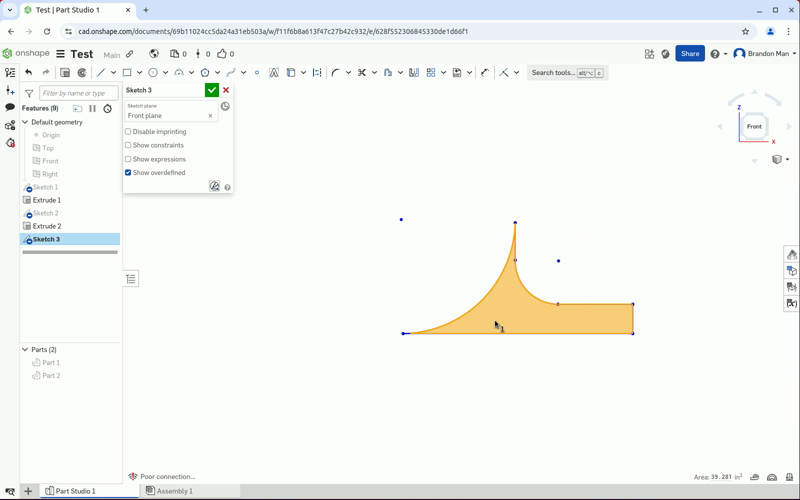
scroll(-6)
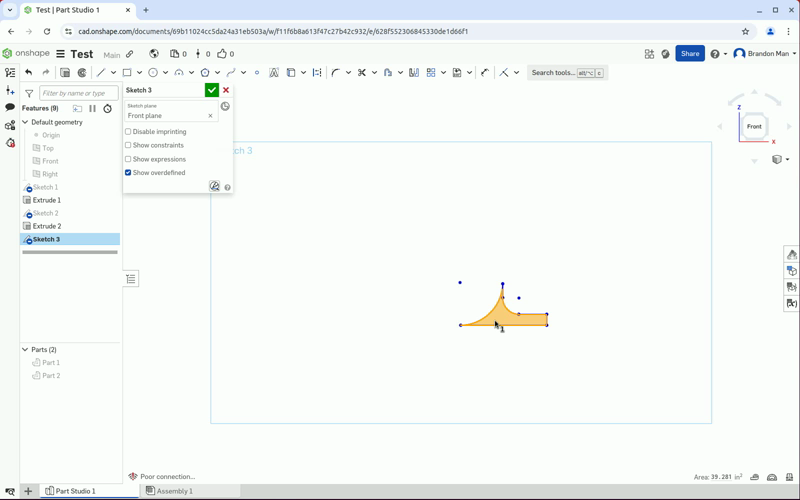
mouse_move(73, 352)
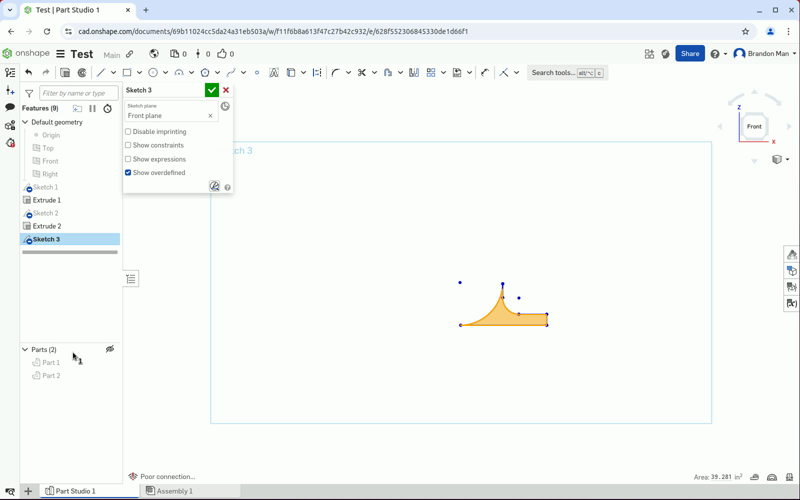
key(shift+y)
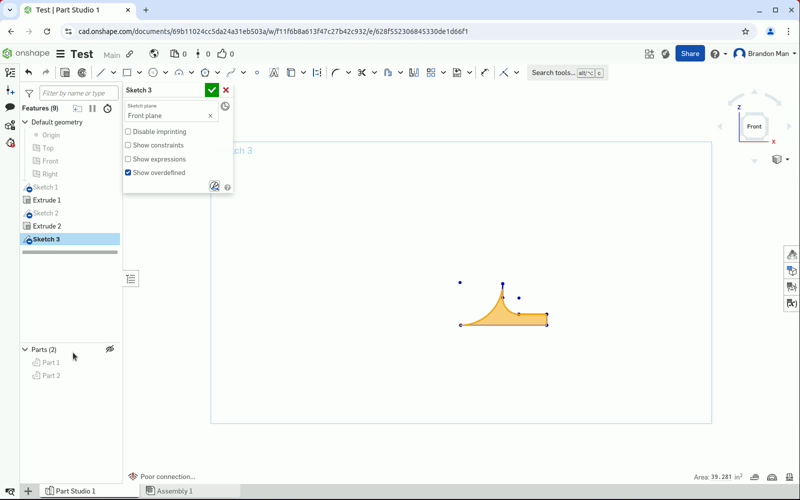
key(shift+e)
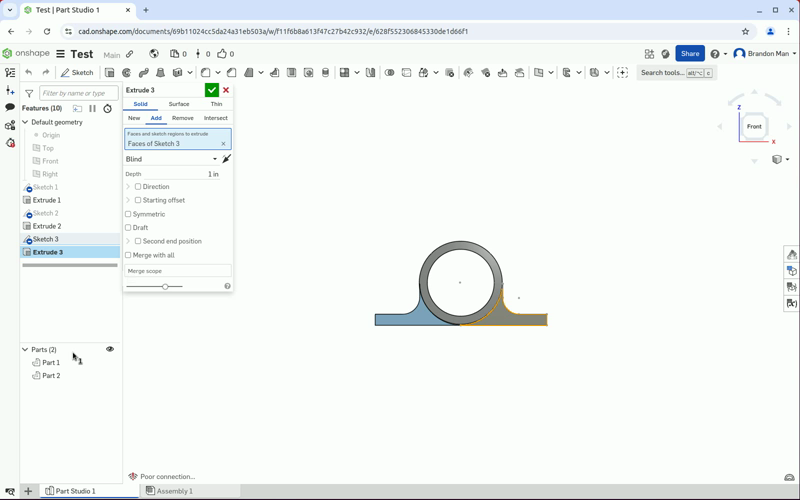
mouse_move(143, 106)
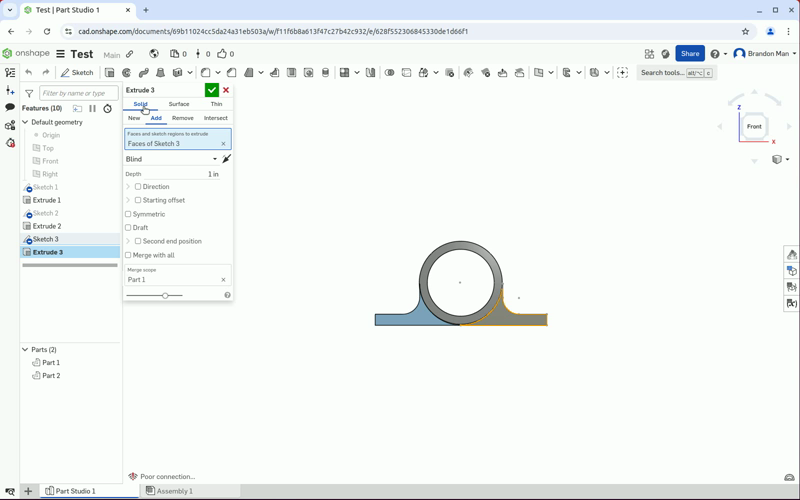
click(143, 106)
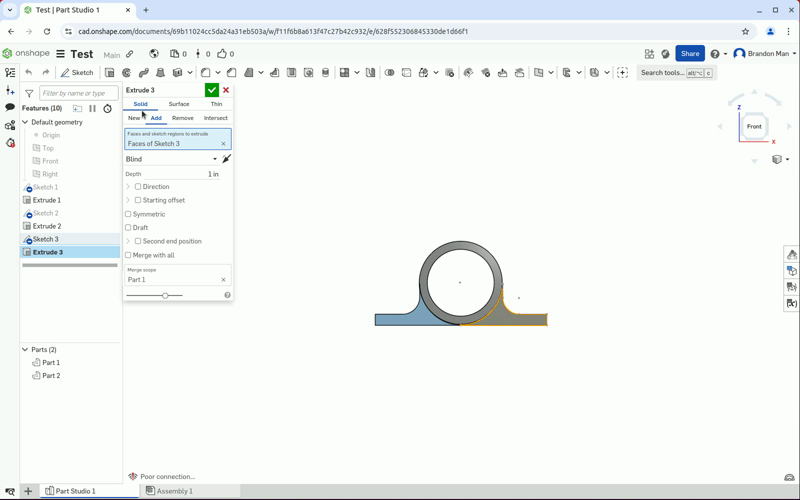
mouse_move(137, 120)
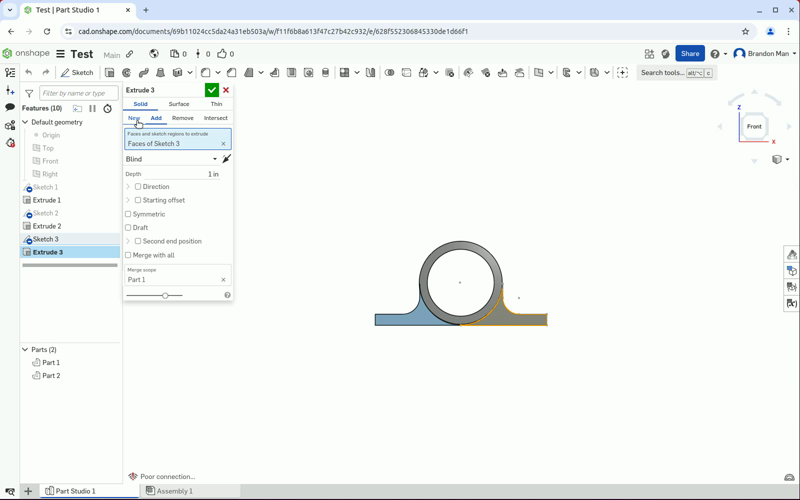
click(137, 120)
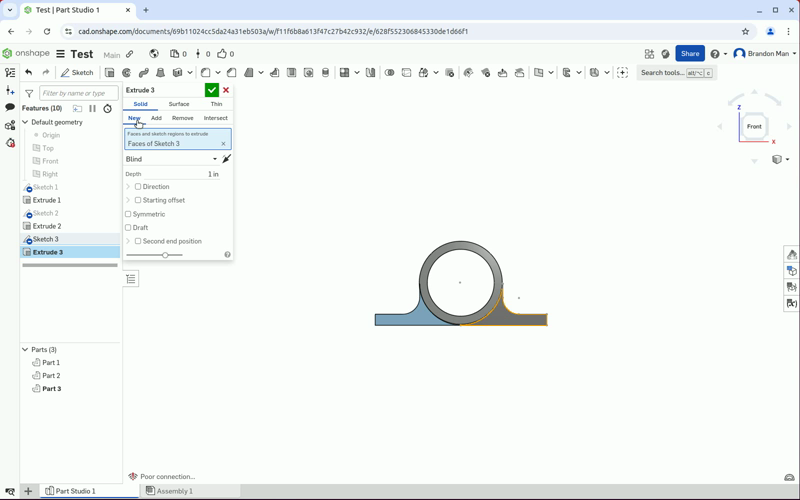
key(tab, 4)
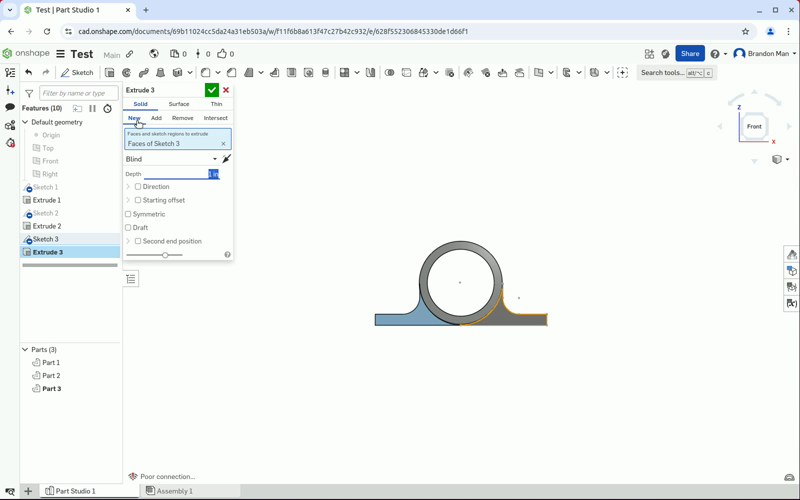
text(9.147)
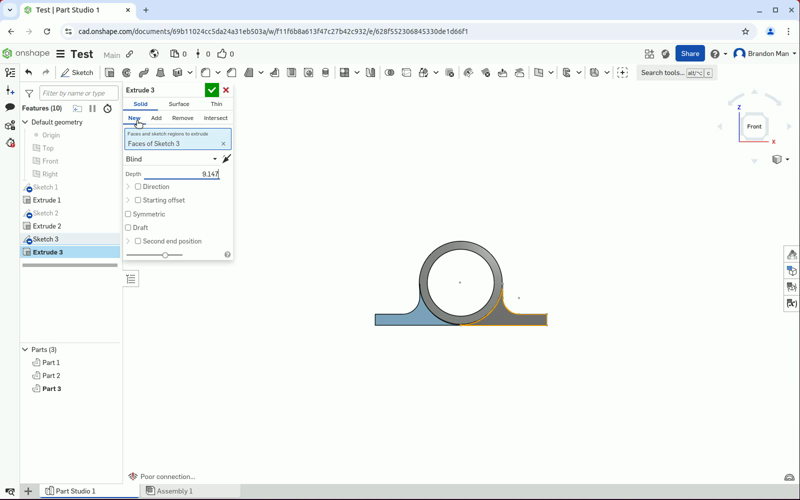
key(enter)
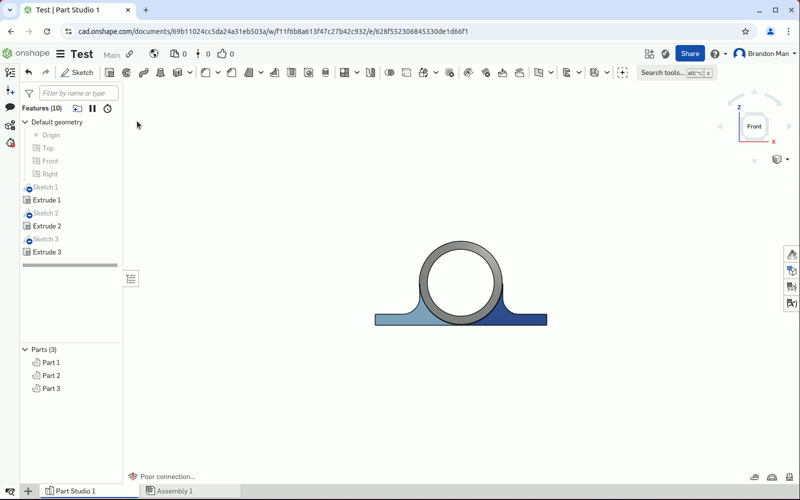
key(shift+h)
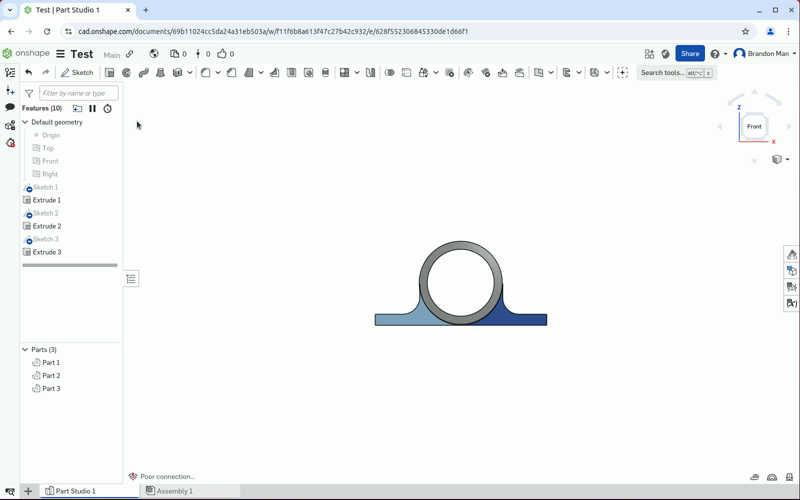
key(shift+h)
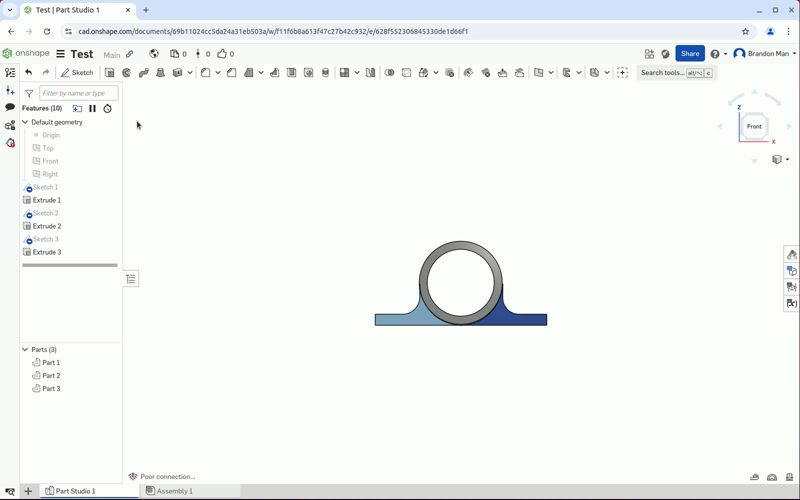
mouse_move(73, 189)
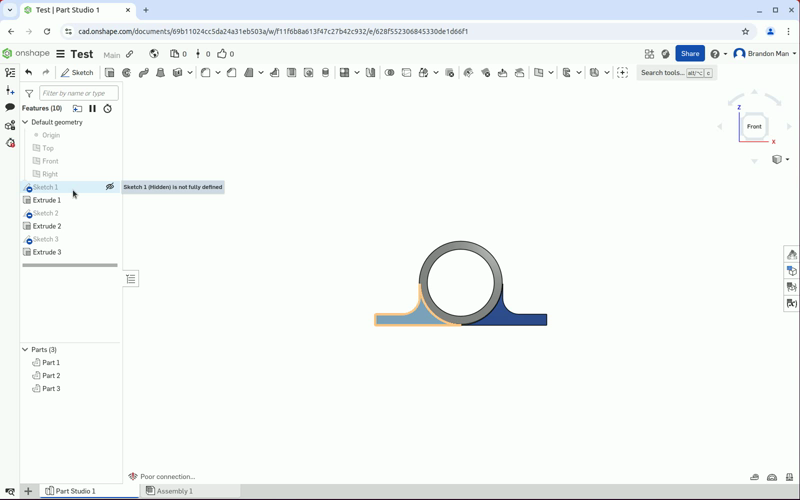
click(73, 189)
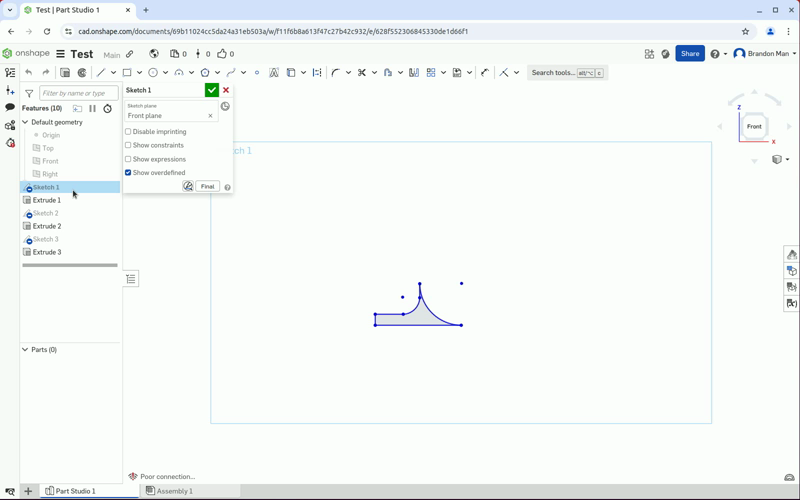
mouse_move(229, 92)
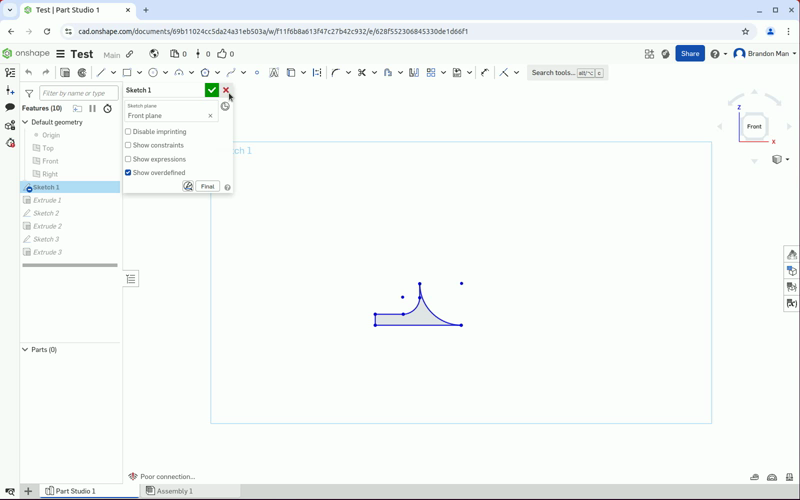
click(229, 92)
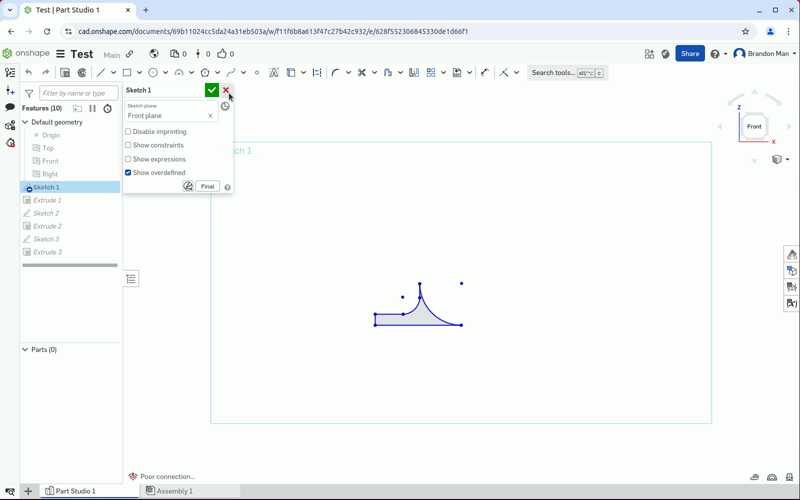
key(shift+s)
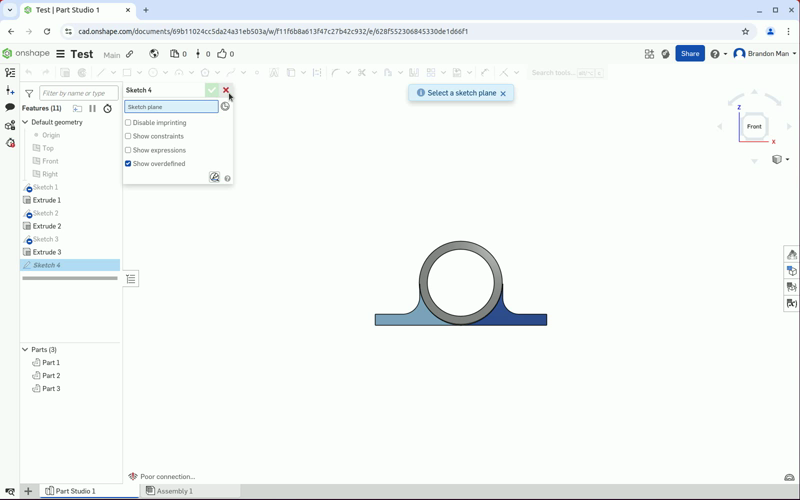
mouse_move(73, 163)
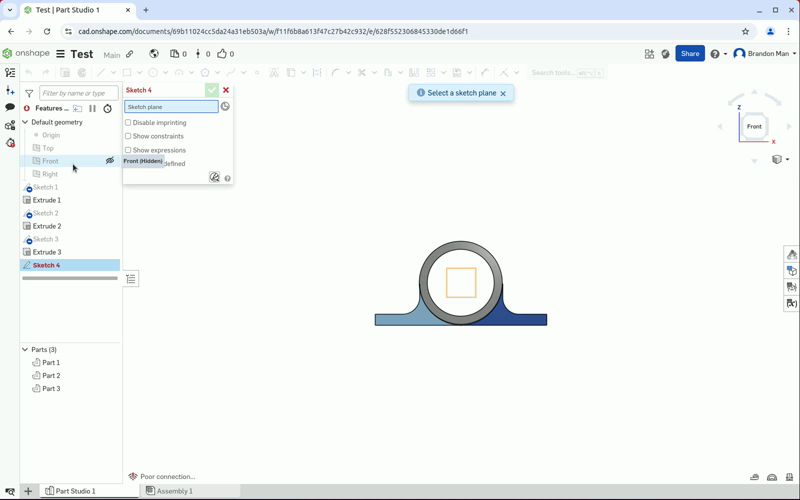
click(73, 163)
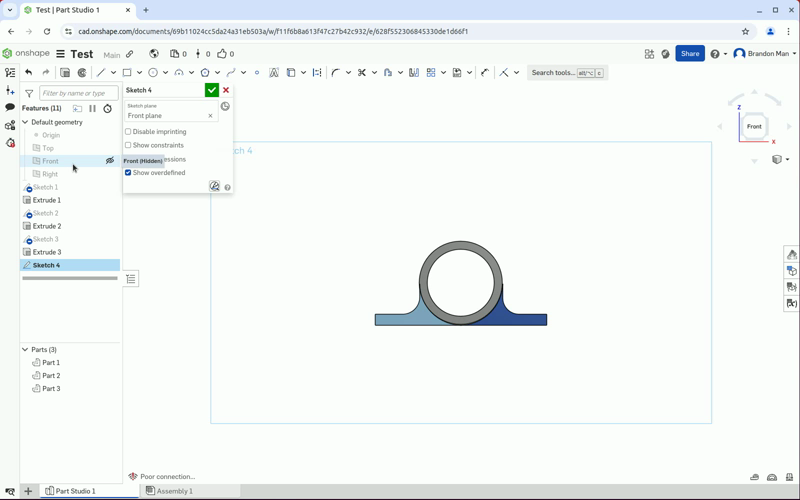
mouse_move(73, 352)
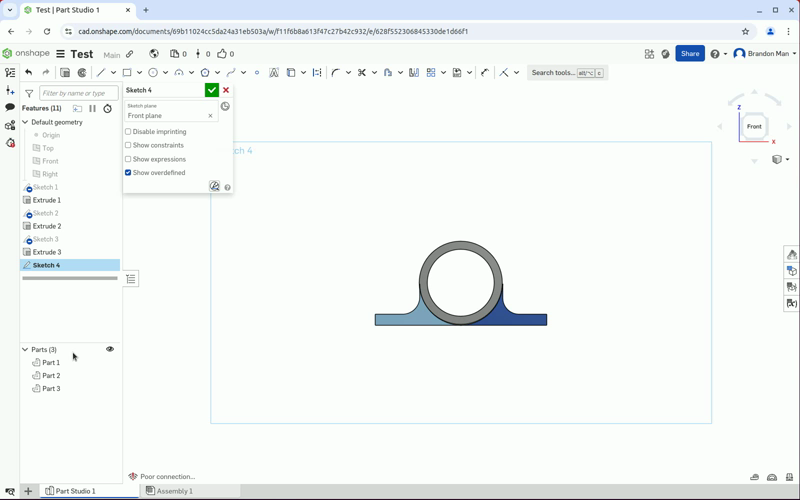
key(y)
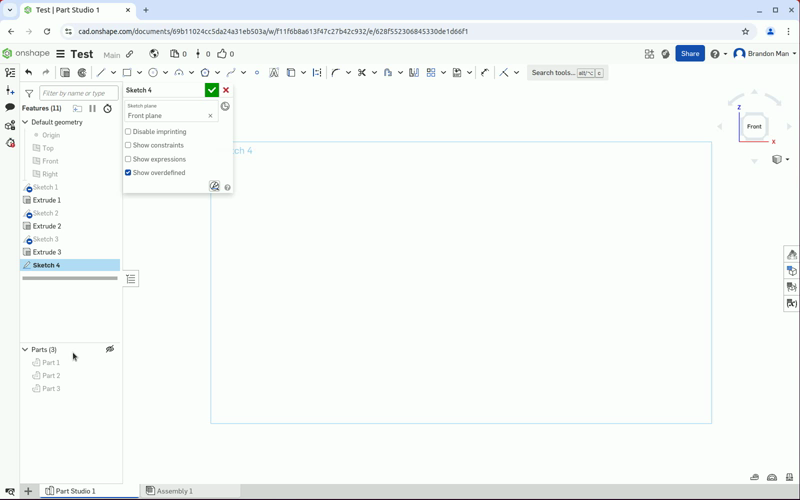
key(l)
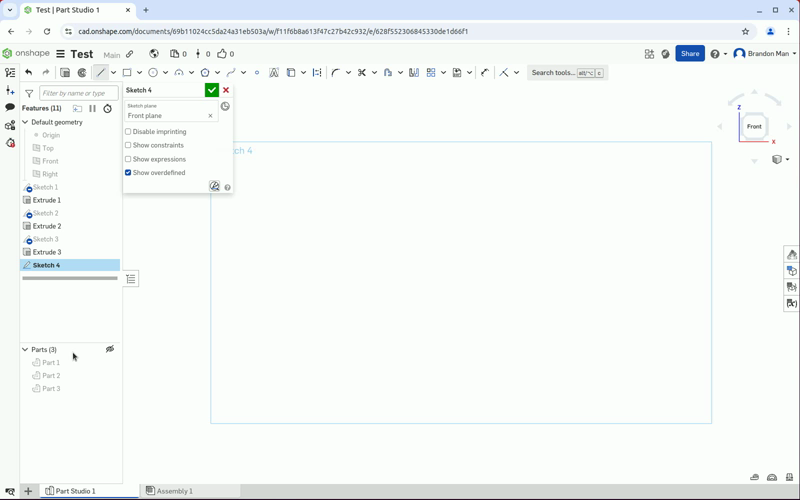
key_down(shift)
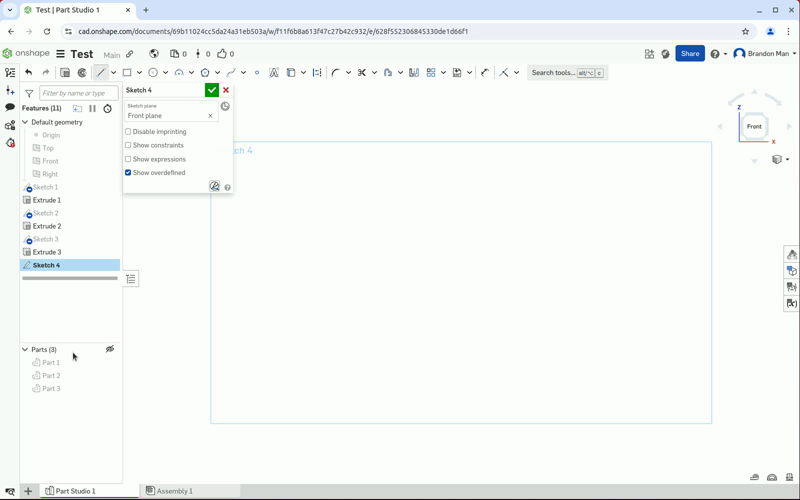
mouse_move(430, 295)
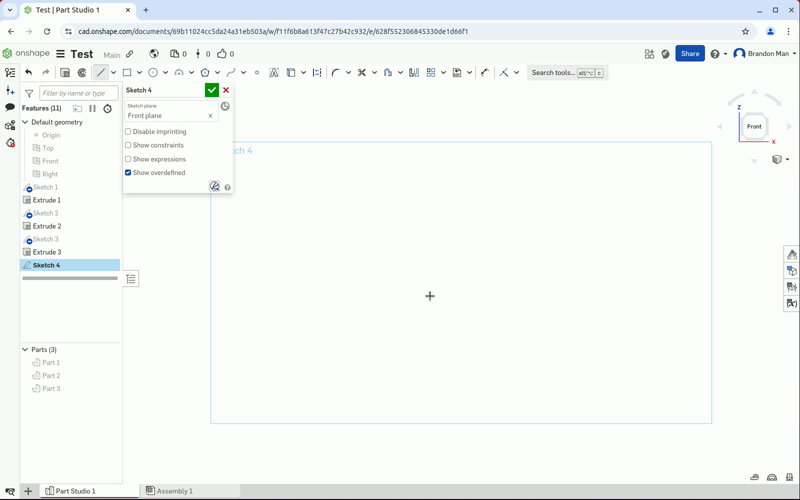
click(430, 295)
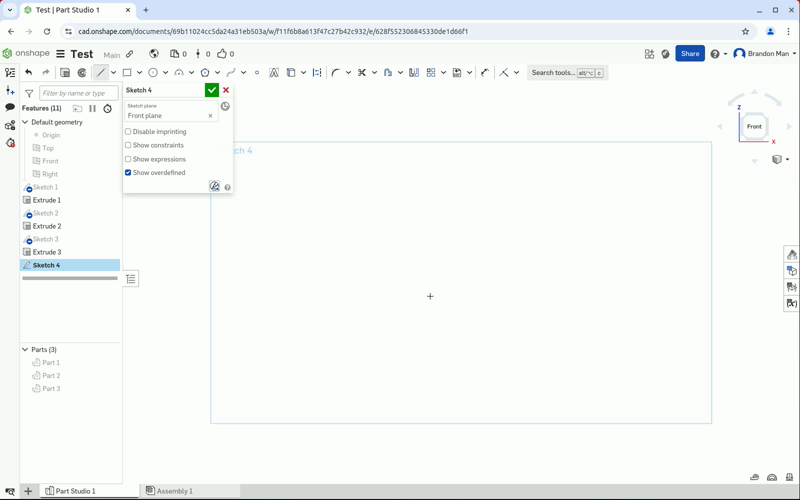
key_up(shift)
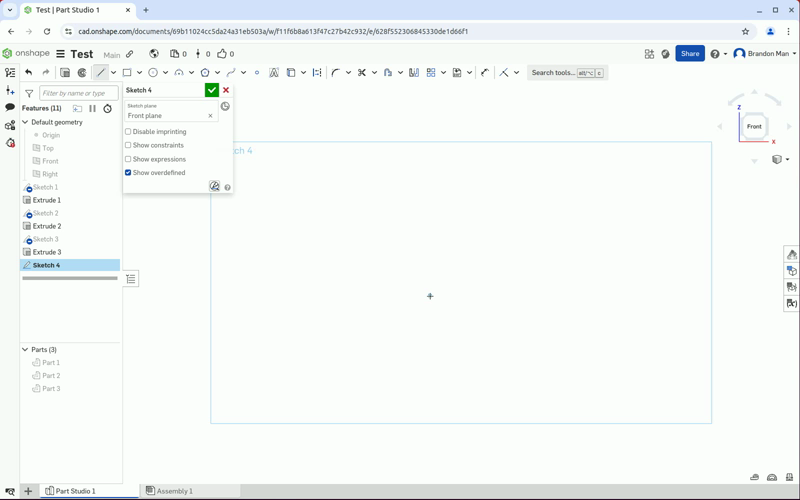
key_down(shift)
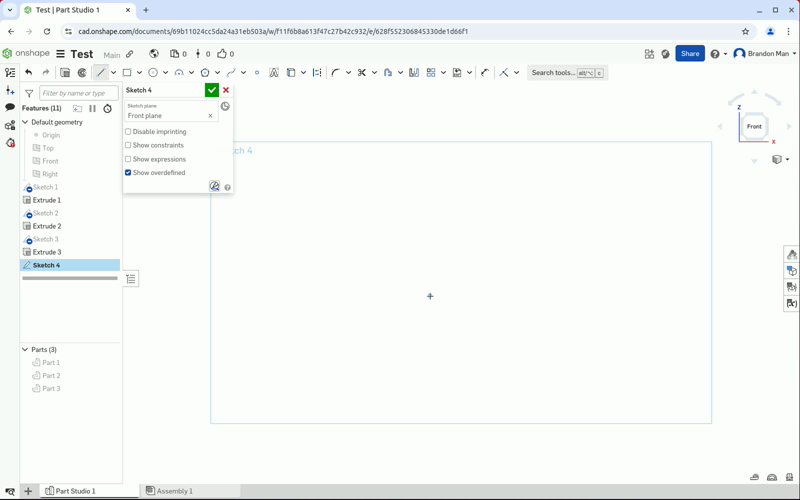
mouse_move(460, 295)
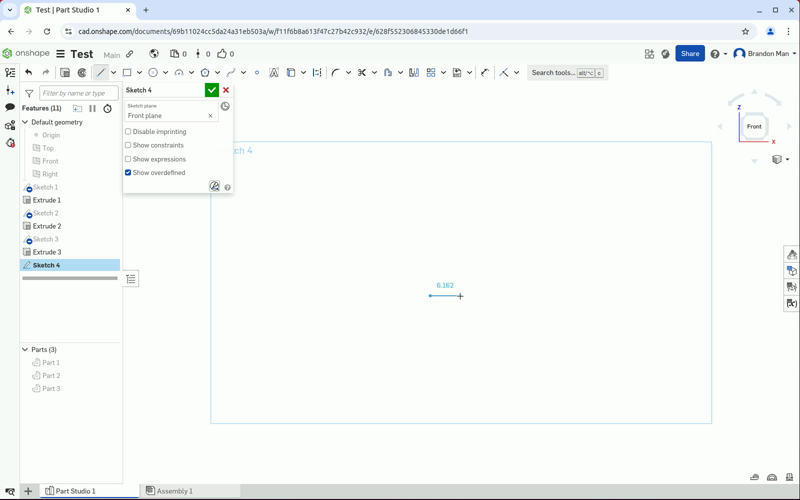
mouse_move(430, 267)
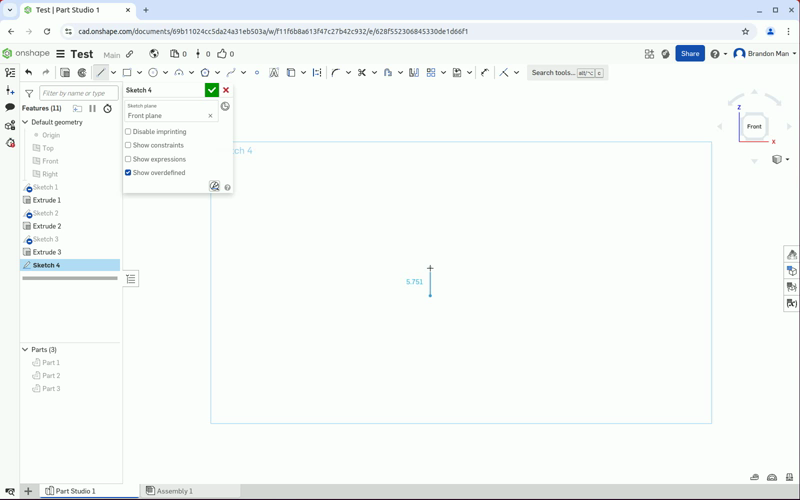
click(430, 267)
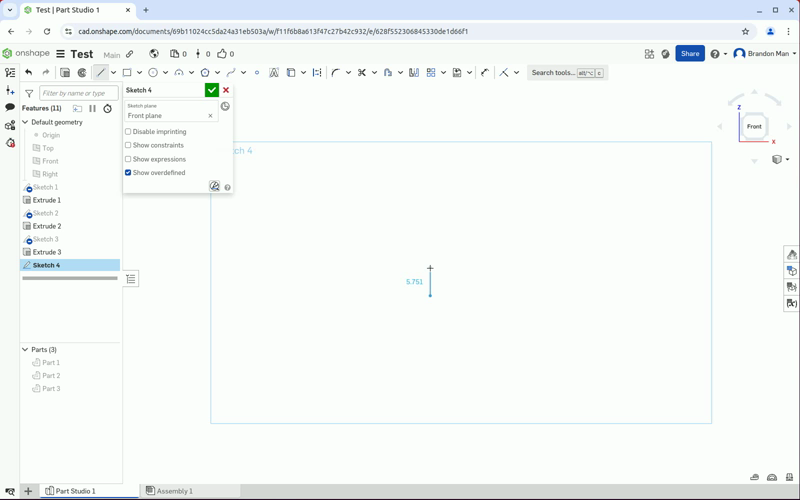
key_up(shift)
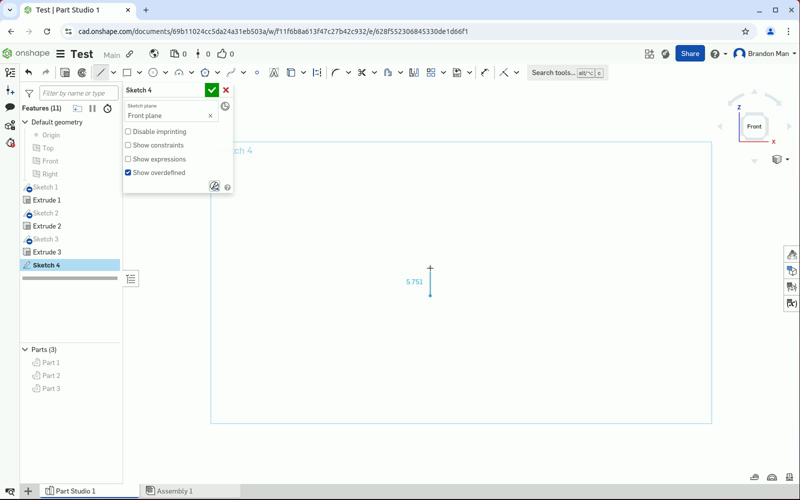
key(esc)
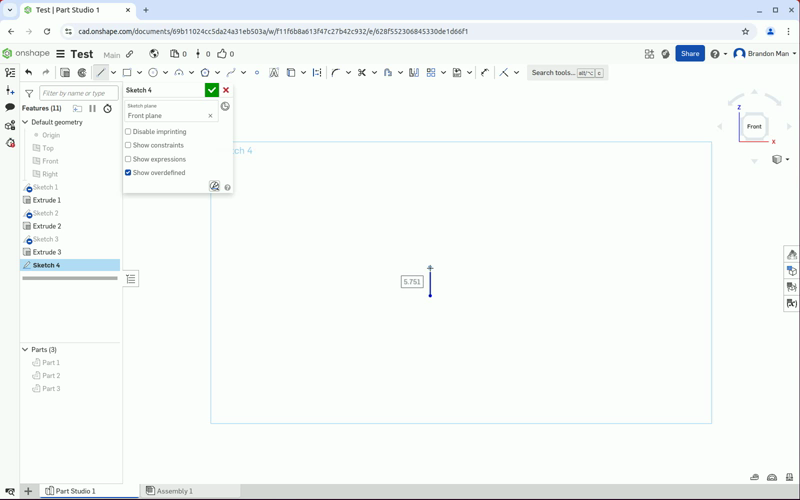
key(a)
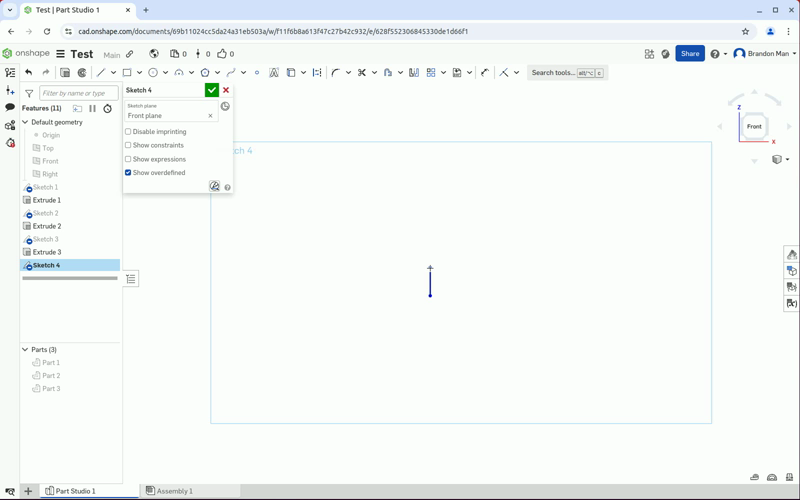
mouse_move(430, 267)
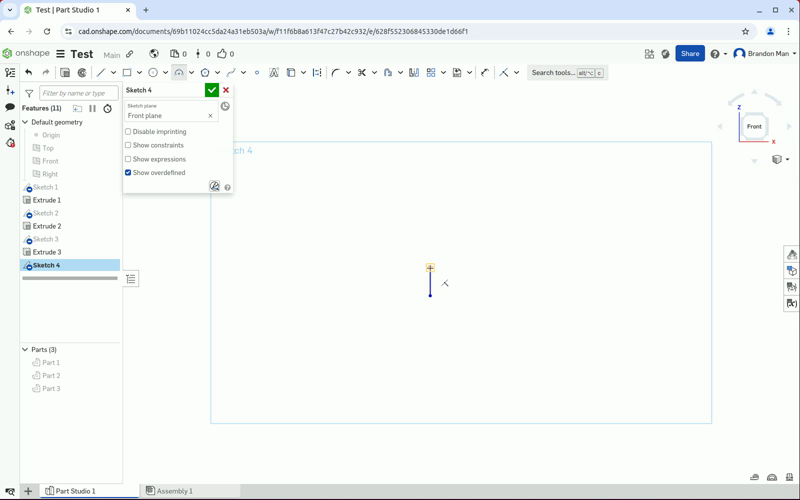
click(430, 267)
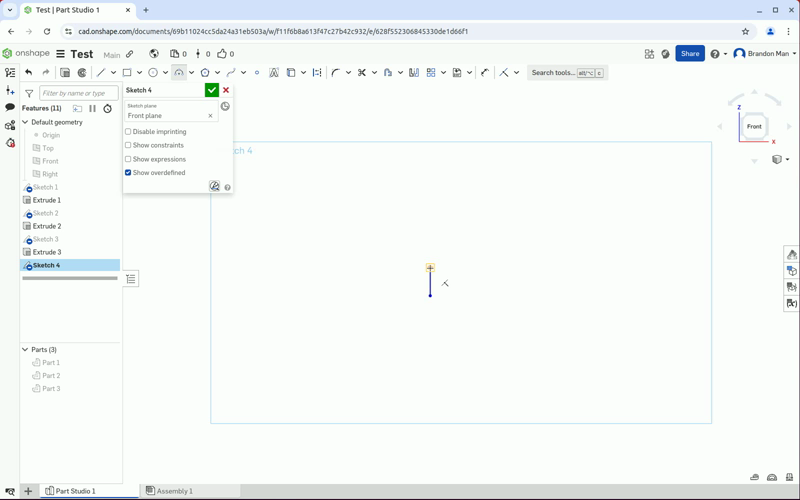
mouse_move(430, 295)
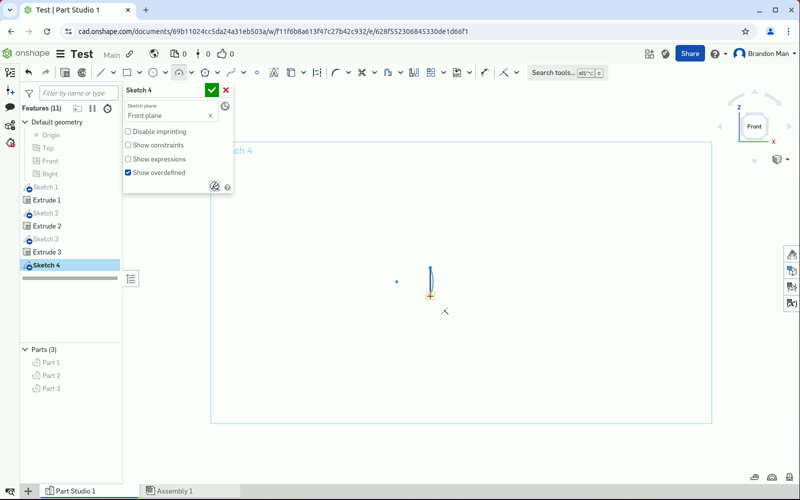
click(430, 295)
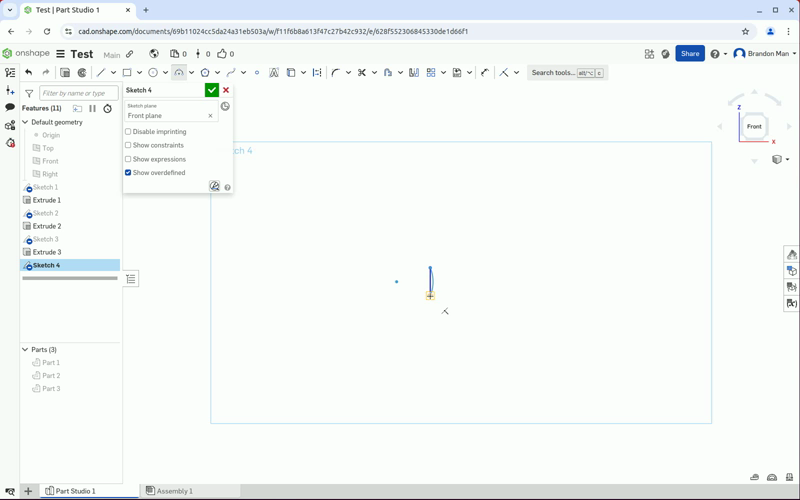
key_down(shift)
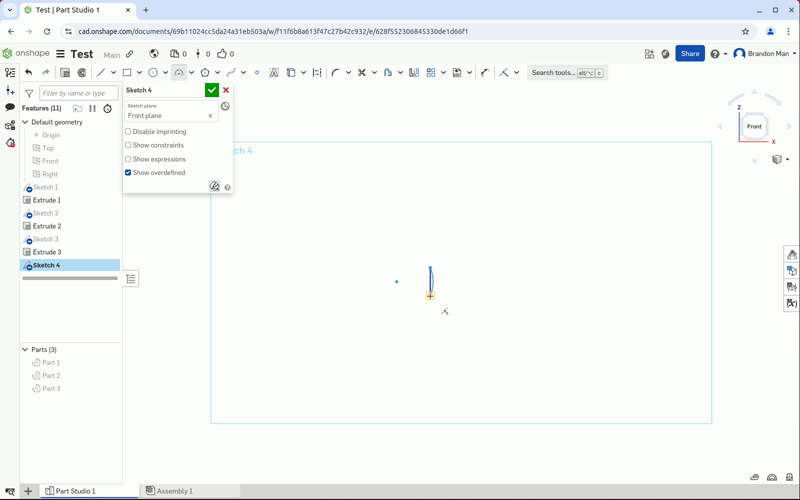
mouse_move(427, 282)
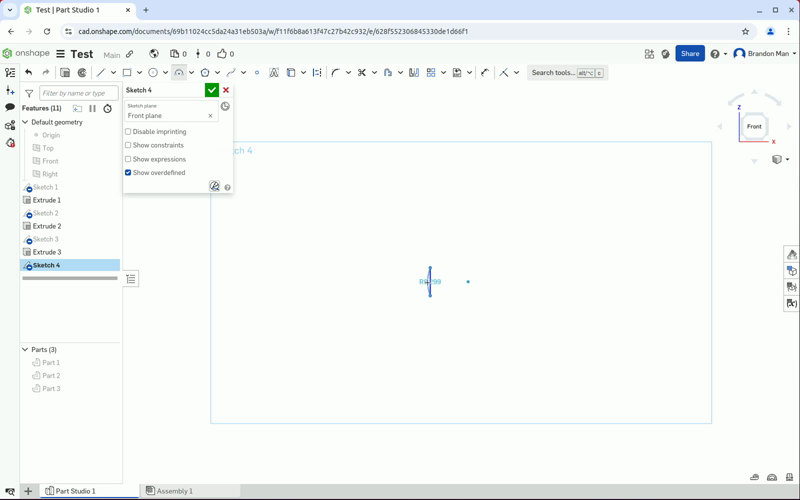
click(427, 282)
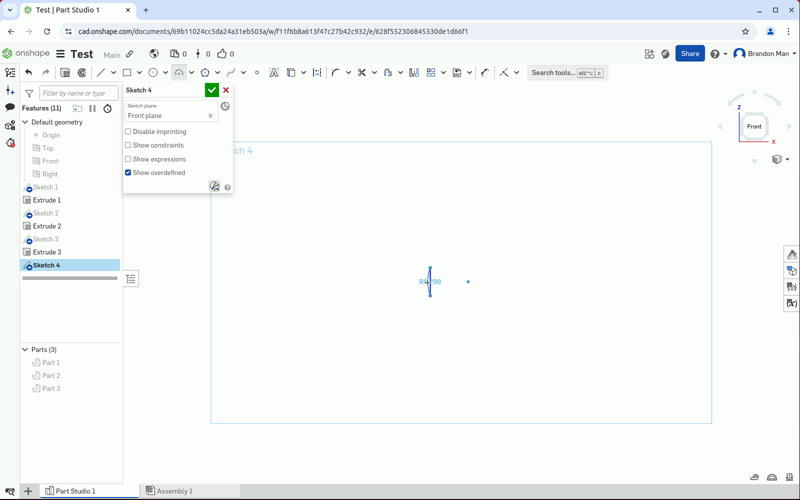
key_up(shift)
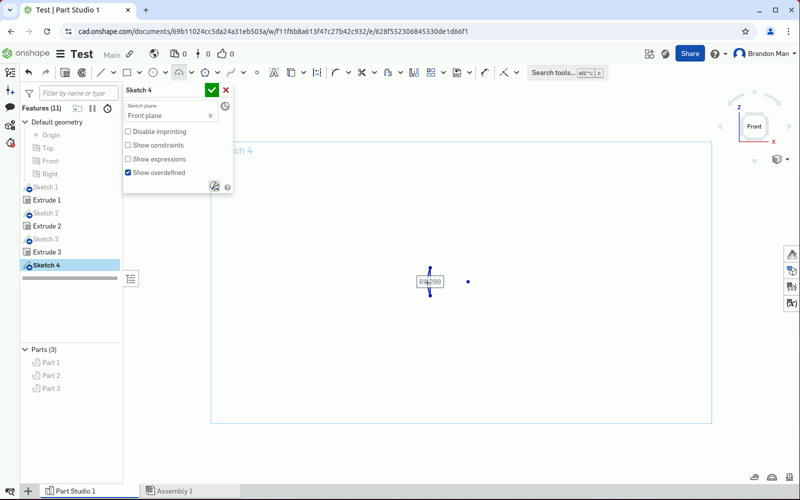
key(esc)
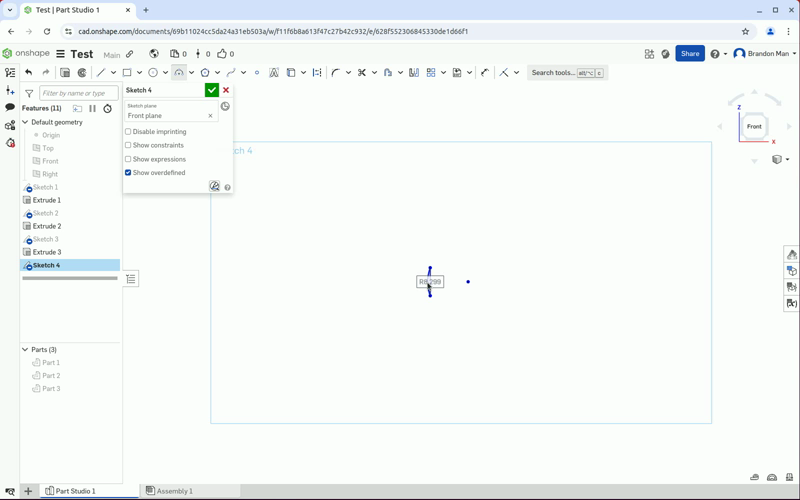
mouse_move(430, 294)
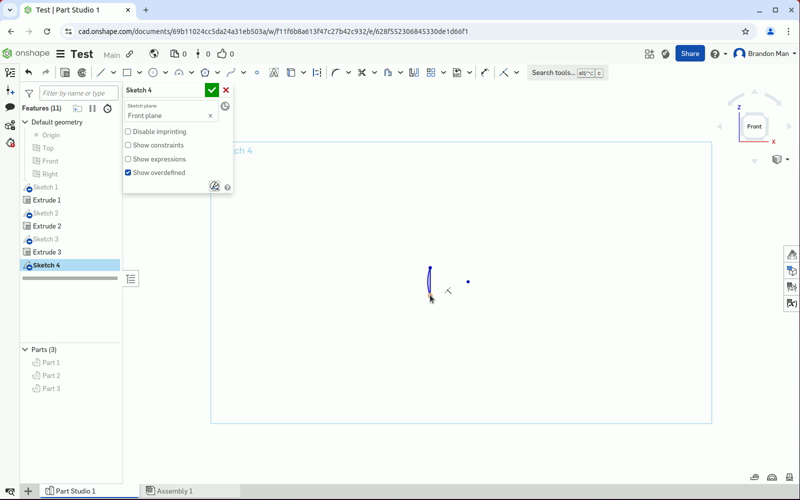
scroll(6)
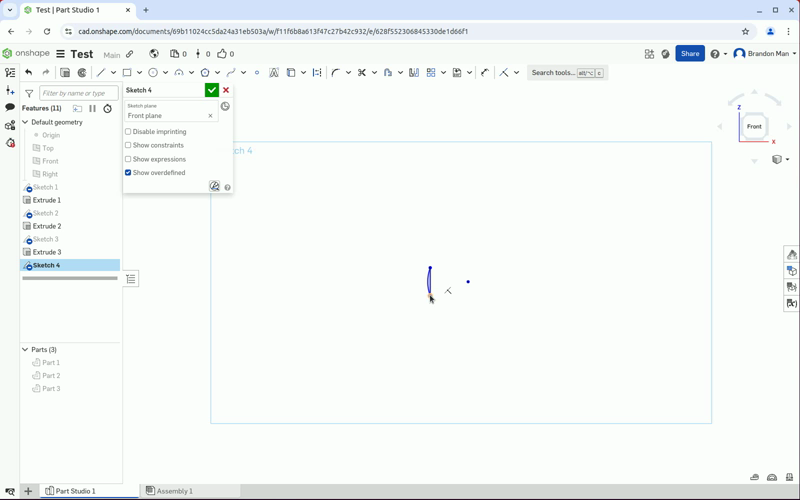
scroll(6)
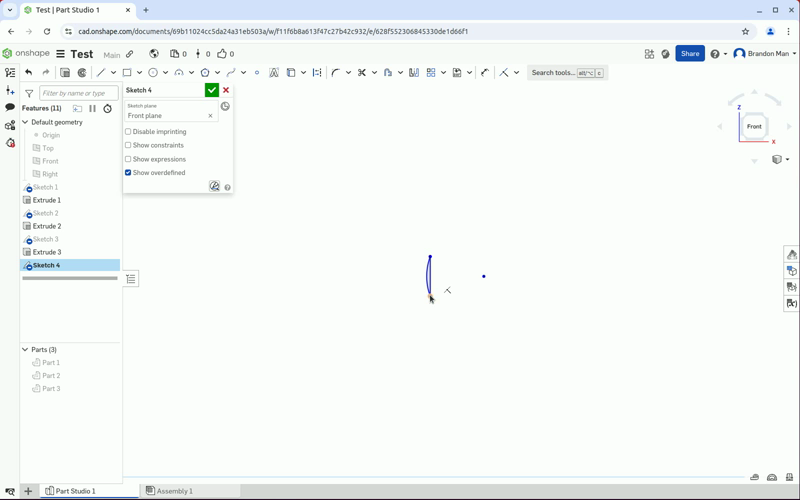
scroll(6)
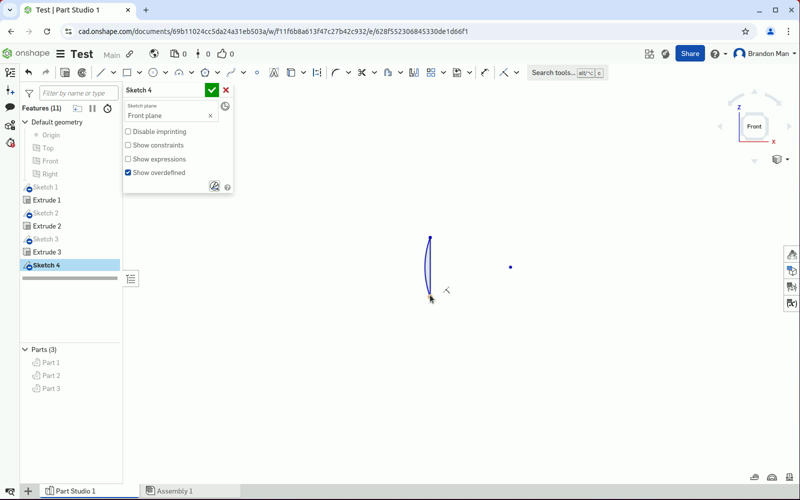
scroll(6)
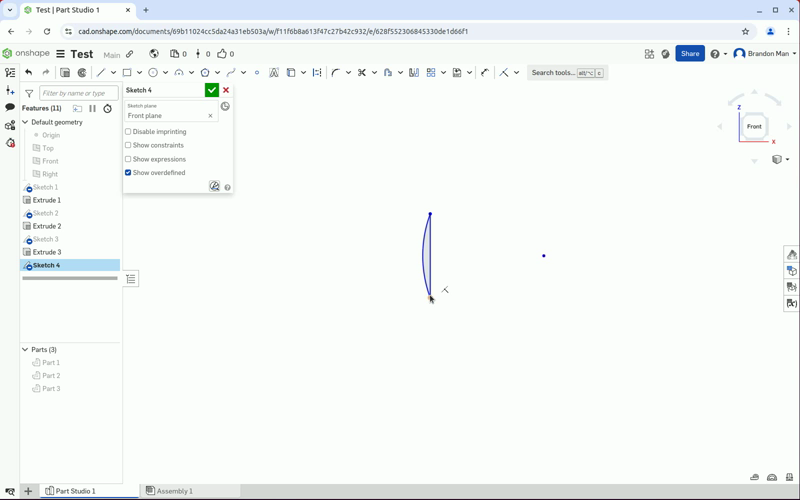
scroll(6)
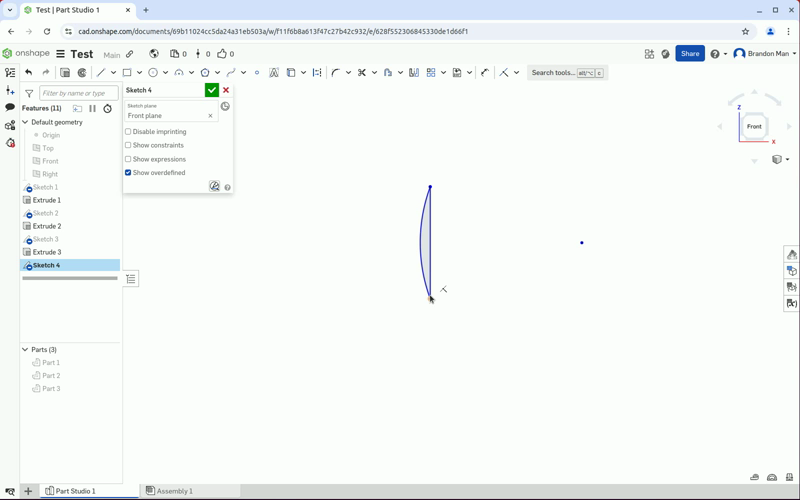
scroll(6)
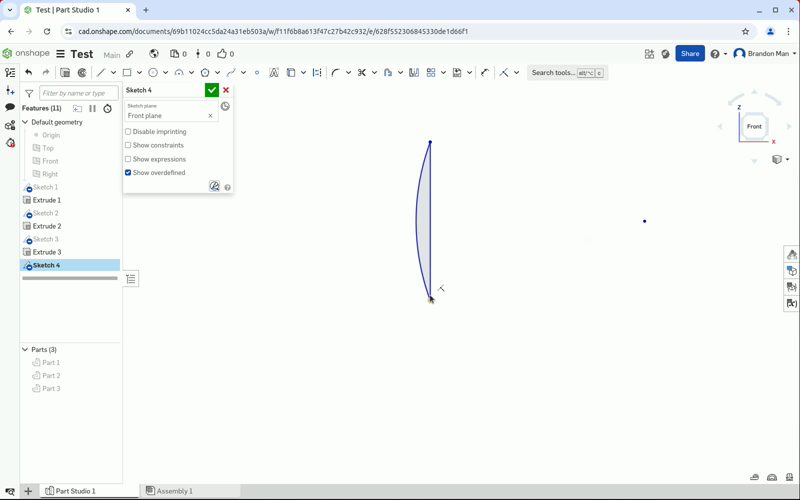
scroll(6)
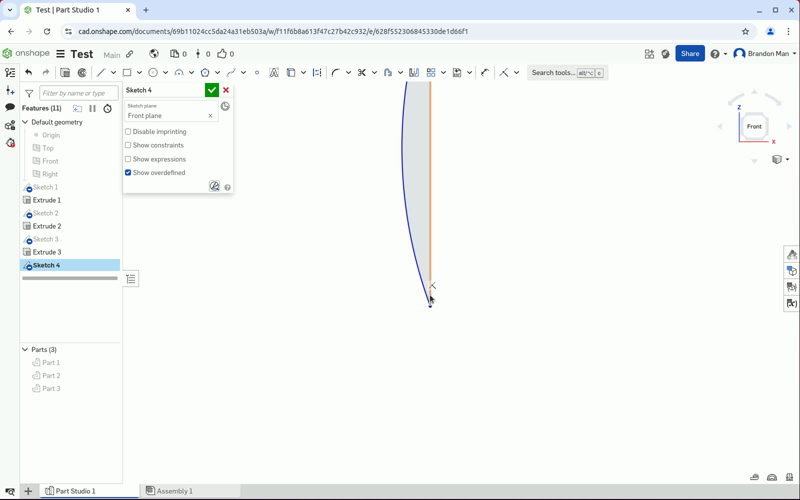
click(430, 294)
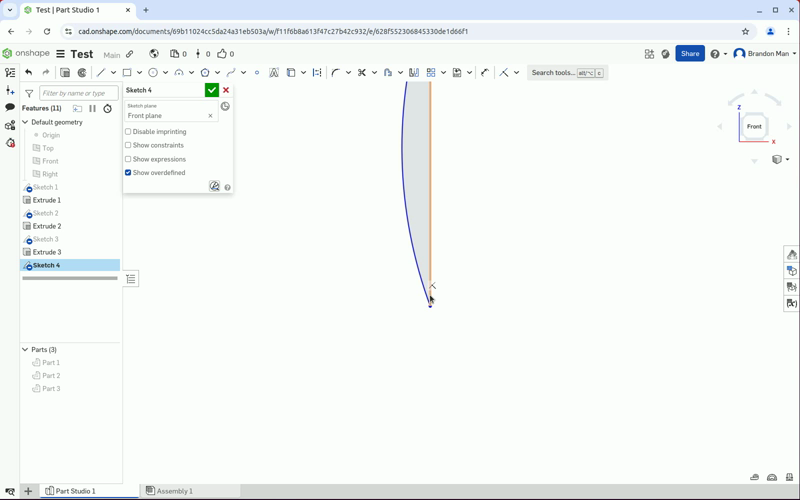
scroll(-6)
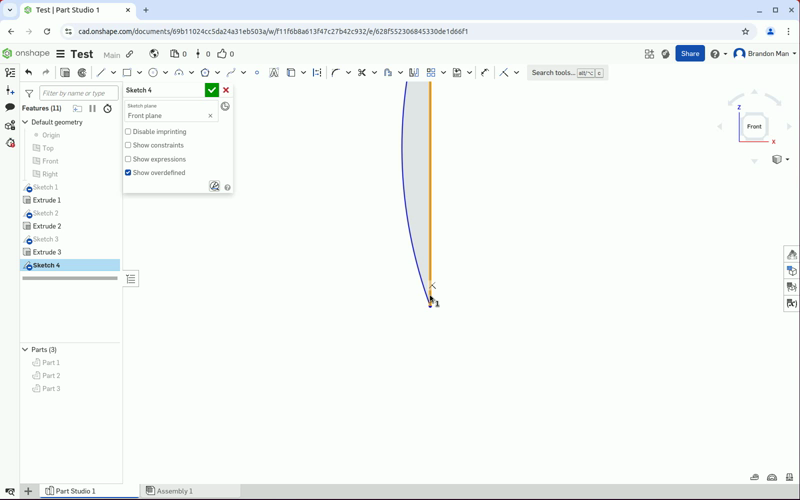
scroll(-6)
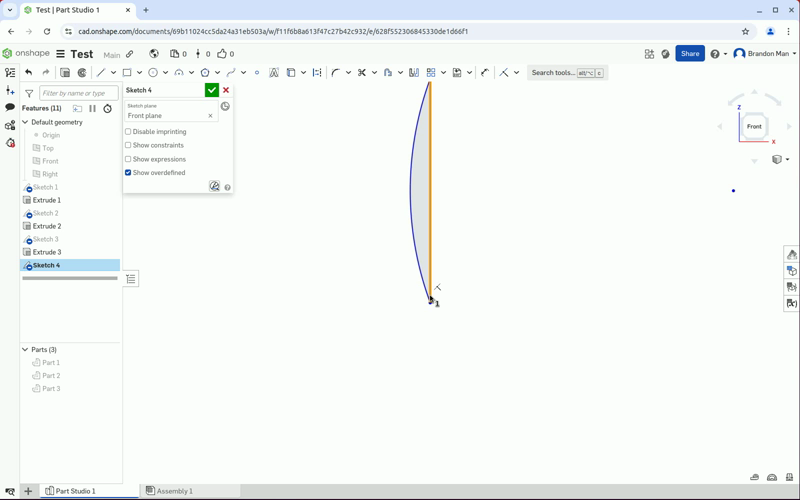
scroll(-6)
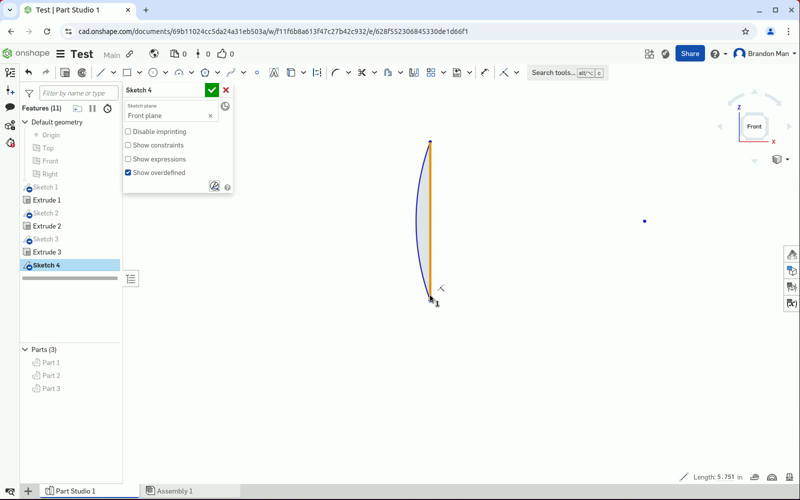
scroll(-6)
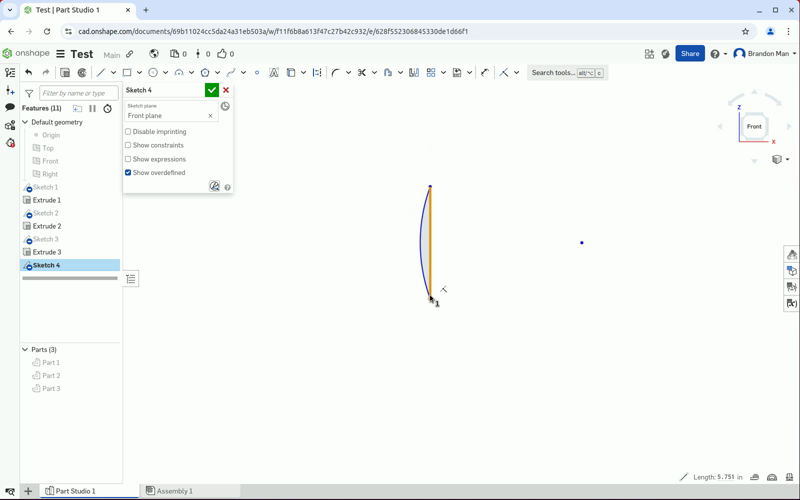
scroll(-6)
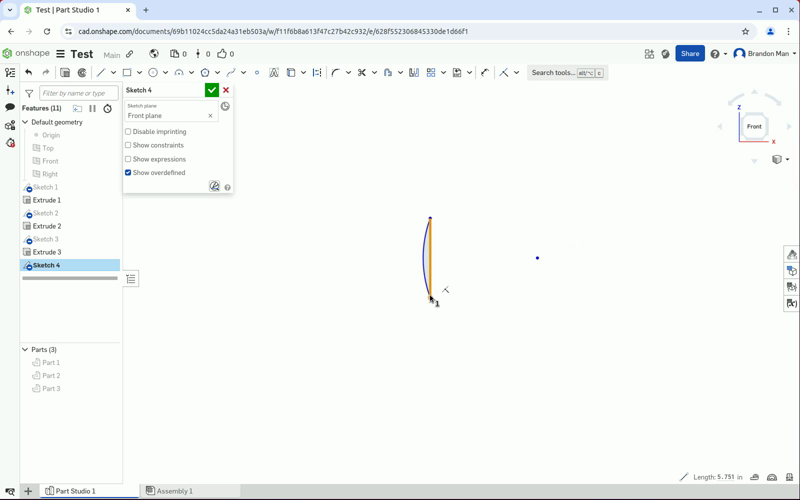
scroll(-6)
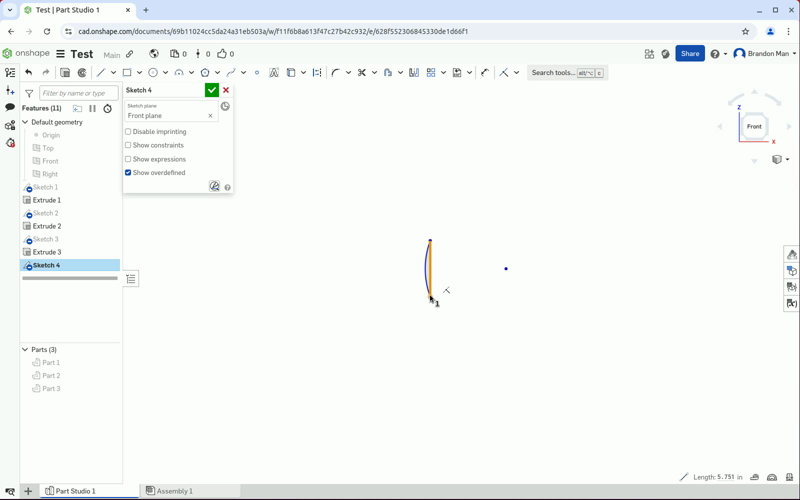
scroll(-6)
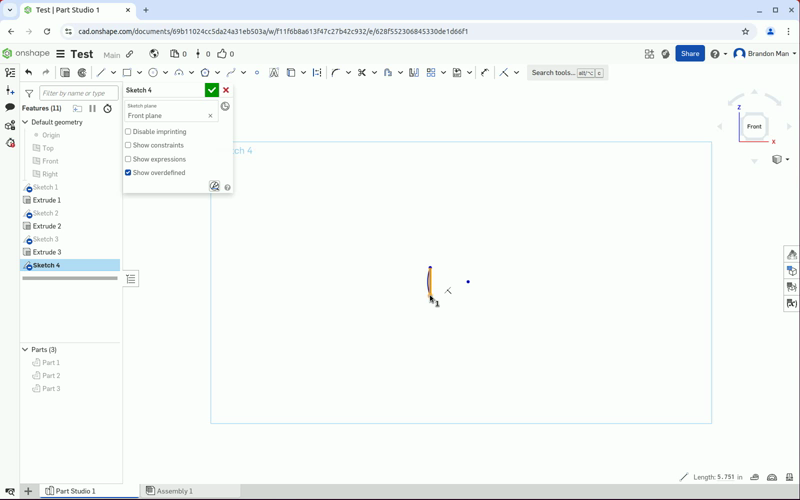
mouse_move(73, 352)
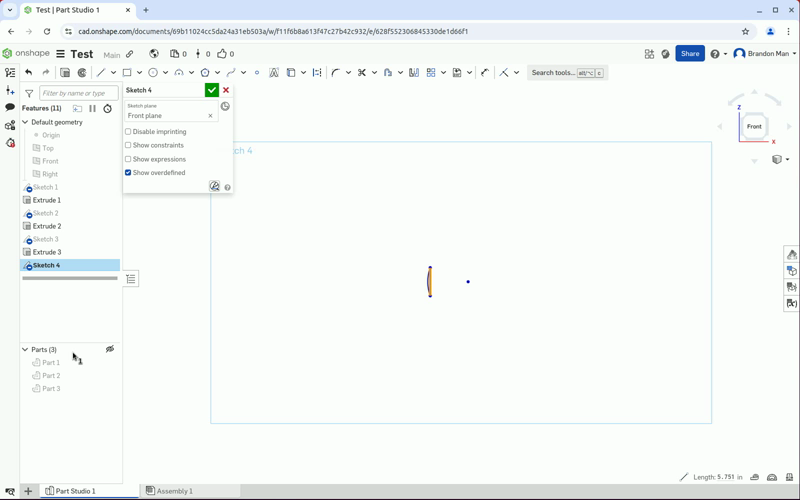
key(shift+y)
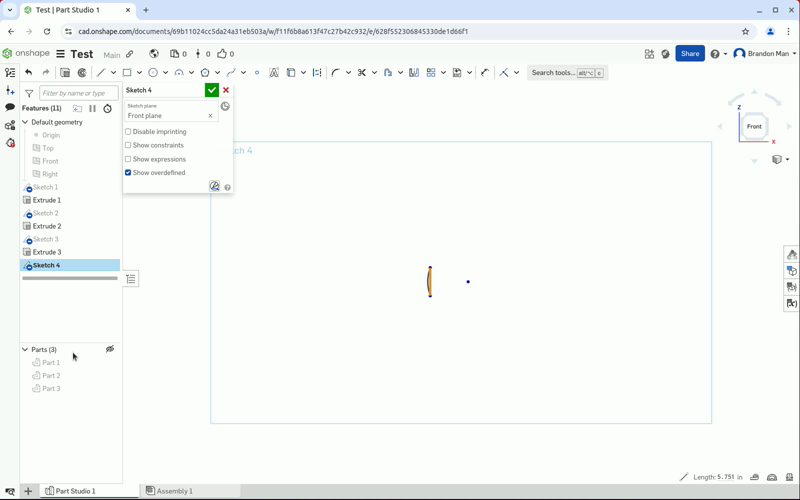
key(shift+e)
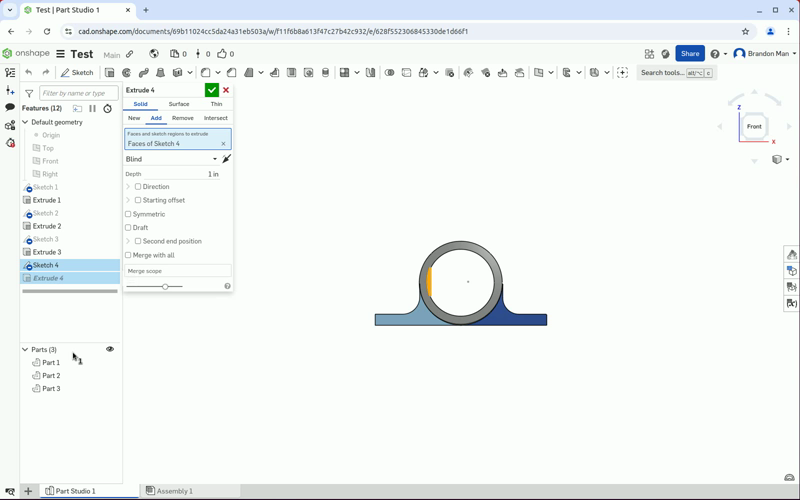
mouse_move(143, 106)
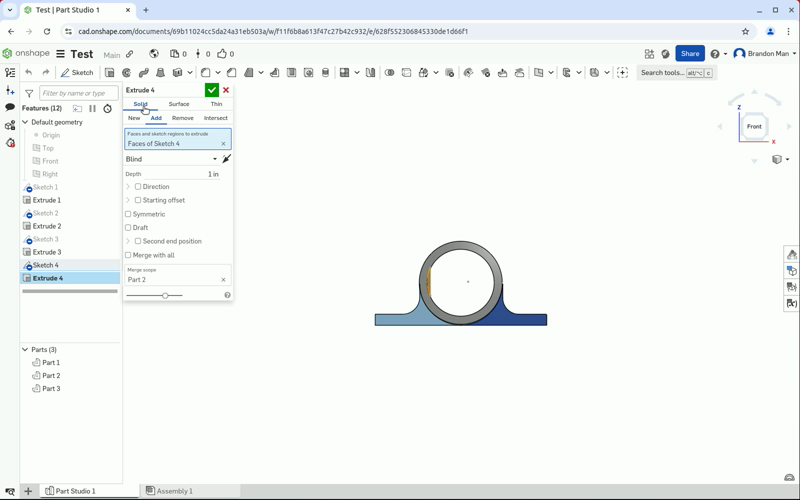
click(143, 106)
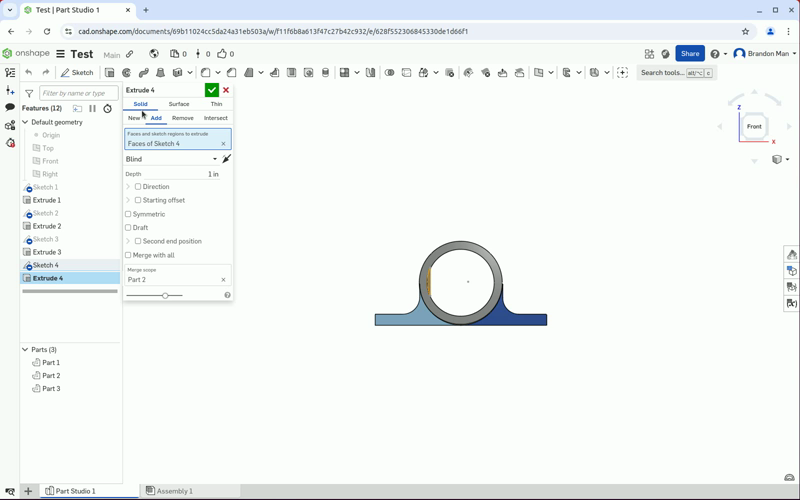
mouse_move(137, 120)
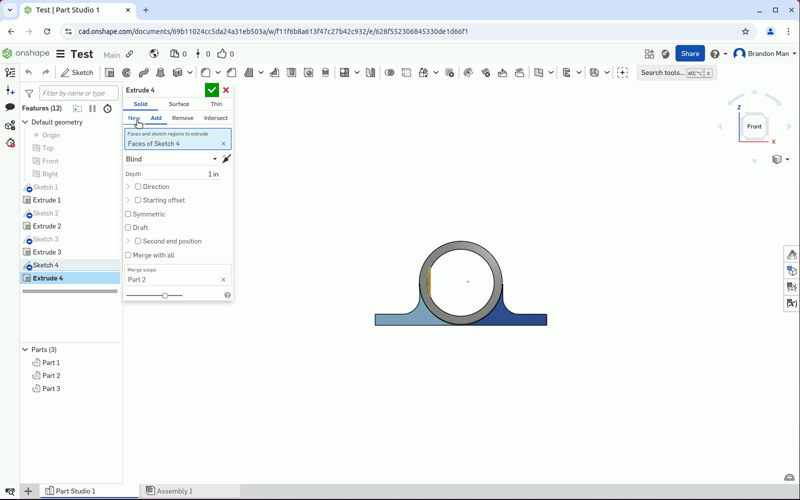
click(137, 120)
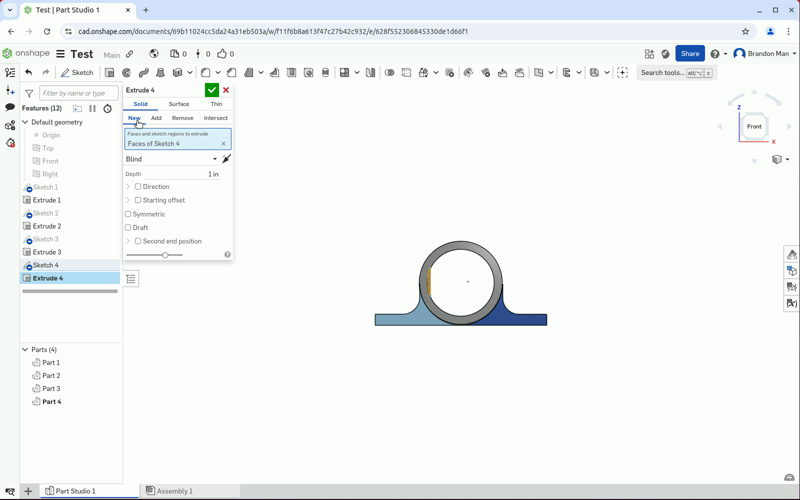
key(tab, 4)
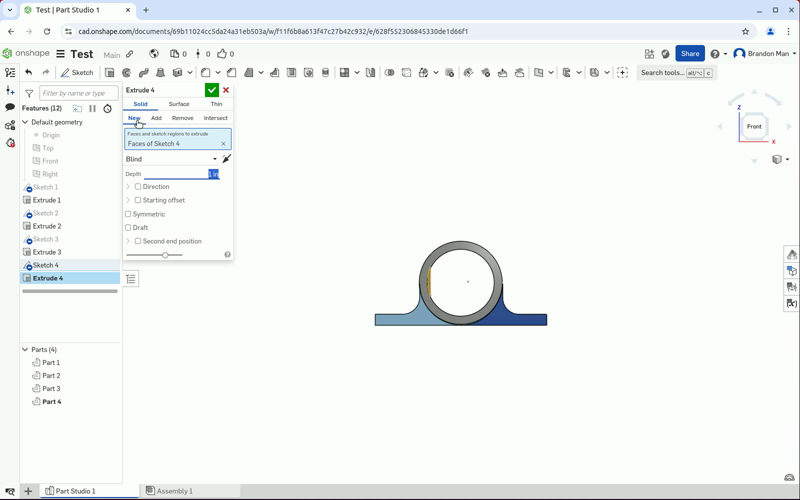
text(9.147)
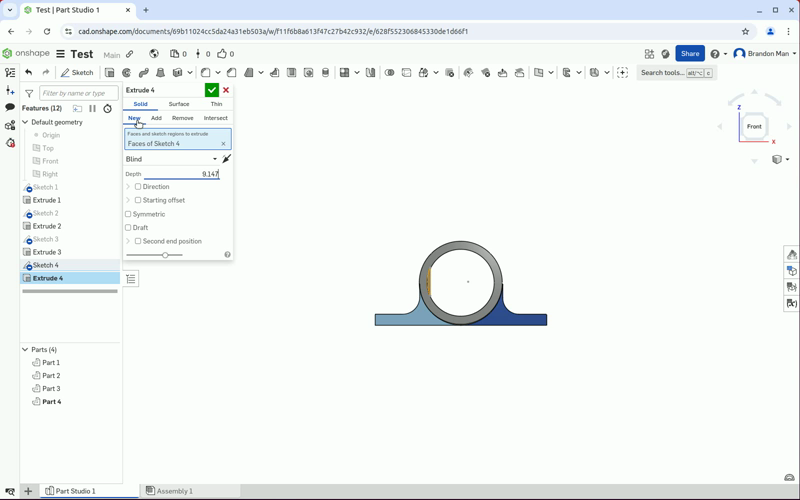
key(enter)
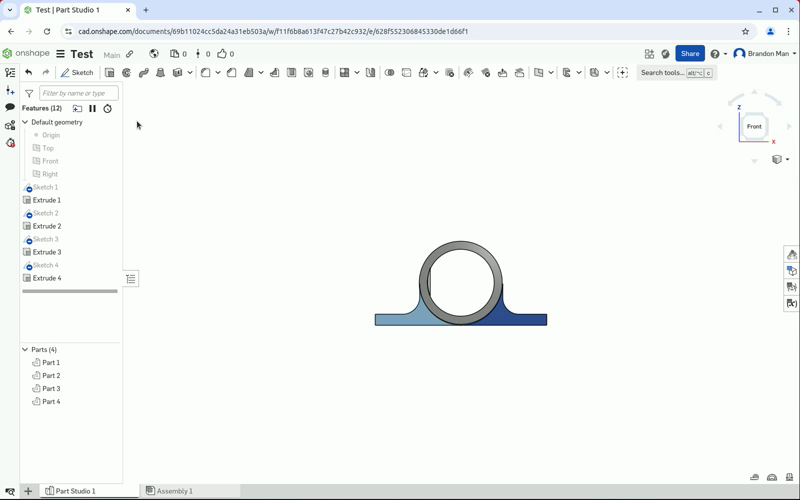
key(shift+h)
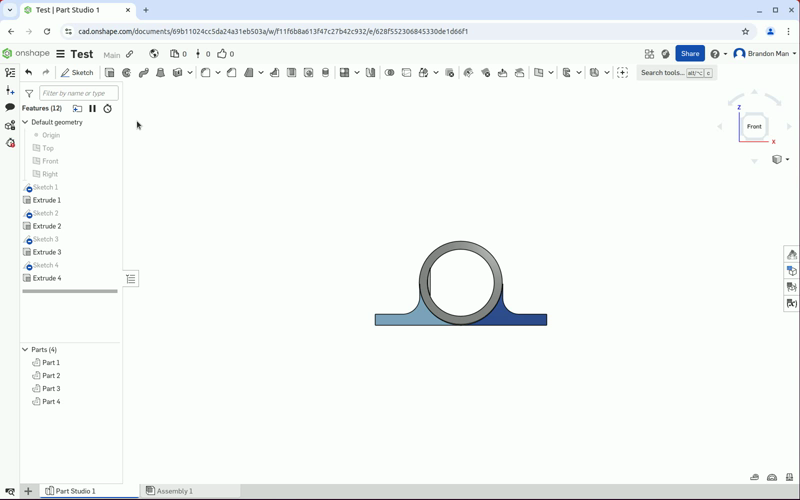
key(shift+h)
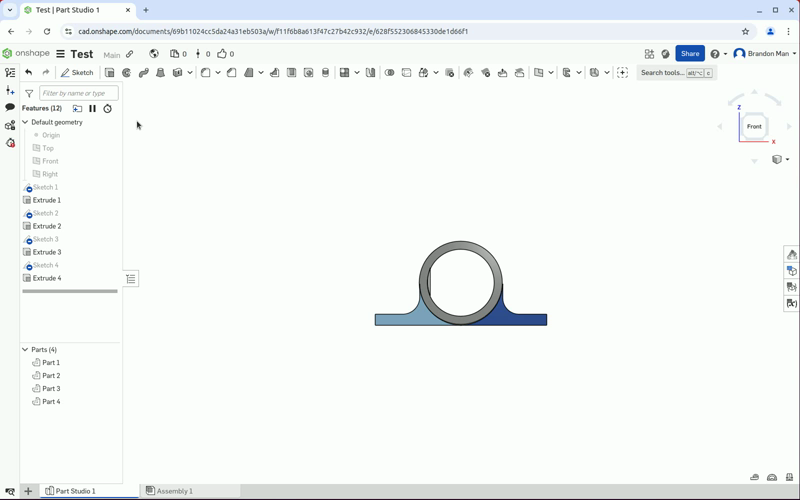
mouse_move(73, 189)
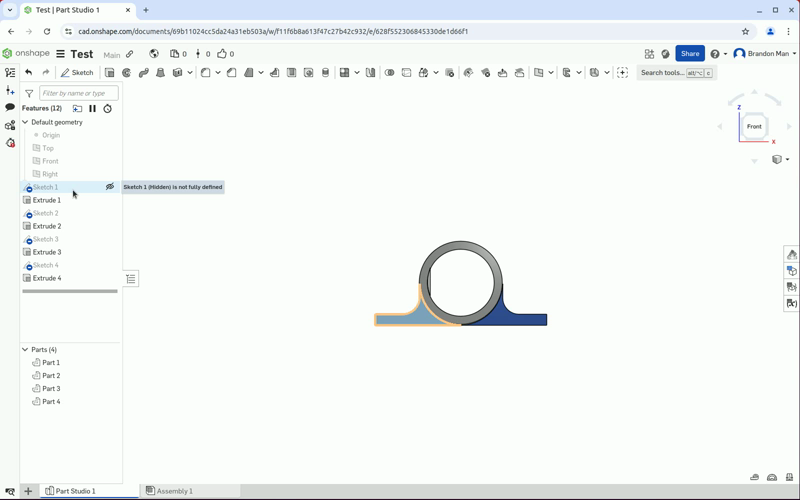
click(73, 189)
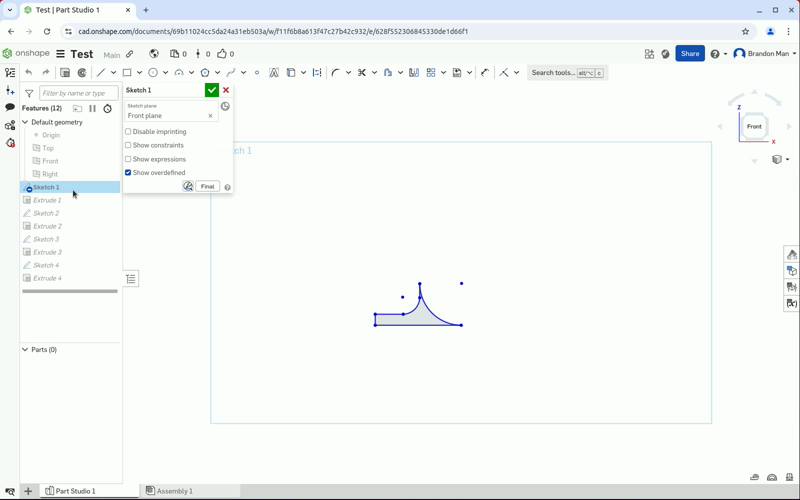
mouse_move(229, 92)
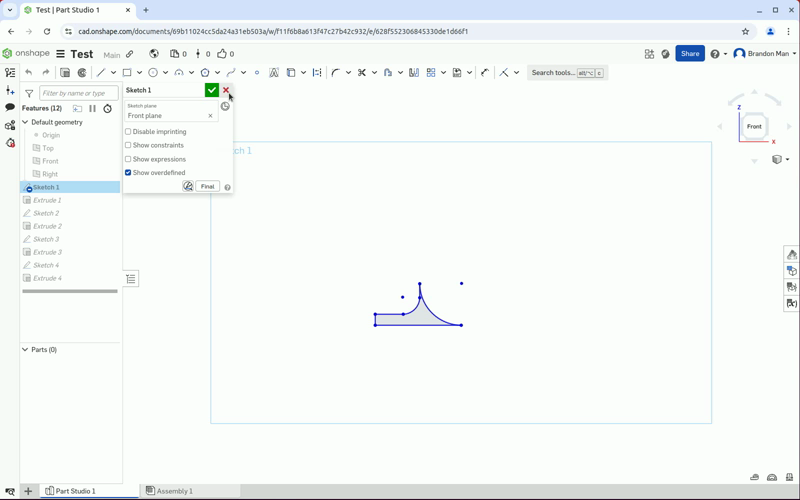
click(229, 92)
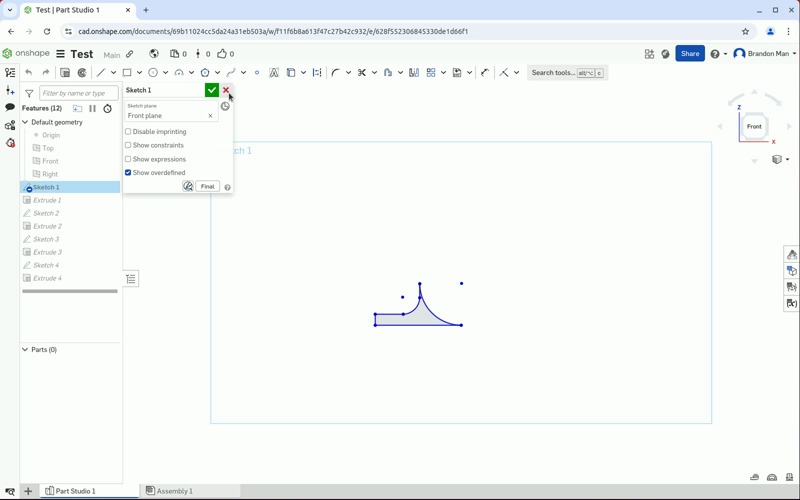
key(shift+s)
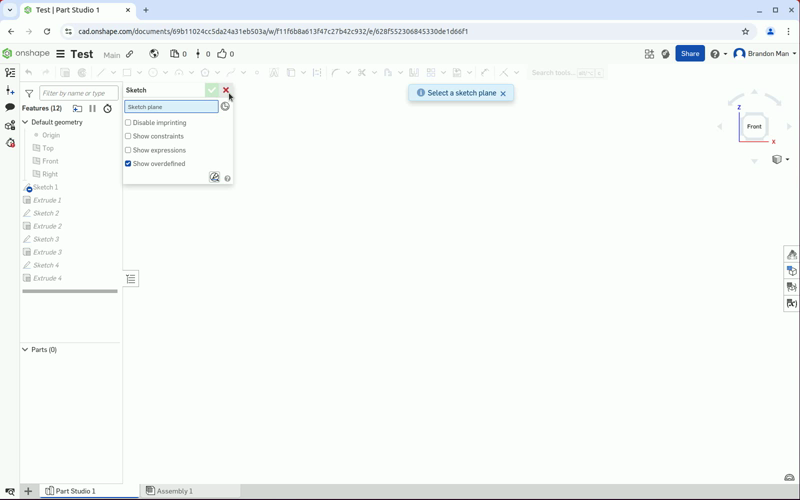
mouse_move(73, 163)
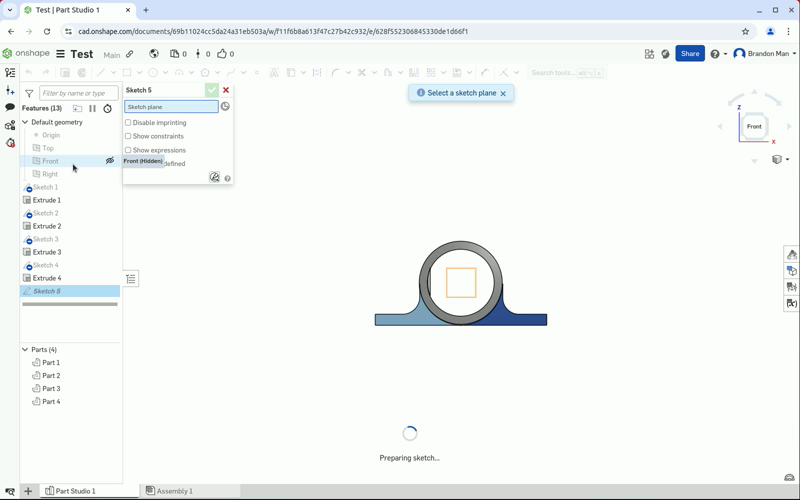
click(73, 163)
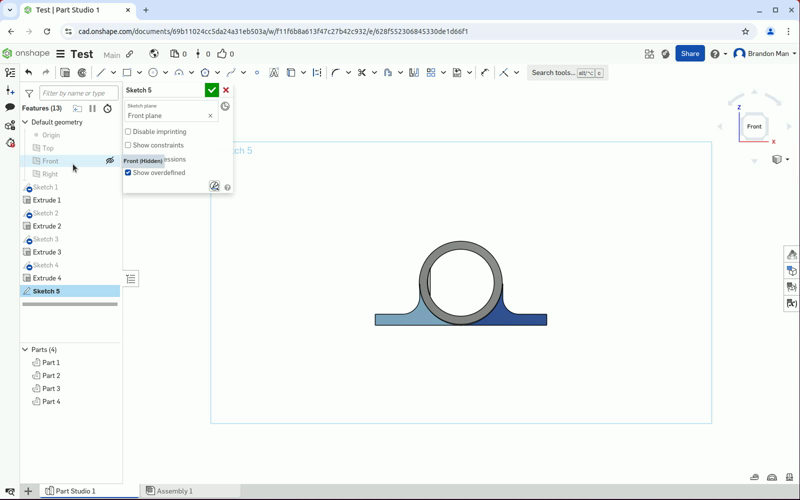
mouse_move(73, 352)
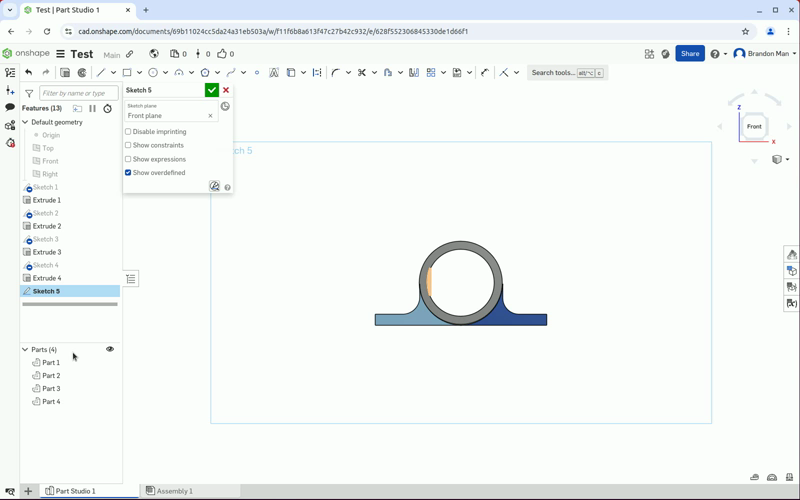
key(y)
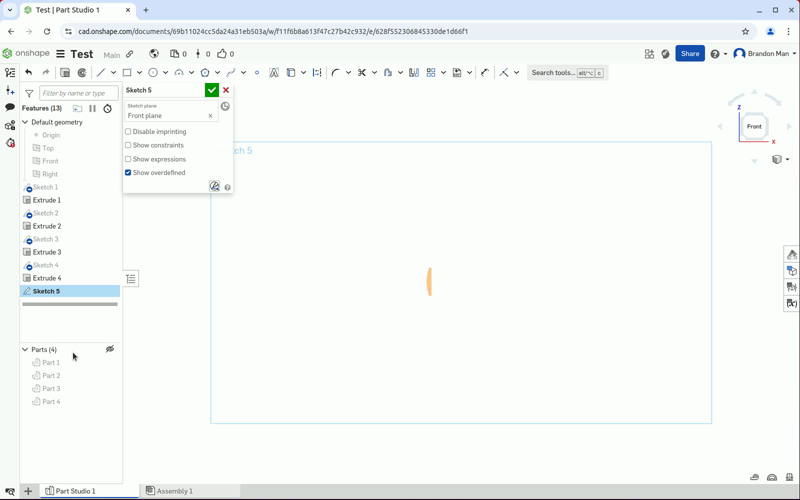
key(a)
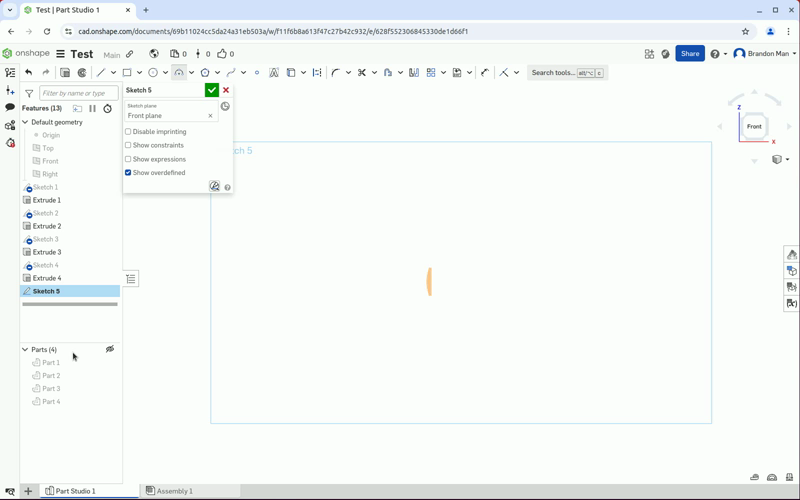
key_down(shift)
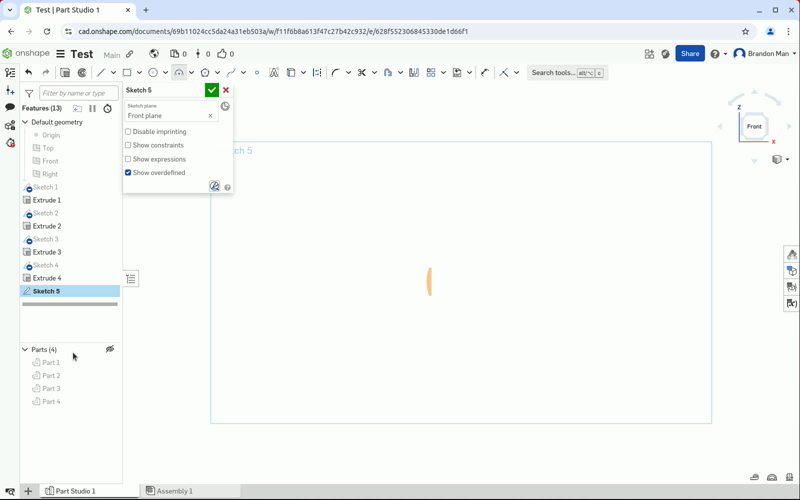
mouse_move(491, 295)
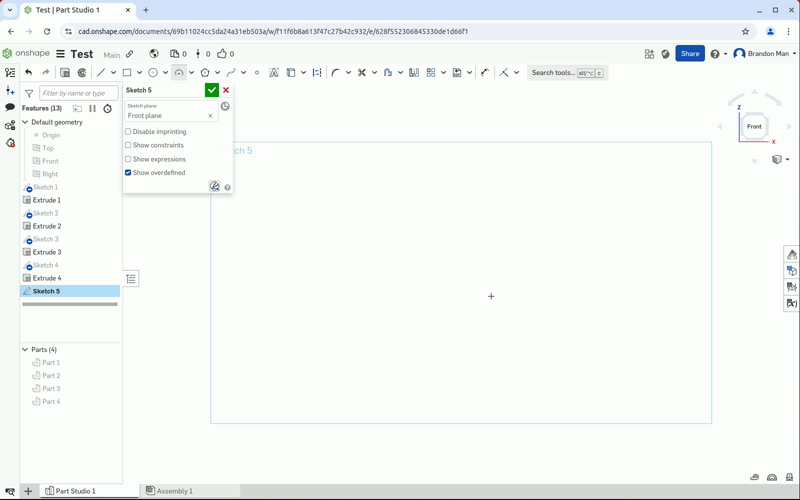
click(491, 295)
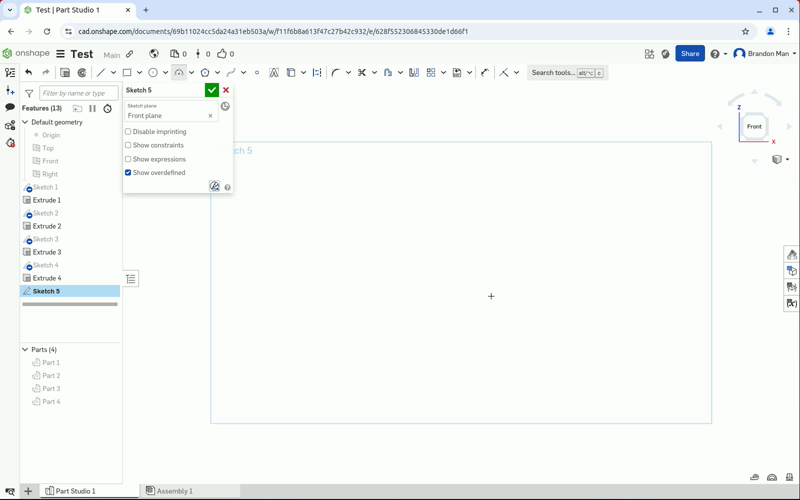
key_up(shift)
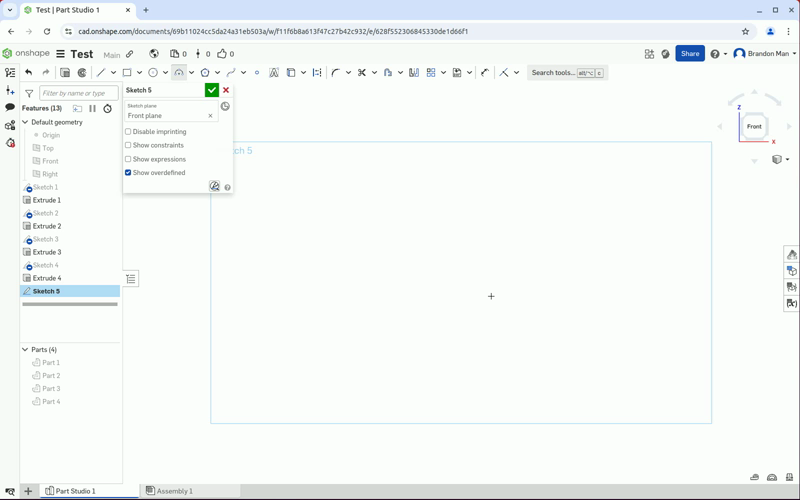
key_down(shift)
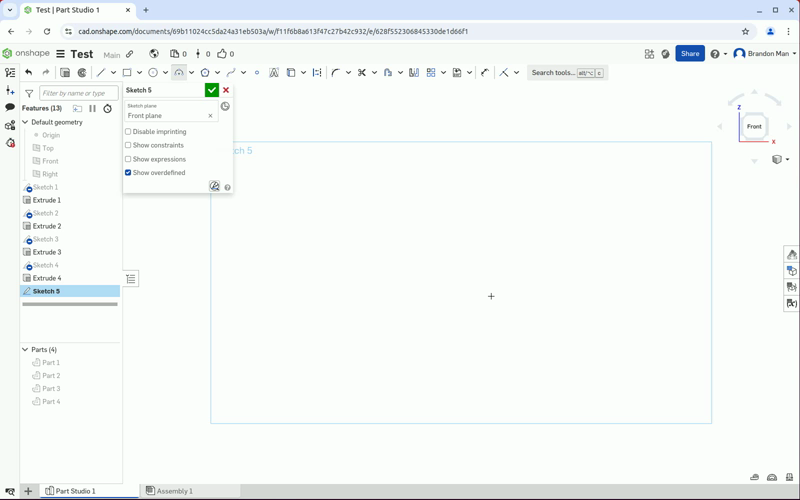
mouse_move(491, 267)
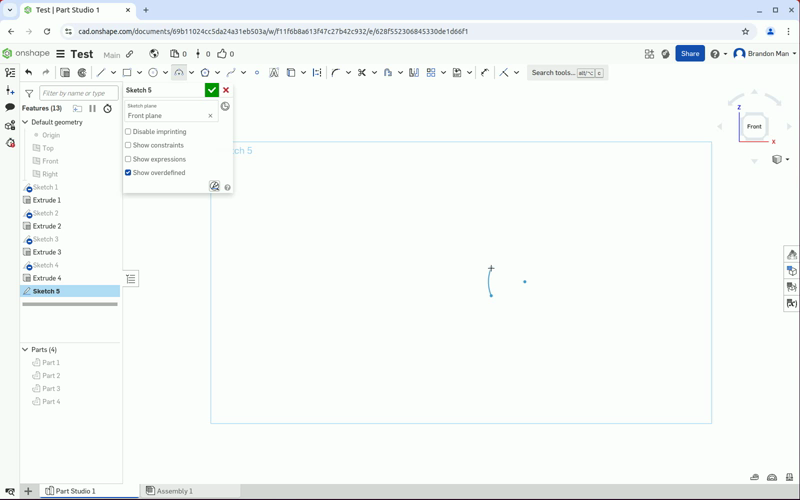
click(491, 267)
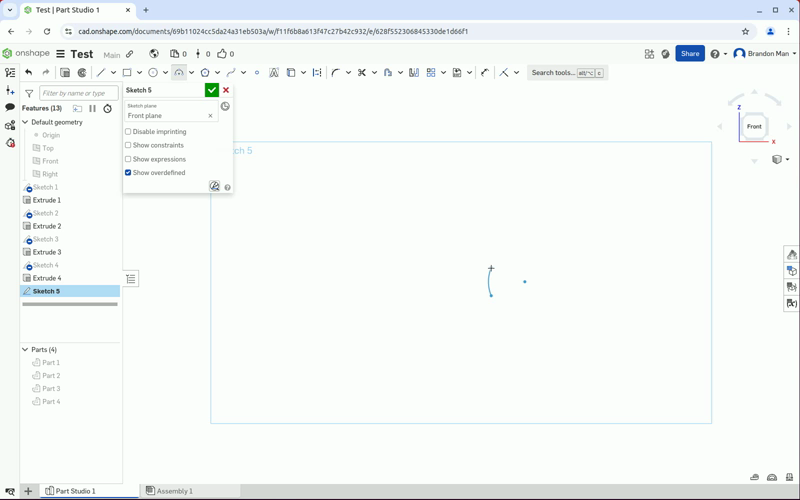
mouse_move(494, 282)
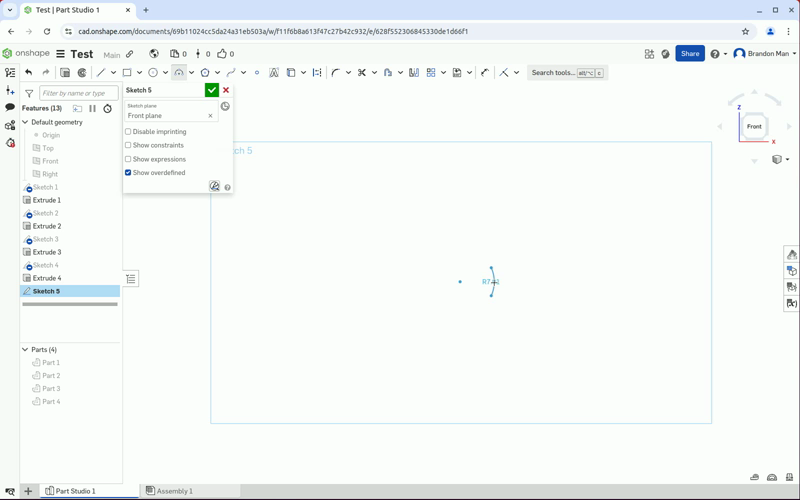
click(494, 282)
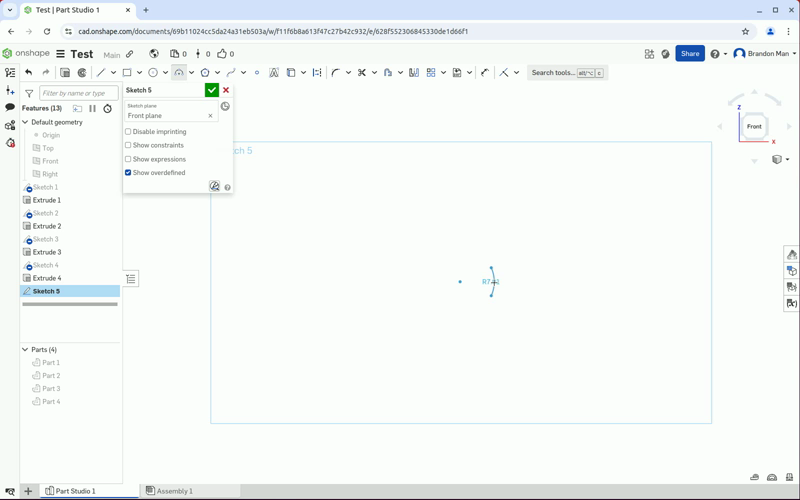
key_up(shift)
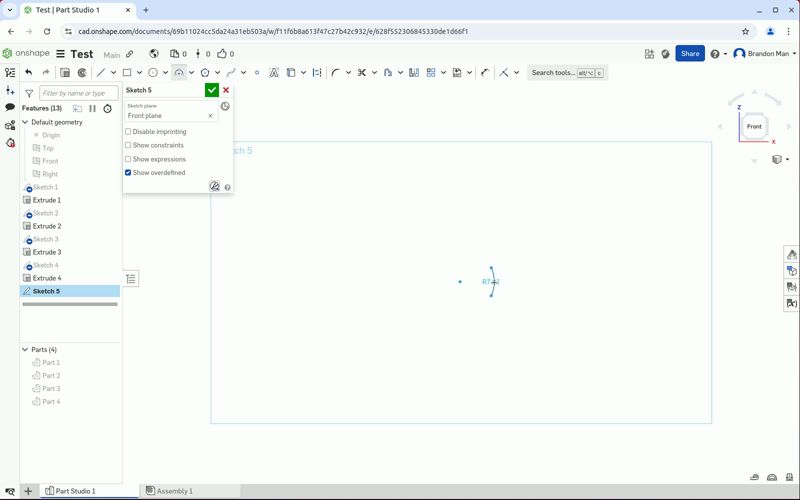
key(esc)
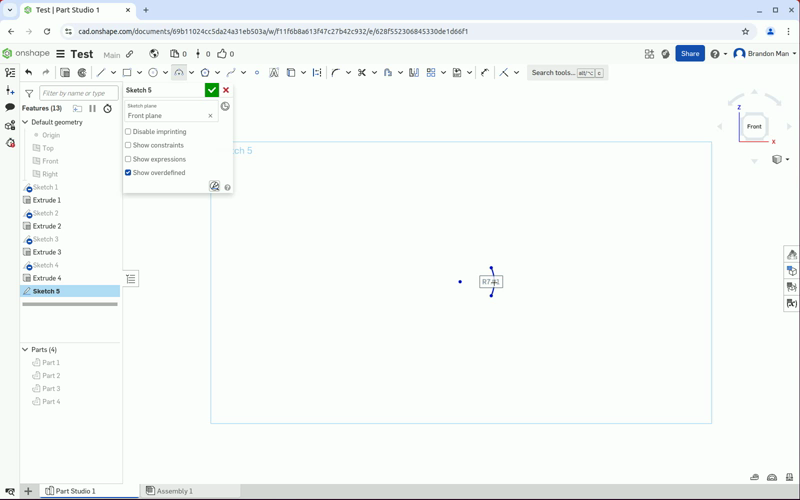
key(l)
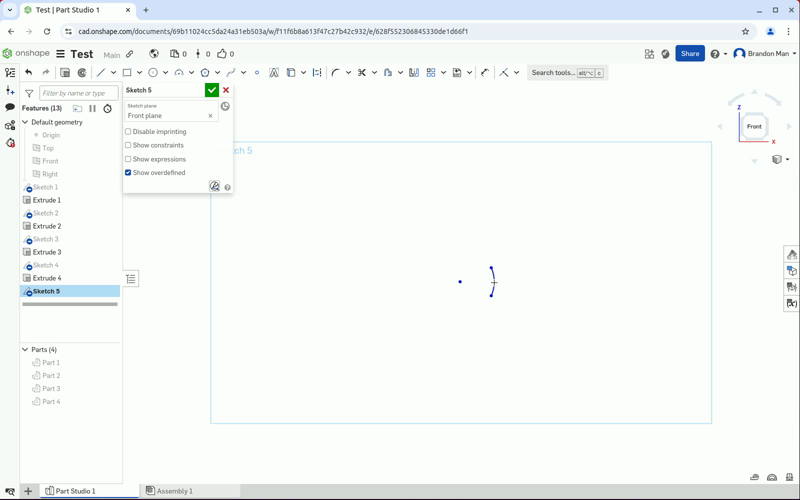
mouse_move(491, 267)
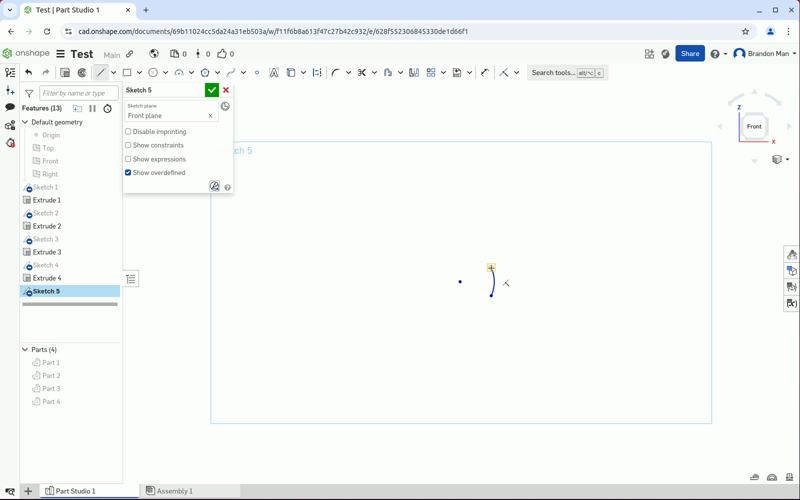
click(491, 267)
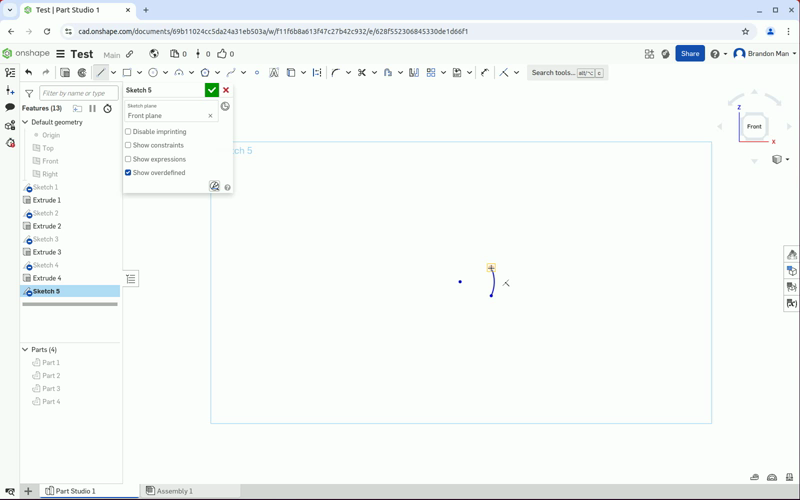
mouse_move(521, 267)
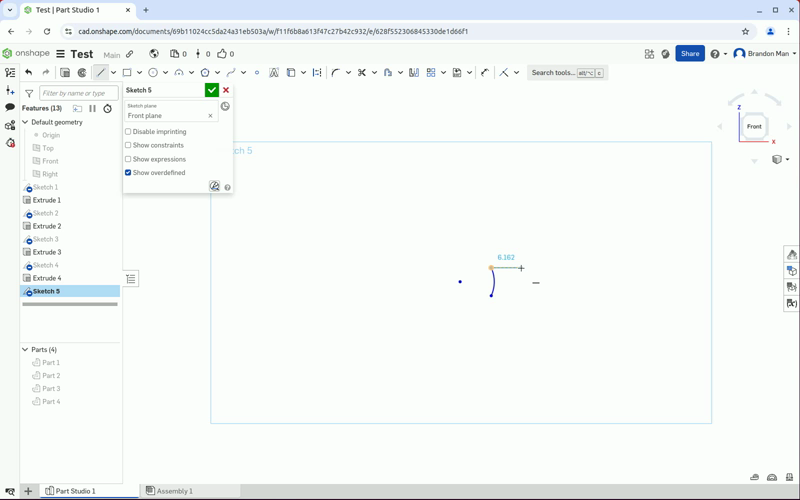
key_down(shift)
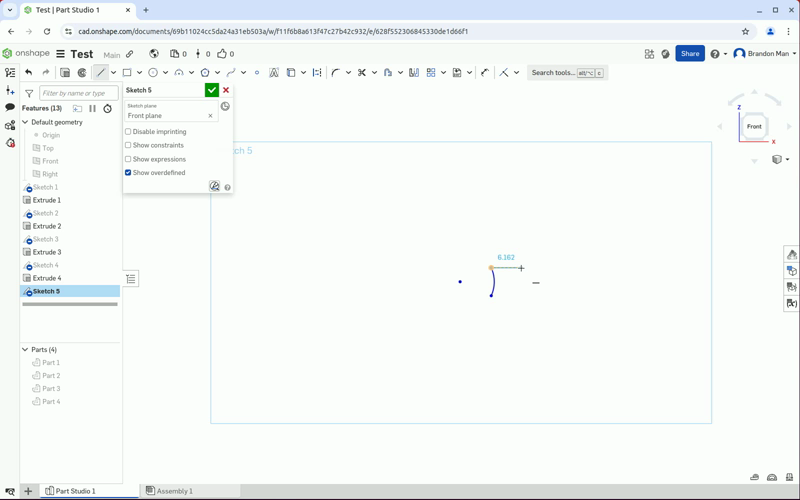
mouse_move(491, 295)
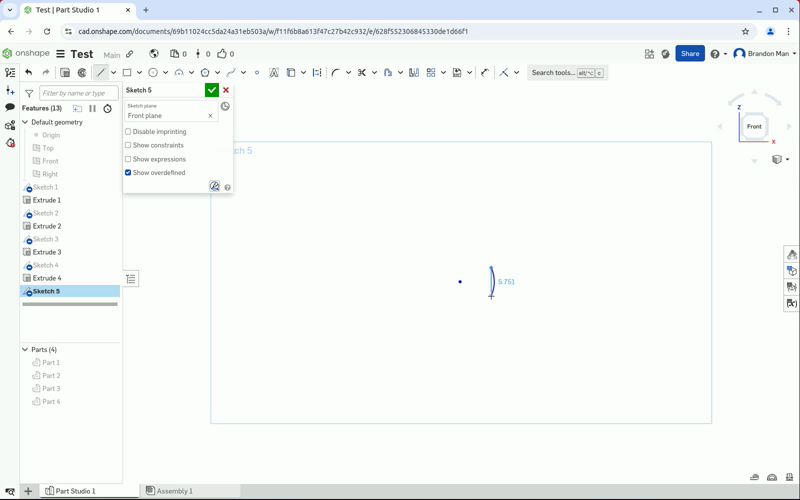
key_up(shift)
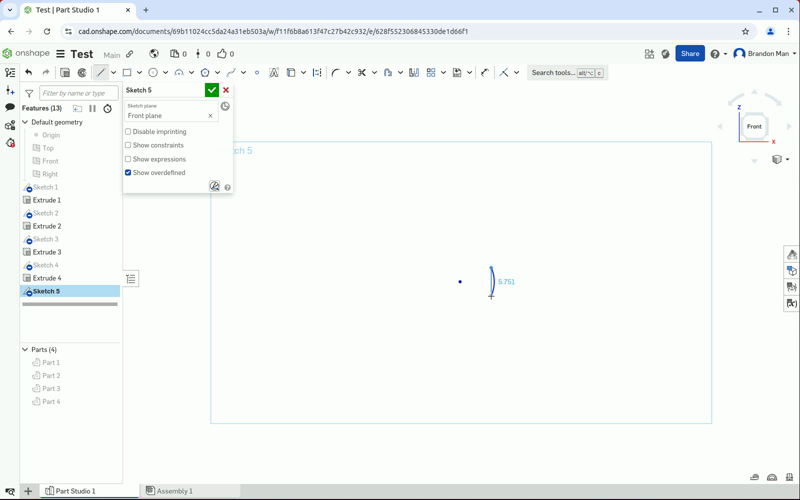
click(491, 295)
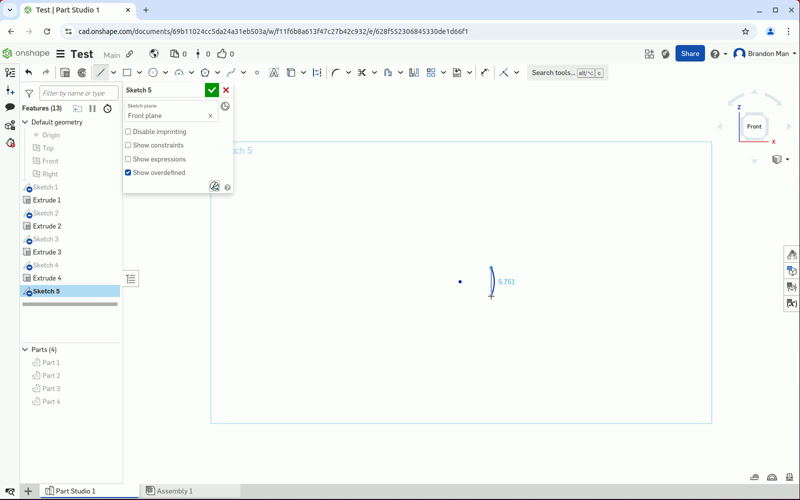
key(esc)
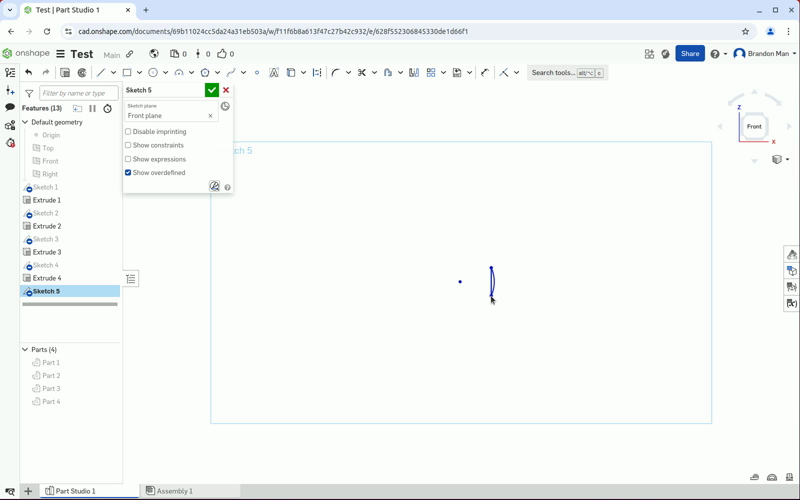
mouse_move(491, 291)
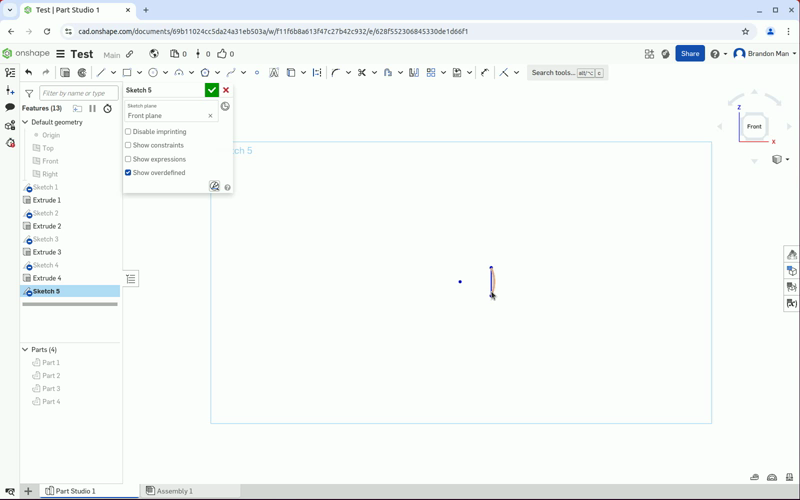
scroll(6)
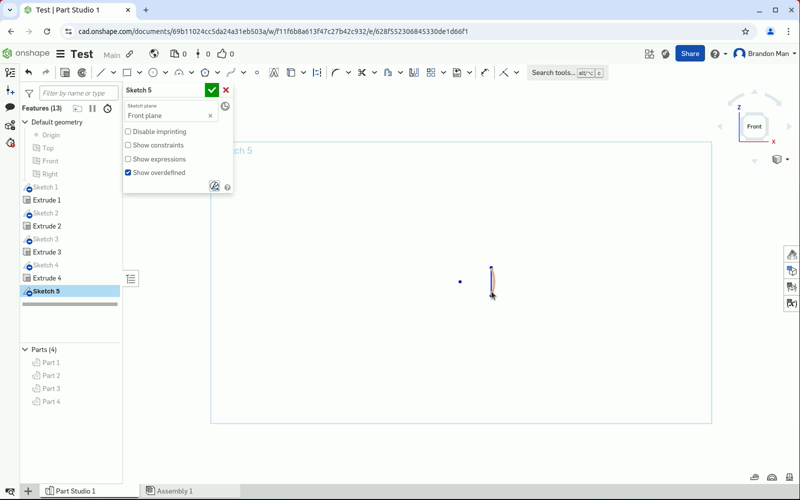
scroll(6)
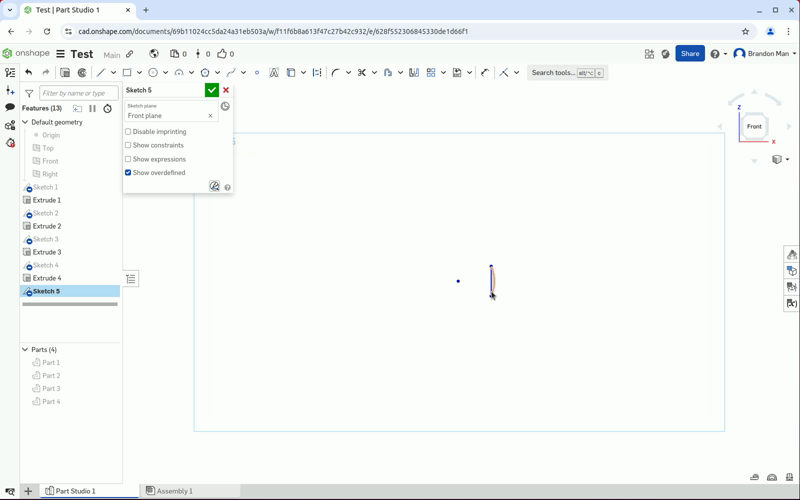
scroll(6)
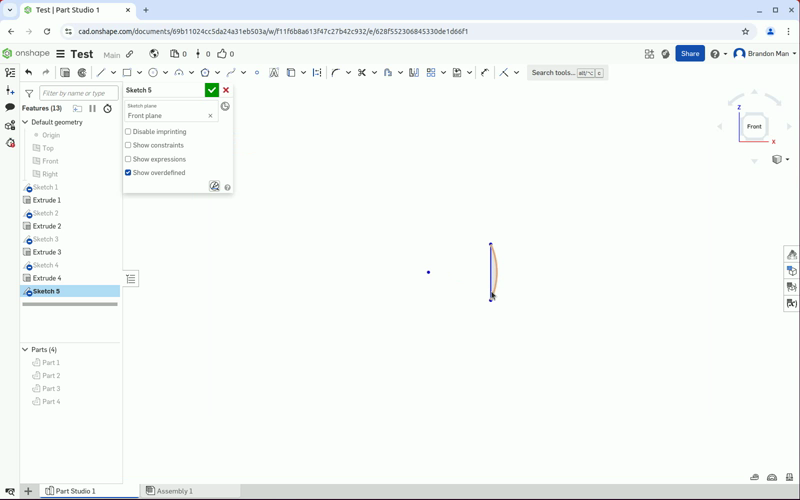
scroll(6)
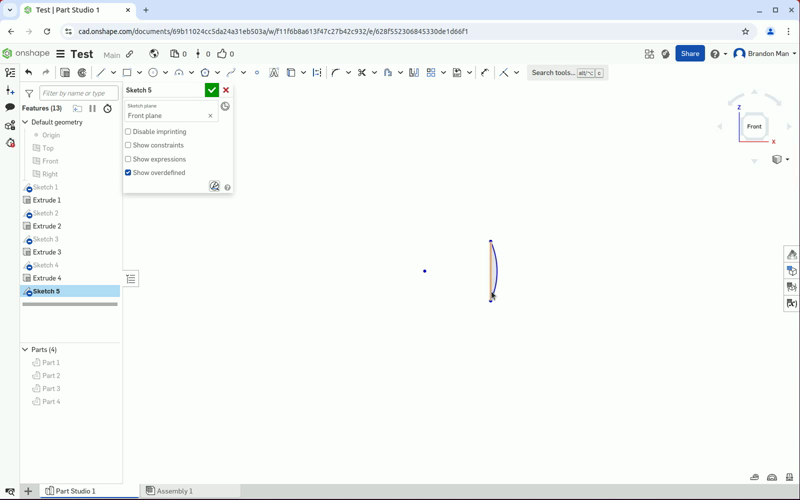
scroll(6)
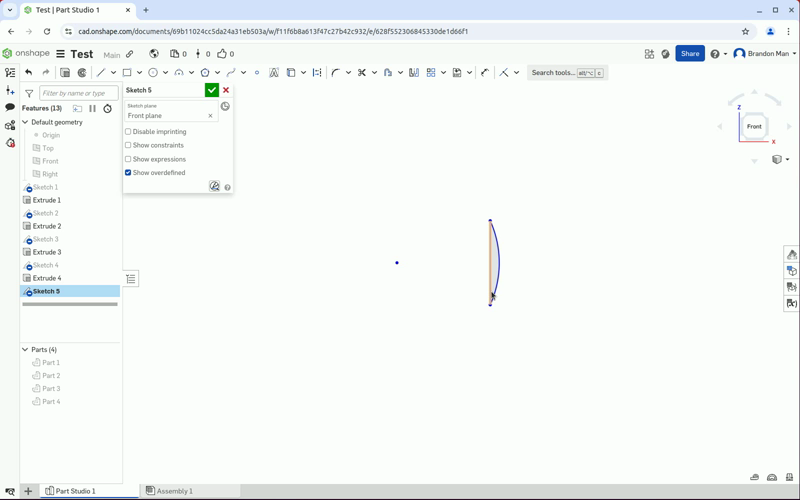
scroll(6)
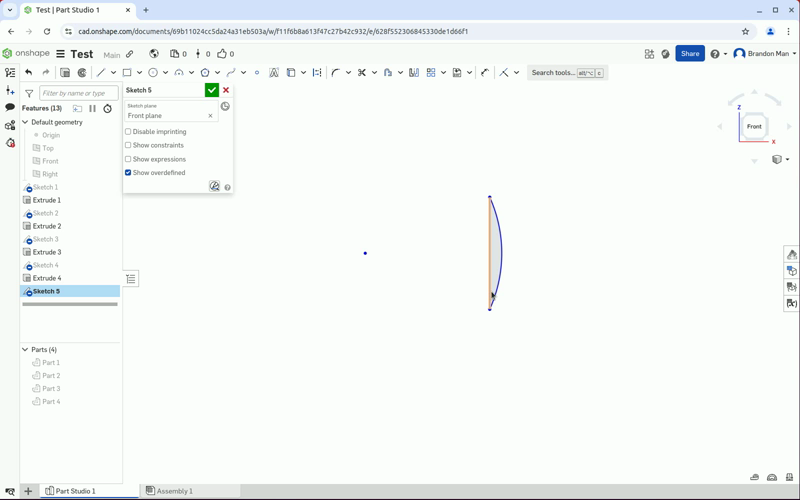
scroll(6)
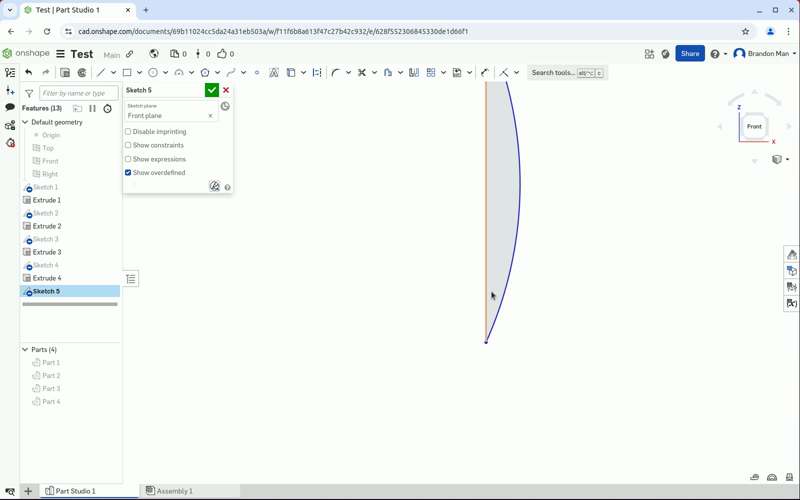
click(491, 291)
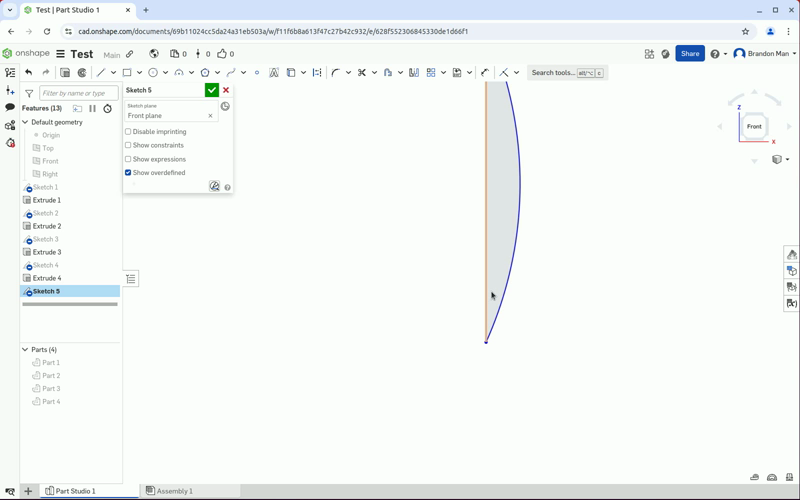
scroll(-6)
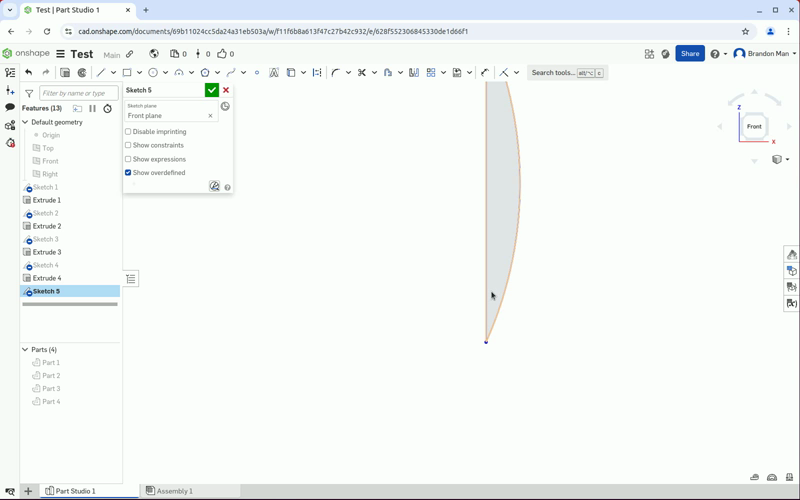
scroll(-6)
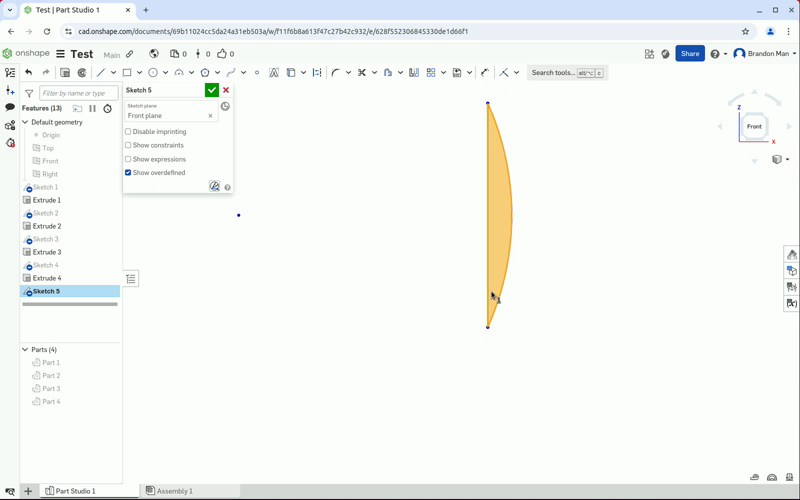
scroll(-6)
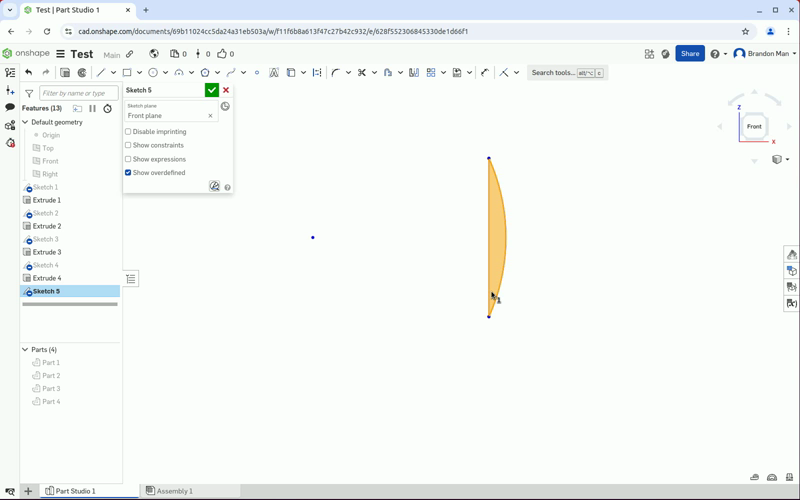
scroll(-6)
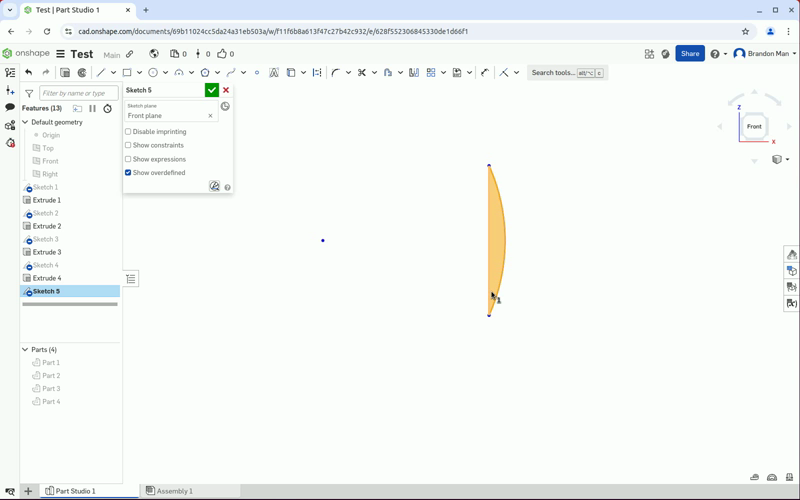
scroll(-6)
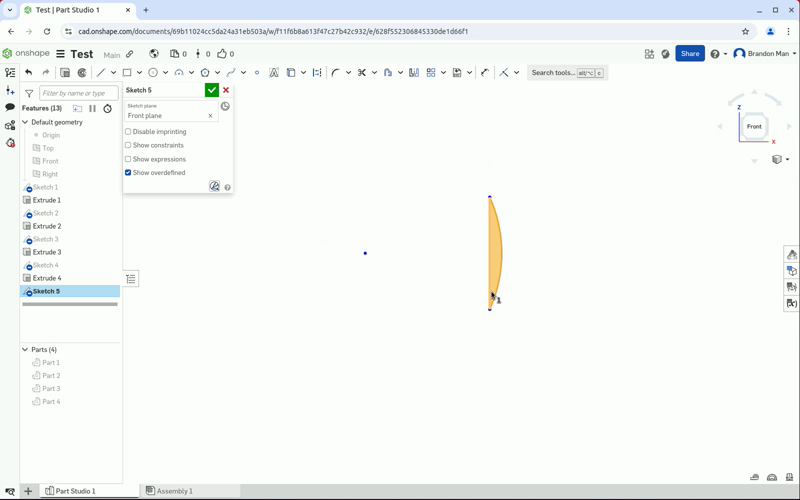
scroll(-6)
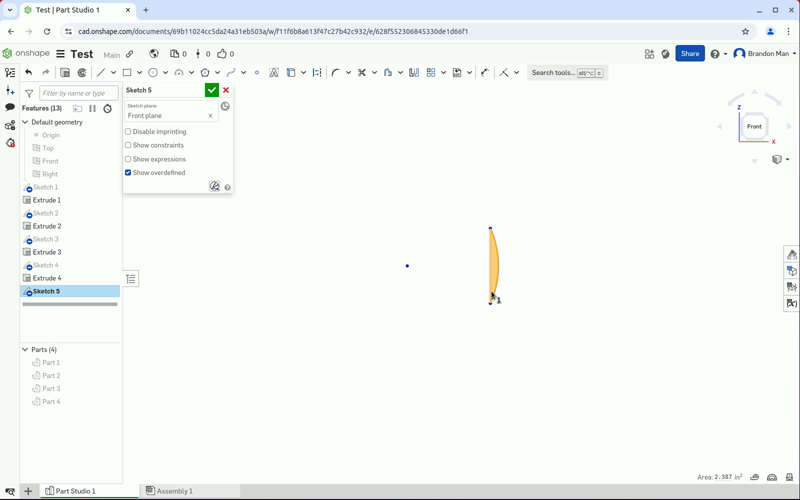
scroll(-6)
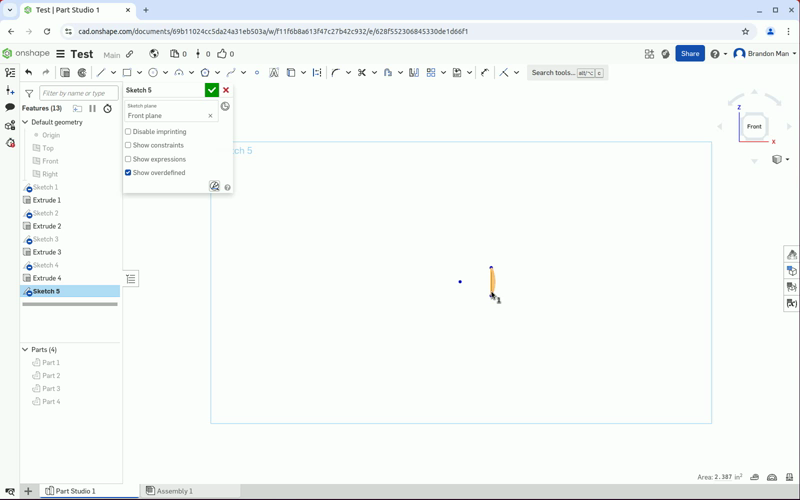
mouse_move(73, 352)
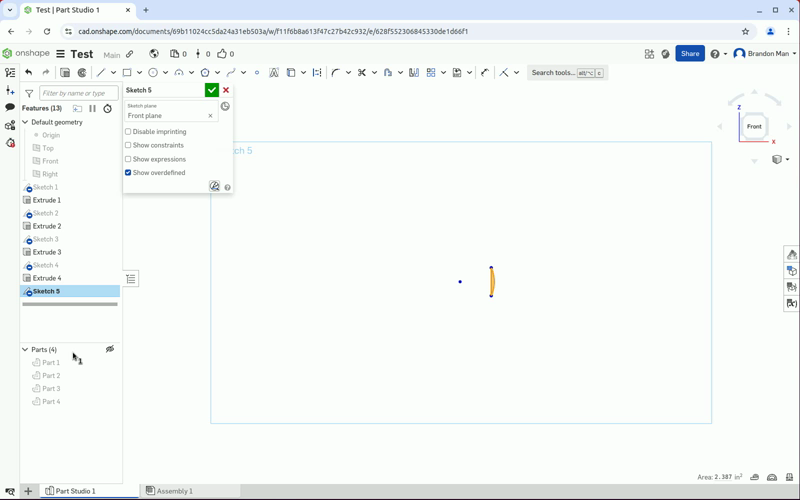
key(shift+y)
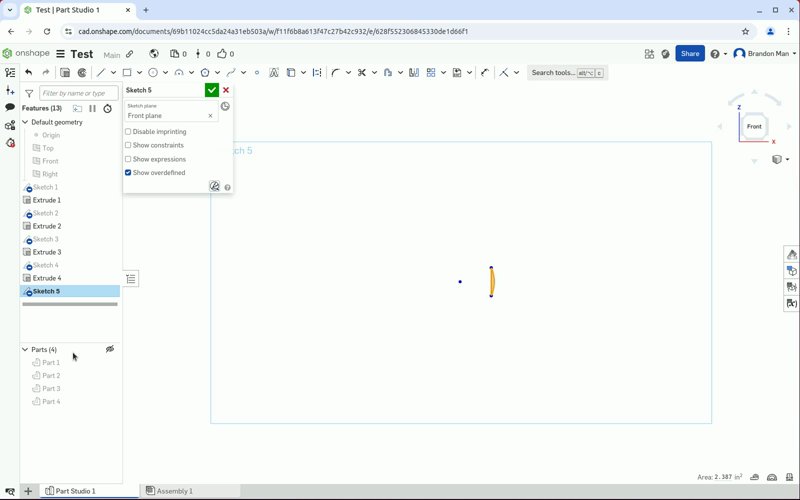
key(shift+e)
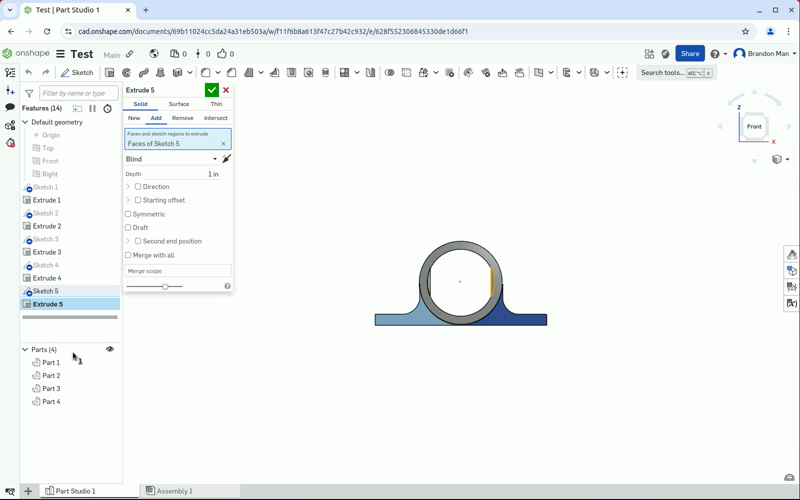
mouse_move(143, 106)
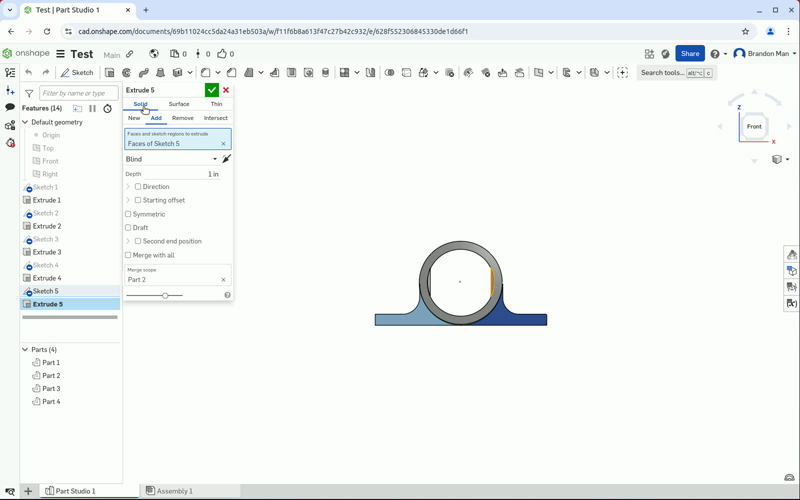
click(143, 106)
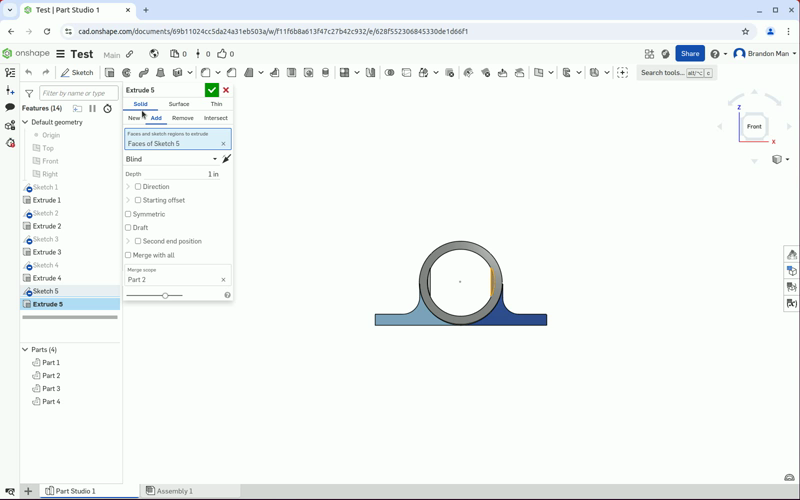
mouse_move(137, 120)
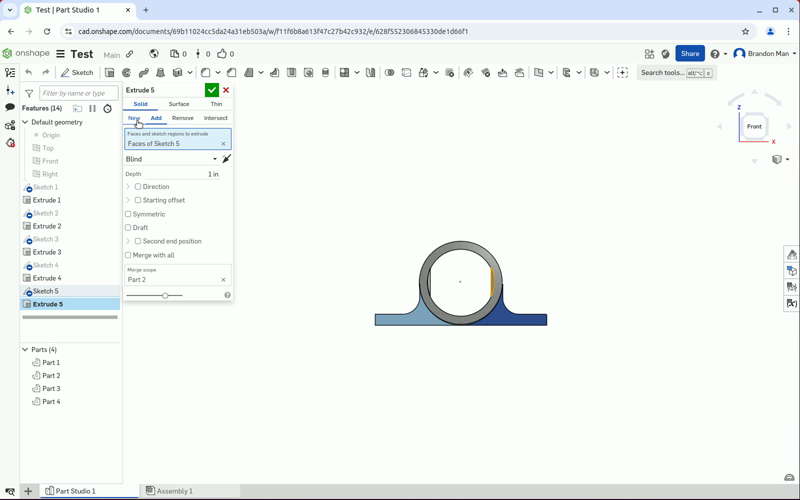
click(137, 120)
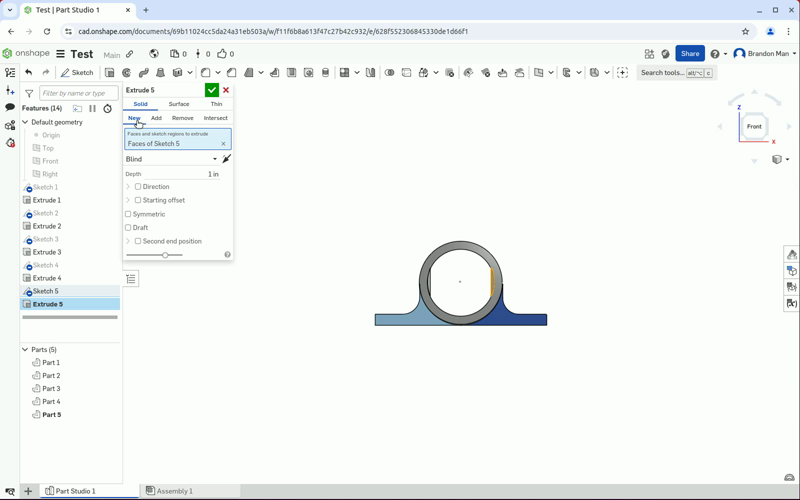
key(tab, 4)
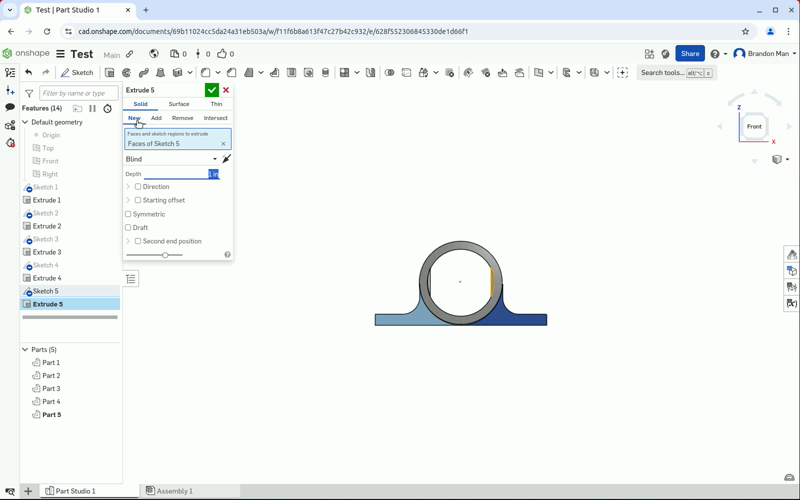
text(9.147)
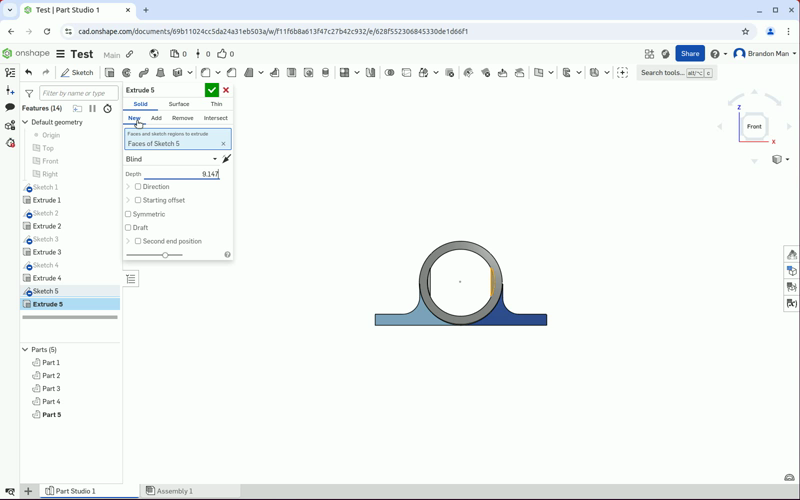
key(enter)
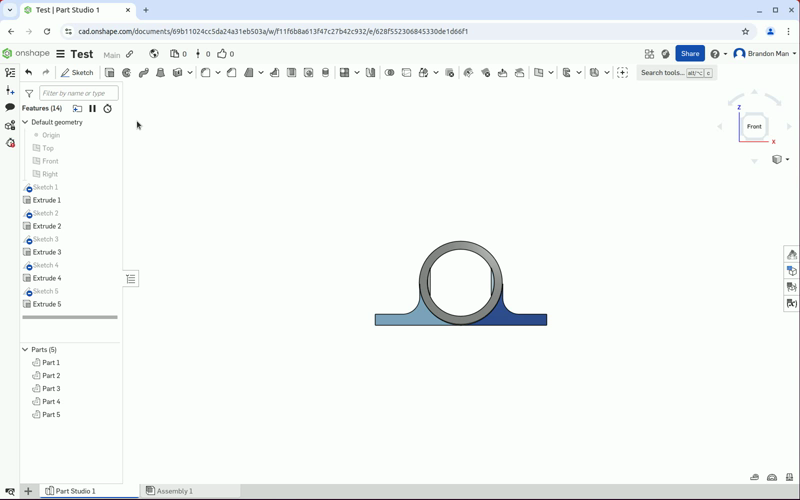
key(shift+h)
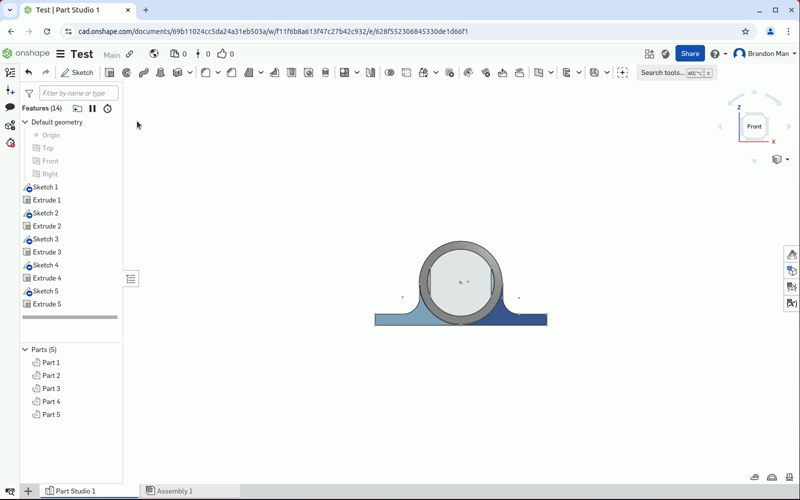
key(shift+h)
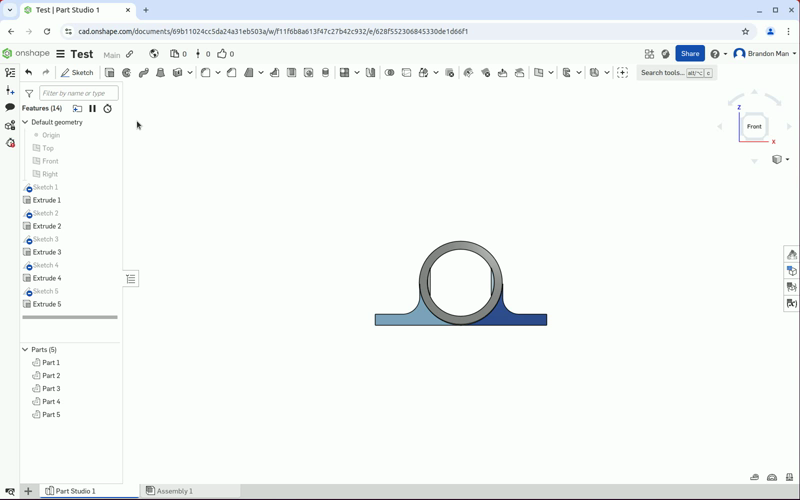
mouse_move(73, 189)
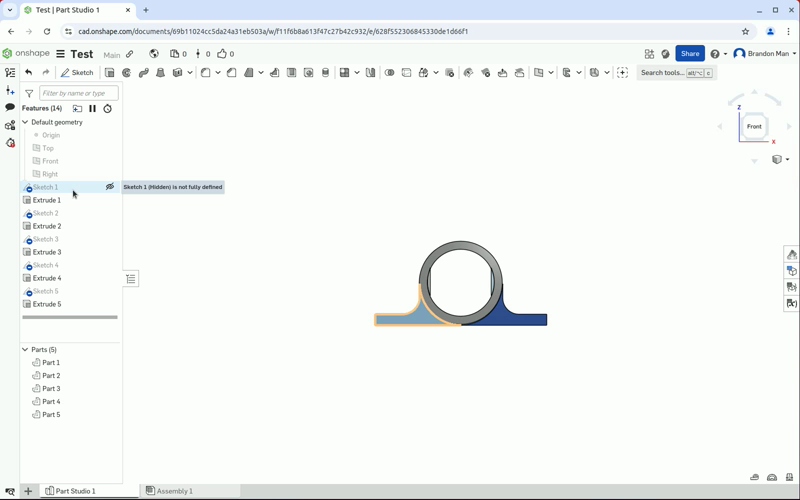
click(73, 189)
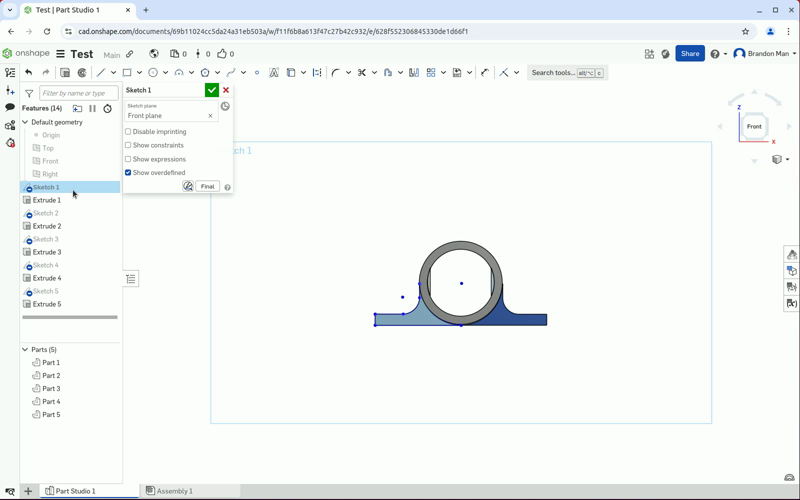
mouse_move(229, 92)
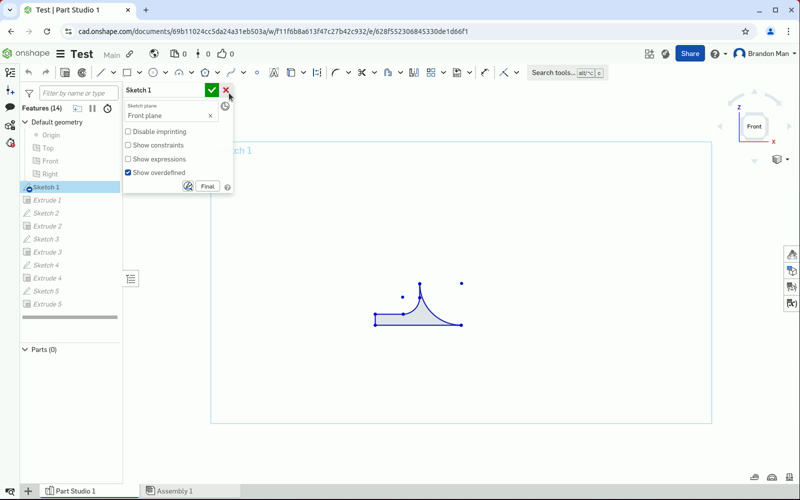
click(229, 92)
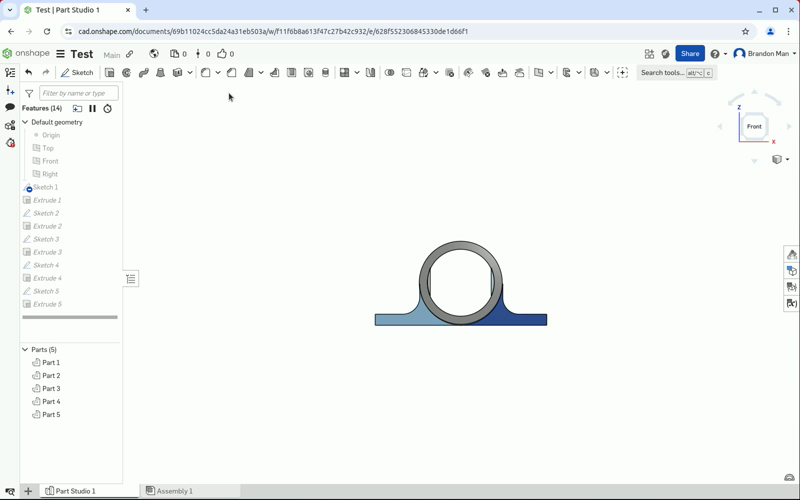
mouse_move(73, 352)
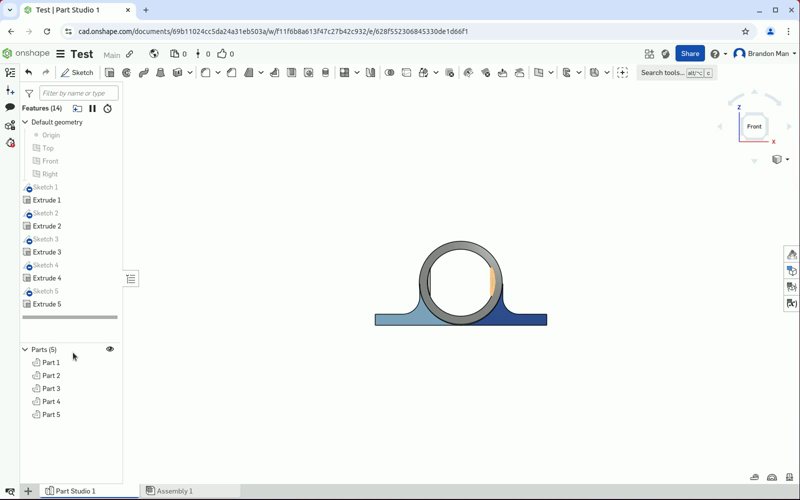
key(y)
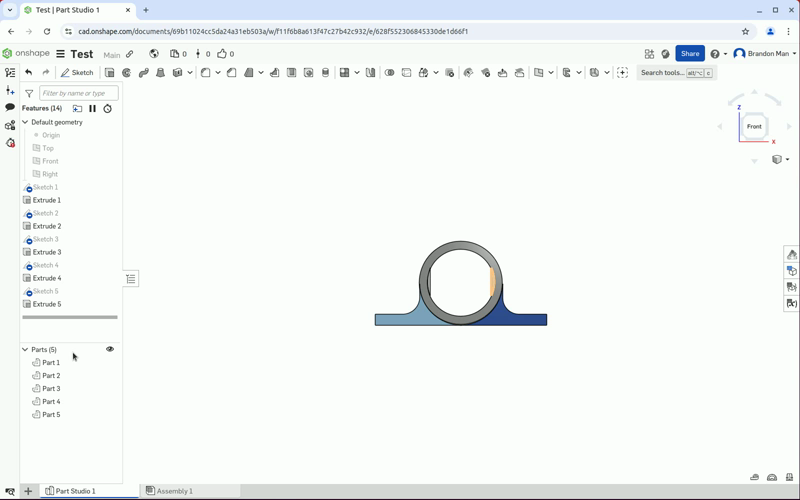
key(shift+p)
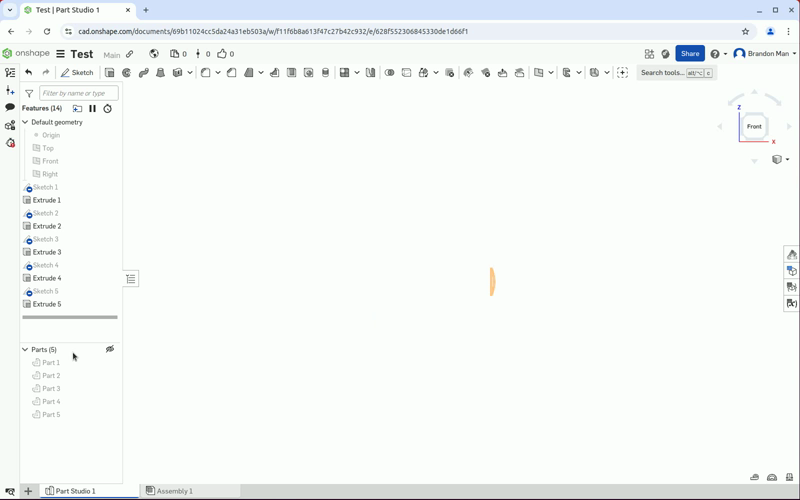
key(space)
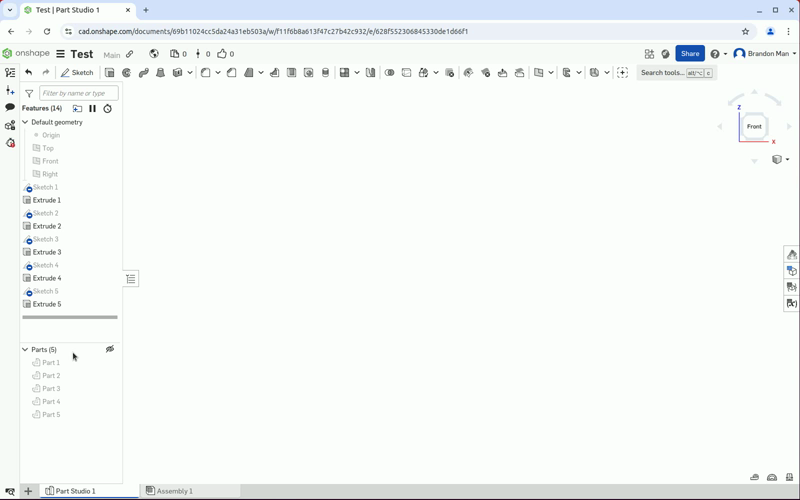
key_down(shift)
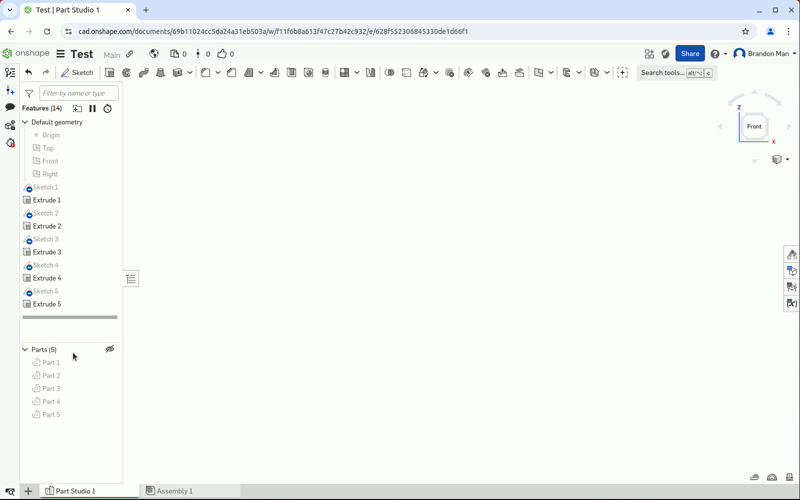
key(down)
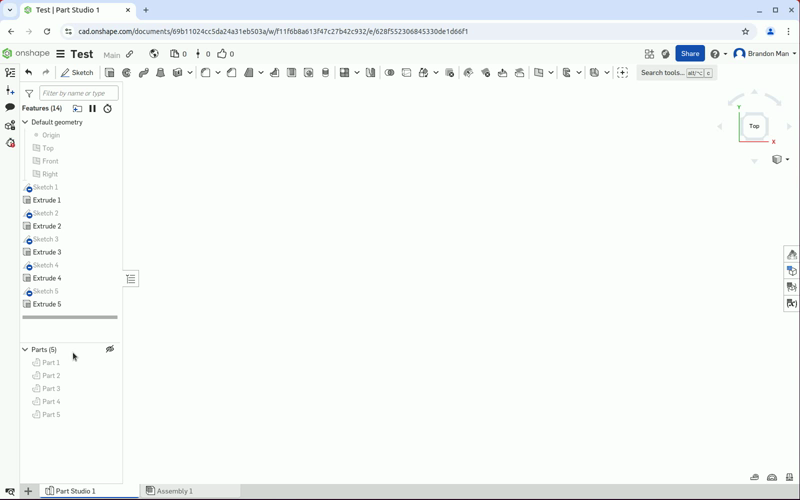
key_up(shift)
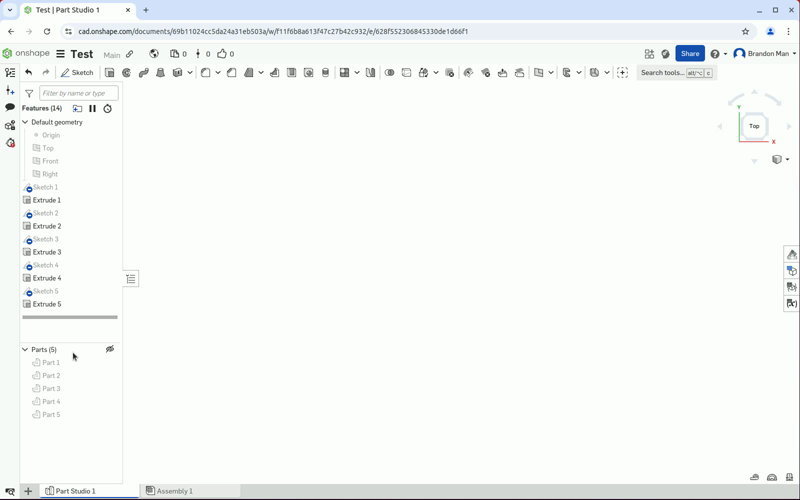
mouse_move(73, 352)
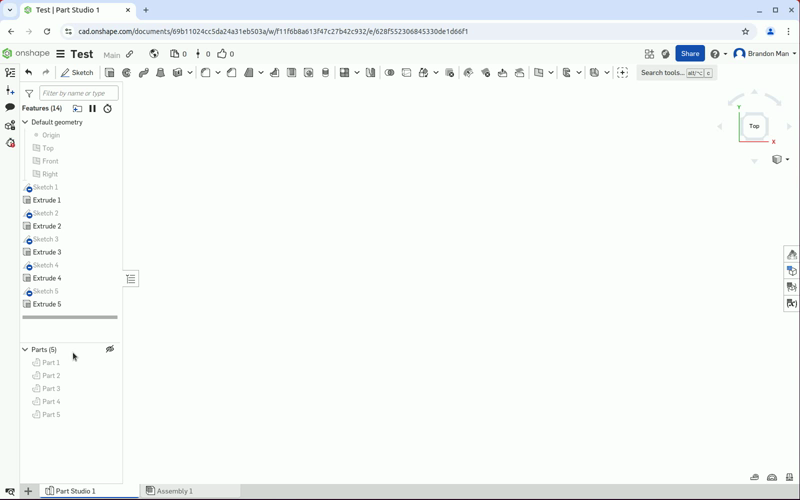
key(shift+y)
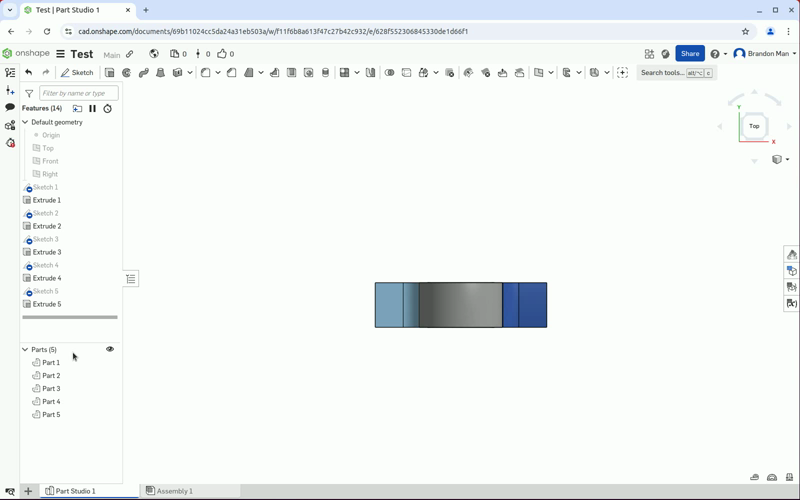
mouse_move(541, 75)
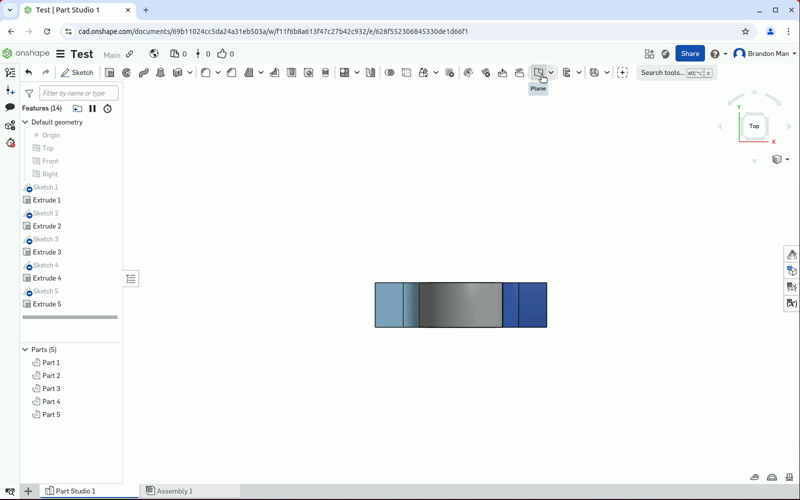
click(541, 75)
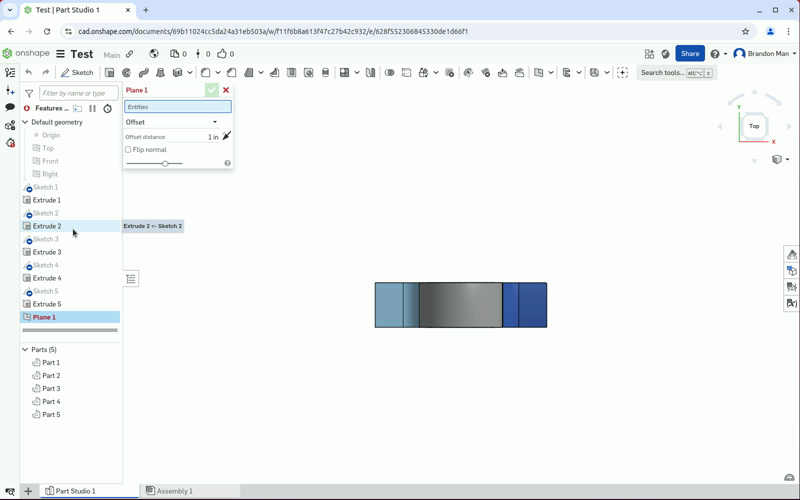
scroll(3)
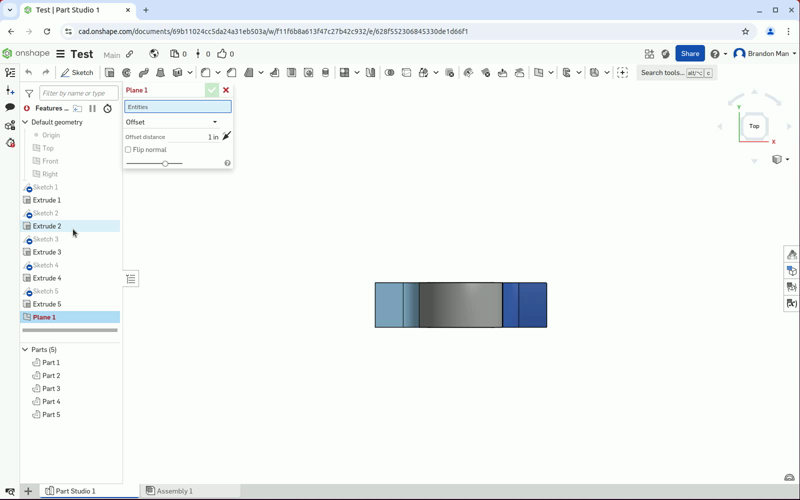
mouse_move(73, 150)
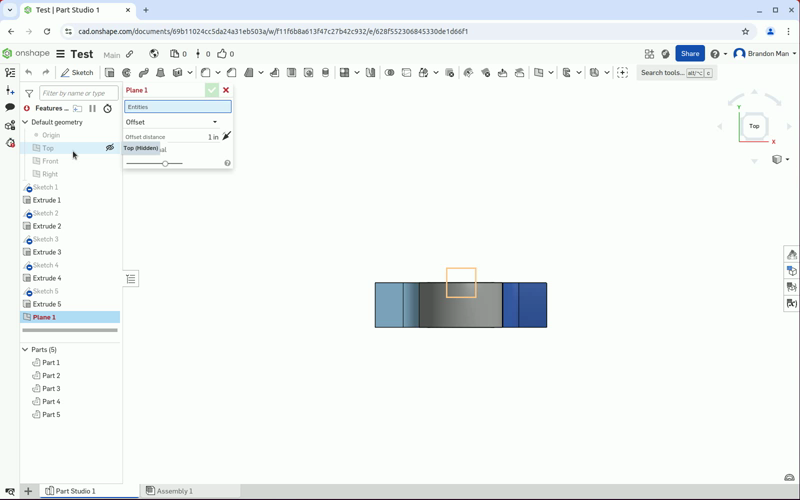
click(73, 150)
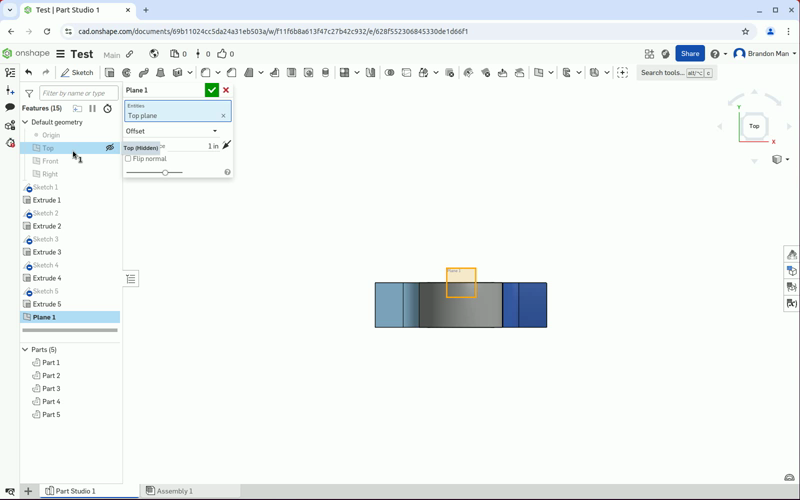
key(tab, 2)
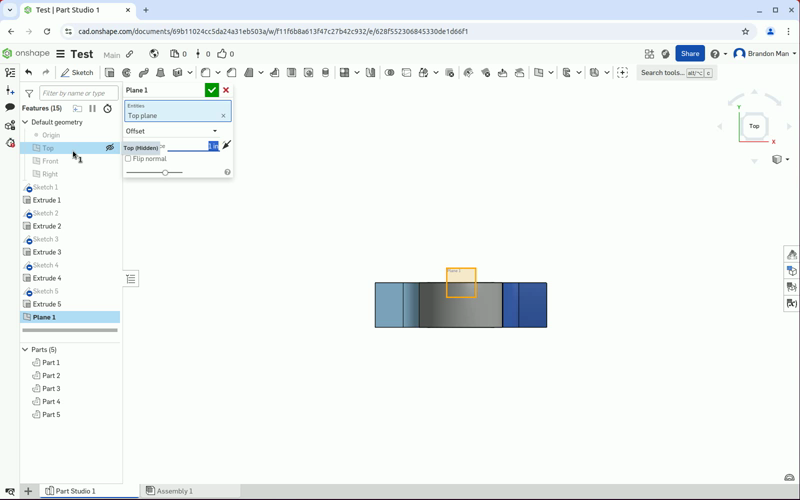
text(6.255)
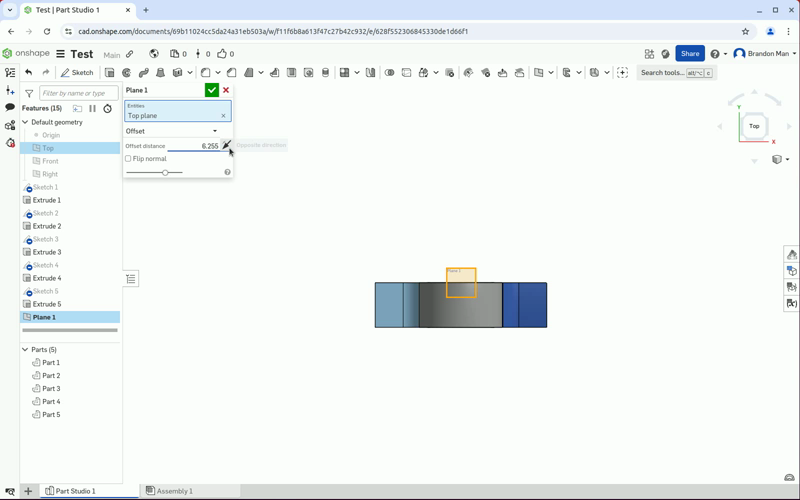
mouse_move(229, 147)
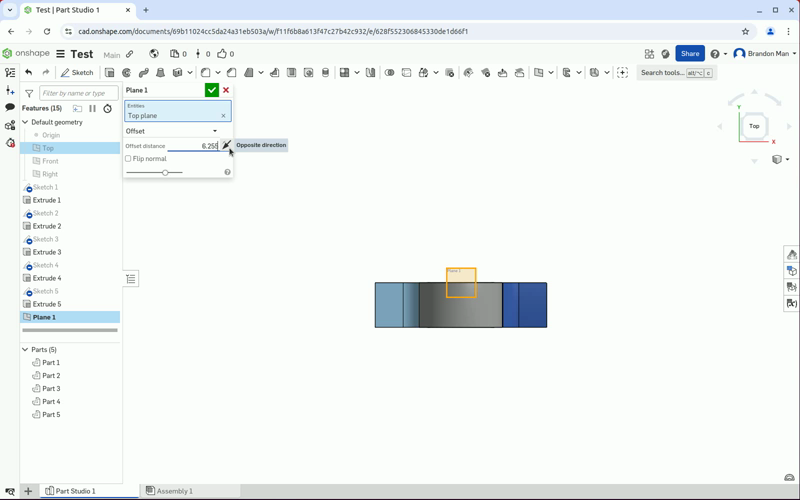
click(229, 147)
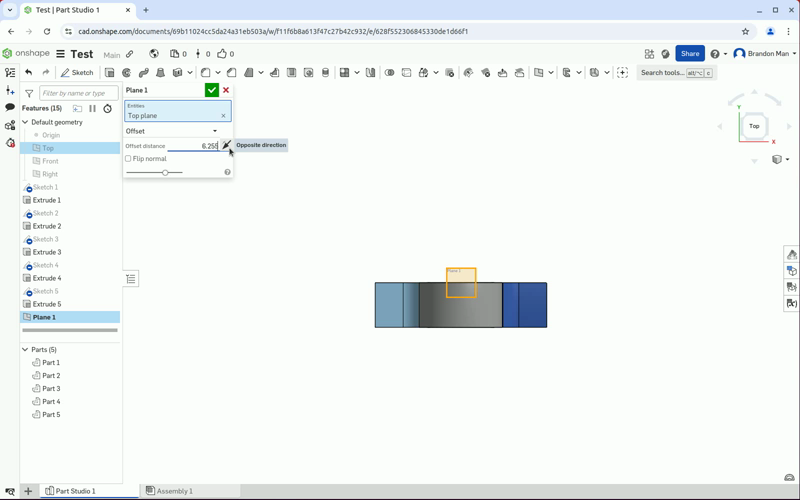
key(enter, 2)
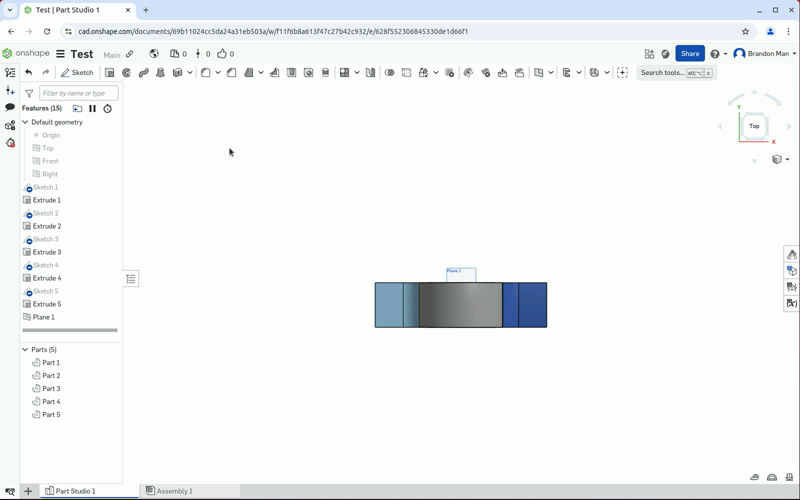
key(shift+s)
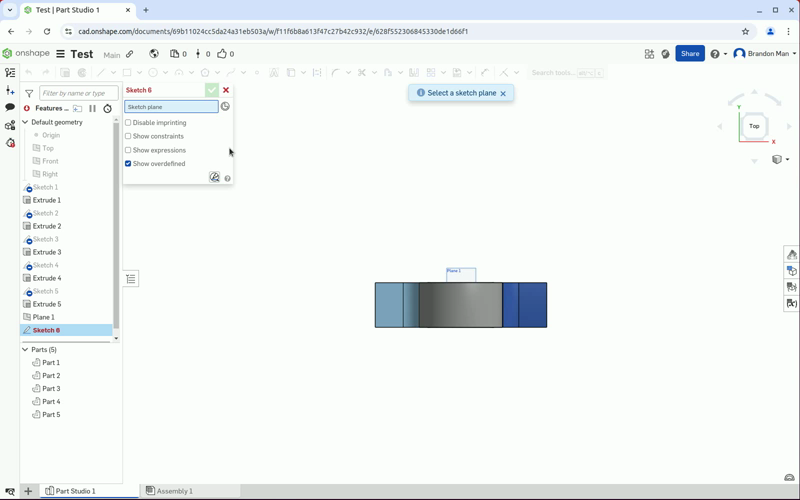
mouse_move(69, 319)
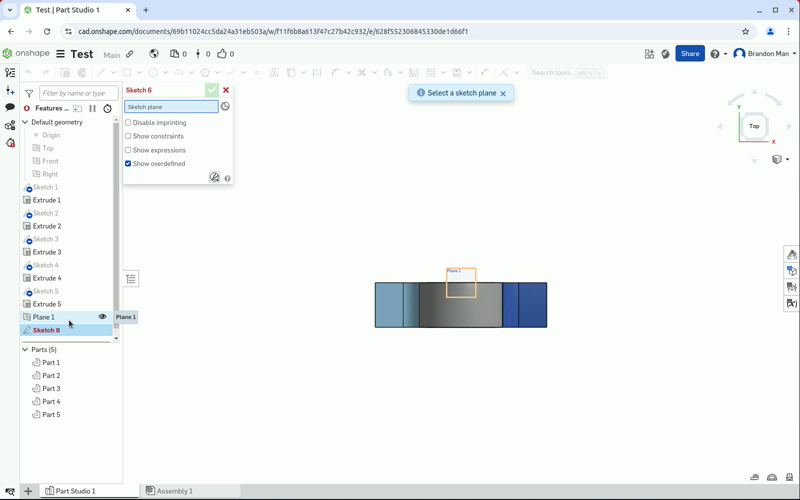
click(69, 319)
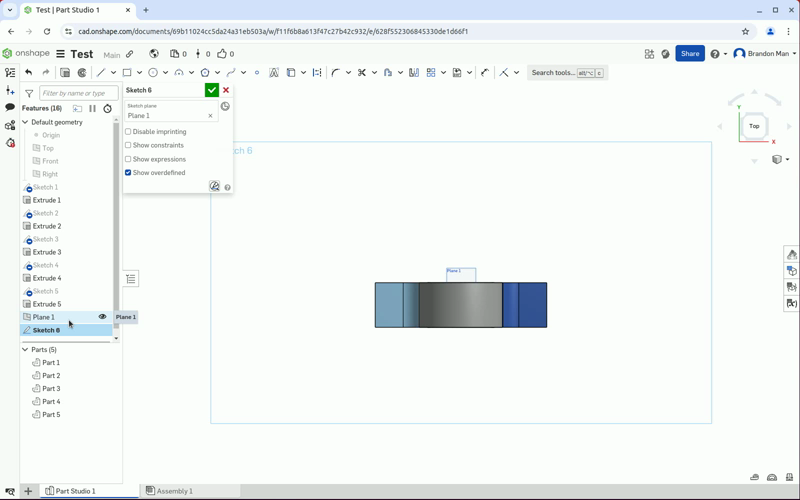
mouse_move(73, 352)
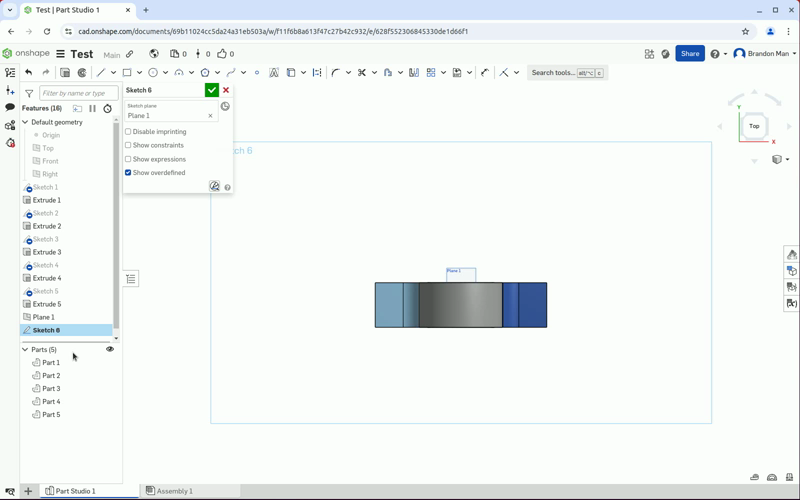
key(y)
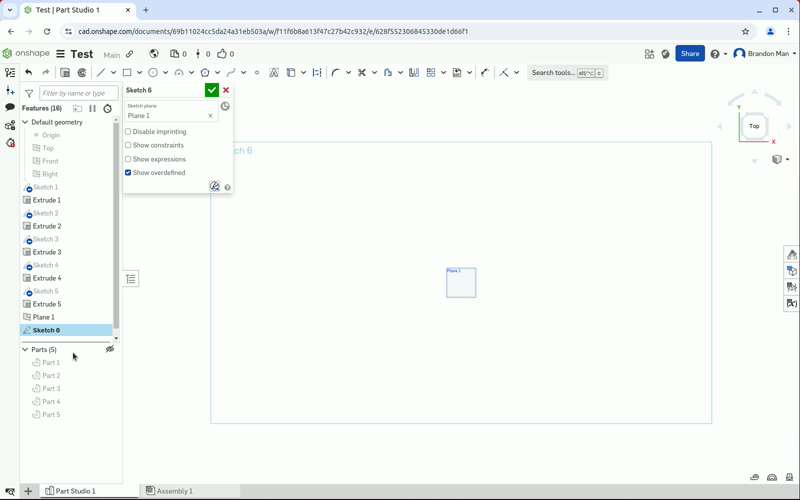
key(c)
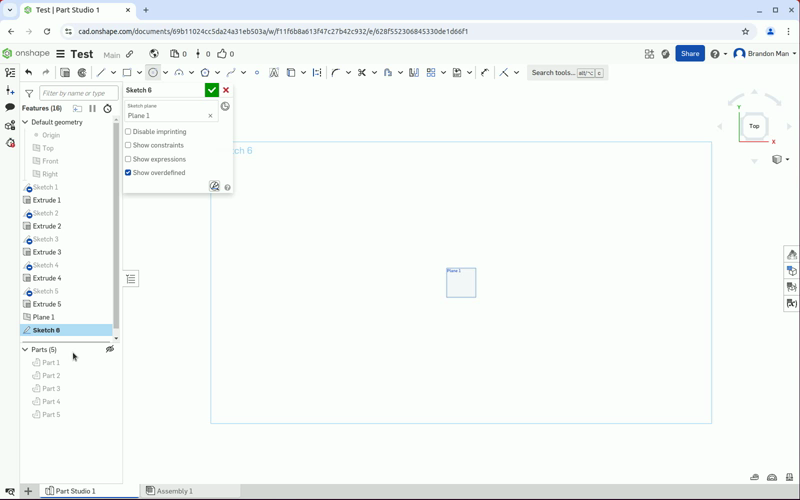
key_down(shift)
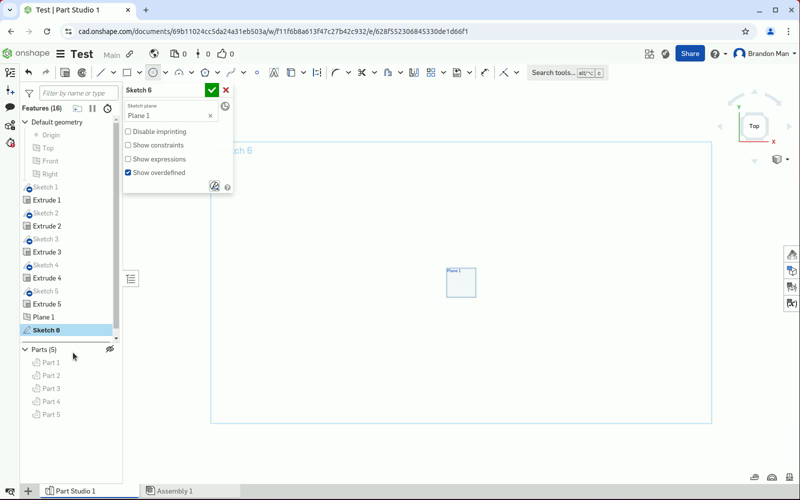
mouse_move(389, 305)
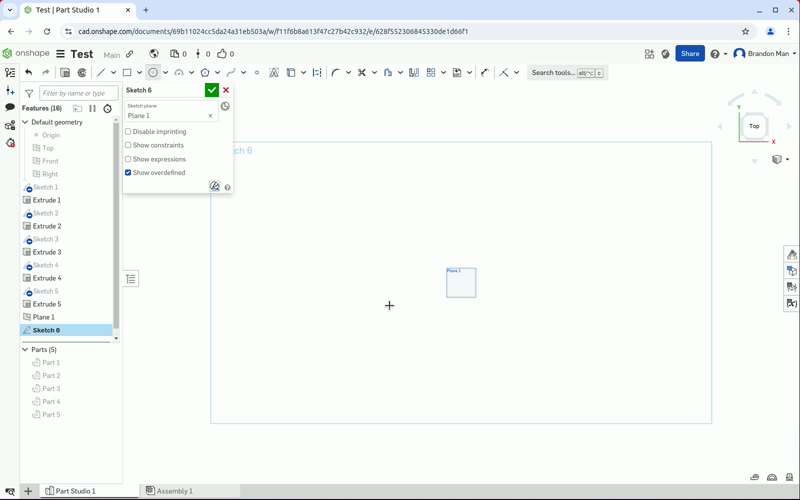
click(389, 305)
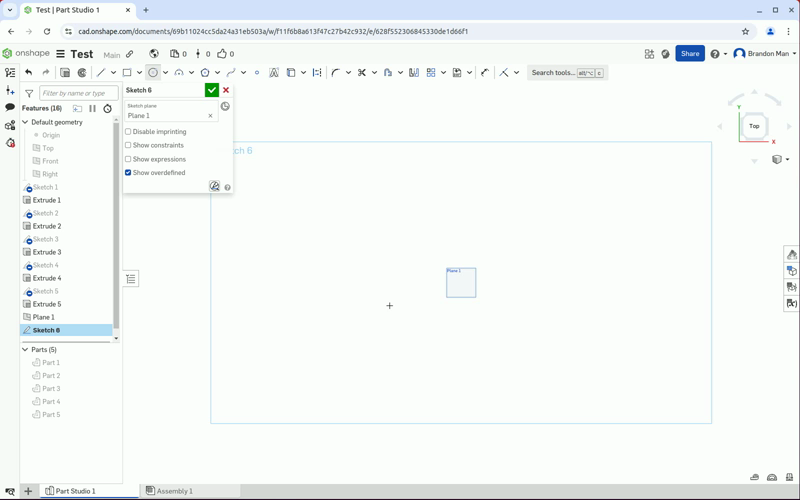
key_up(shift)
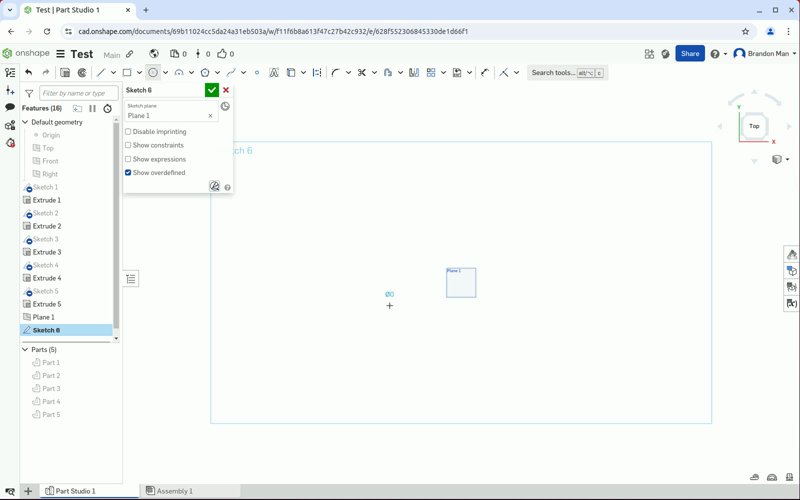
mouse_move(395, 305)
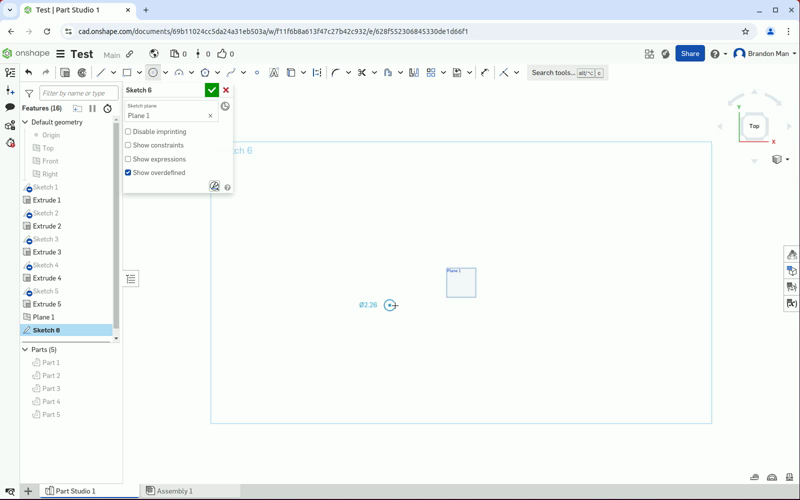
click(395, 305)
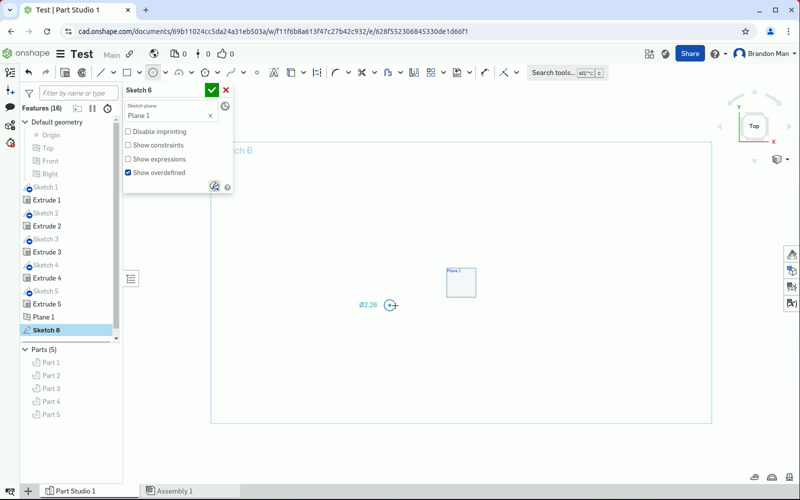
key(esc)
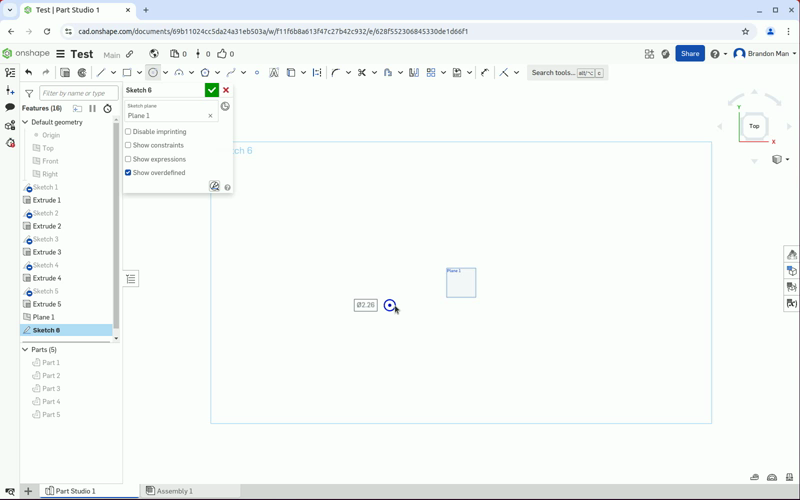
mouse_move(388, 307)
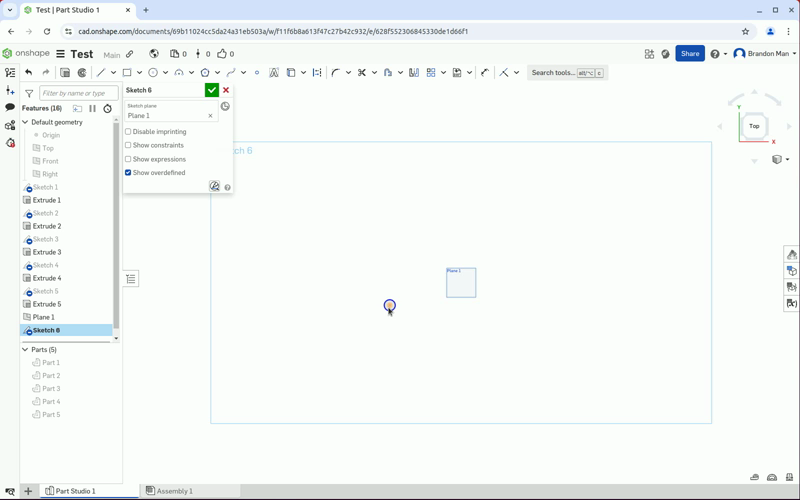
scroll(6)
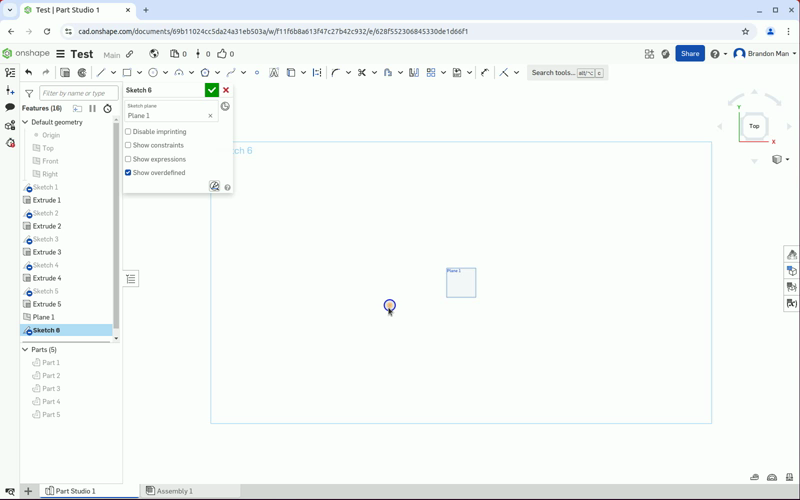
scroll(6)
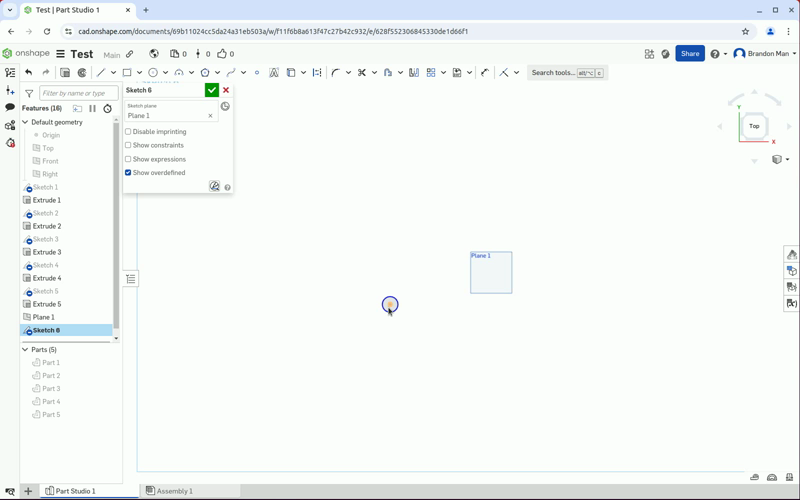
scroll(6)
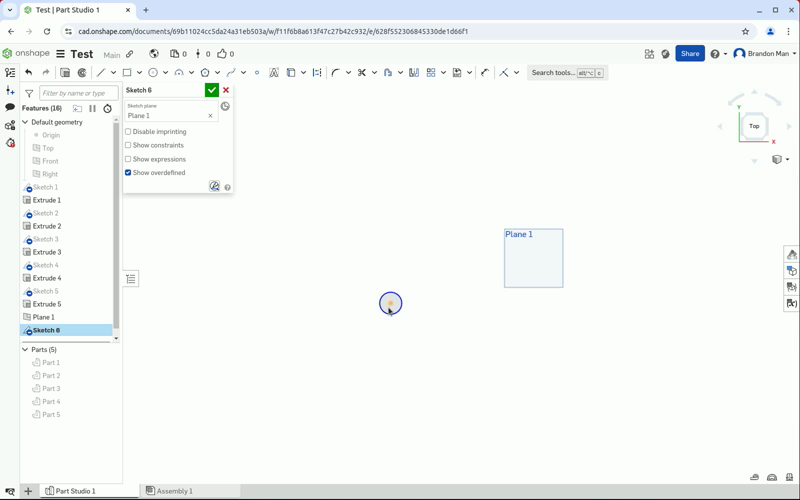
scroll(6)
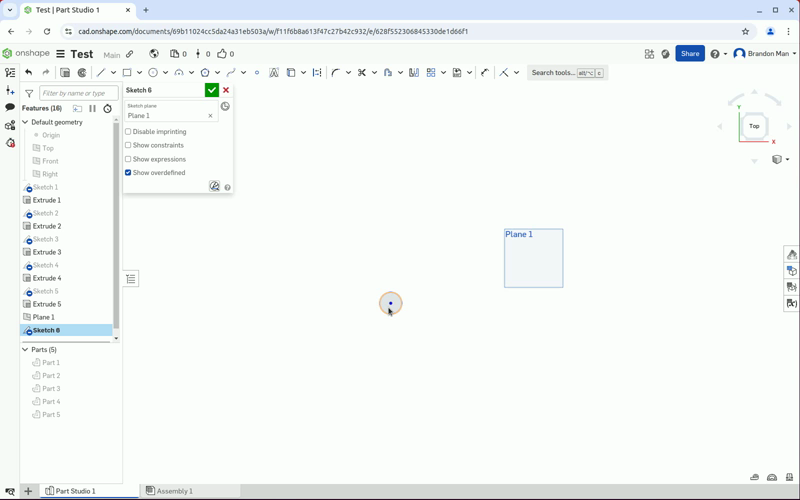
scroll(6)
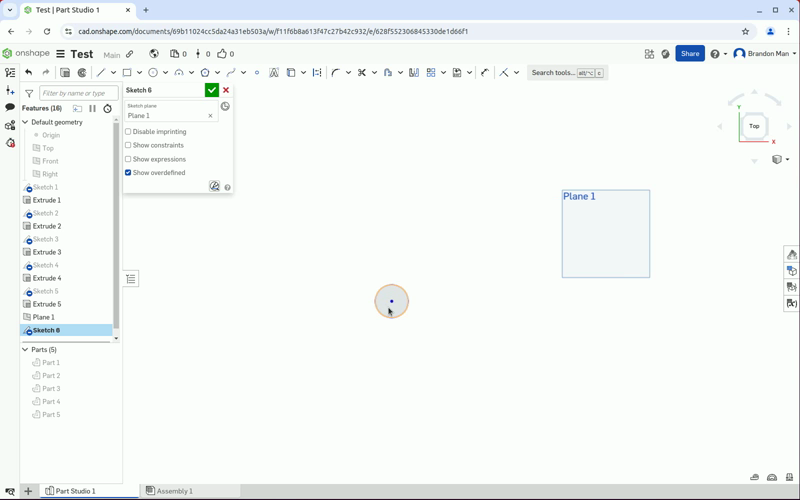
scroll(6)
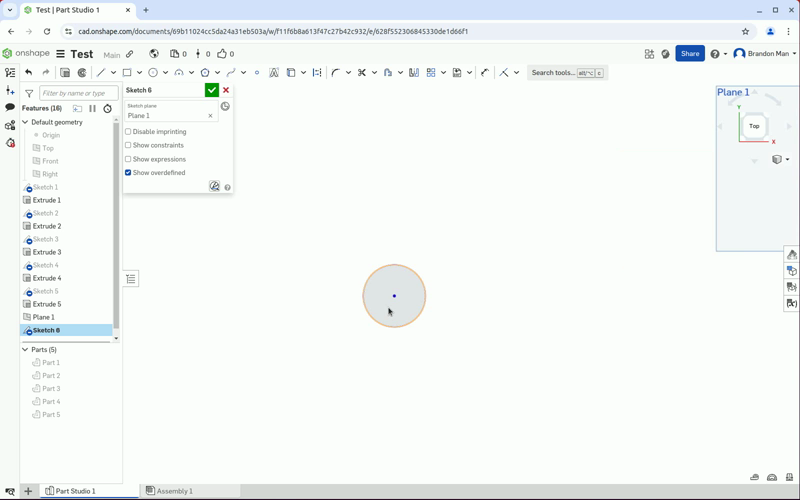
scroll(6)
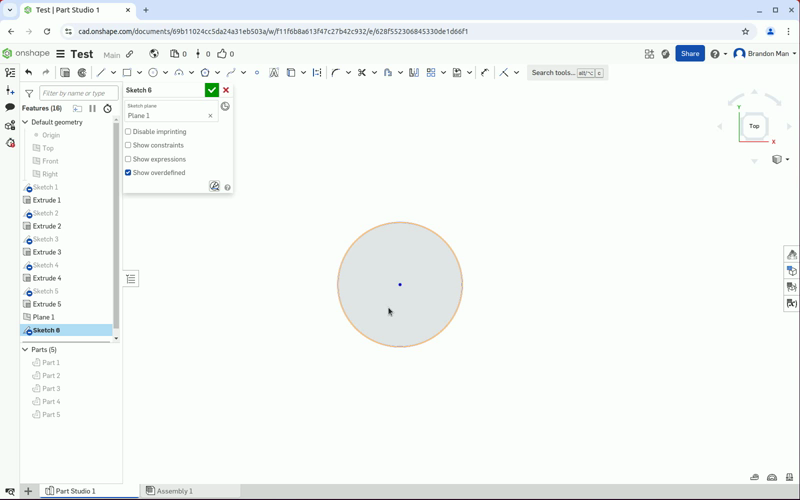
click(388, 307)
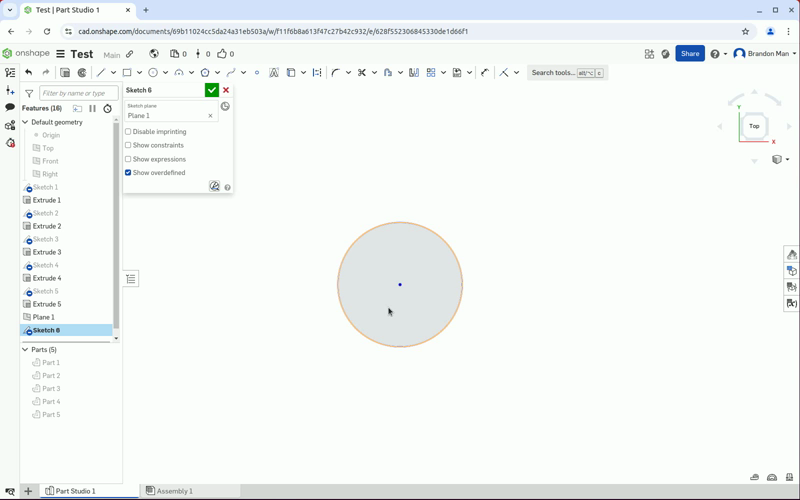
scroll(-6)
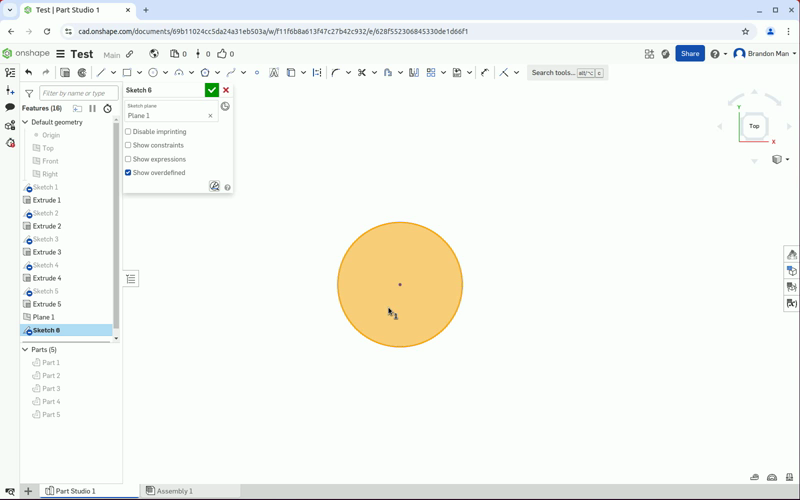
scroll(-6)
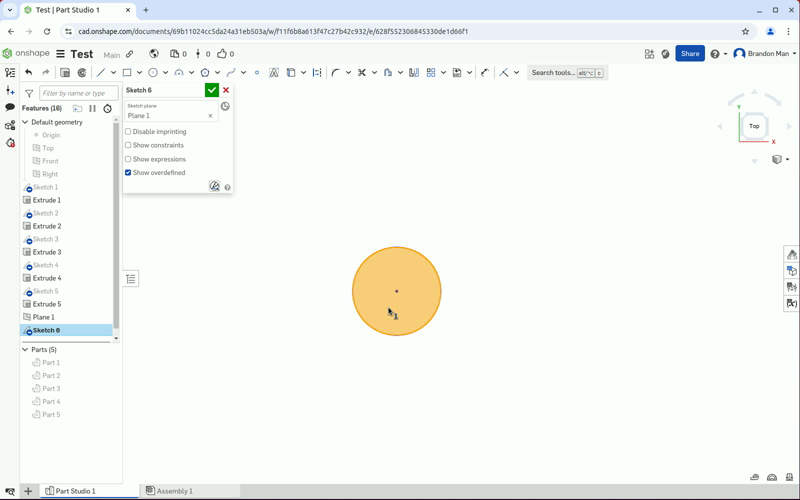
scroll(-6)
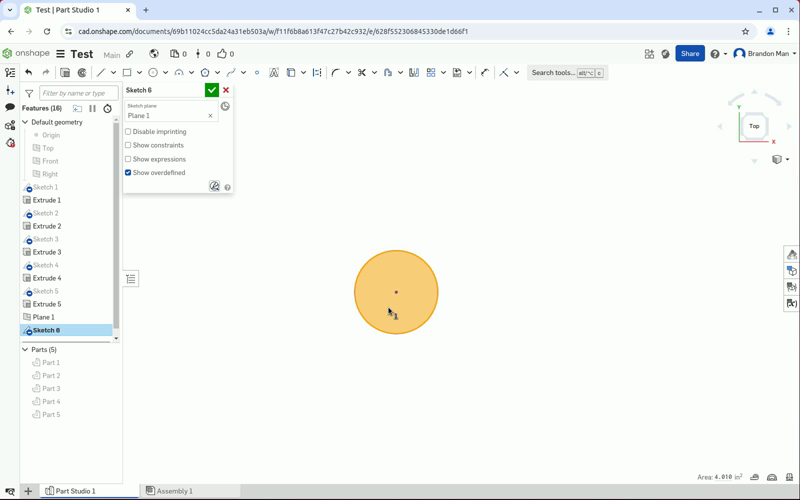
scroll(-6)
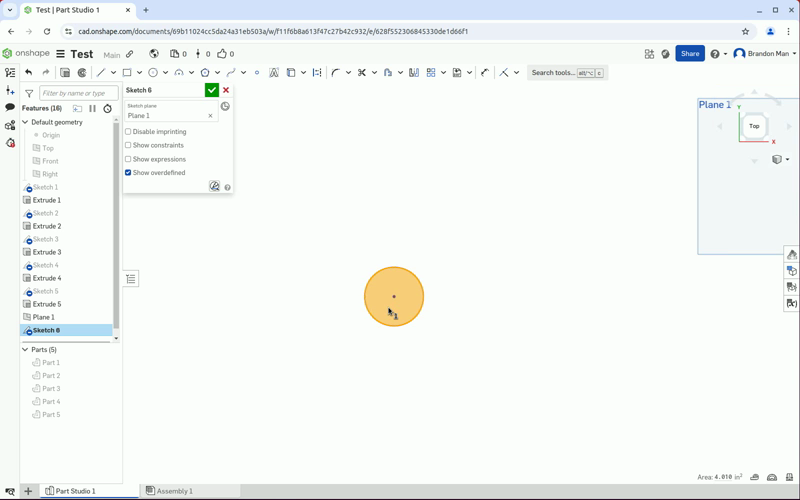
scroll(-6)
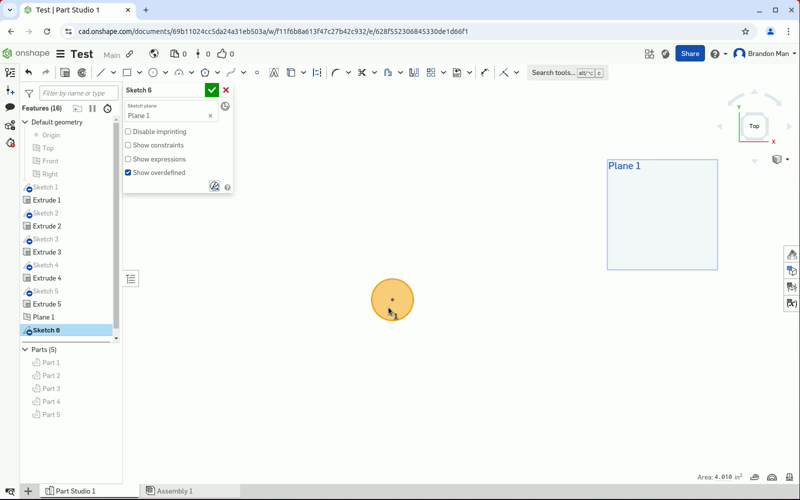
scroll(-6)
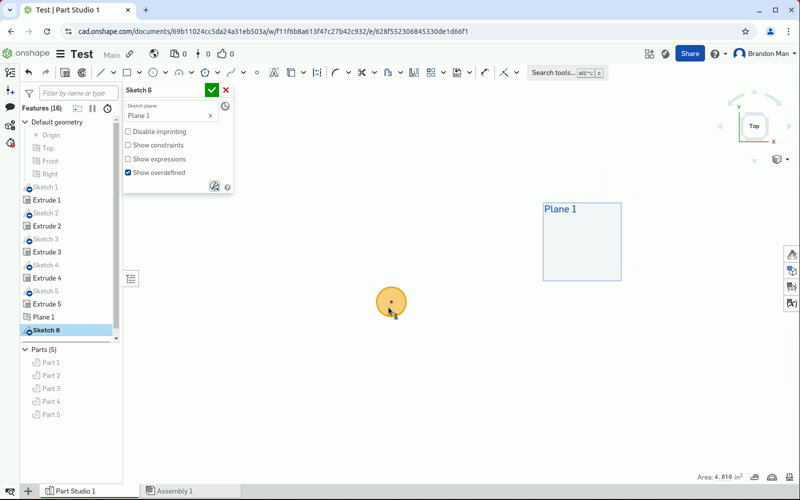
scroll(-6)
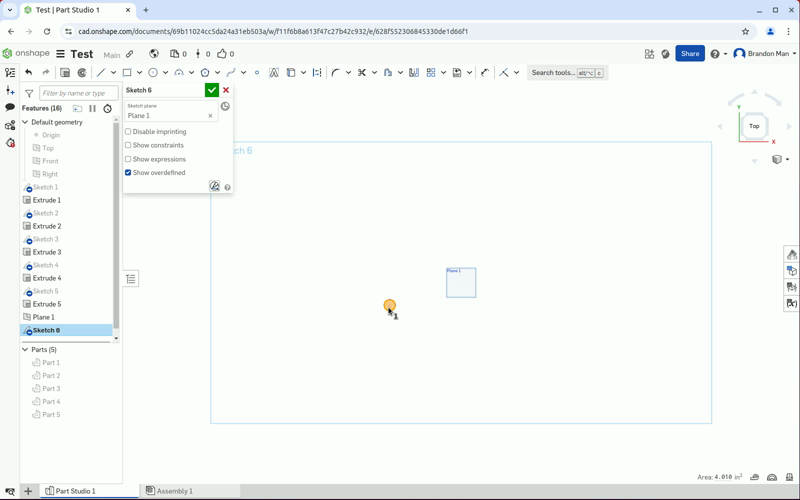
mouse_move(73, 352)
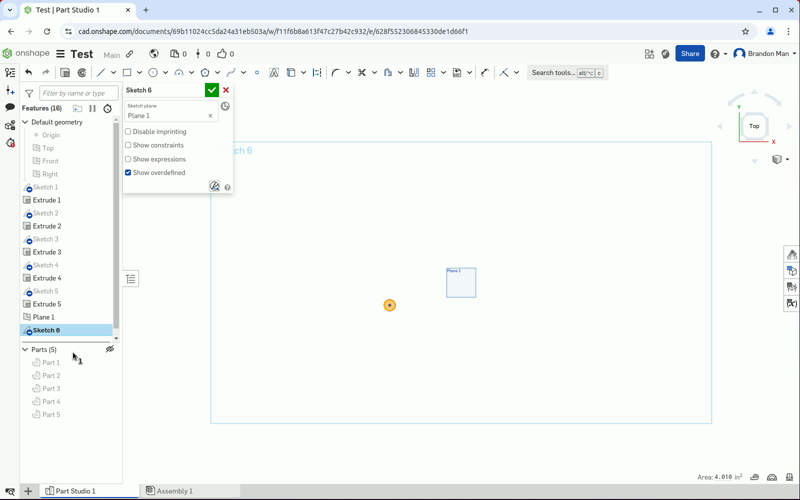
key(shift+y)
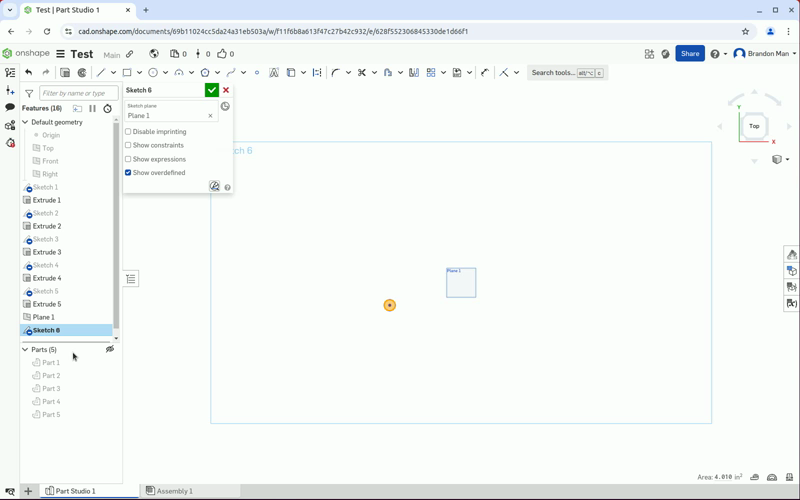
key(shift+e)
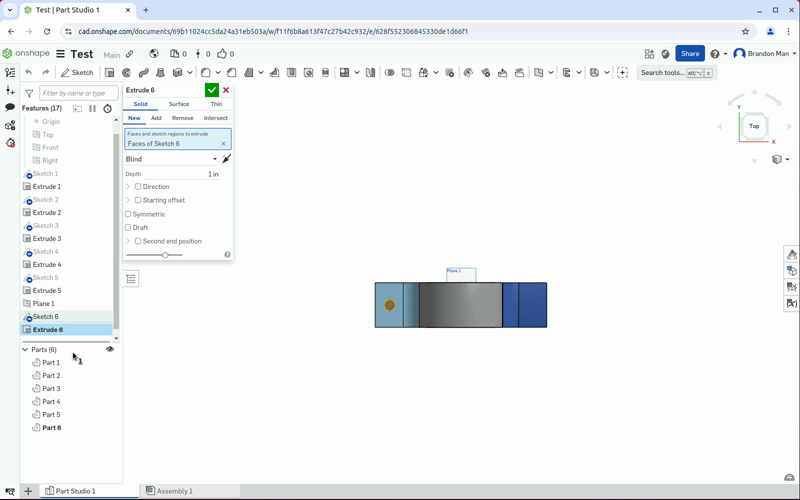
mouse_move(143, 106)
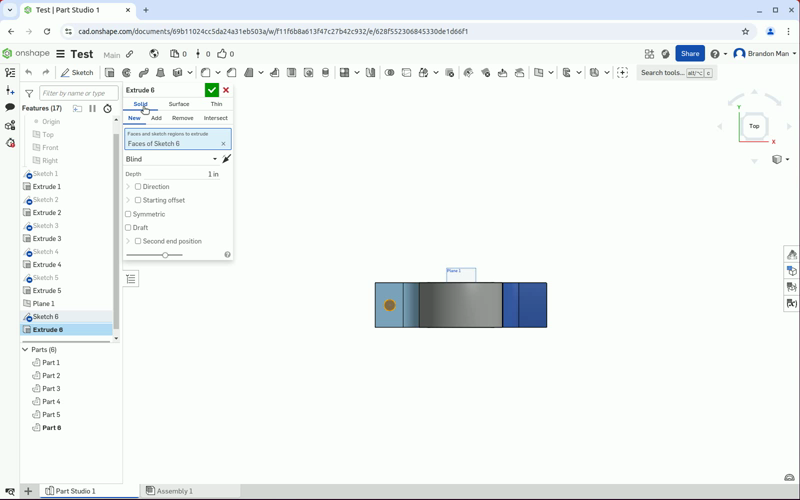
click(143, 106)
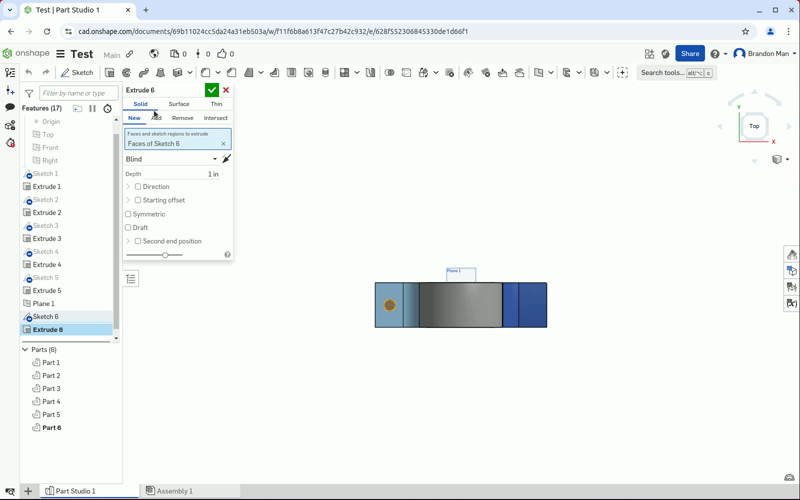
mouse_move(186, 120)
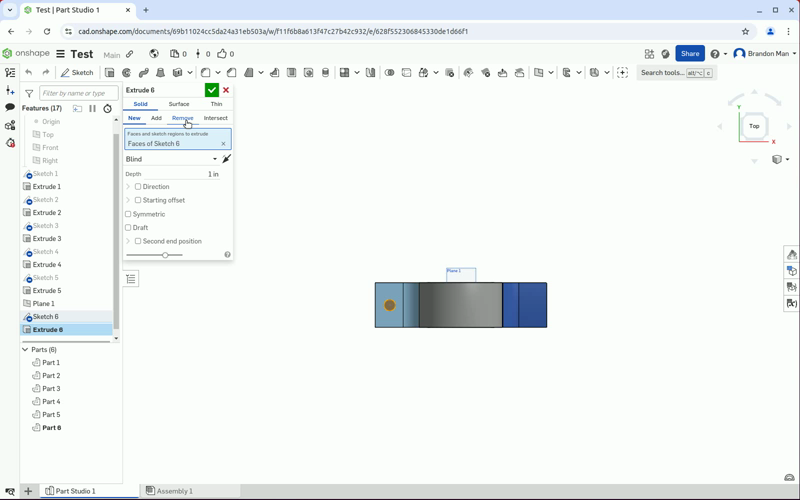
click(186, 120)
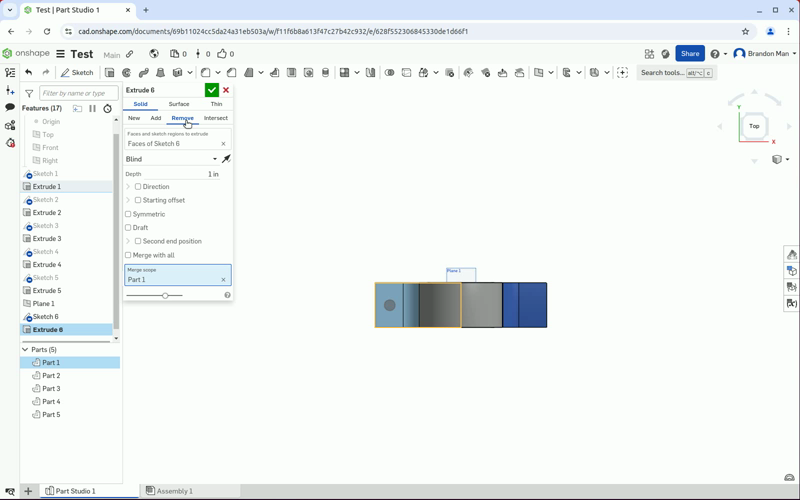
key(tab, 4)
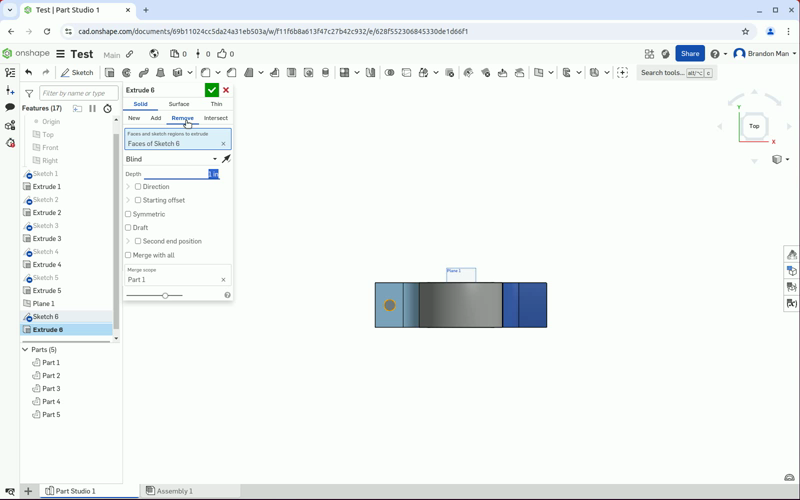
text(11.554)
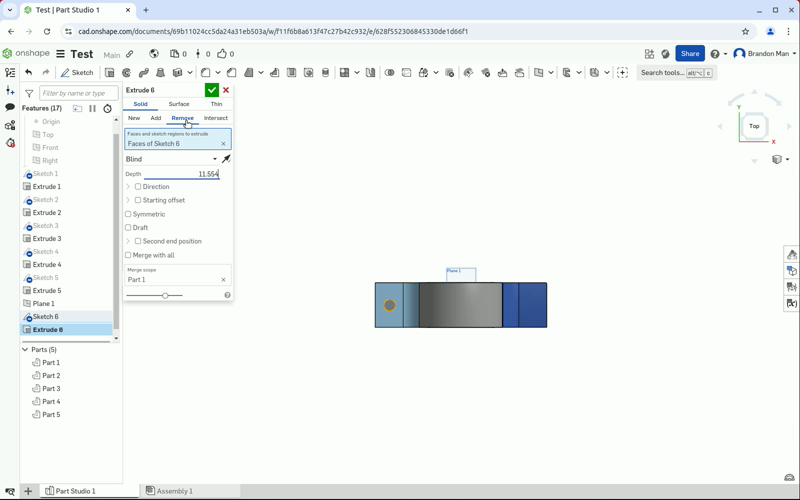
key(tab, 6)
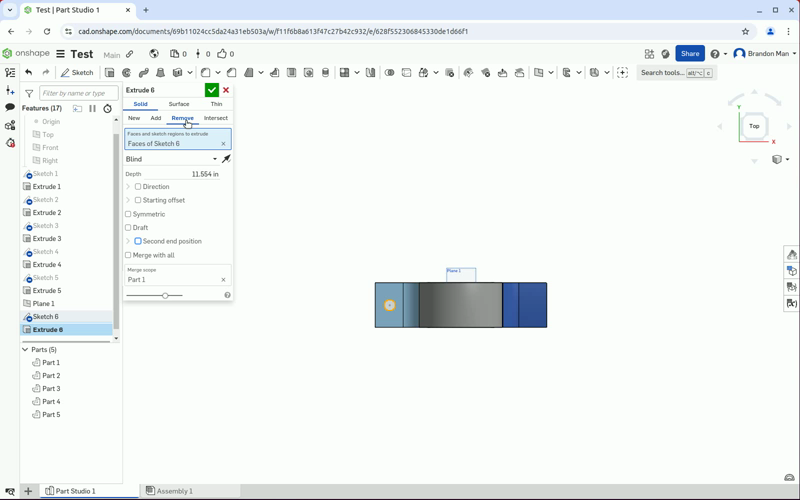
key(space)
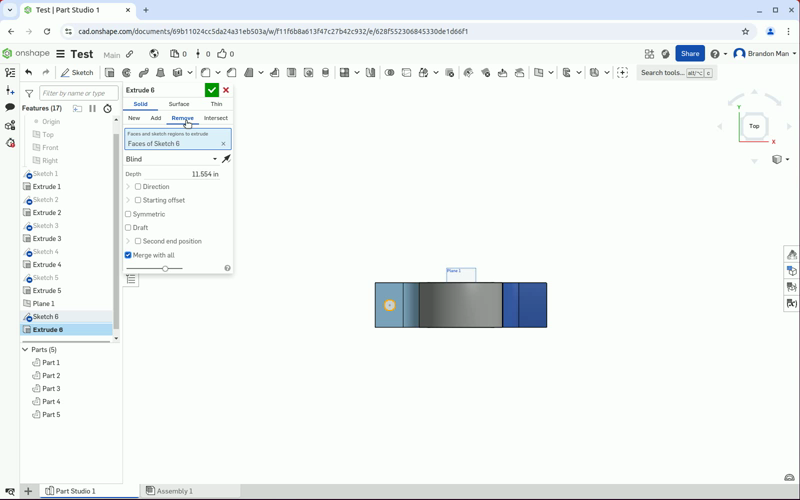
key(enter)
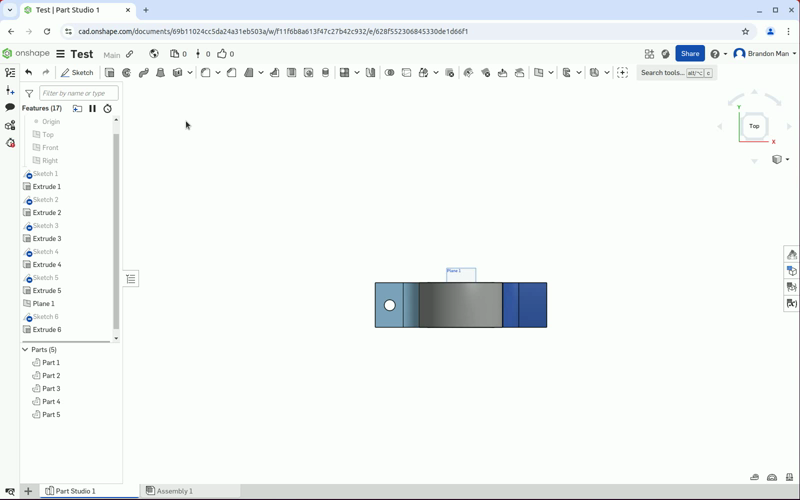
key(shift+h)
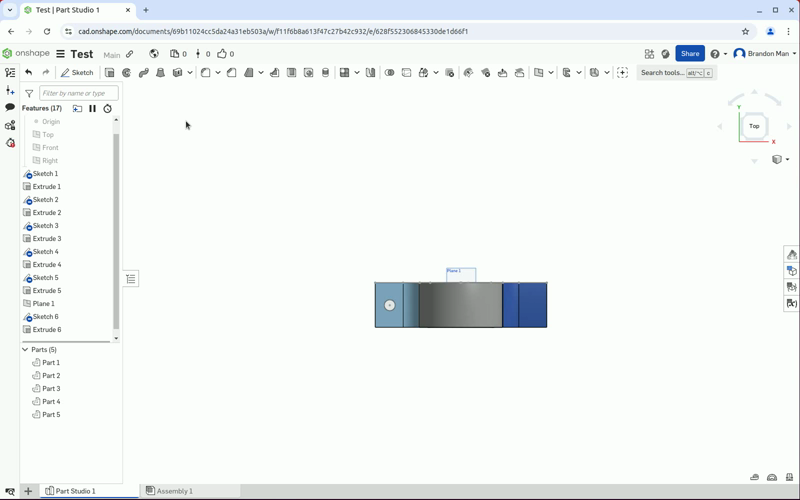
key(shift+h)
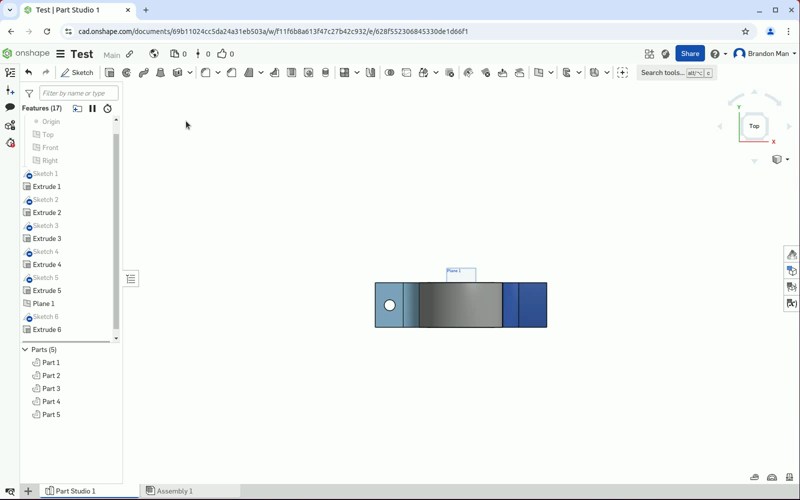
mouse_move(69, 176)
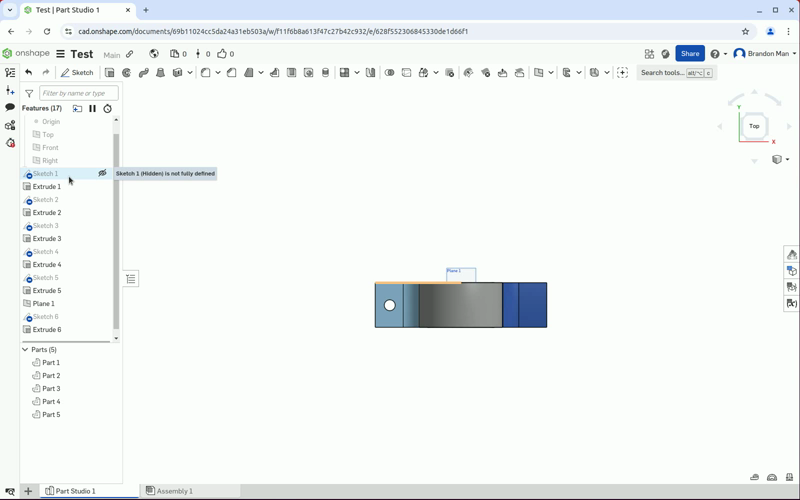
click(69, 176)
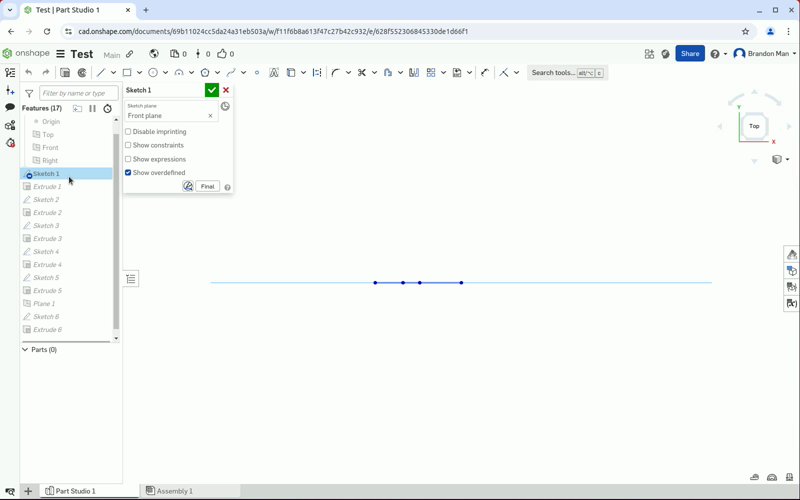
mouse_move(229, 92)
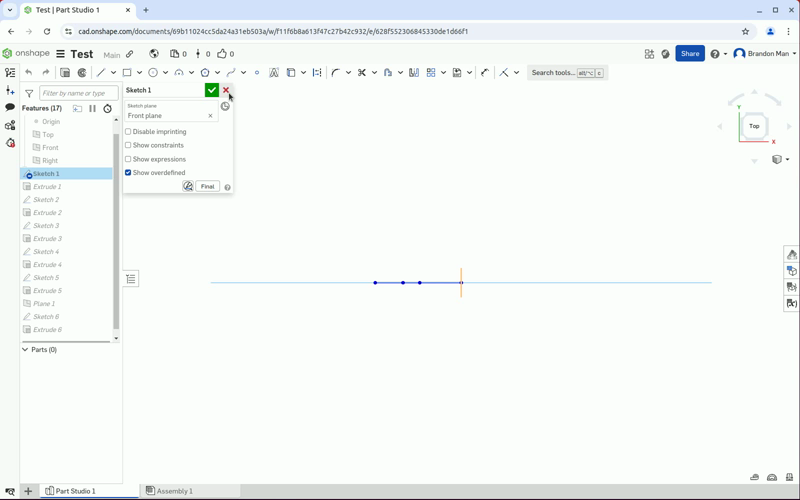
click(229, 92)
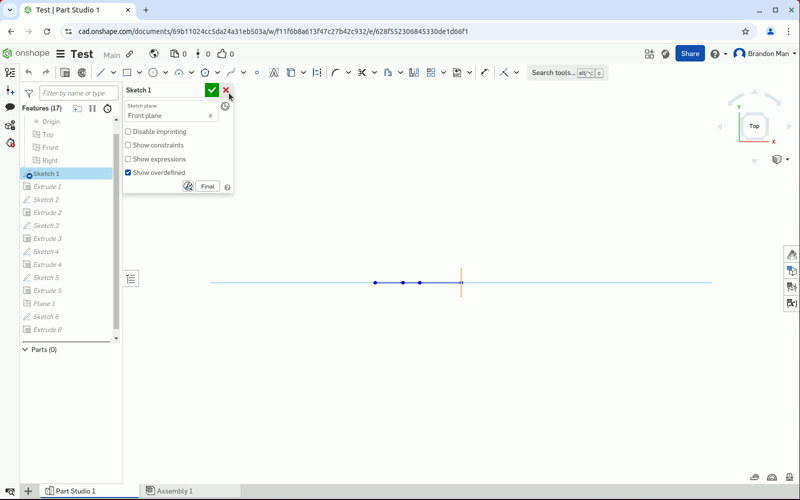
key(shift+s)
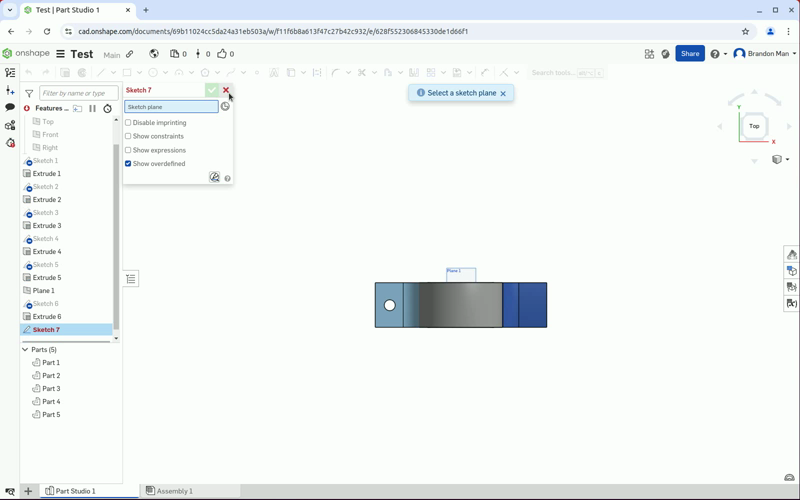
mouse_move(69, 293)
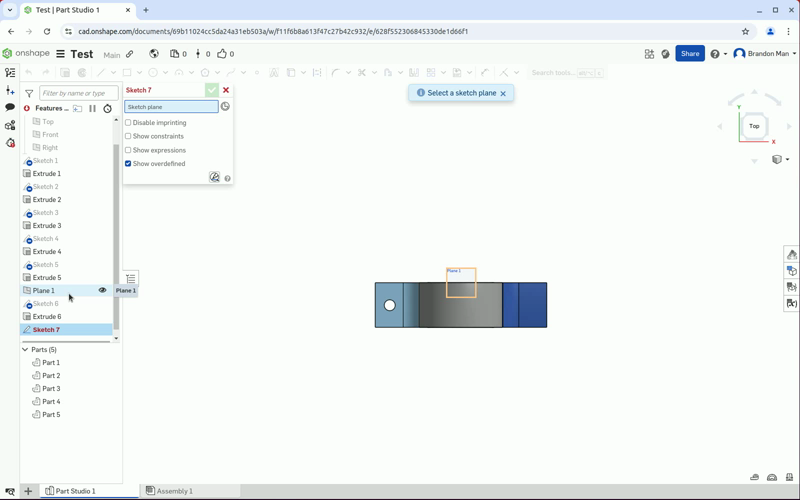
click(69, 293)
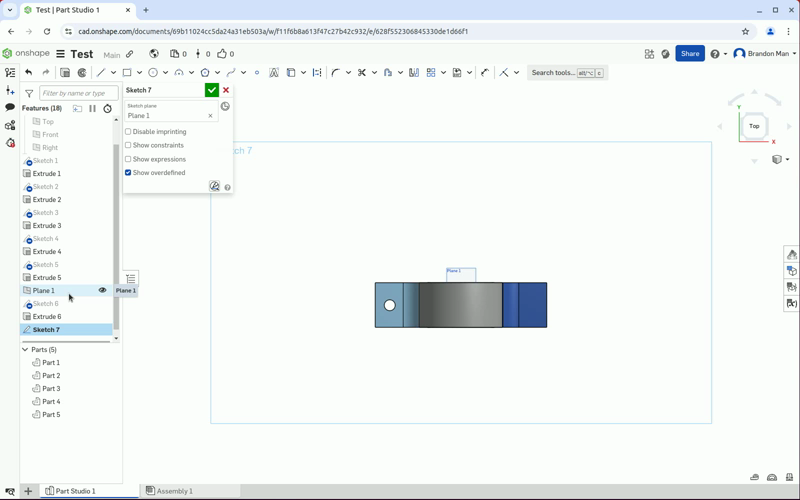
mouse_move(73, 352)
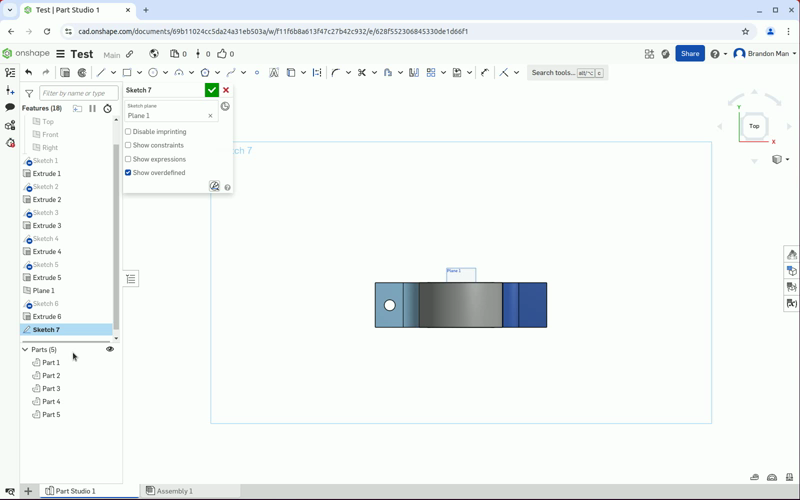
key(y)
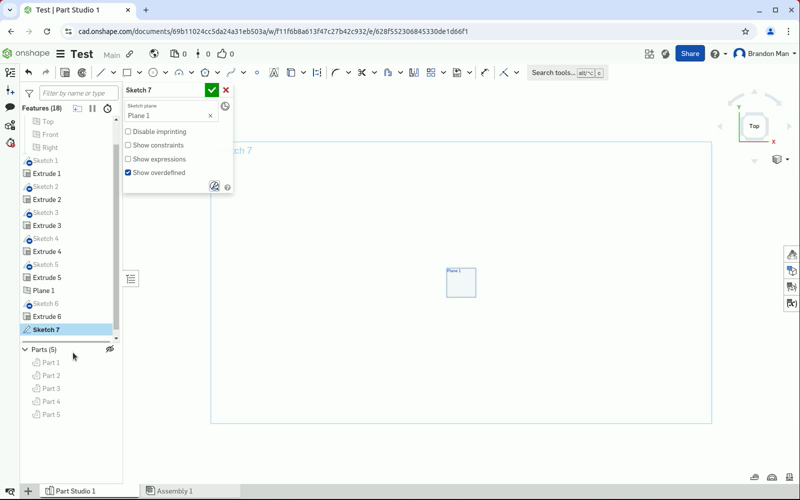
key(c)
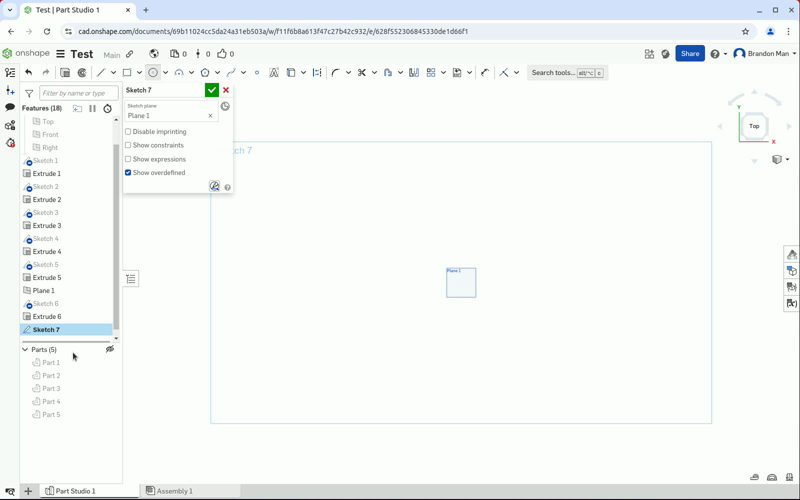
key_down(shift)
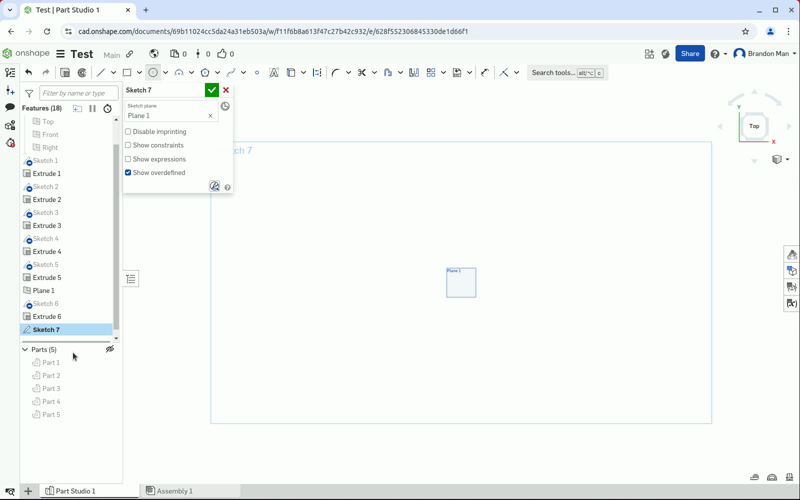
mouse_move(532, 305)
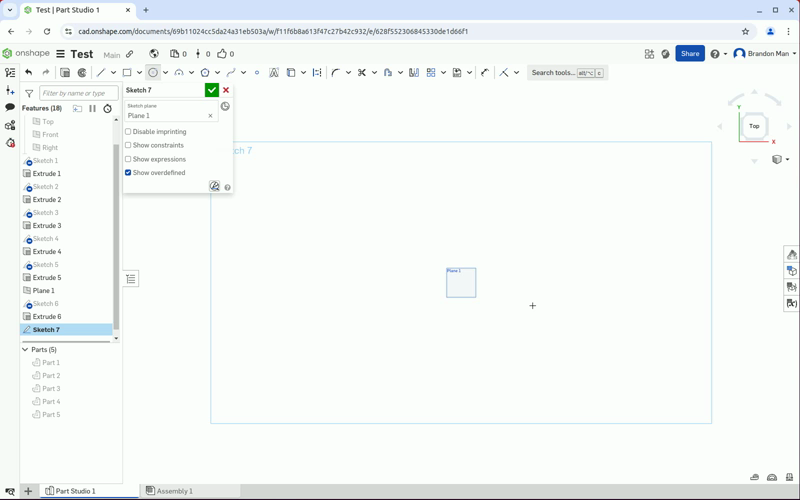
click(532, 305)
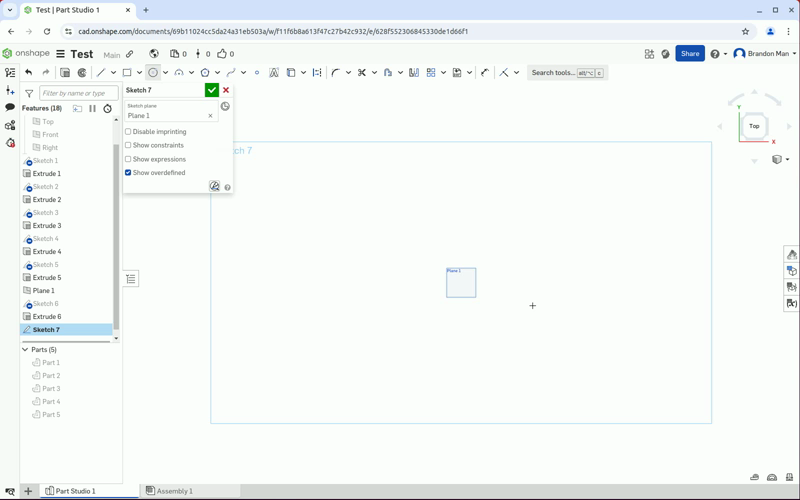
key_up(shift)
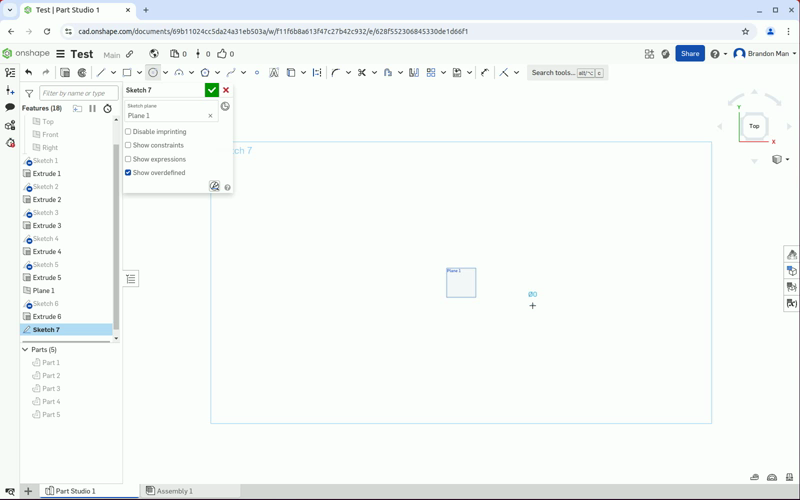
mouse_move(538, 305)
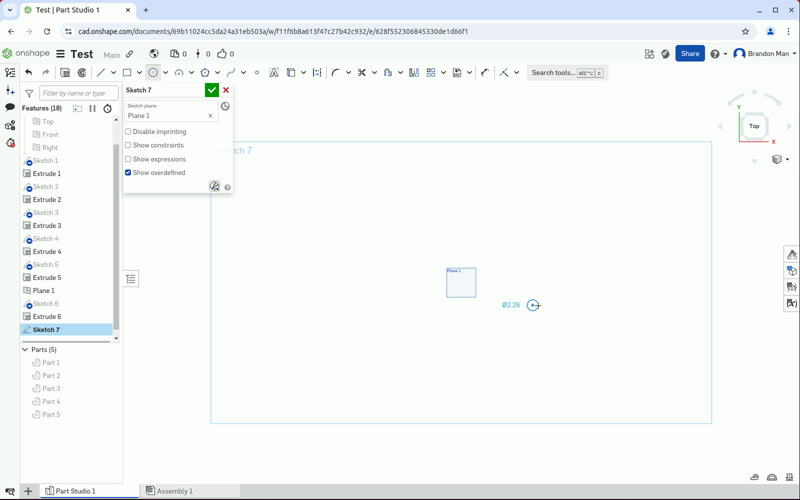
click(538, 305)
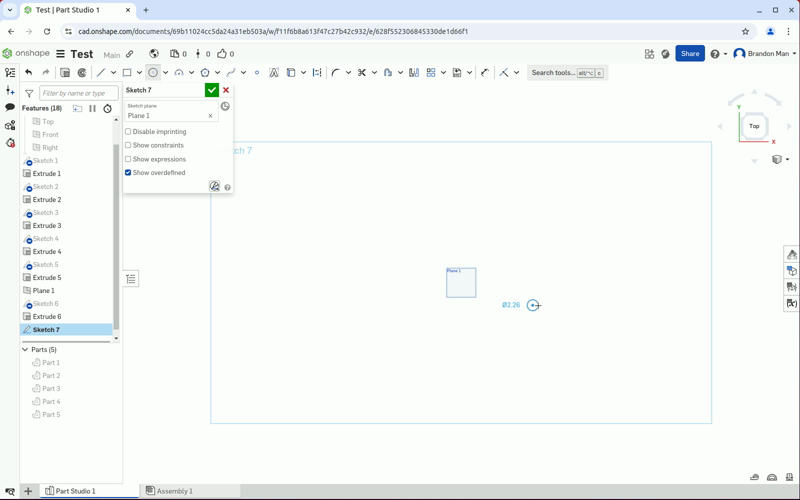
key(esc)
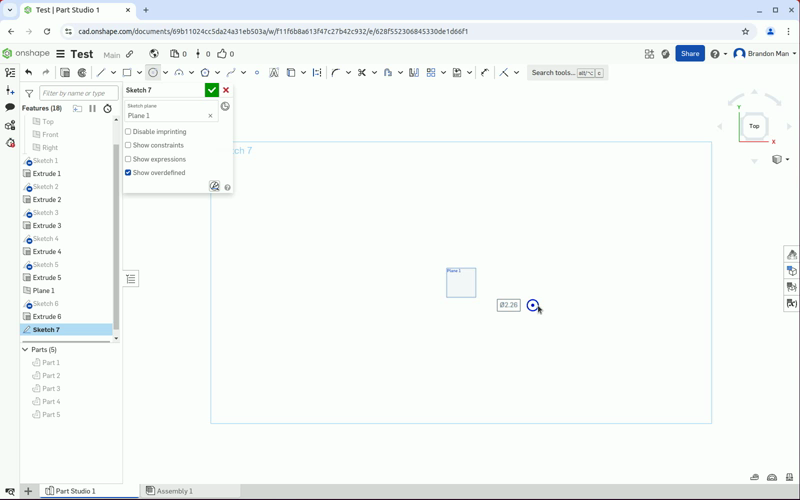
mouse_move(532, 303)
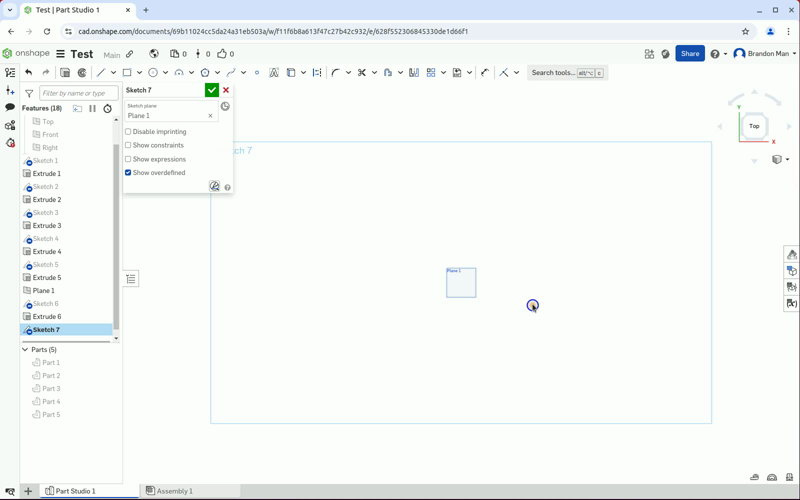
scroll(6)
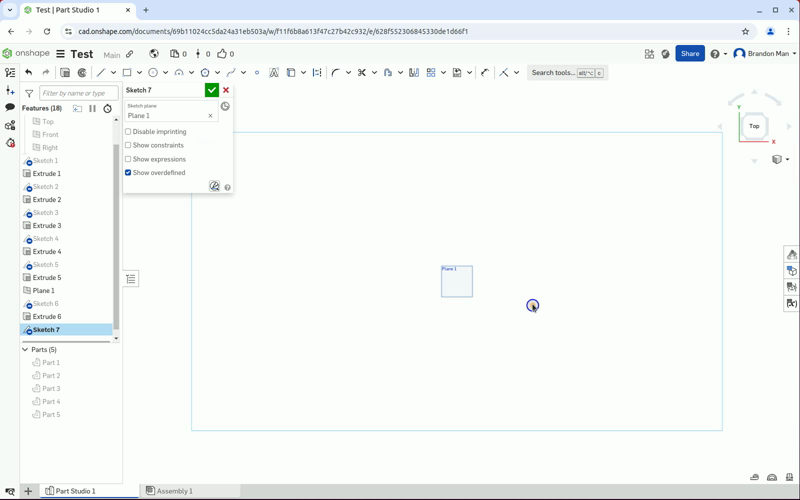
scroll(6)
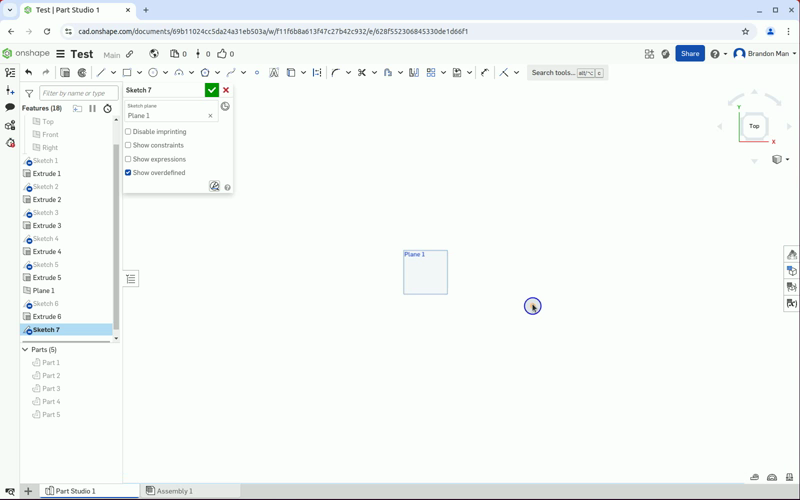
scroll(6)
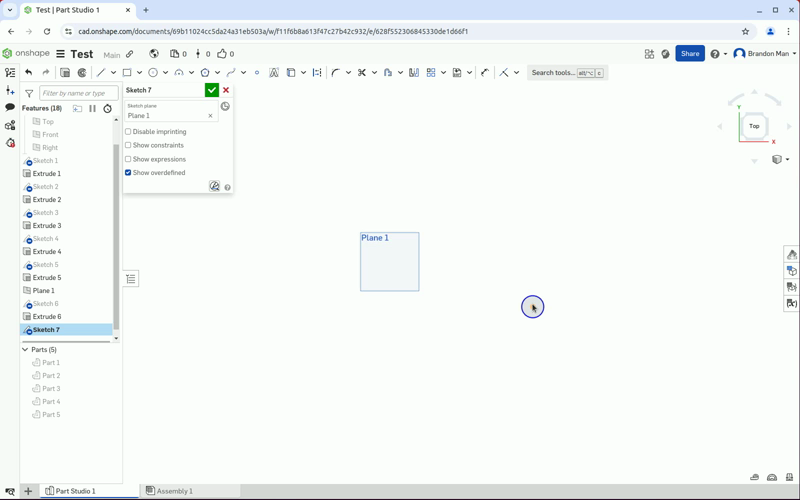
scroll(6)
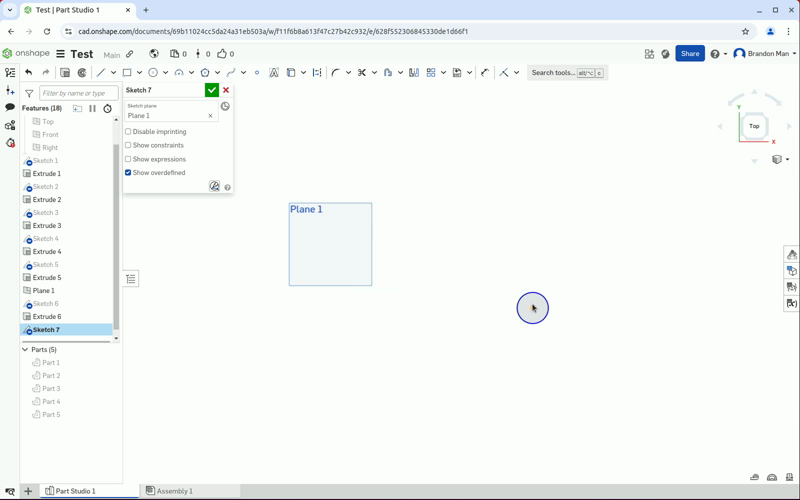
scroll(6)
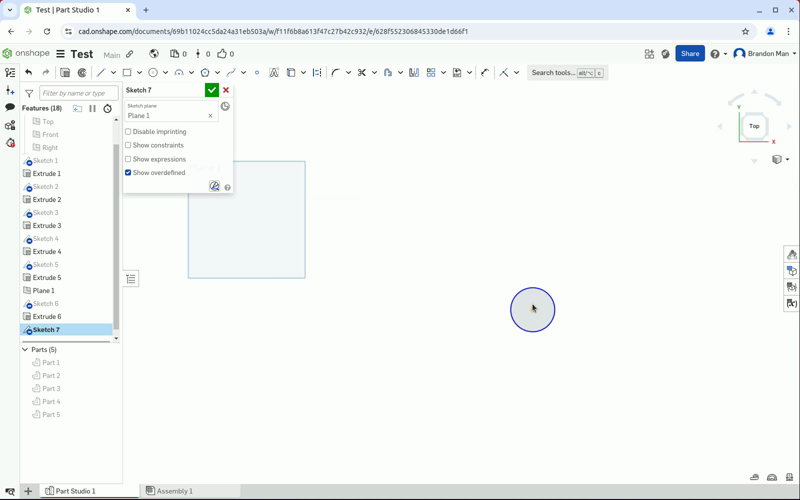
scroll(6)
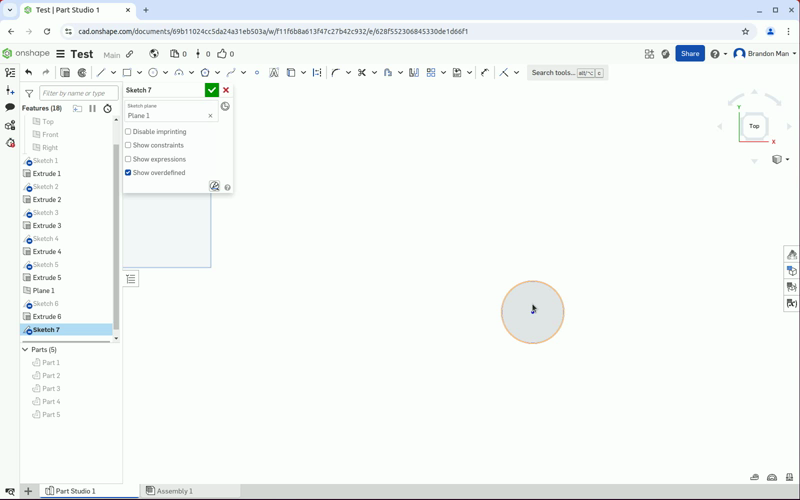
scroll(6)
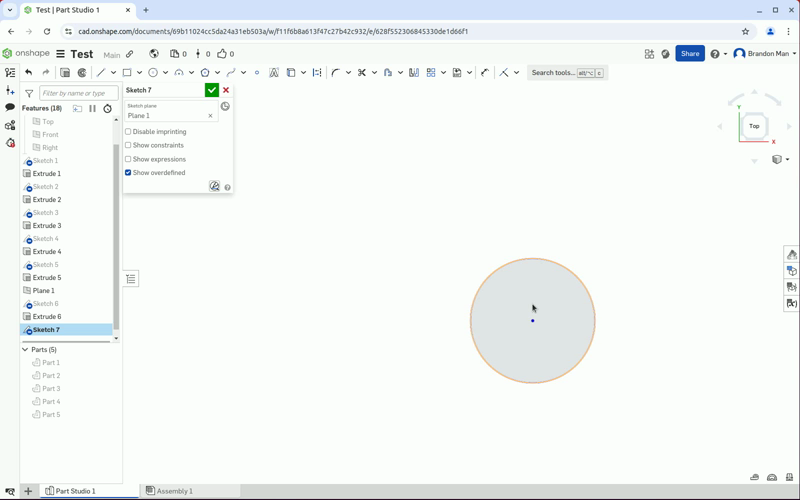
click(532, 303)
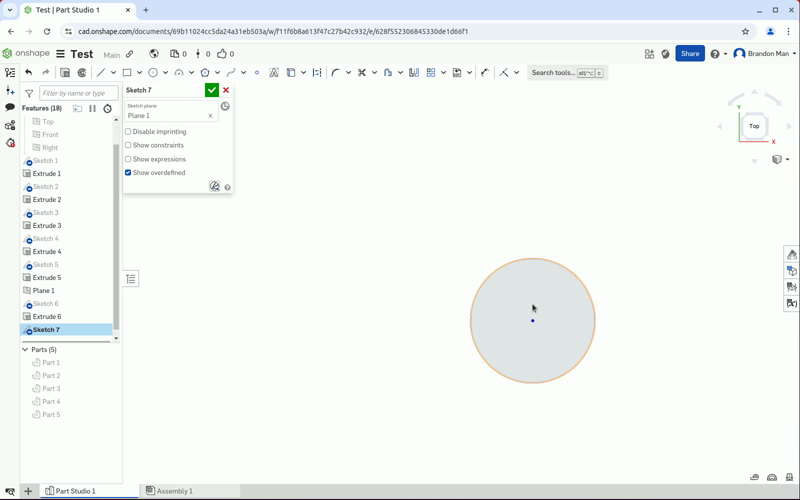
scroll(-6)
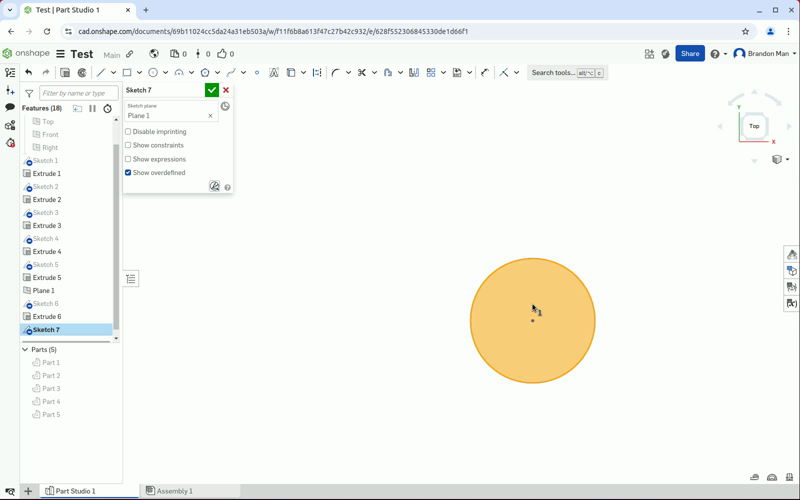
scroll(-6)
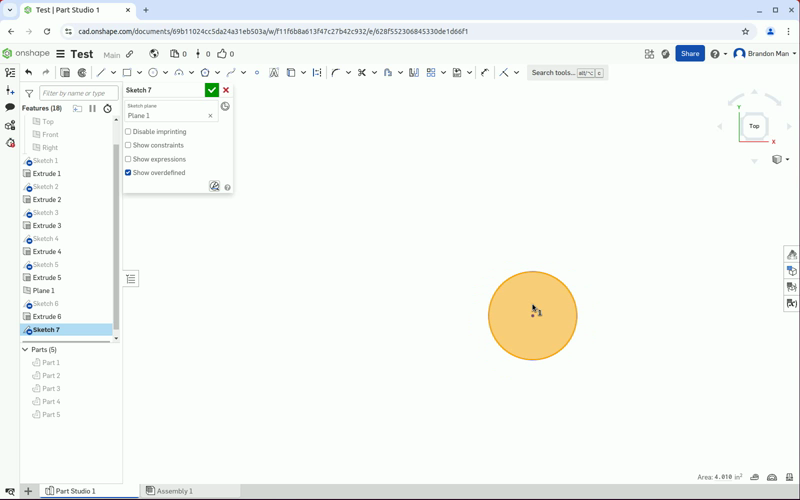
scroll(-6)
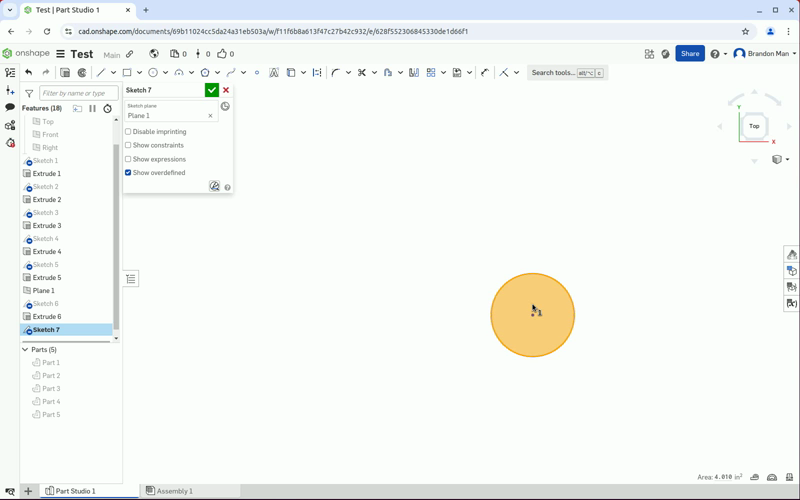
scroll(-6)
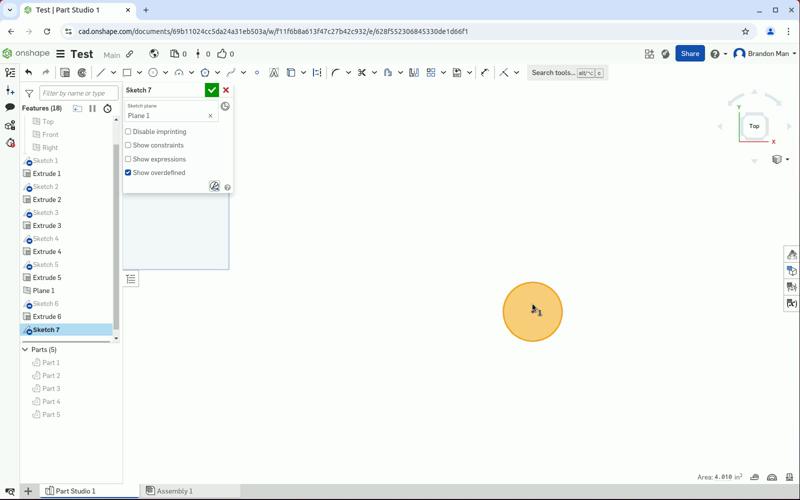
scroll(-6)
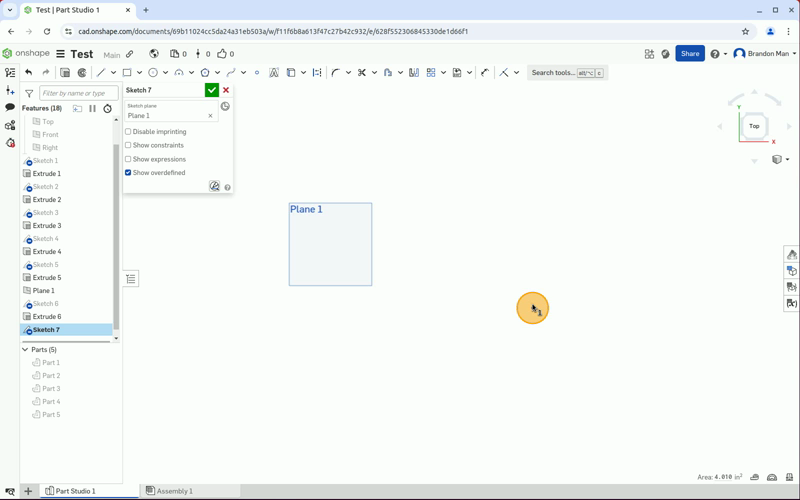
scroll(-6)
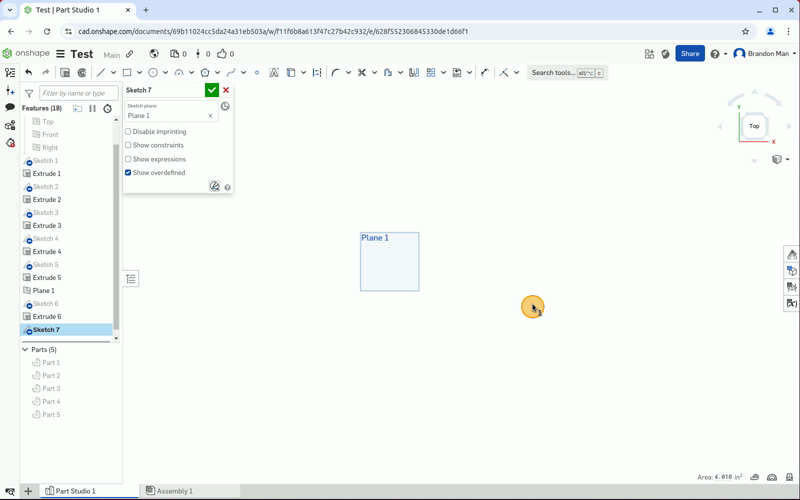
scroll(-6)
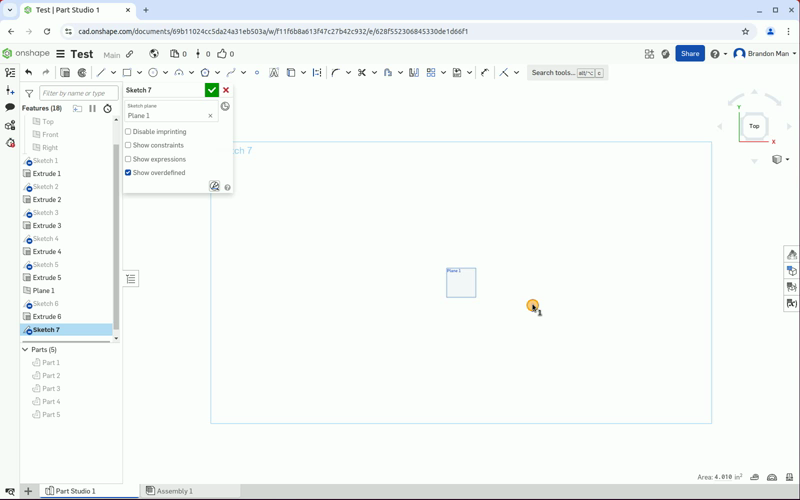
mouse_move(73, 352)
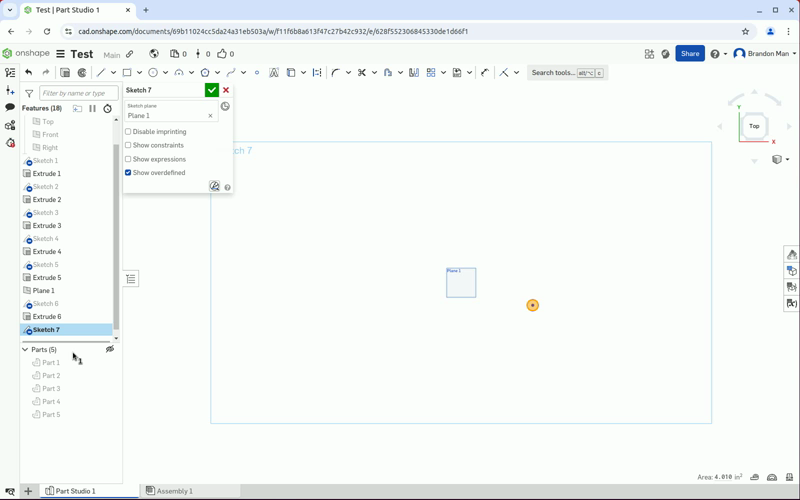
key(shift+y)
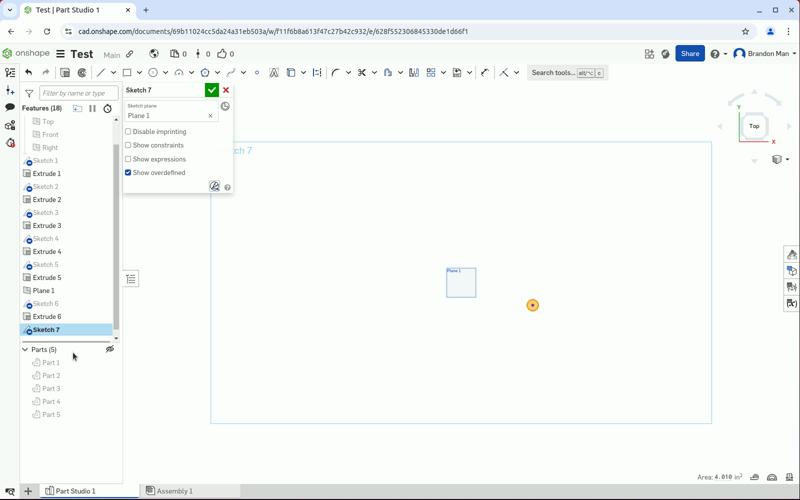
key(shift+e)
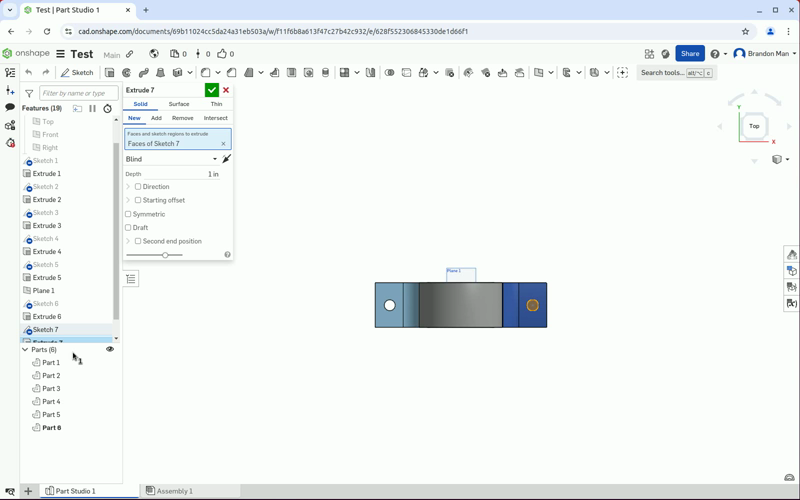
mouse_move(143, 106)
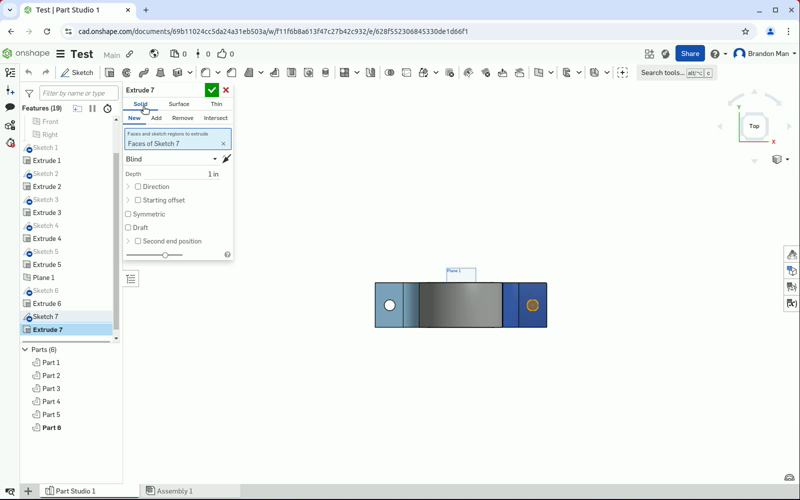
click(143, 106)
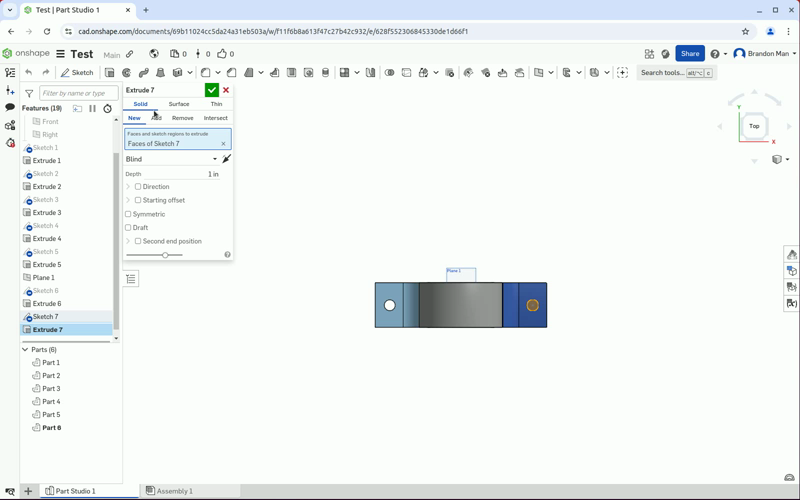
mouse_move(186, 120)
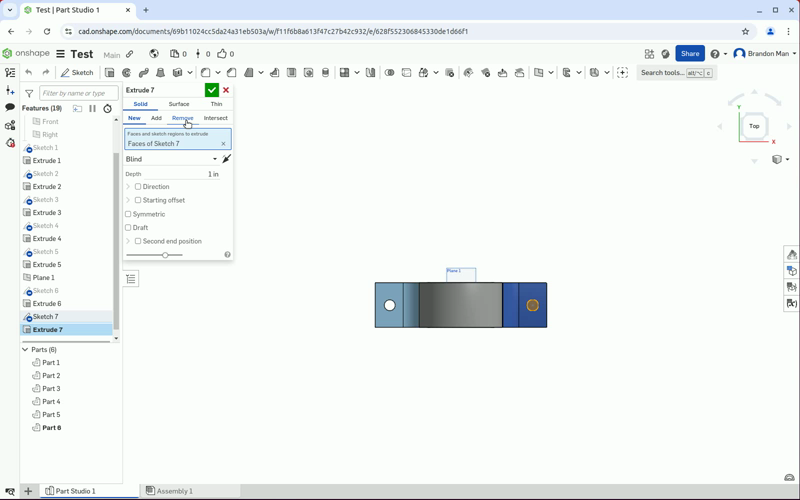
click(186, 120)
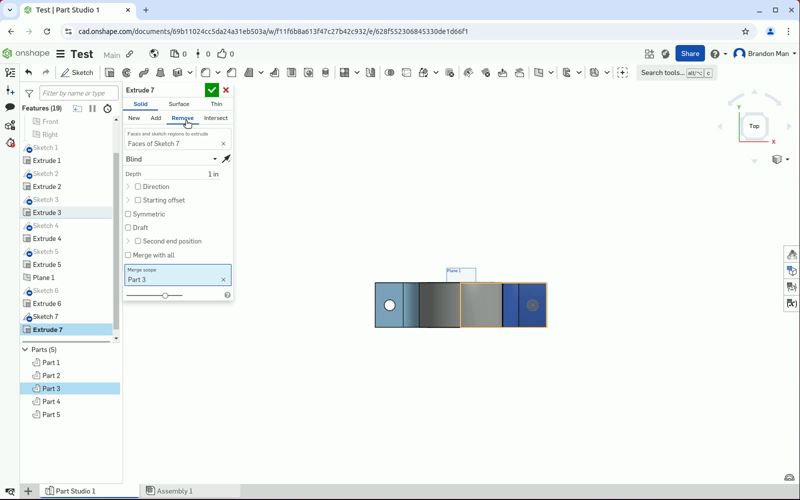
key(tab, 4)
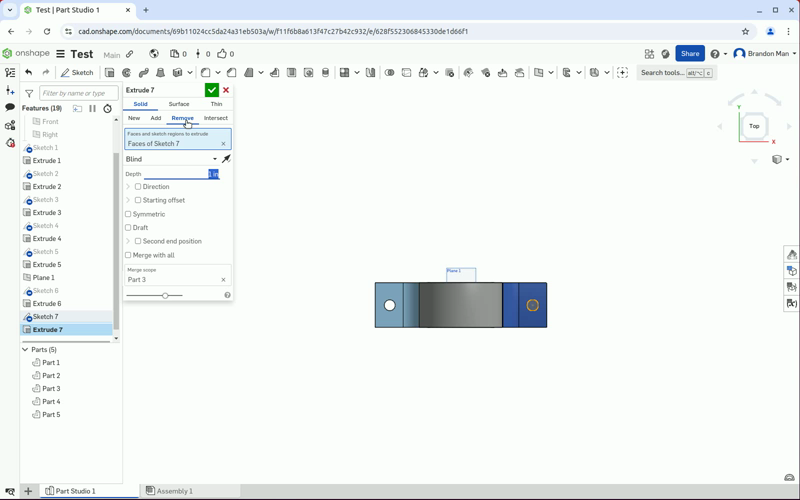
text(11.554)
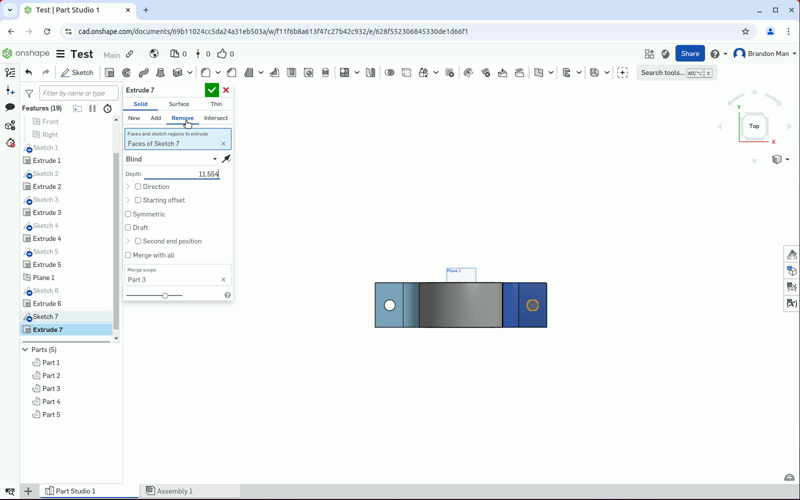
key(tab, 6)
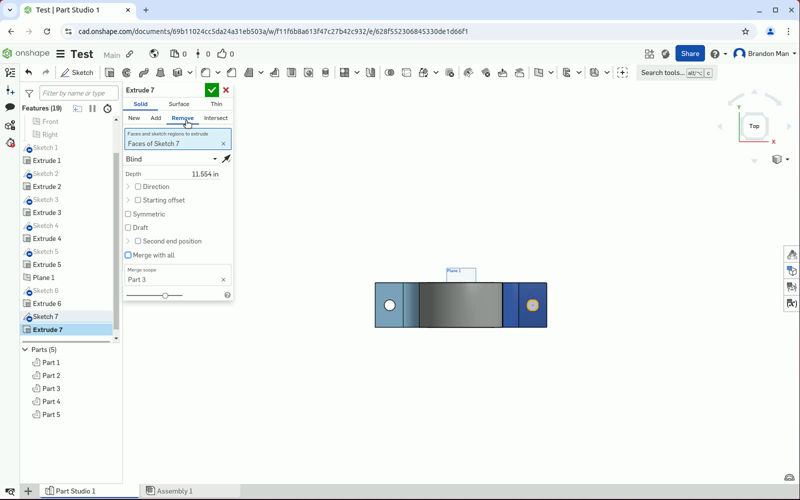
key(space)
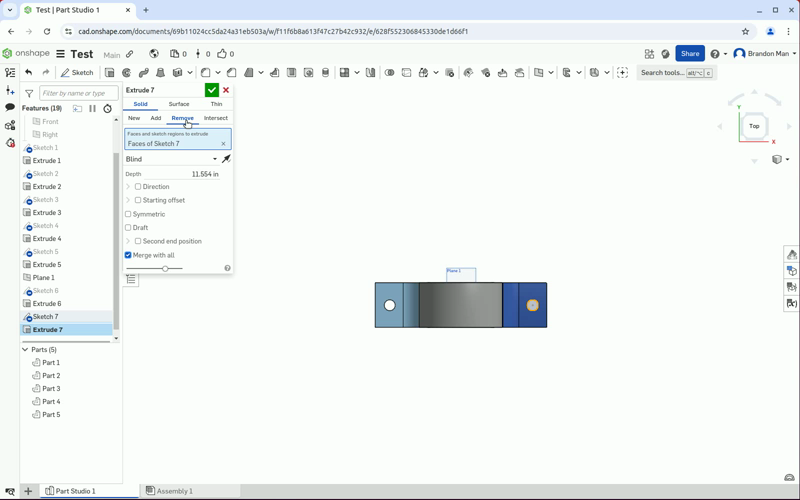
key(enter)
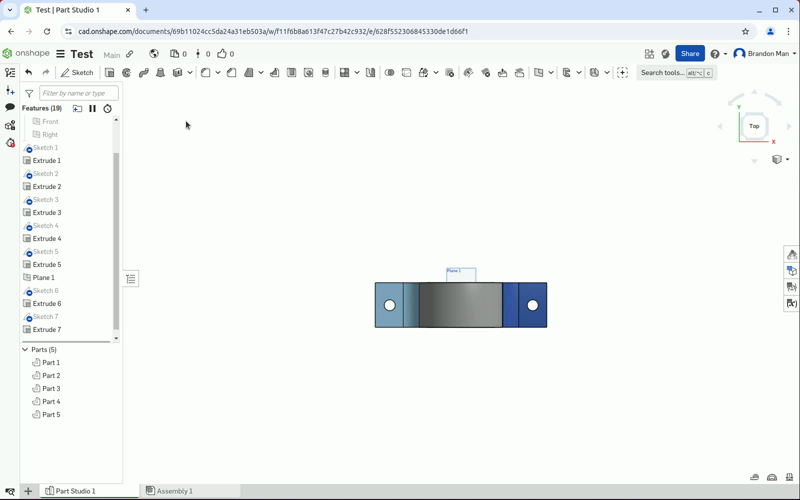
key(shift+h)
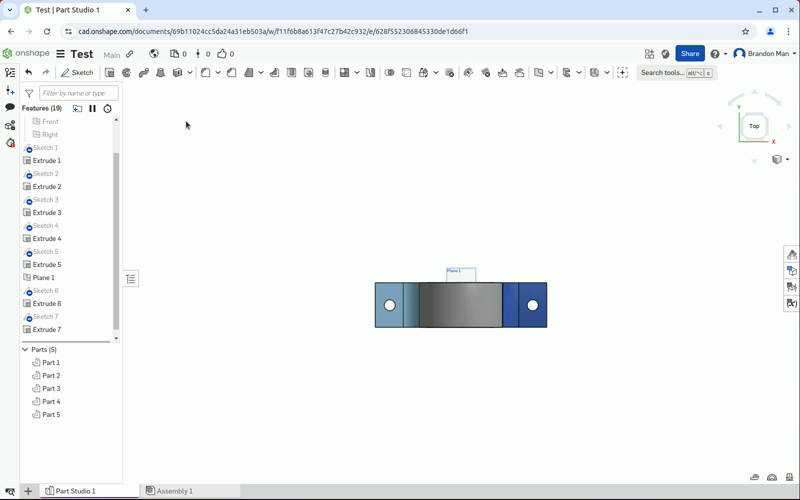
key(shift+h)
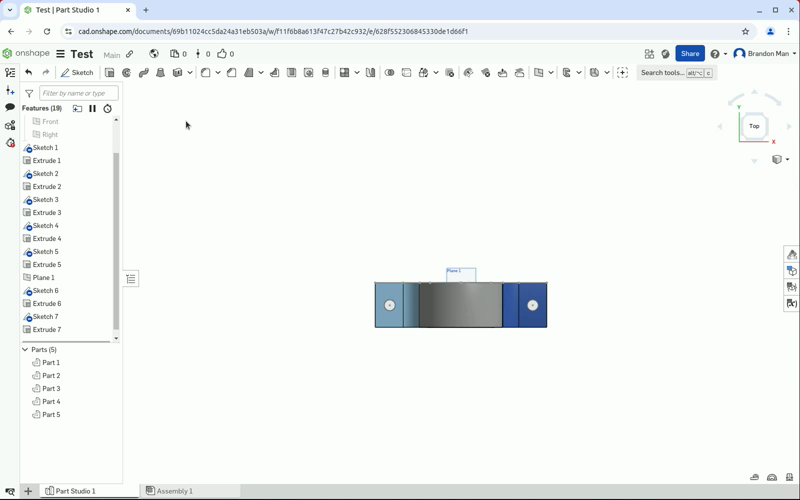
key(shift+7)
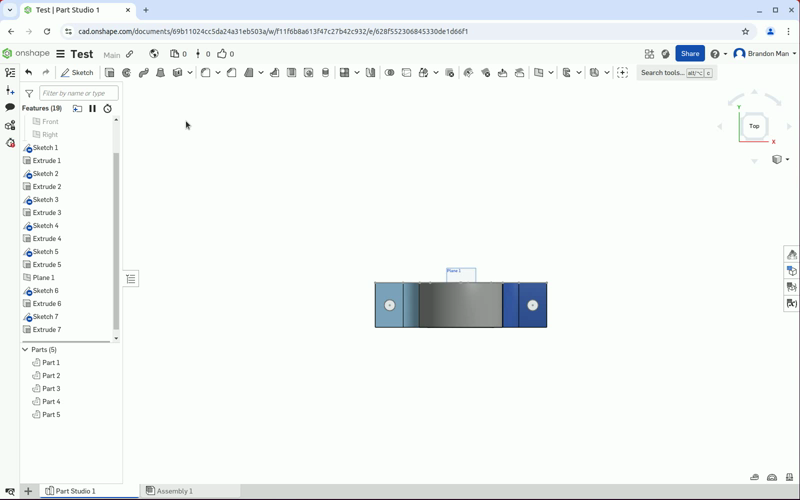
key(up, 3)
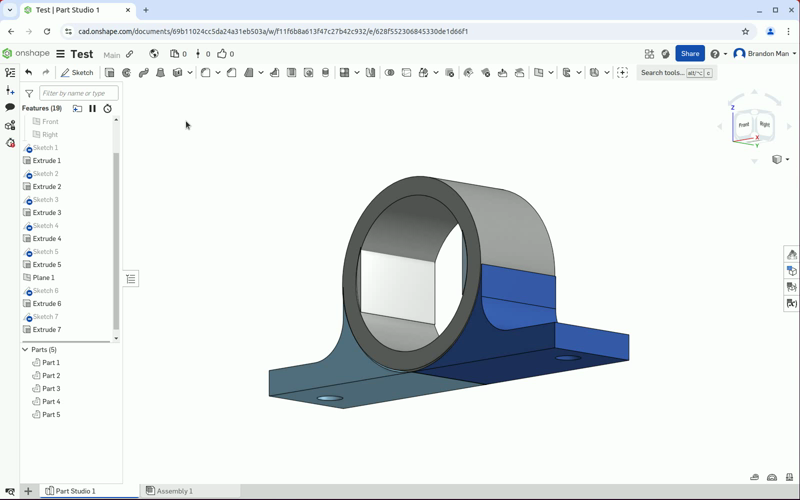
key(left, 3)
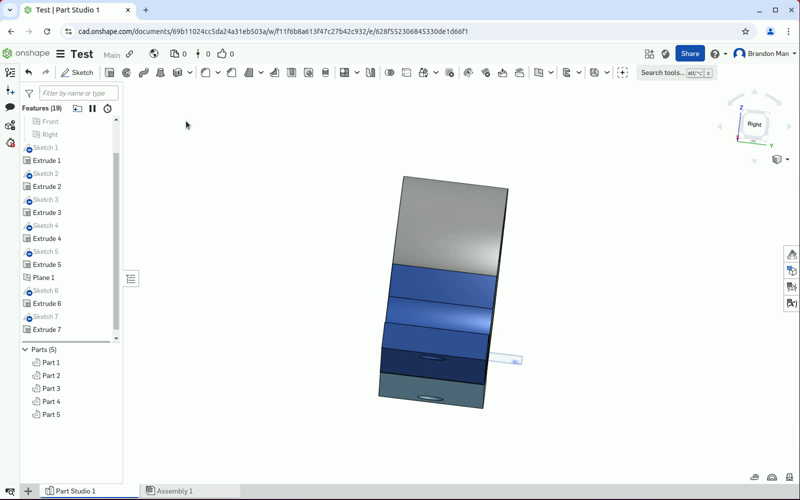
key(right, 3)
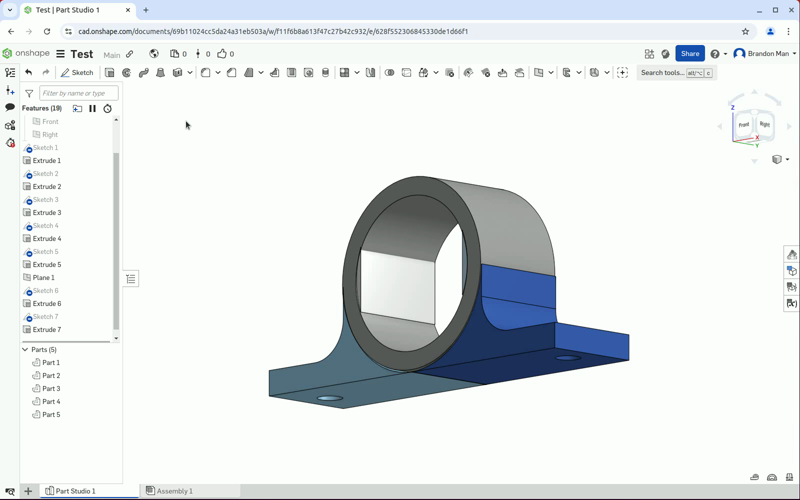
key(down, 3)
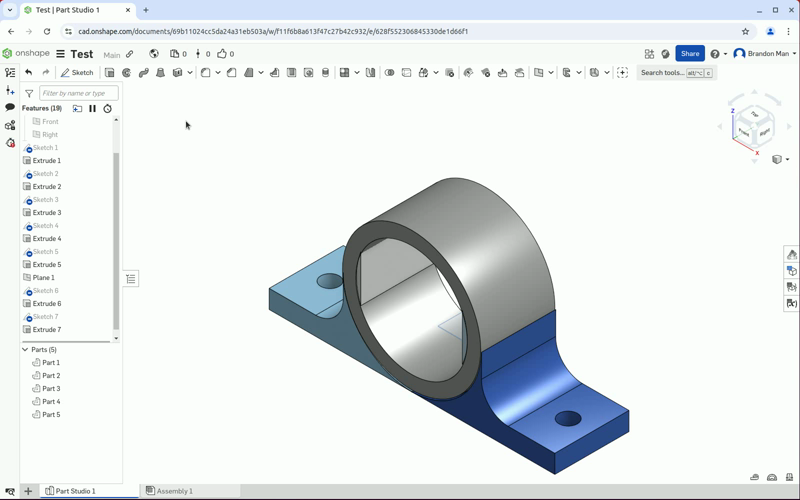
mouse_move(69, 150)
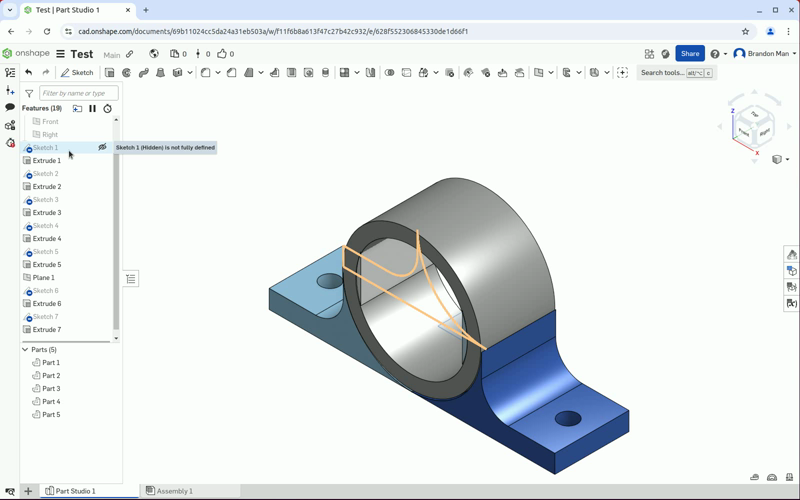
click(69, 150)